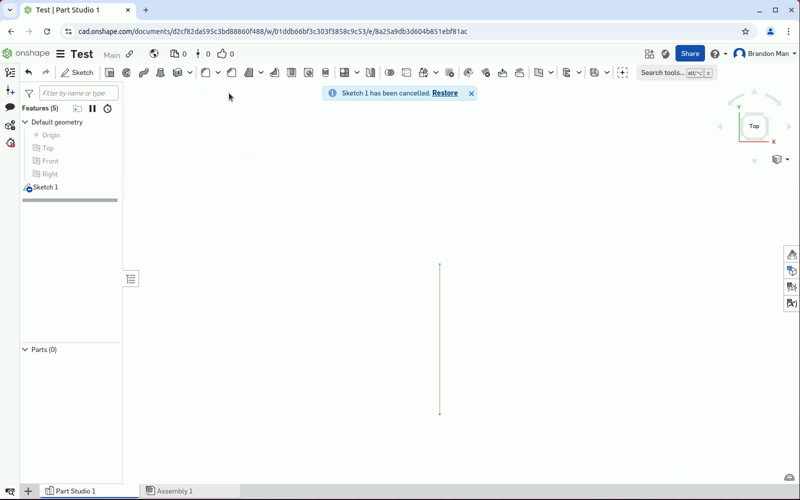
key(shift+h)
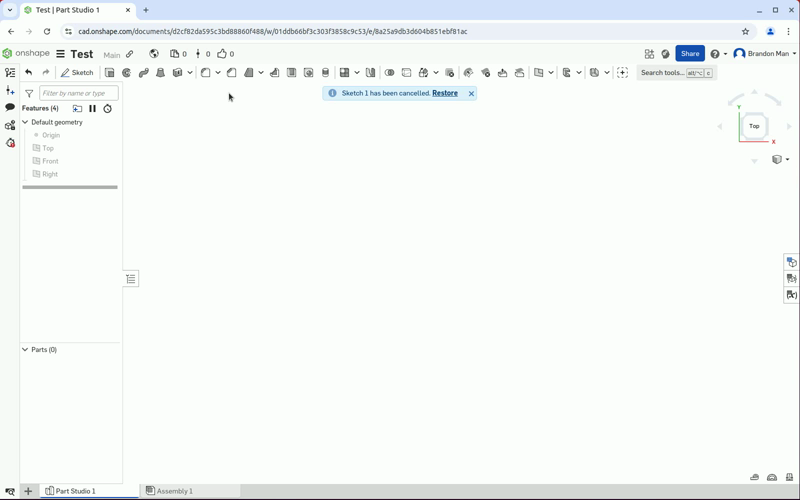
mouse_move(73, 352)
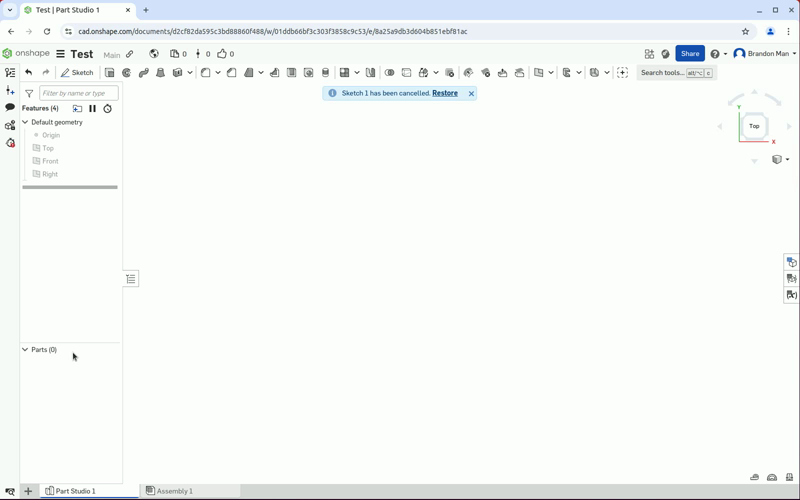
key(y)
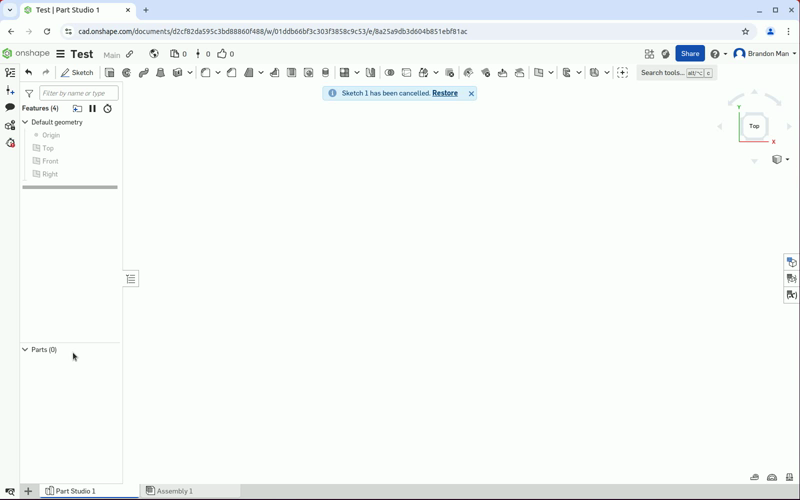
key(shift+p)
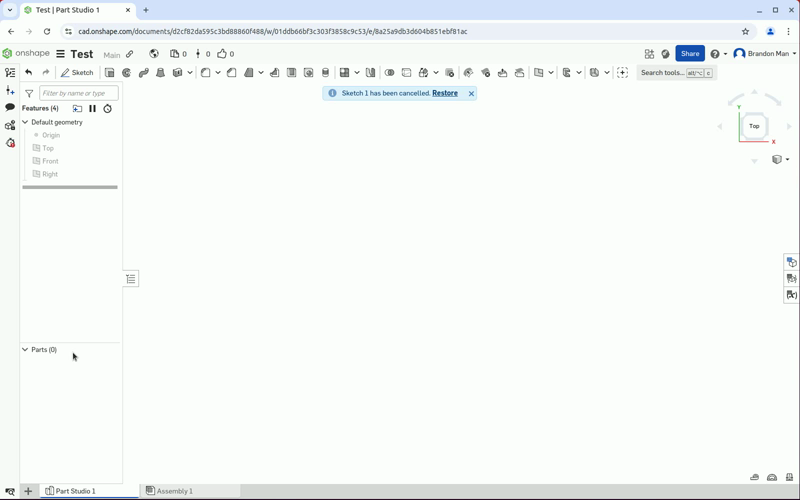
key(space)
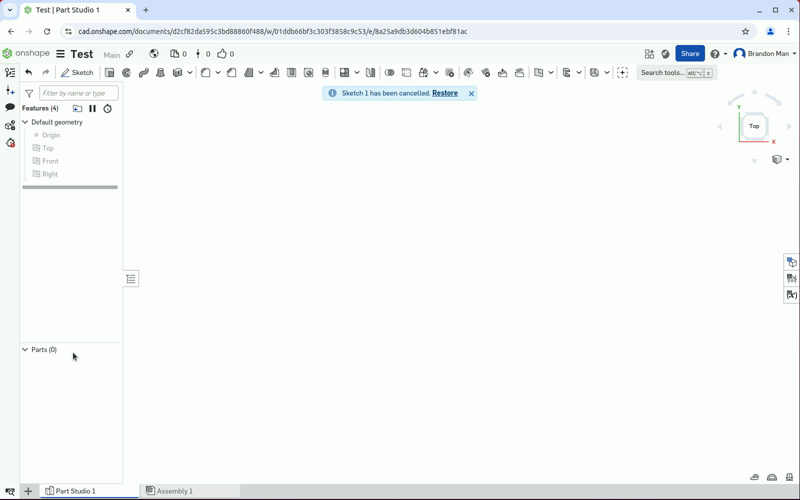
key_down(shift)
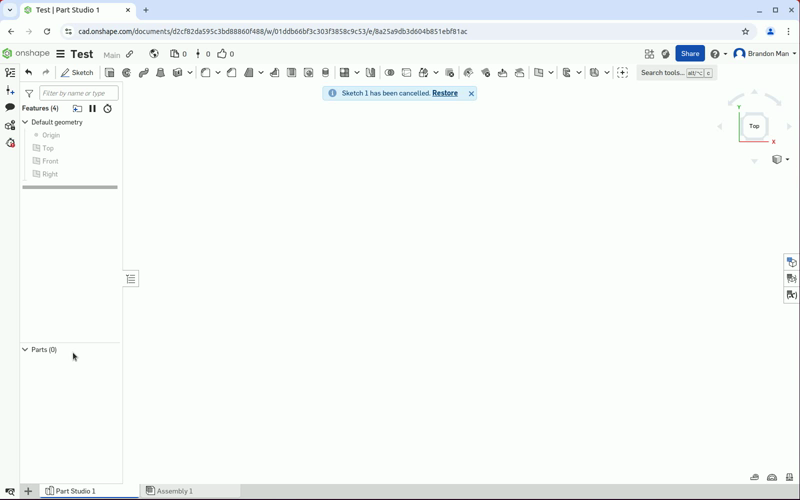
key(up)
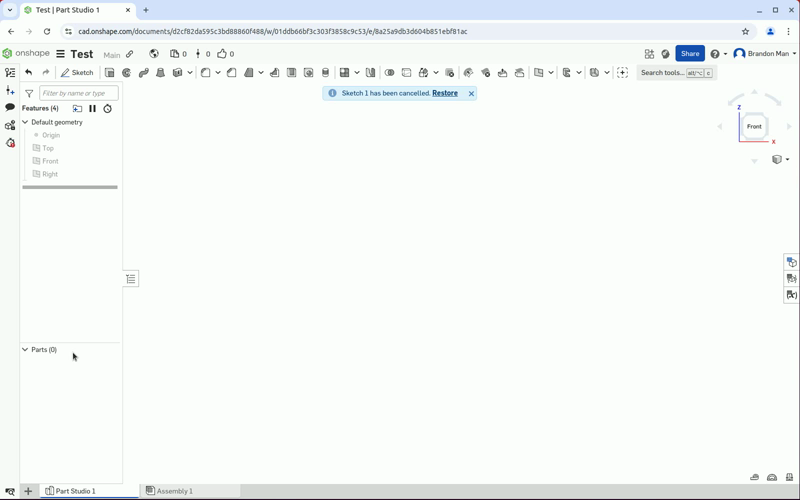
key_up(shift)
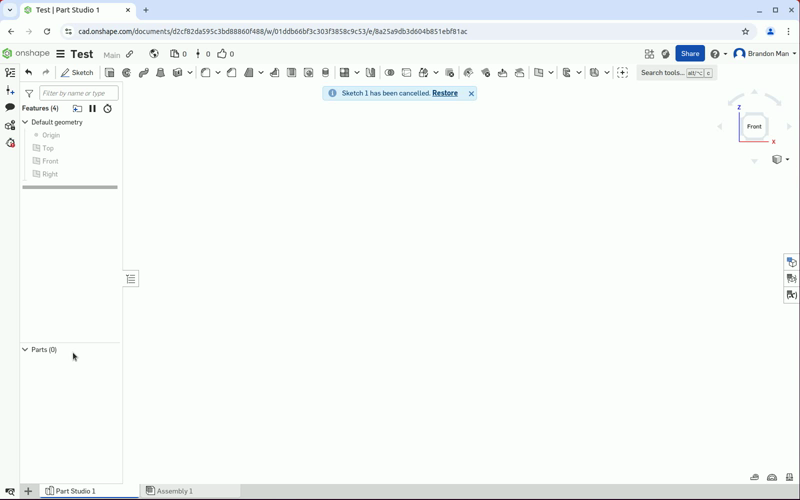
mouse_move(73, 352)
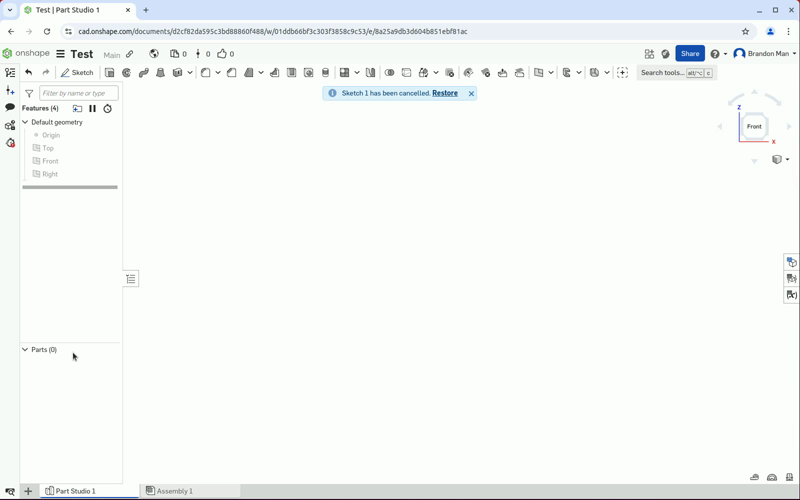
key(shift+y)
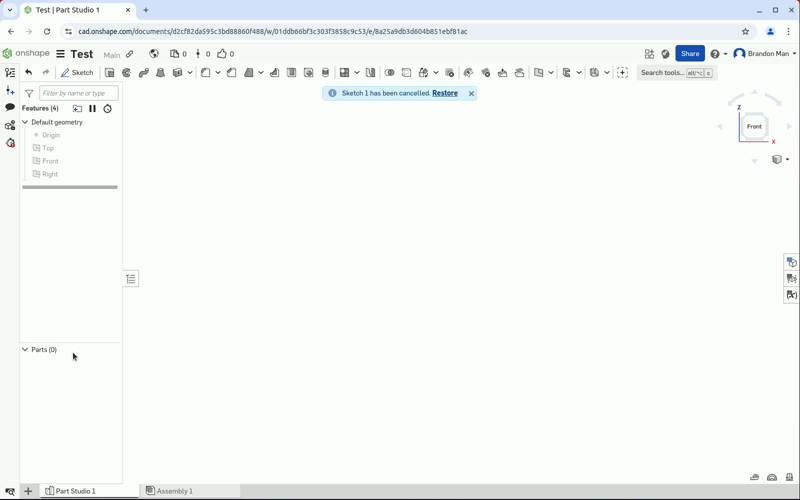
key(shift+s)
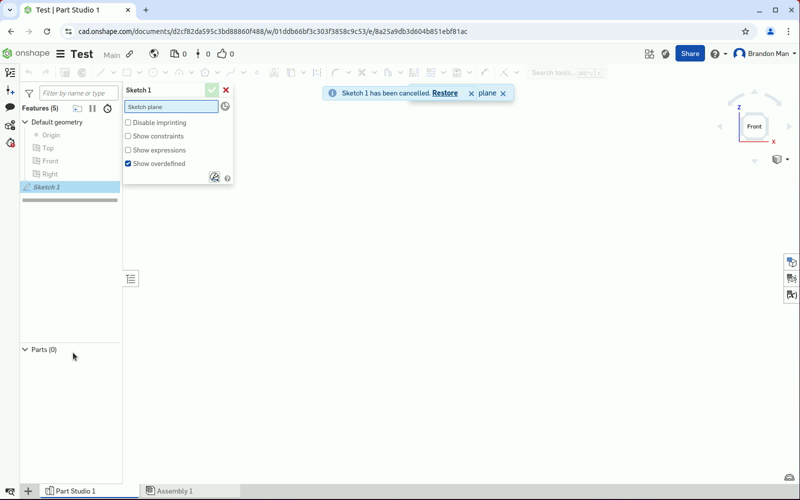
mouse_move(73, 163)
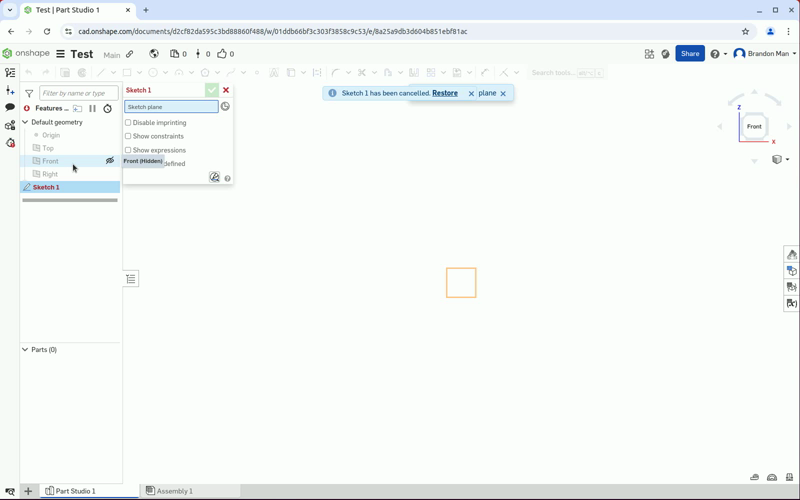
click(73, 163)
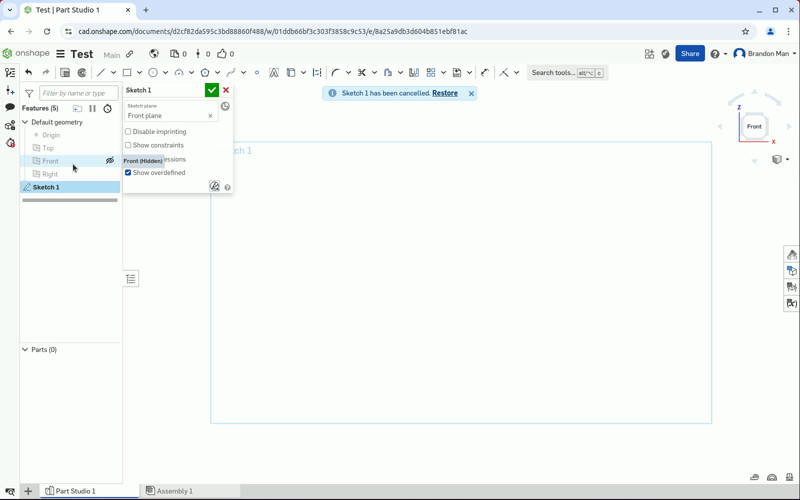
mouse_move(73, 352)
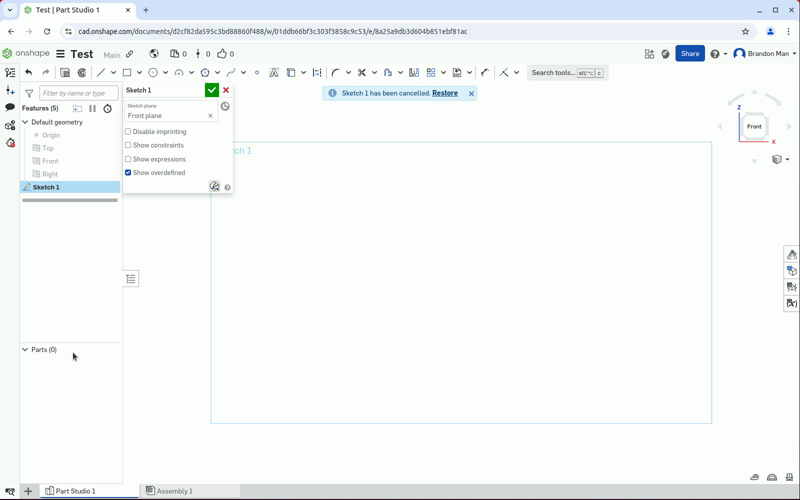
key(y)
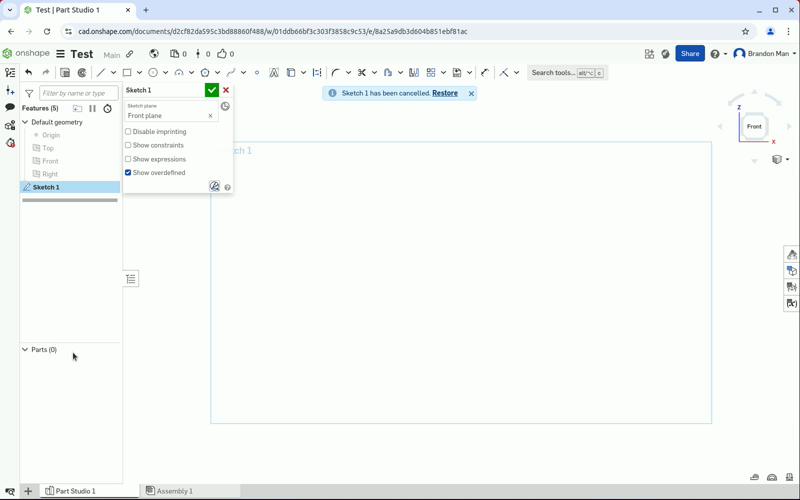
key(c)
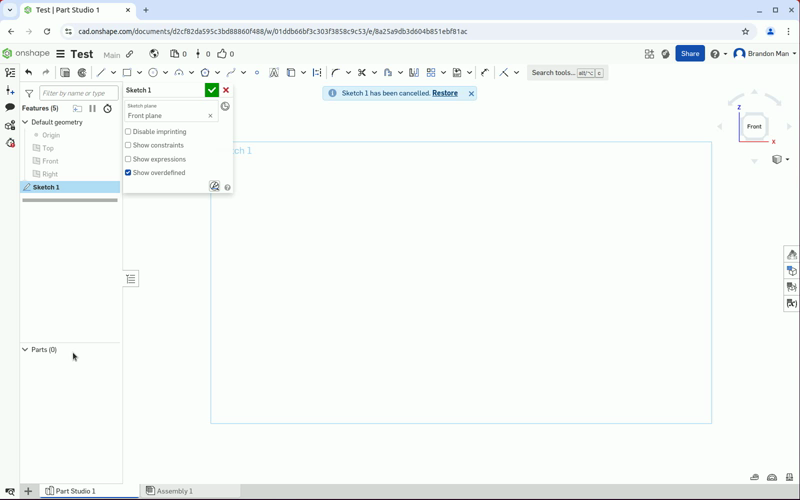
key_down(shift)
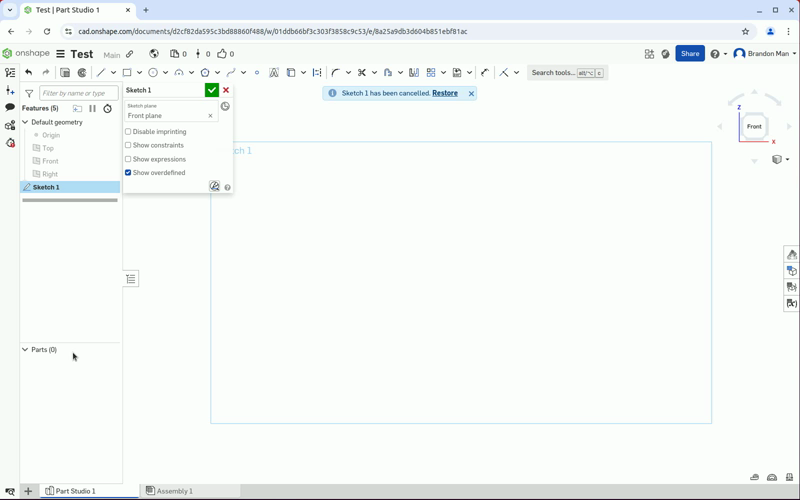
mouse_move(461, 178)
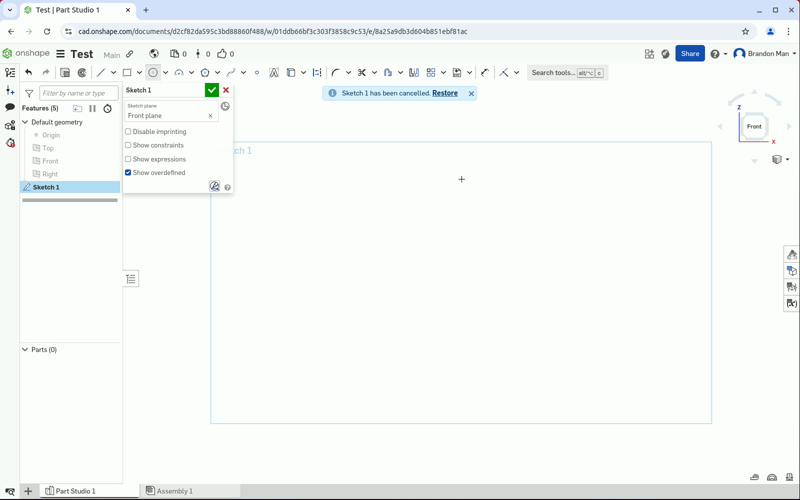
click(461, 178)
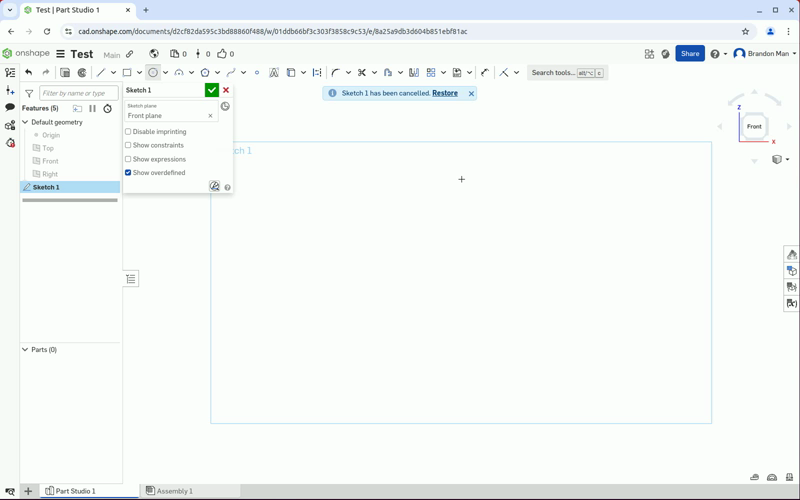
key_up(shift)
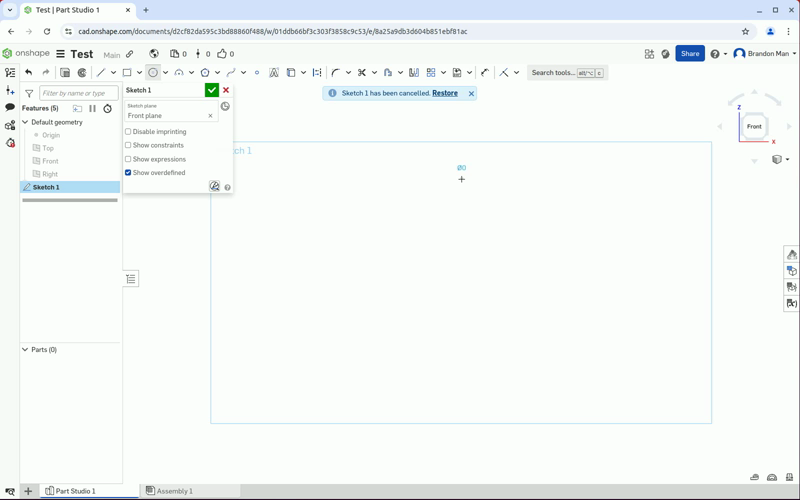
mouse_move(471, 178)
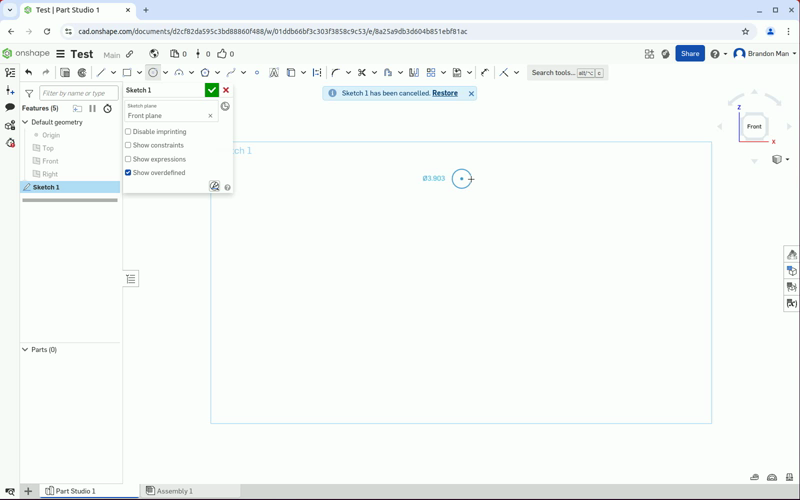
click(471, 178)
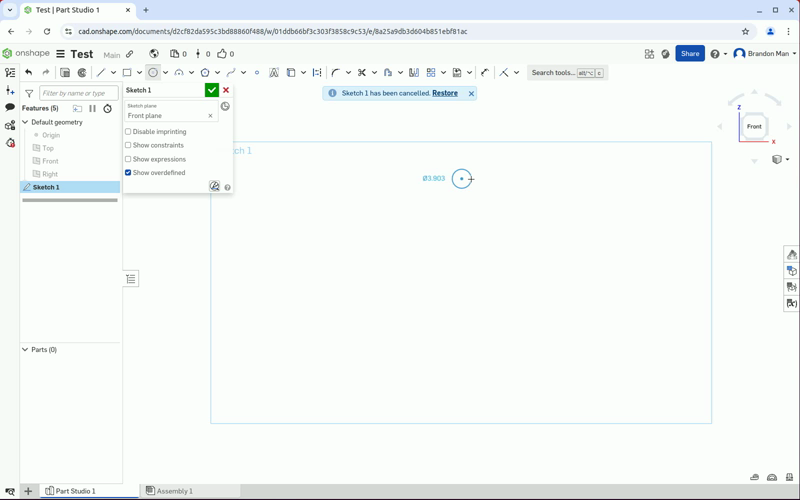
key(esc)
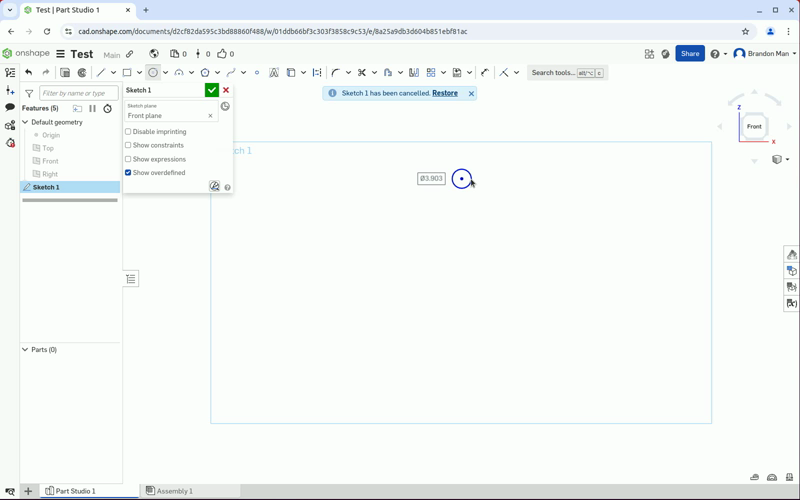
key(c)
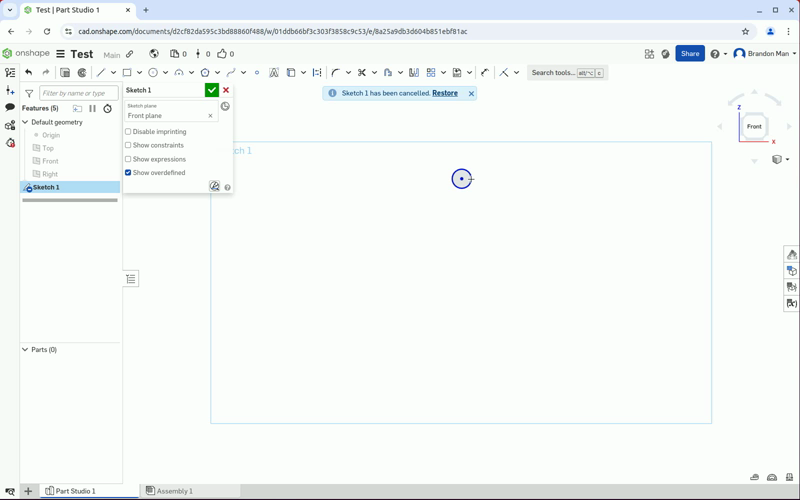
key_down(shift)
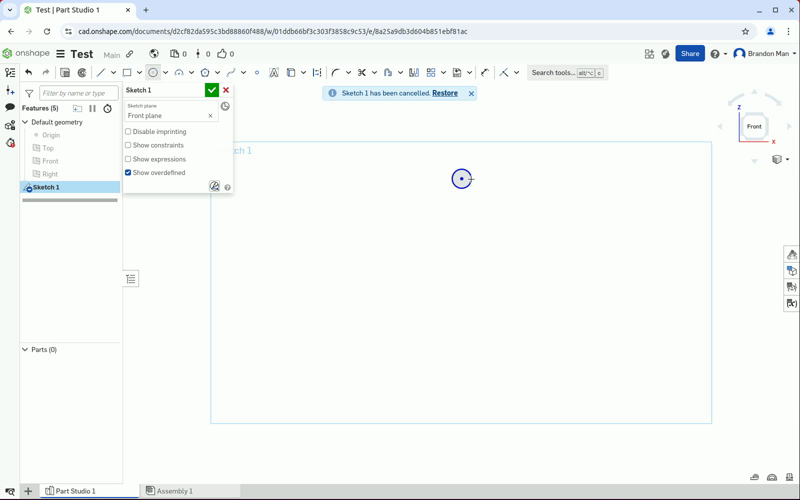
mouse_move(461, 178)
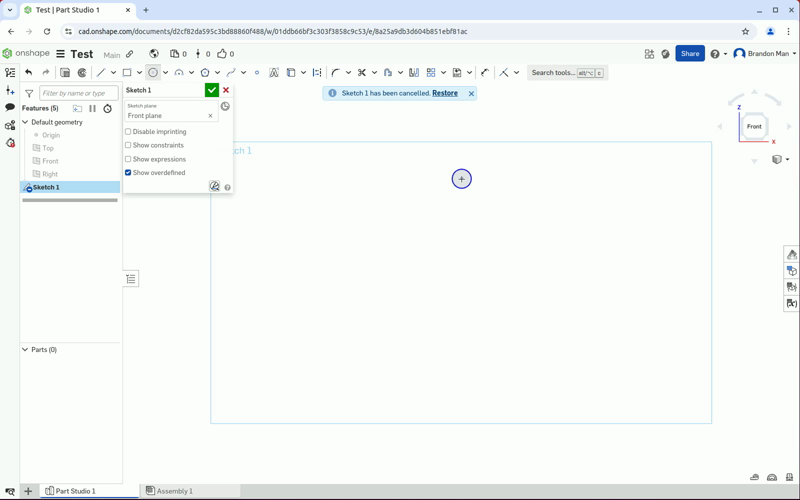
click(461, 178)
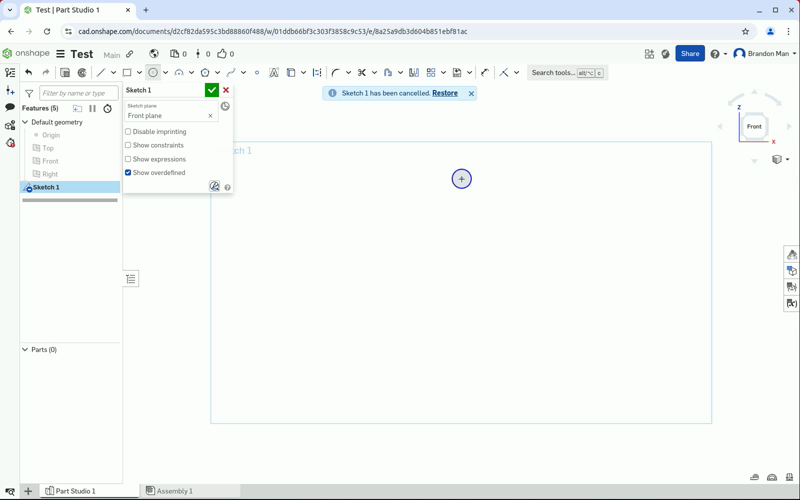
key_up(shift)
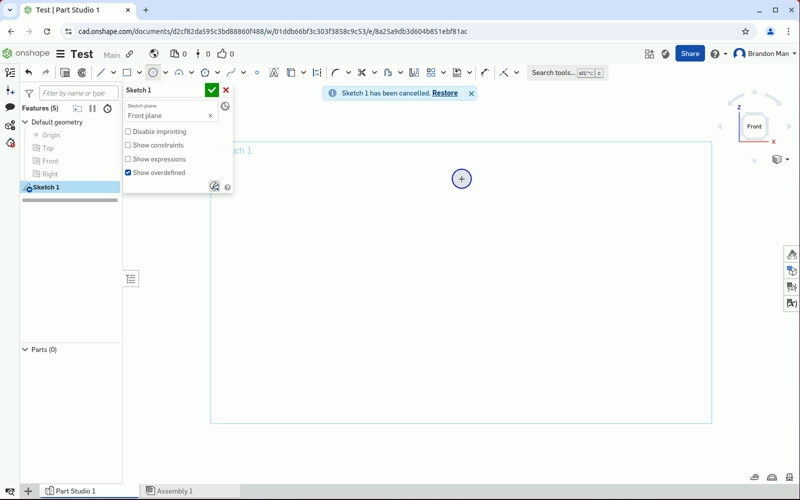
mouse_move(464, 178)
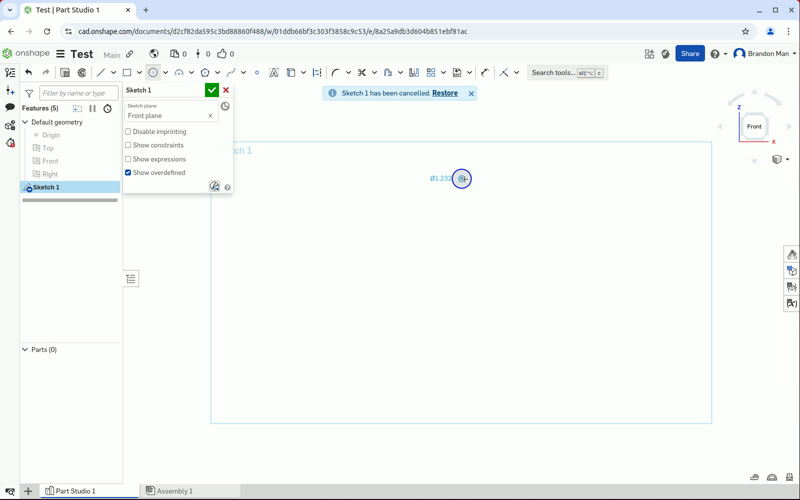
scroll(6)
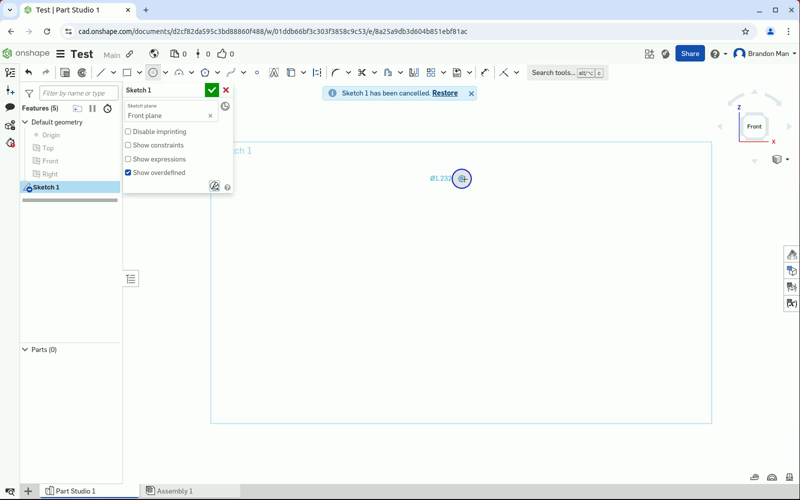
scroll(6)
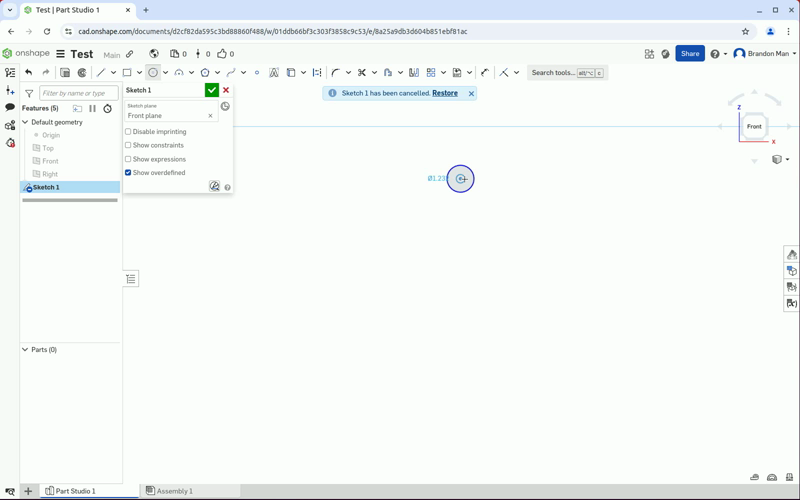
scroll(6)
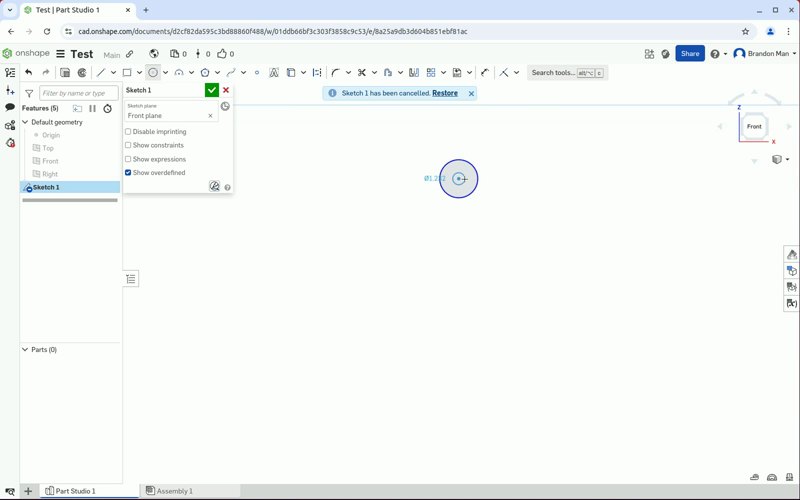
scroll(6)
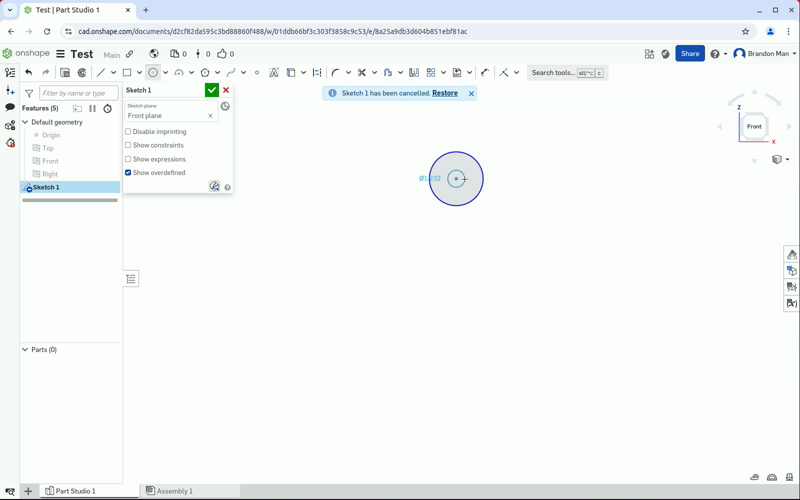
scroll(6)
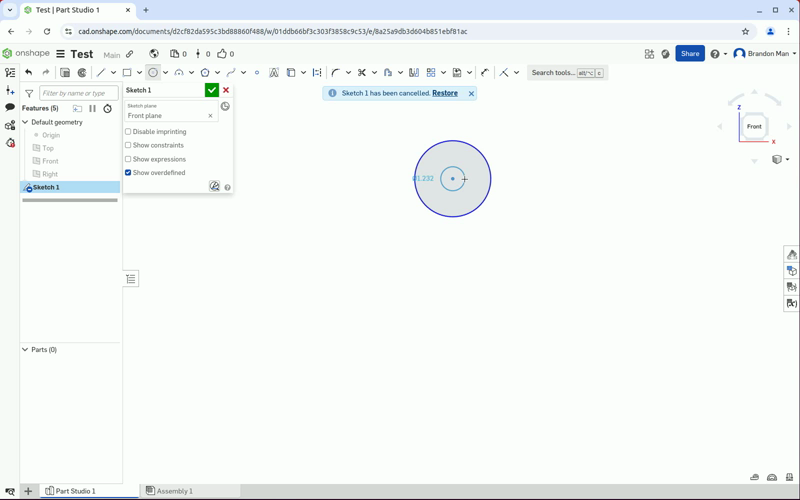
scroll(6)
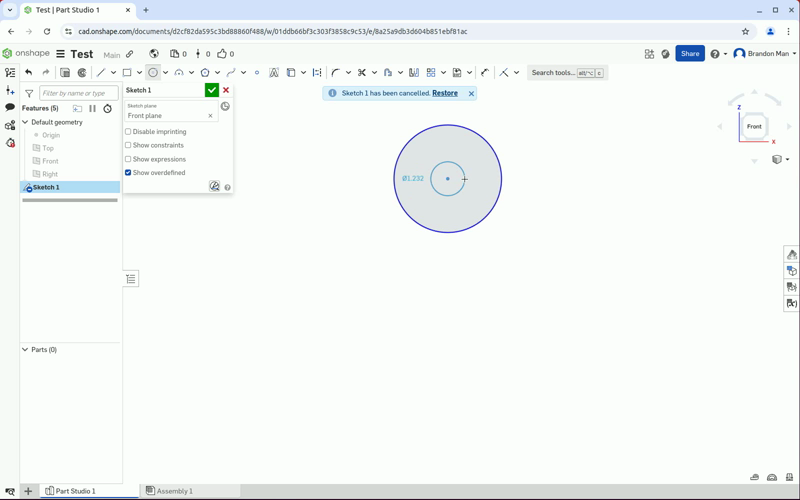
scroll(6)
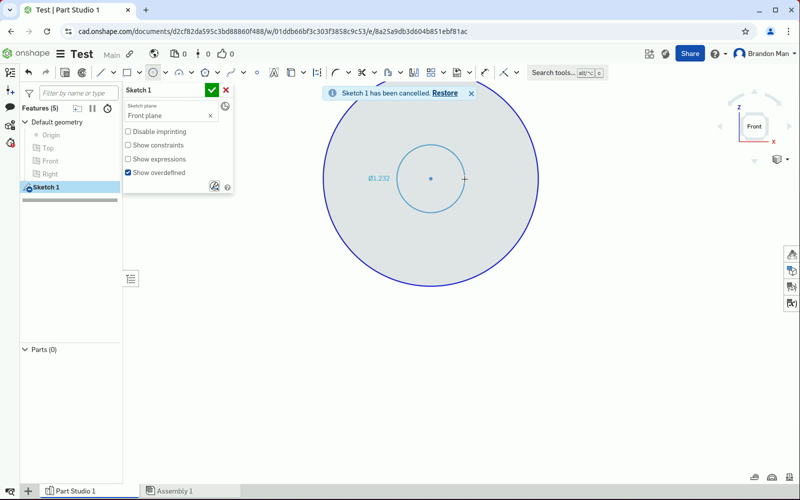
click(464, 178)
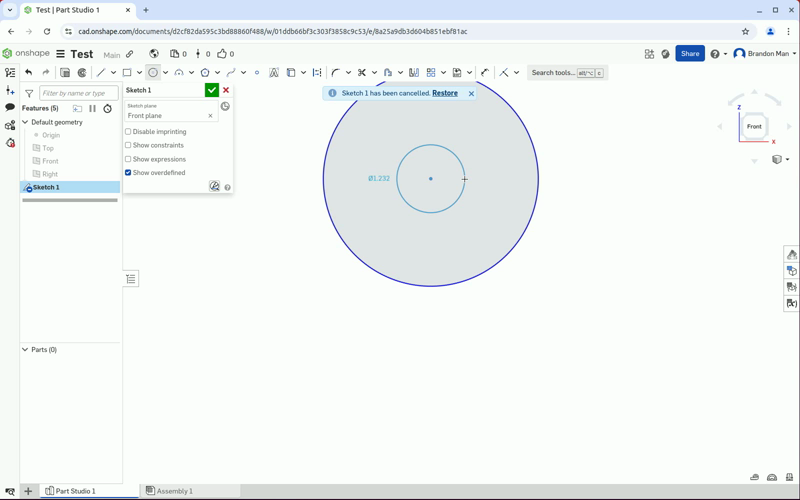
scroll(-6)
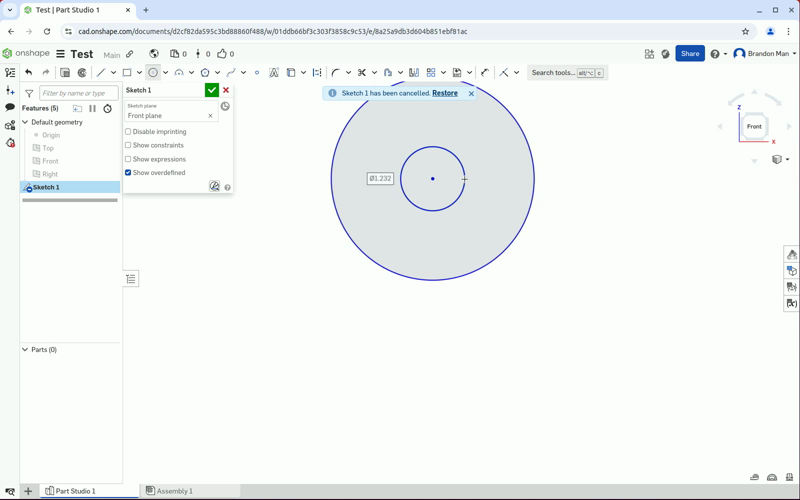
scroll(-6)
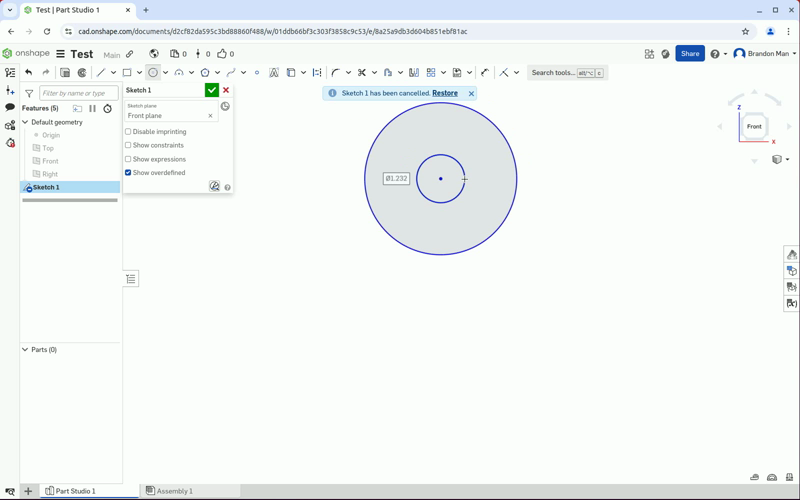
scroll(-6)
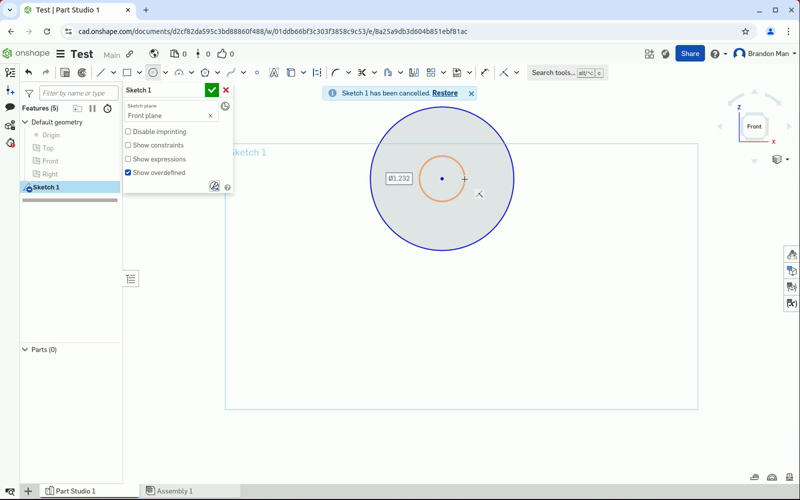
scroll(-6)
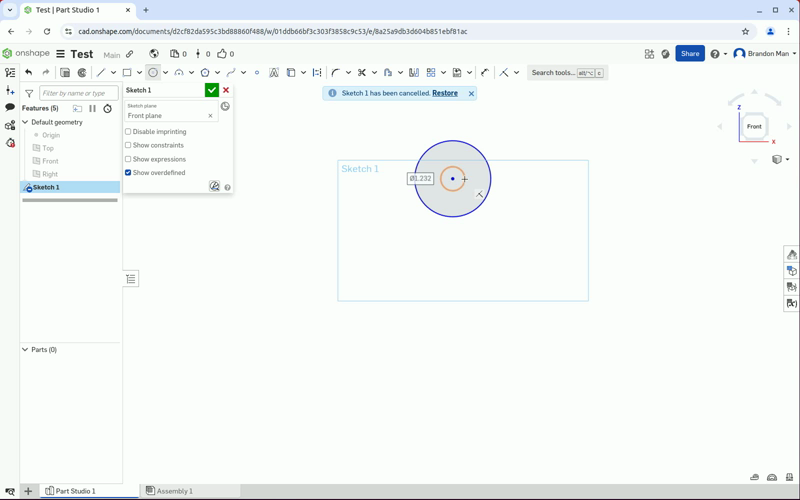
scroll(-6)
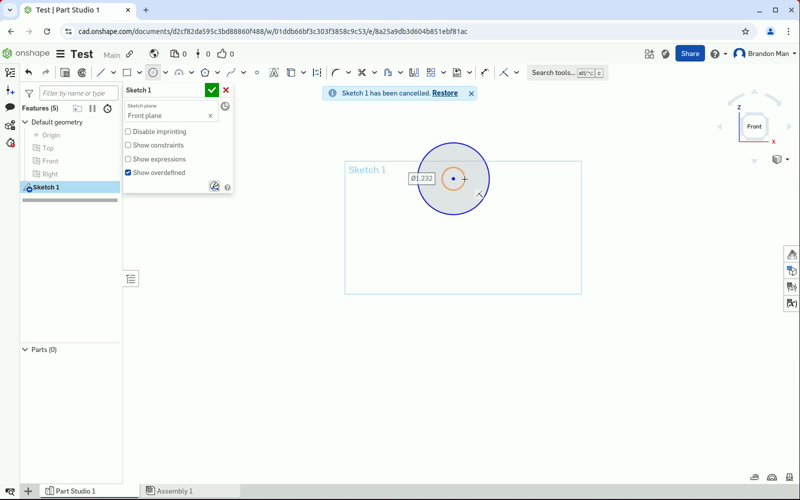
scroll(-6)
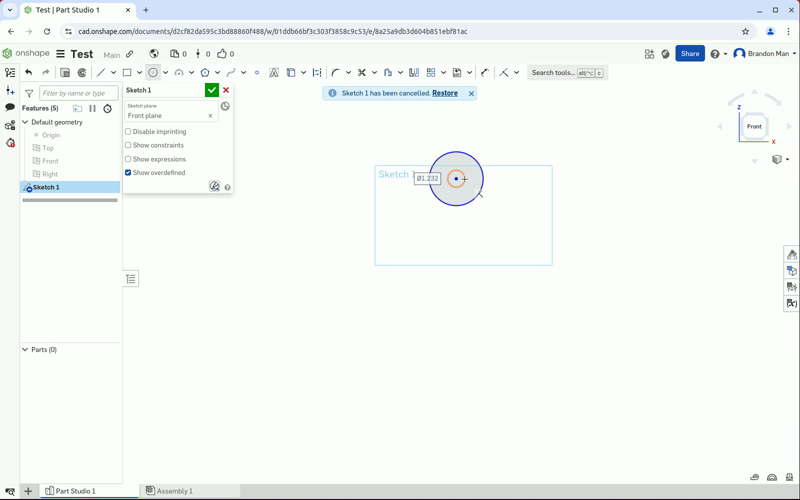
scroll(-6)
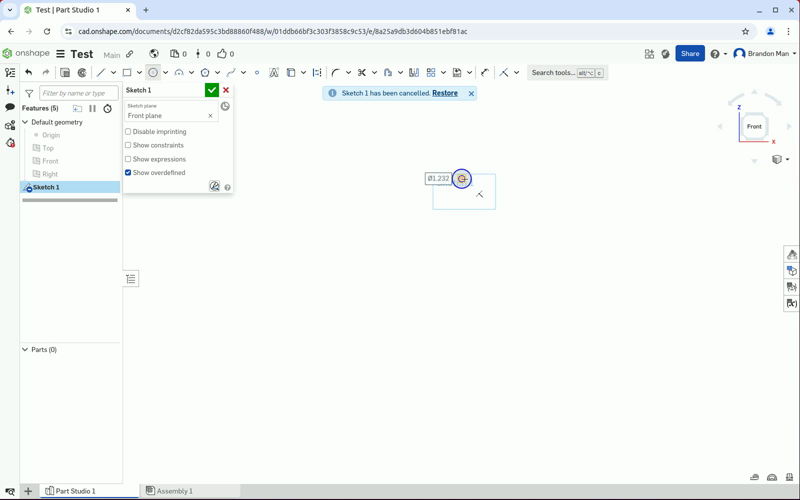
key(esc)
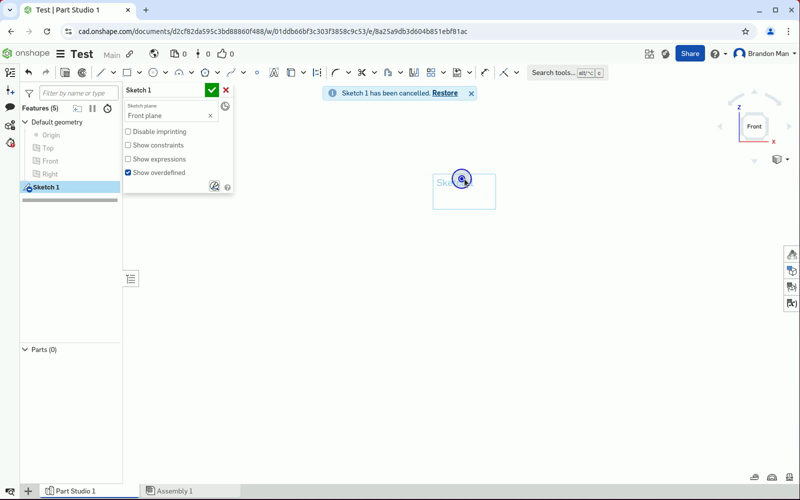
mouse_move(455, 175)
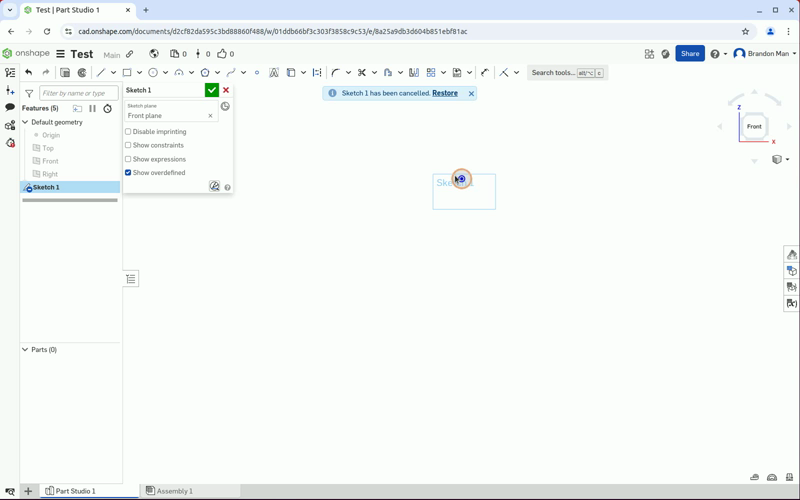
scroll(6)
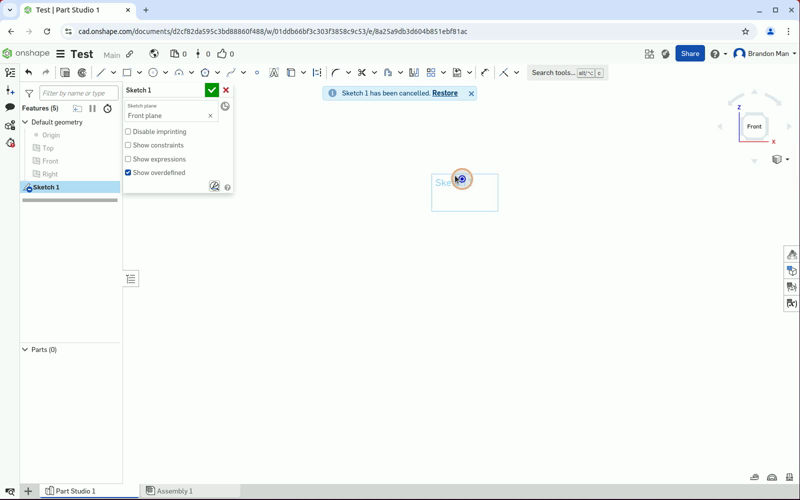
scroll(6)
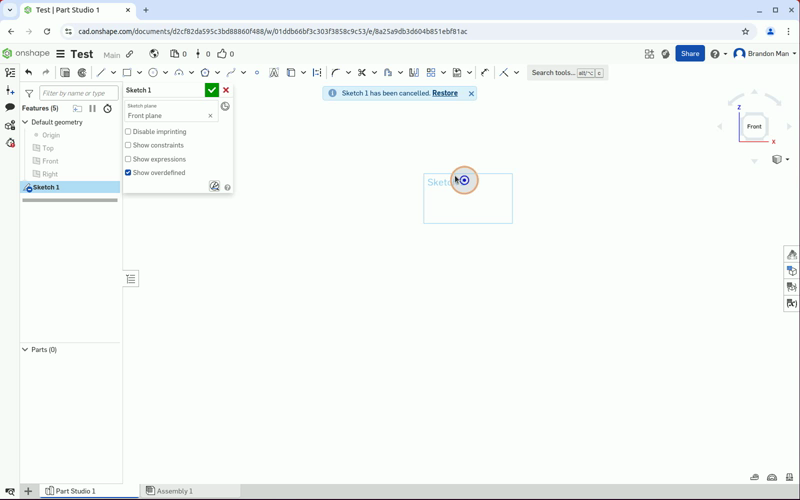
scroll(6)
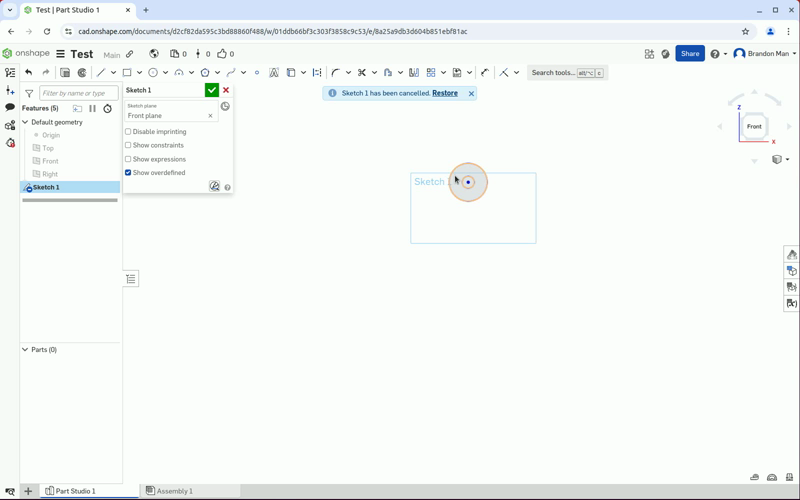
scroll(6)
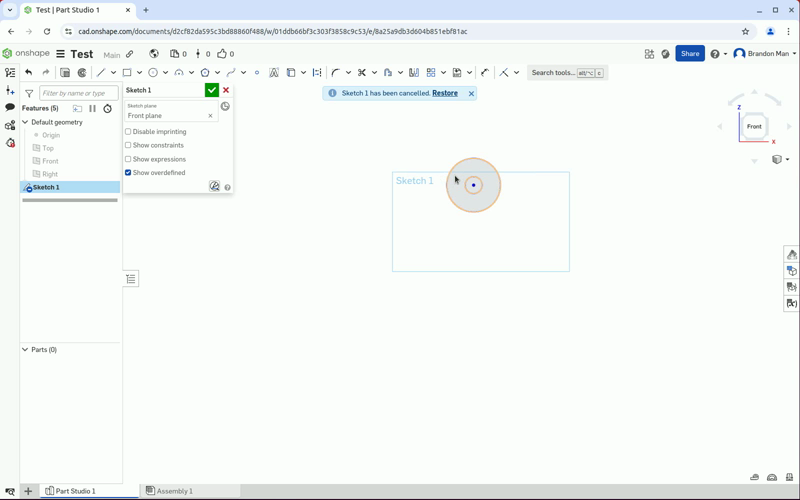
scroll(6)
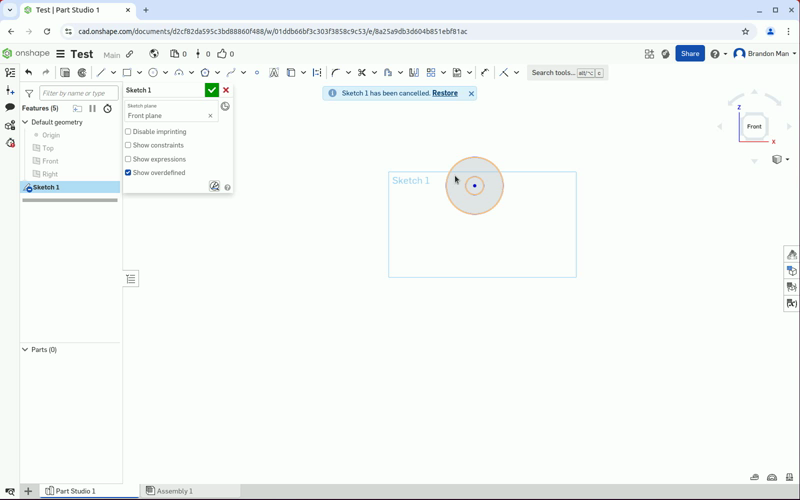
scroll(6)
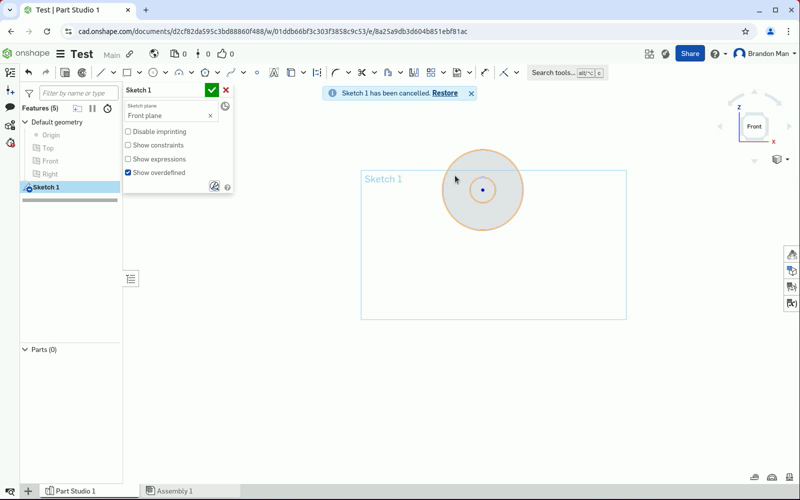
scroll(6)
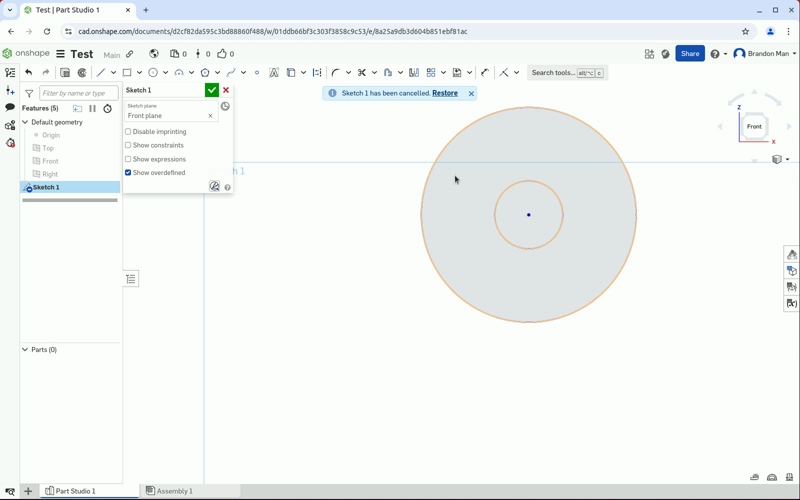
click(455, 175)
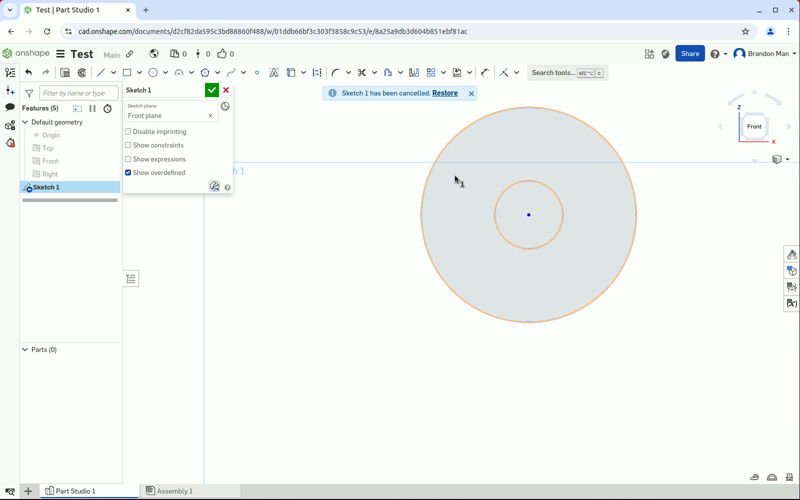
scroll(-6)
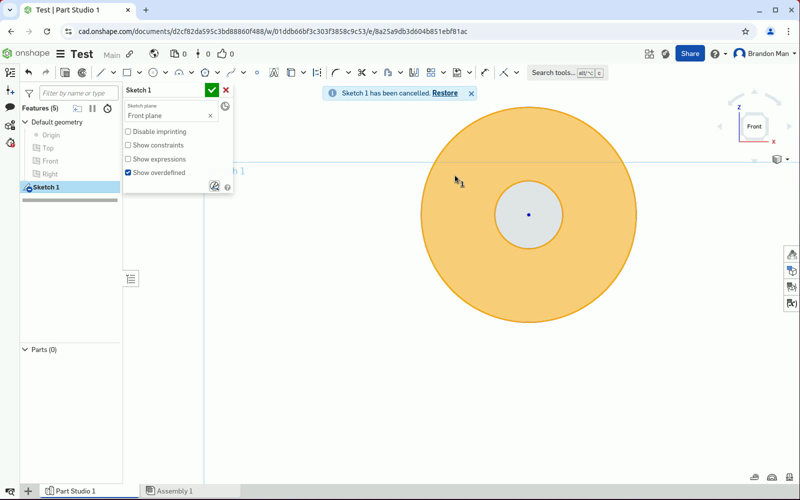
scroll(-6)
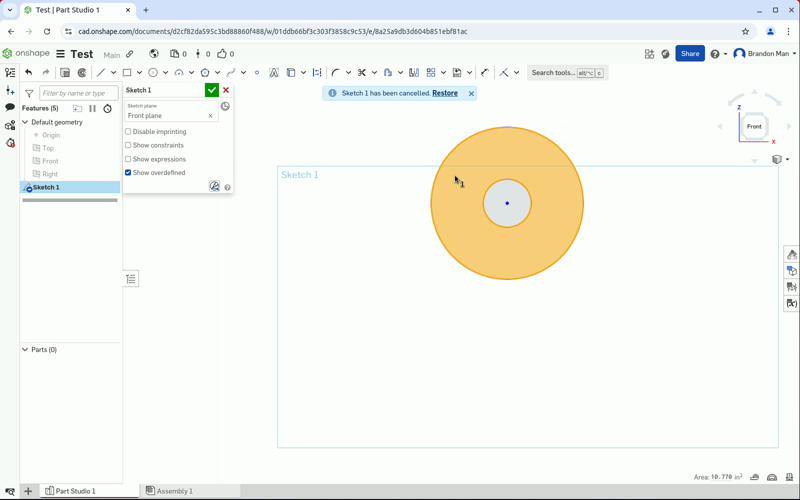
scroll(-6)
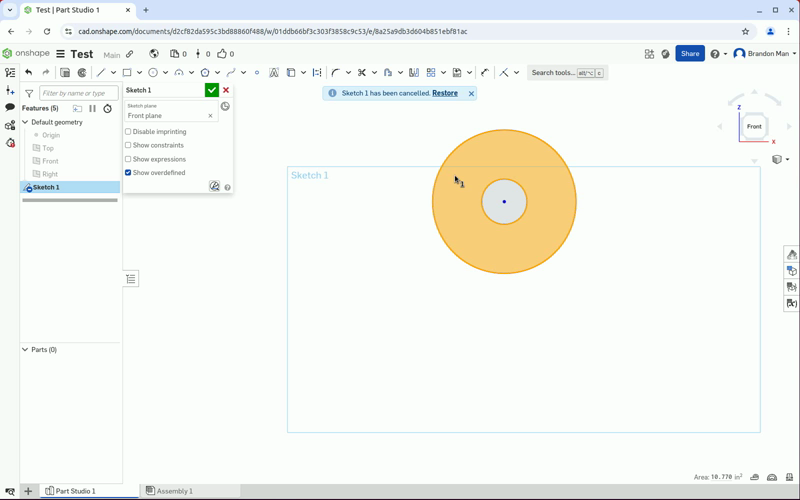
scroll(-6)
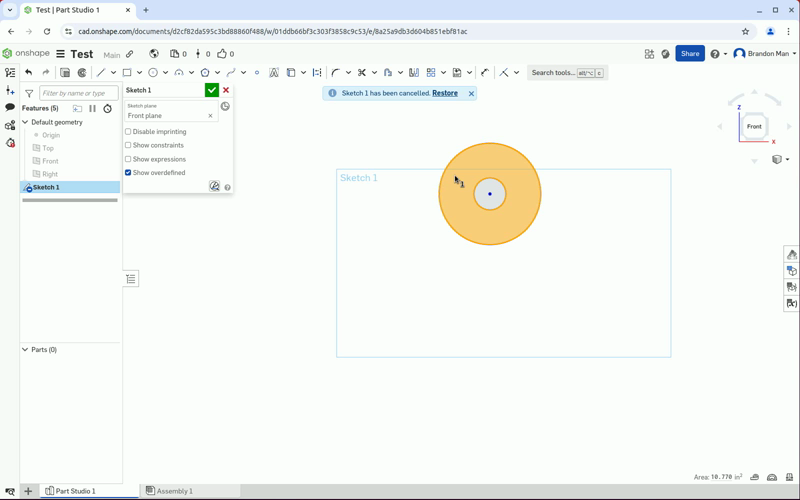
scroll(-6)
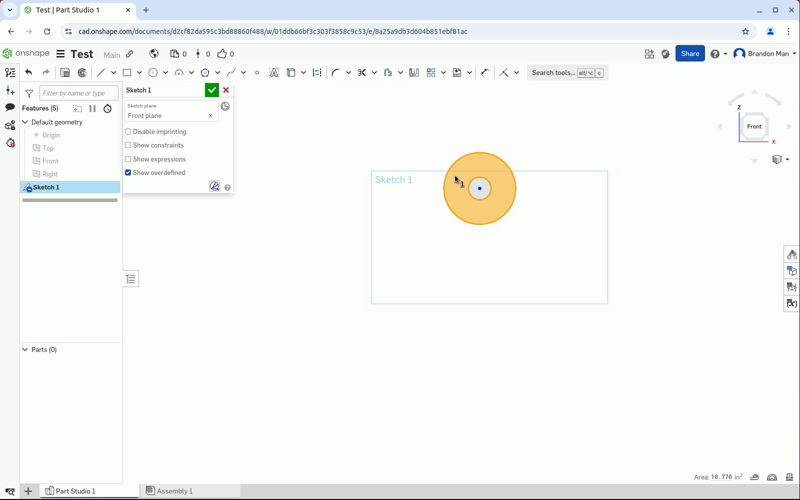
scroll(-6)
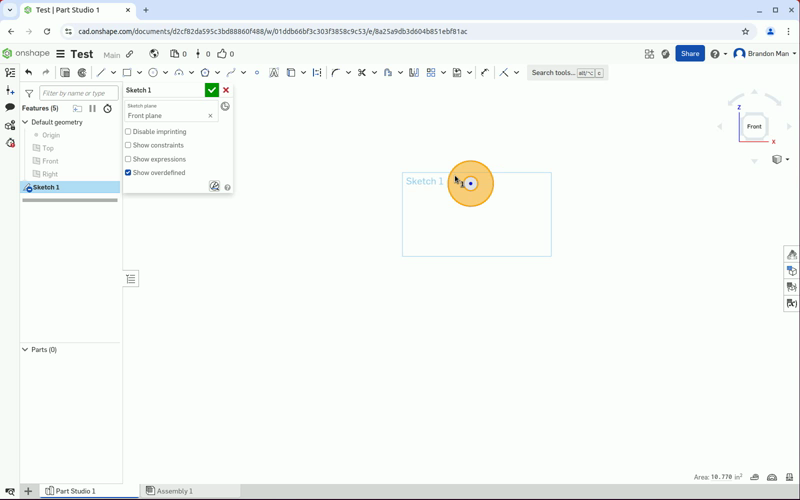
scroll(-6)
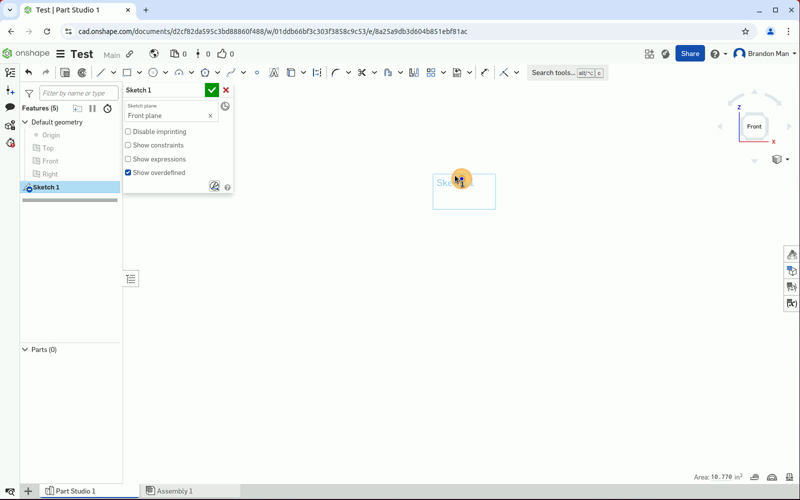
mouse_move(73, 352)
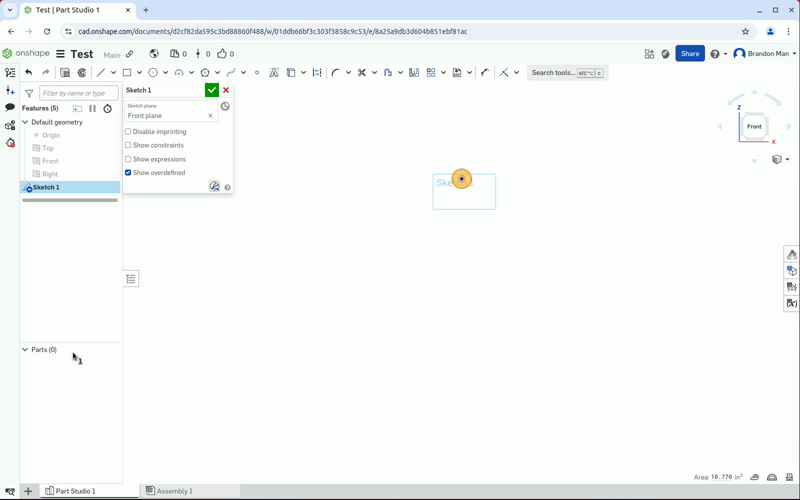
key(shift+y)
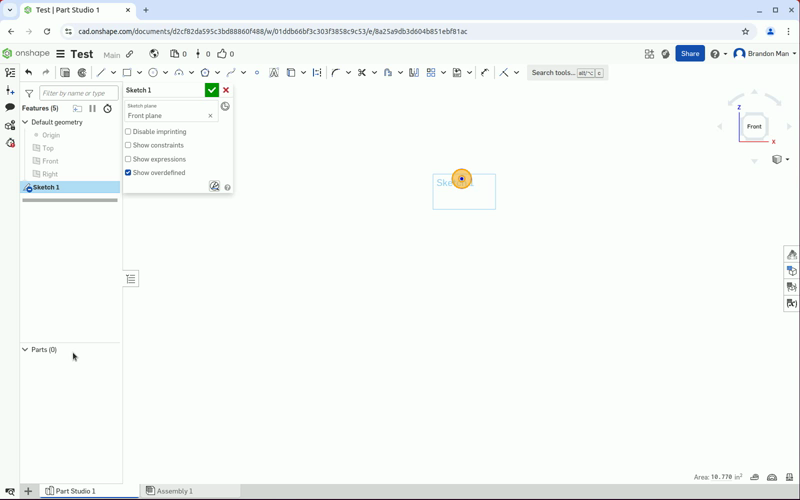
key(shift+e)
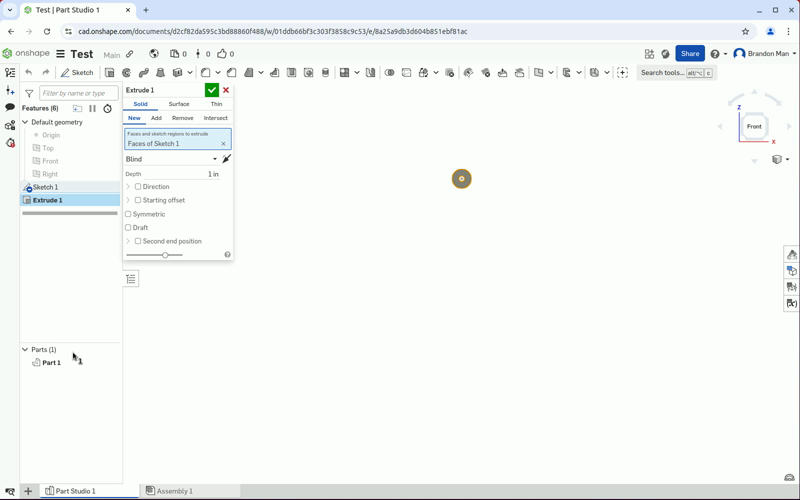
mouse_move(143, 106)
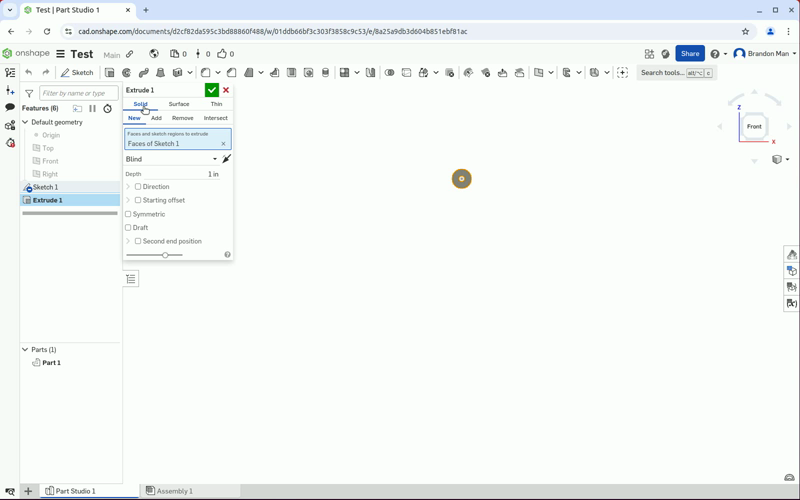
click(143, 106)
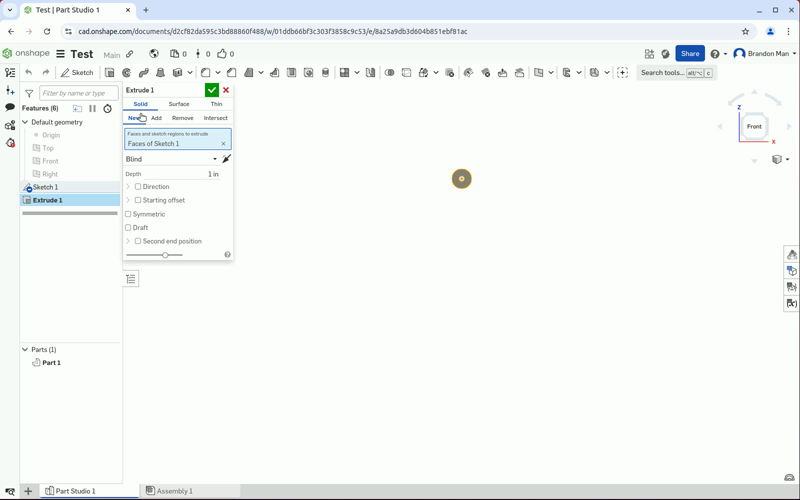
mouse_move(137, 120)
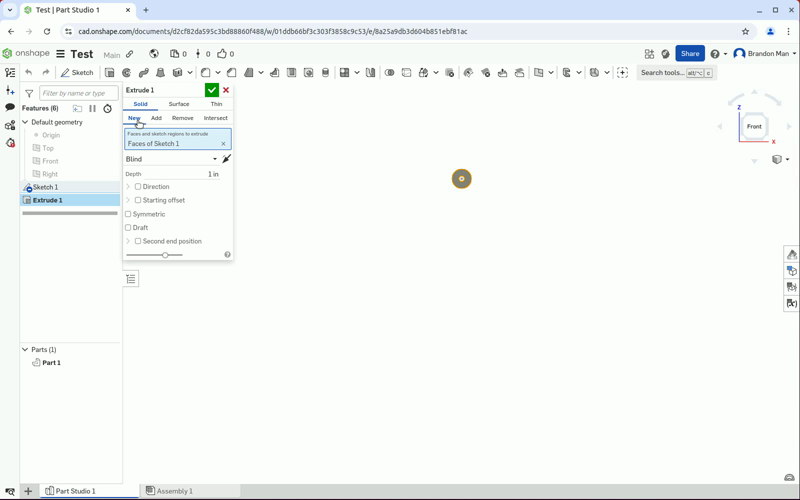
click(137, 120)
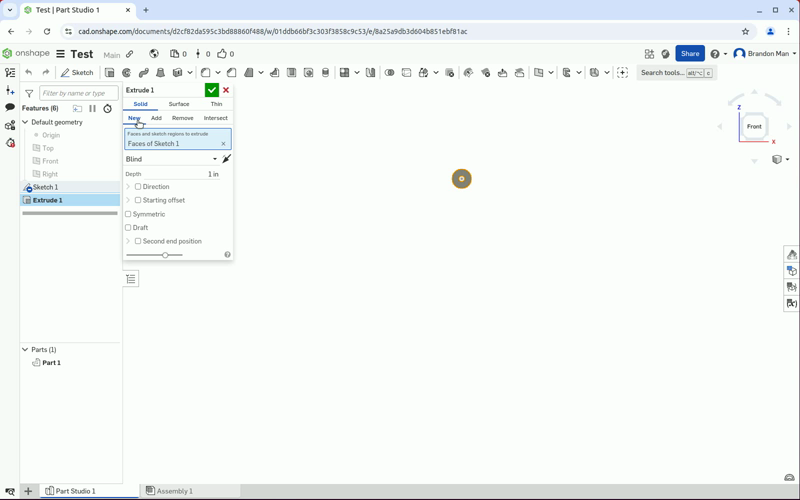
key(tab, 4)
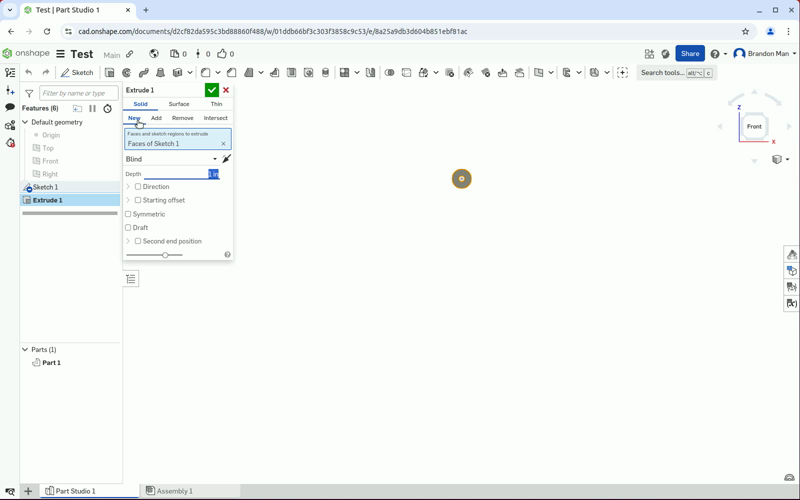
text(0.481)
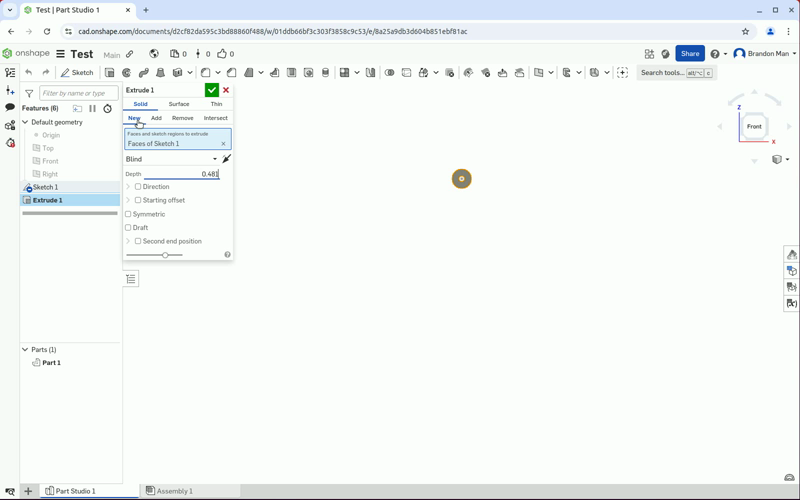
key(enter)
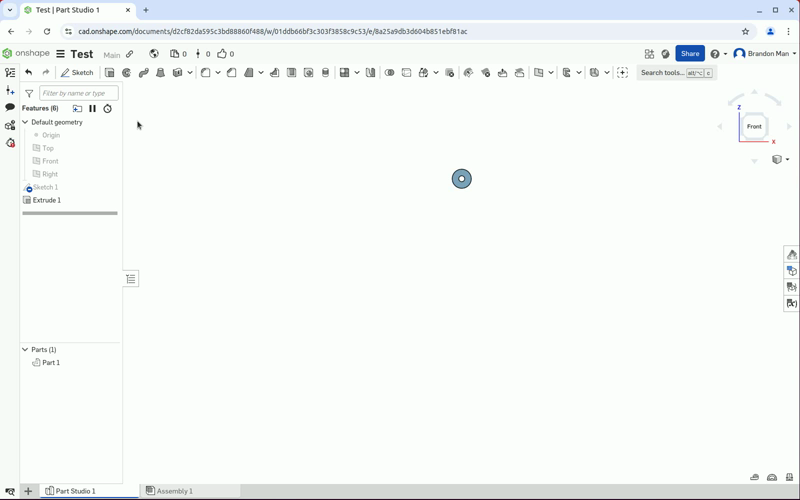
key(shift+h)
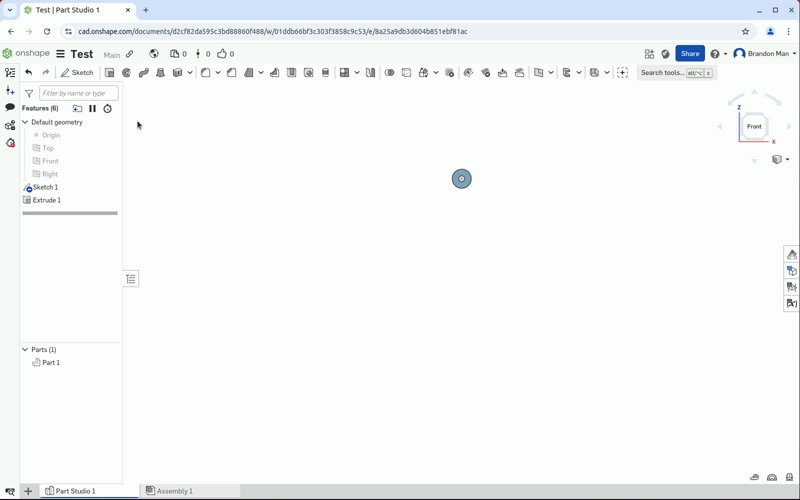
key(shift+h)
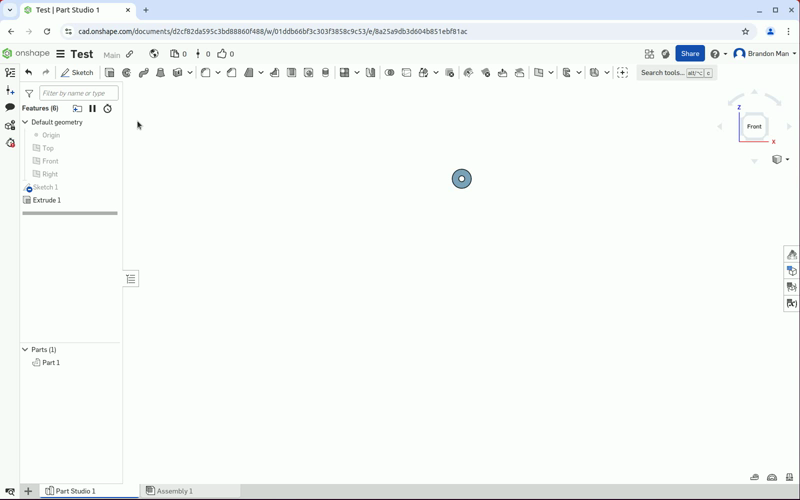
mouse_move(73, 189)
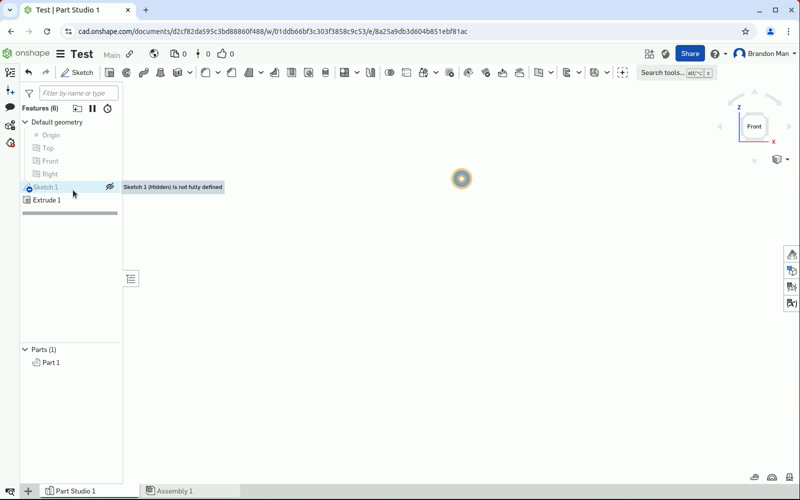
click(73, 189)
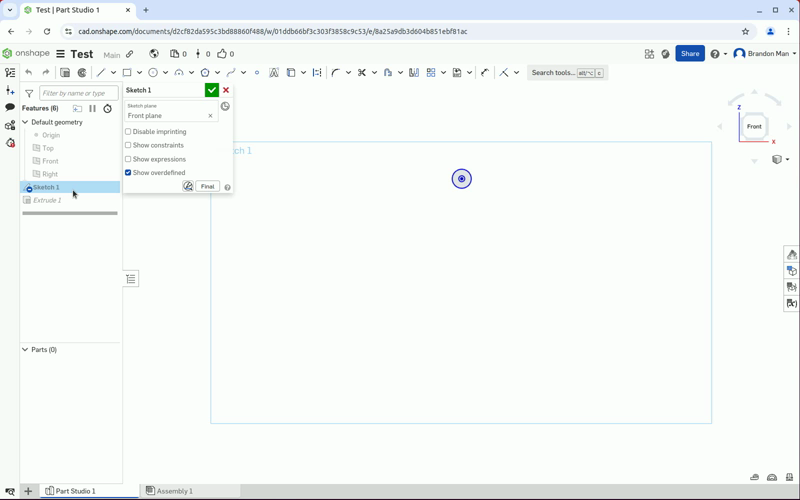
mouse_move(229, 92)
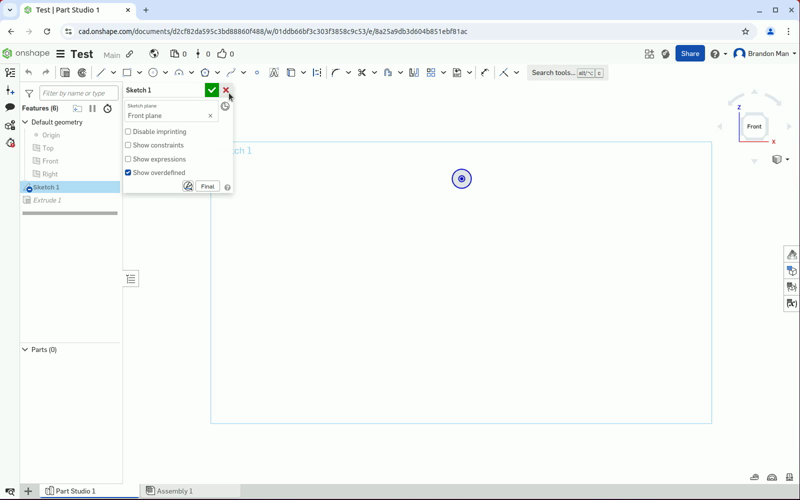
click(229, 92)
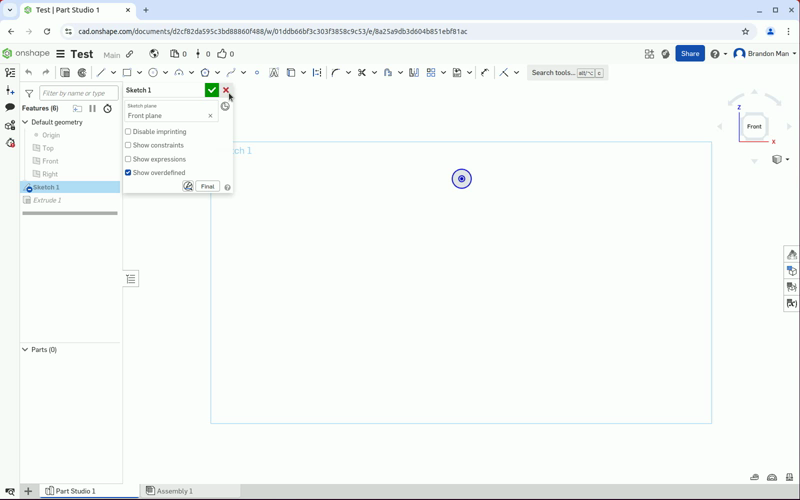
key(shift+s)
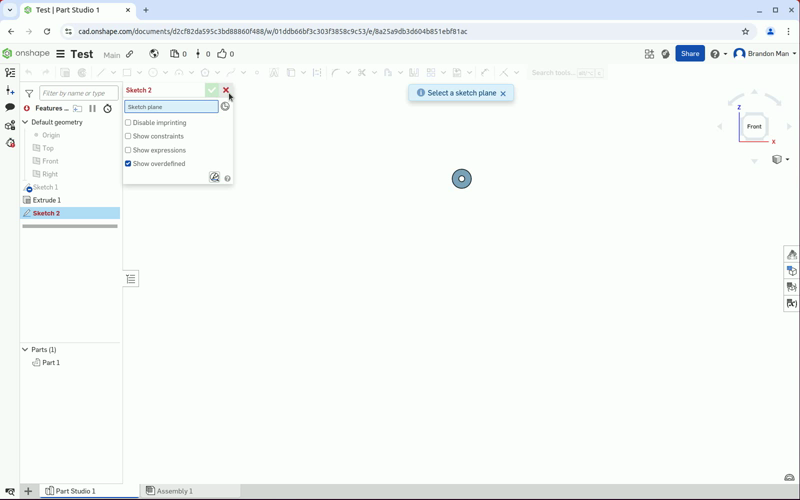
mouse_move(73, 163)
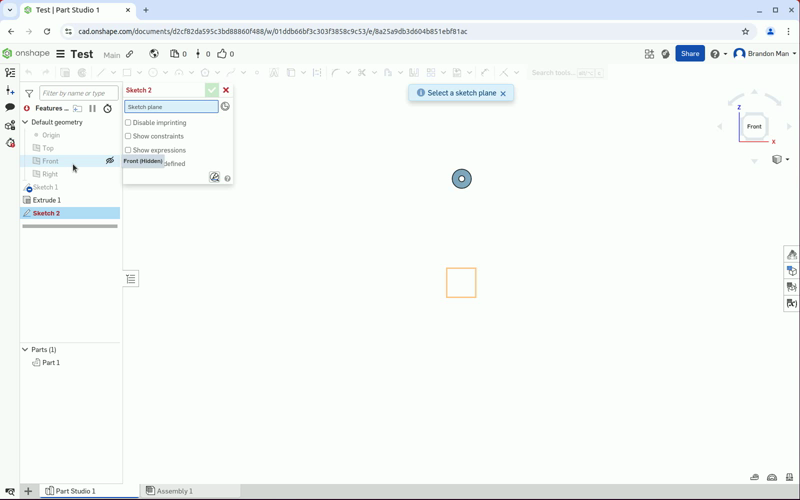
click(73, 163)
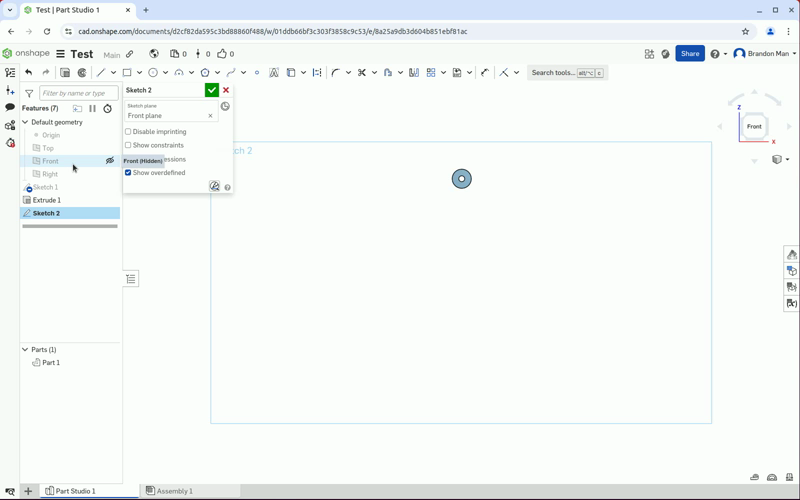
mouse_move(73, 352)
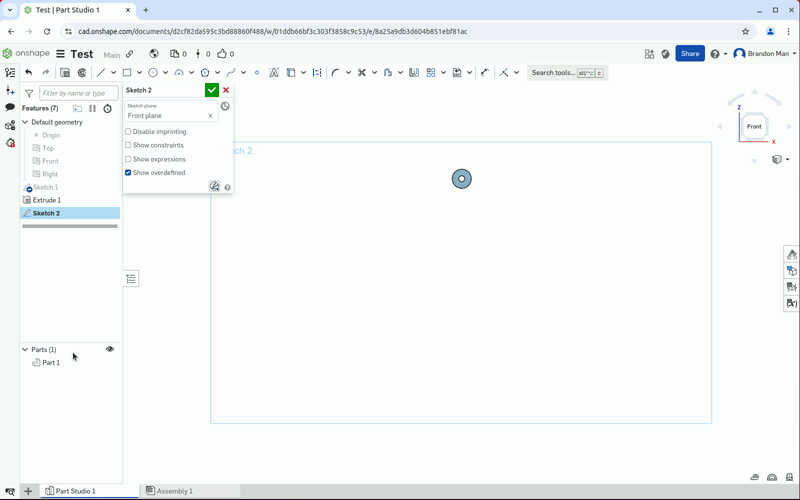
key(y)
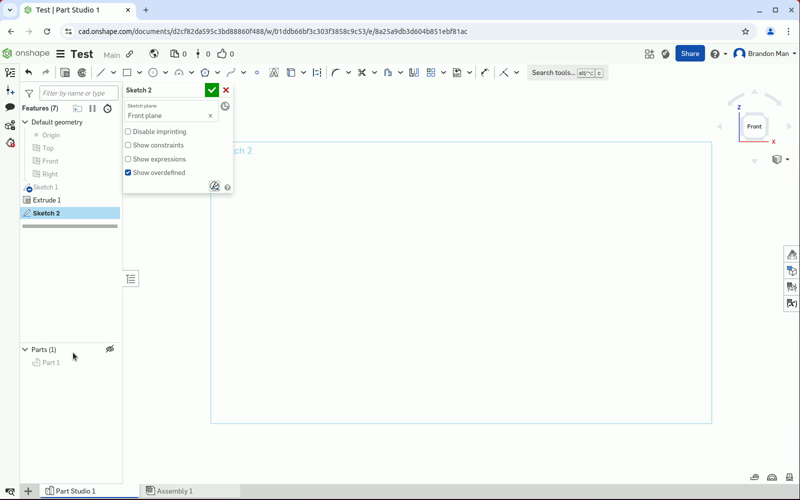
key(c)
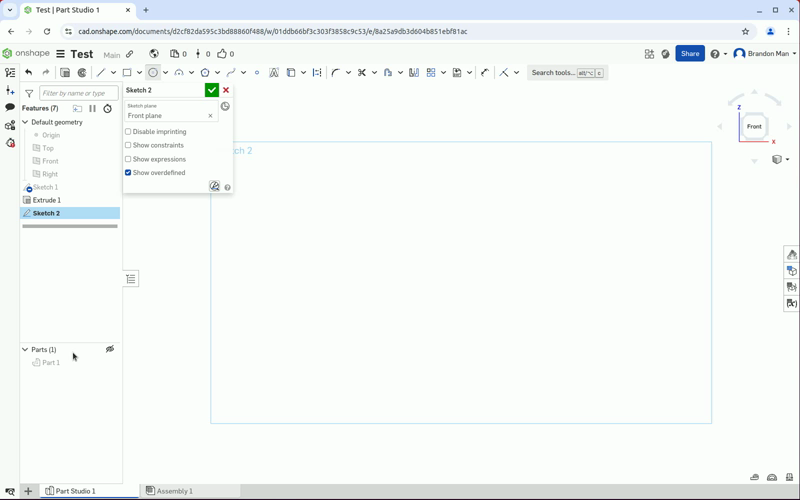
key_down(shift)
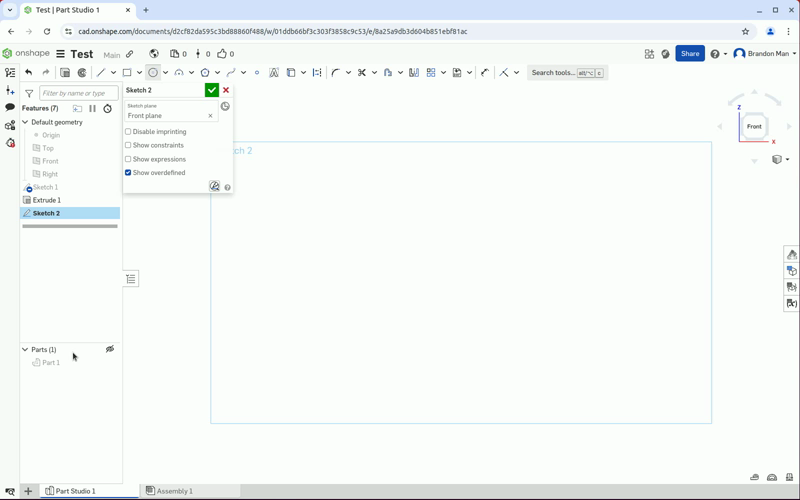
mouse_move(461, 225)
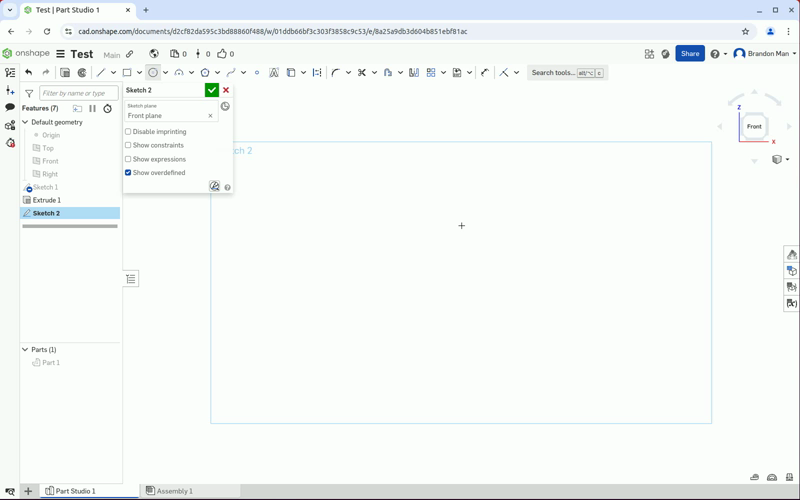
click(461, 225)
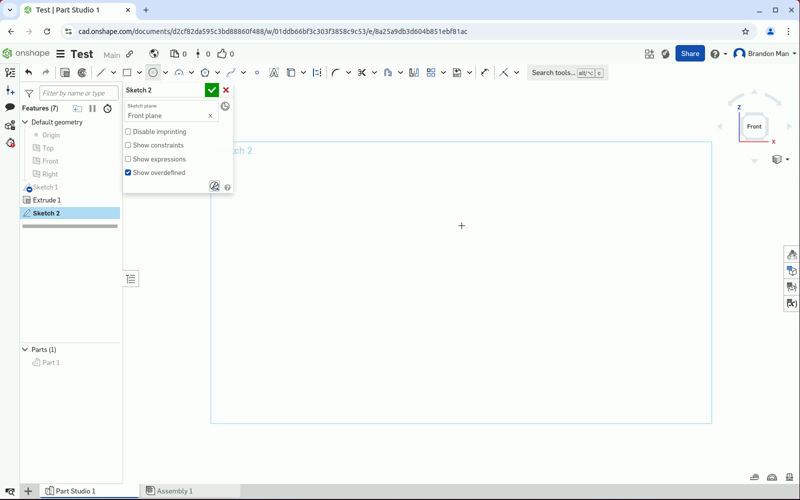
key_up(shift)
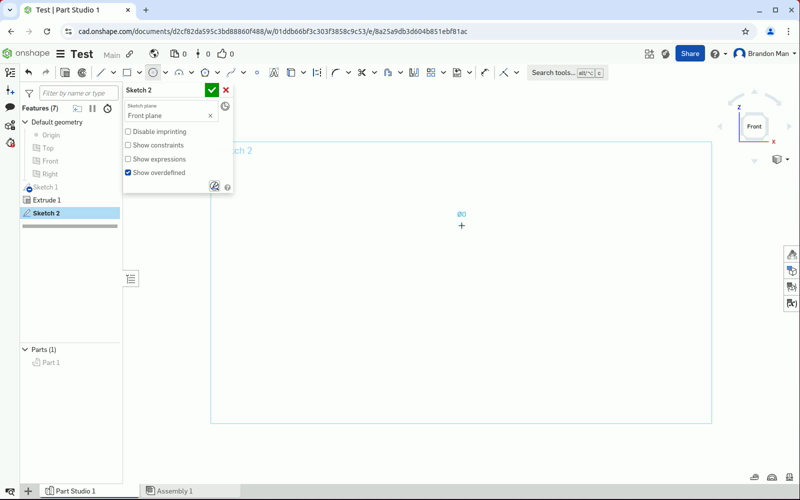
mouse_move(477, 225)
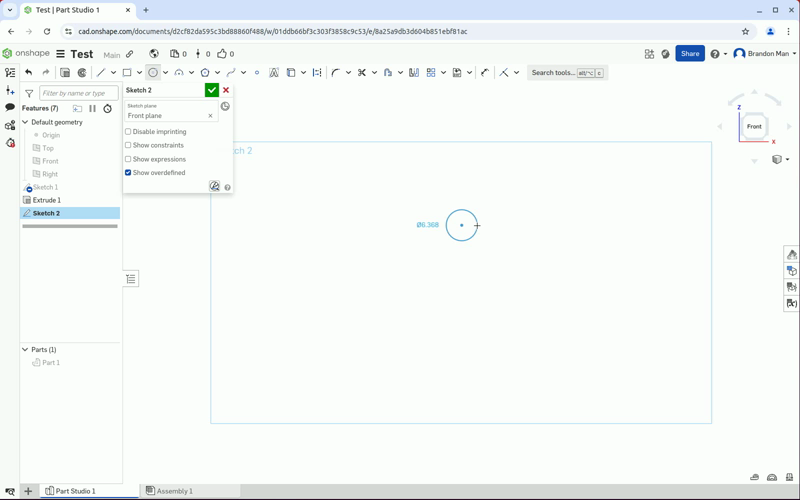
click(477, 225)
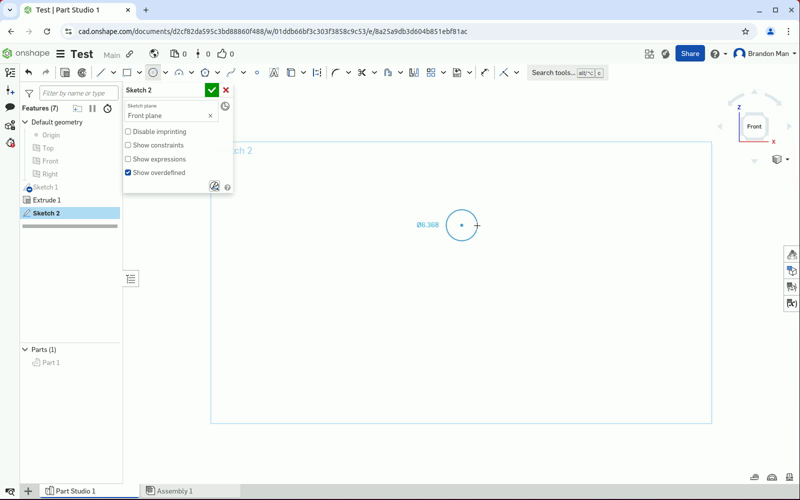
key(esc)
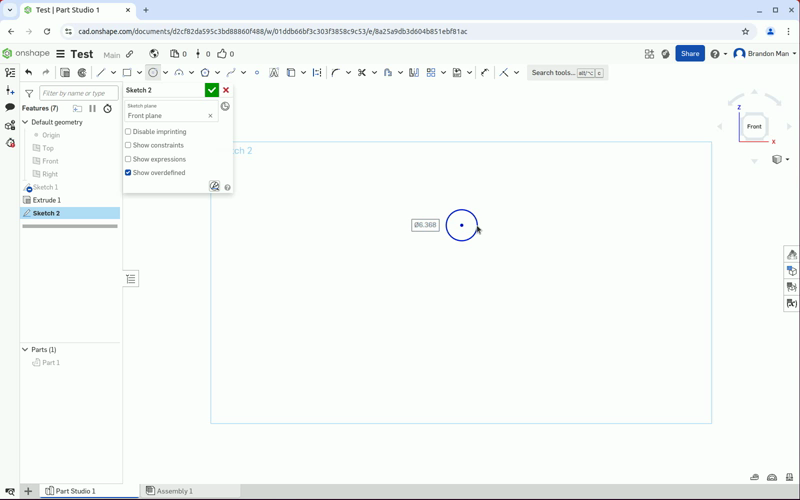
key(c)
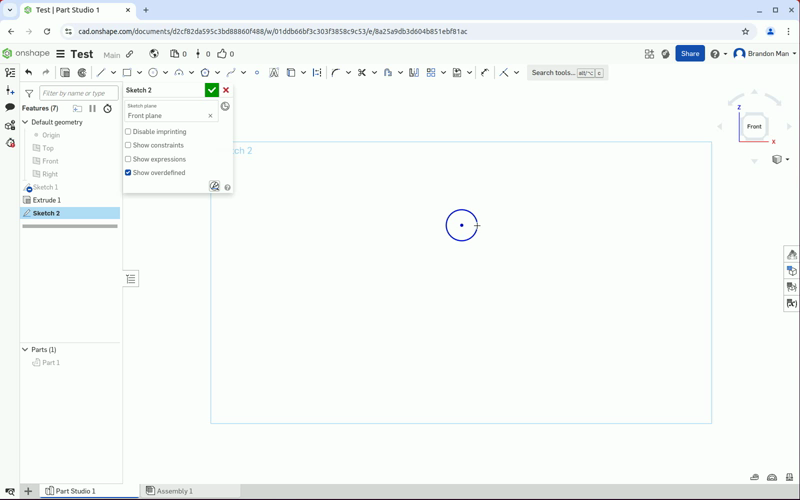
key_down(shift)
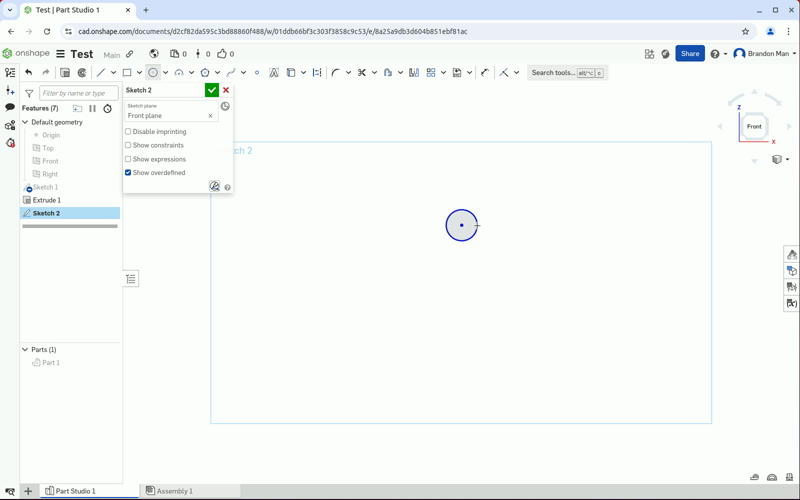
mouse_move(461, 225)
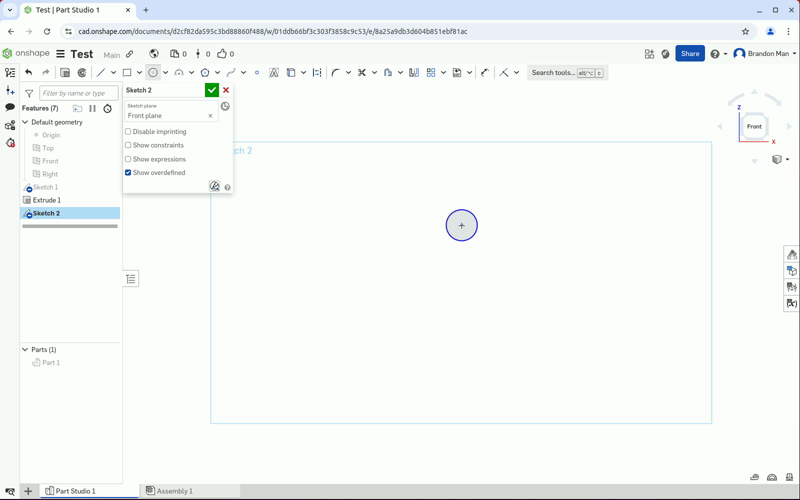
click(461, 225)
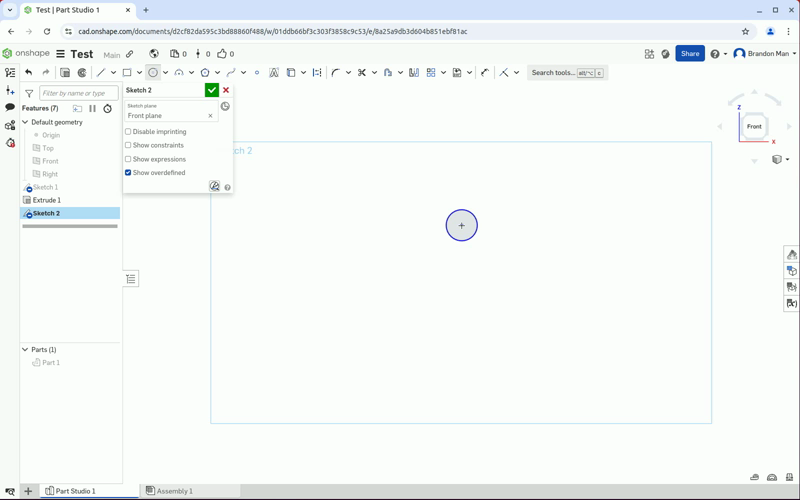
key_up(shift)
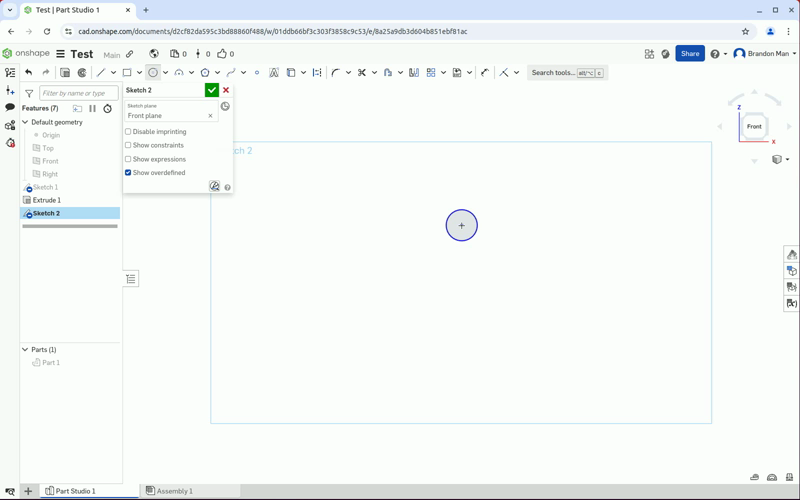
mouse_move(465, 225)
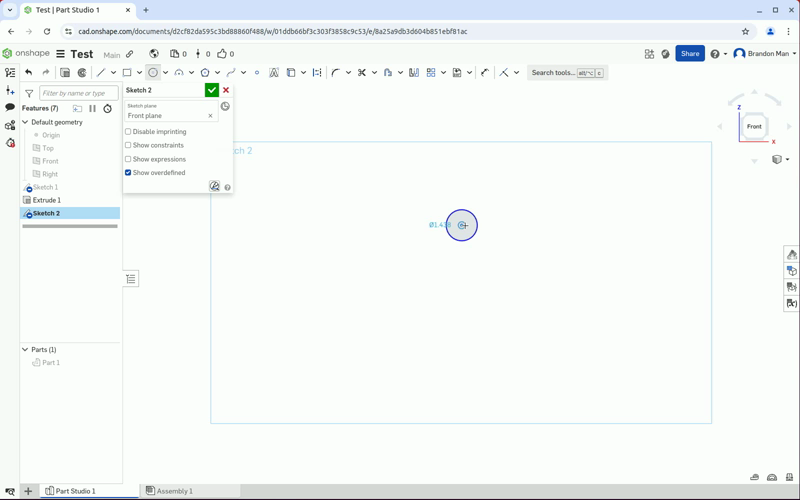
scroll(6)
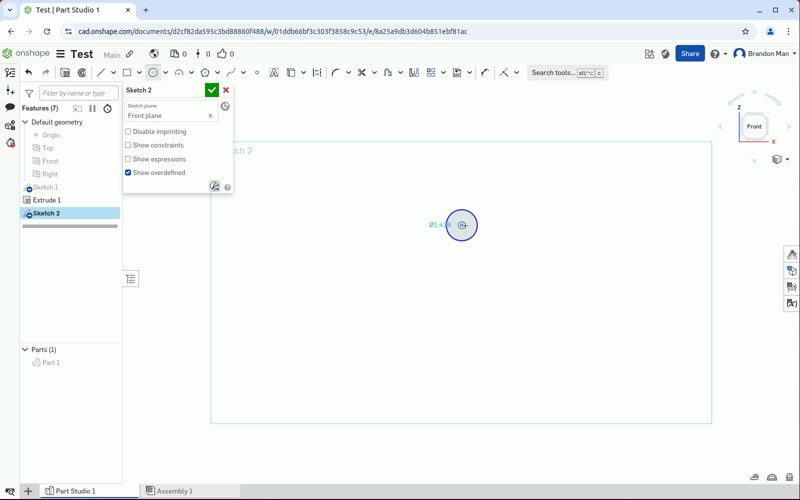
scroll(6)
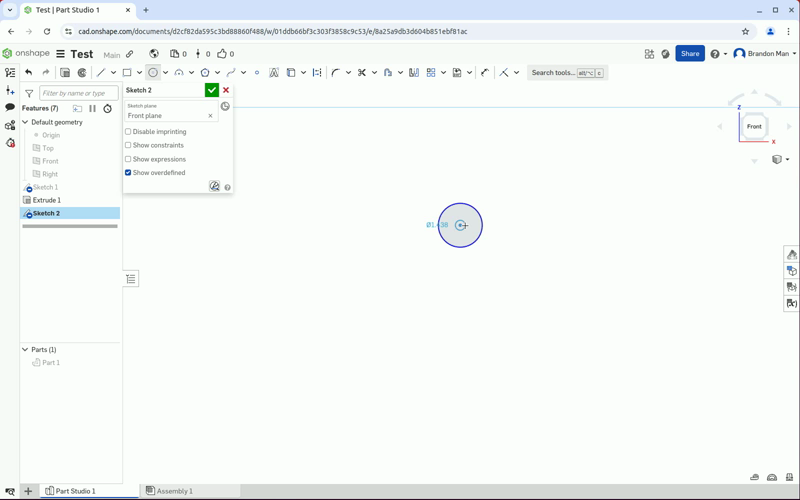
scroll(6)
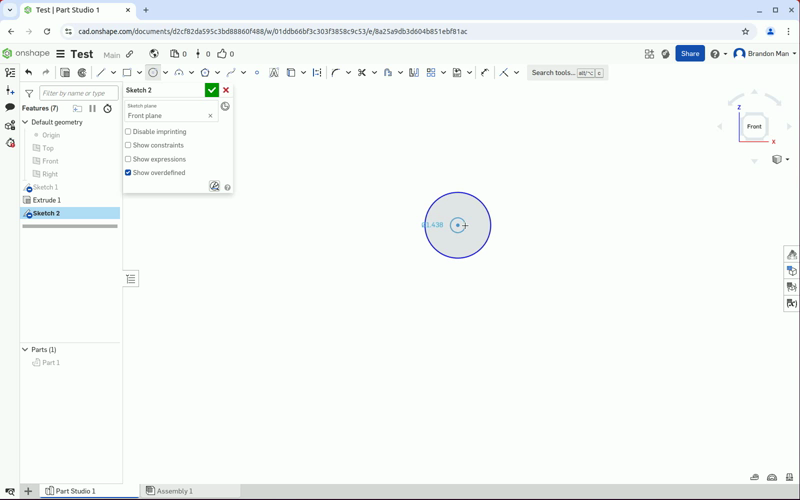
scroll(6)
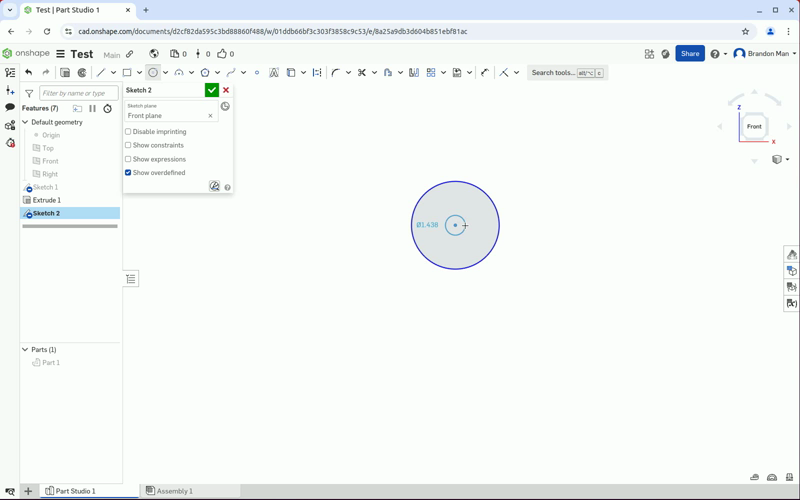
scroll(6)
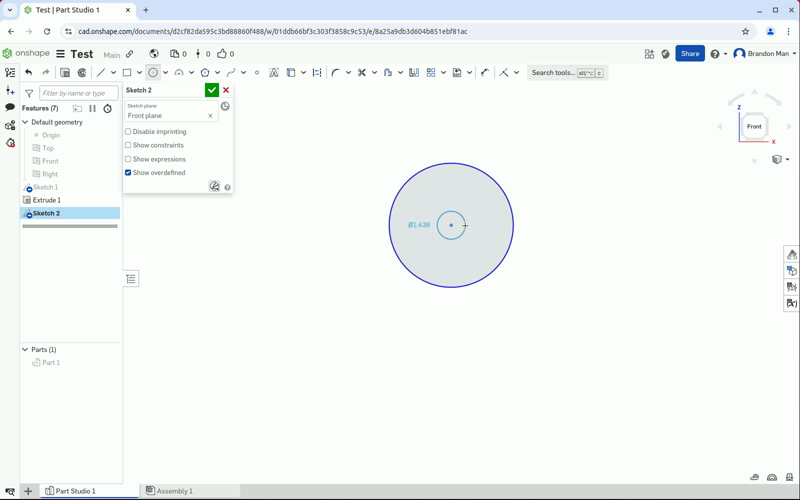
scroll(6)
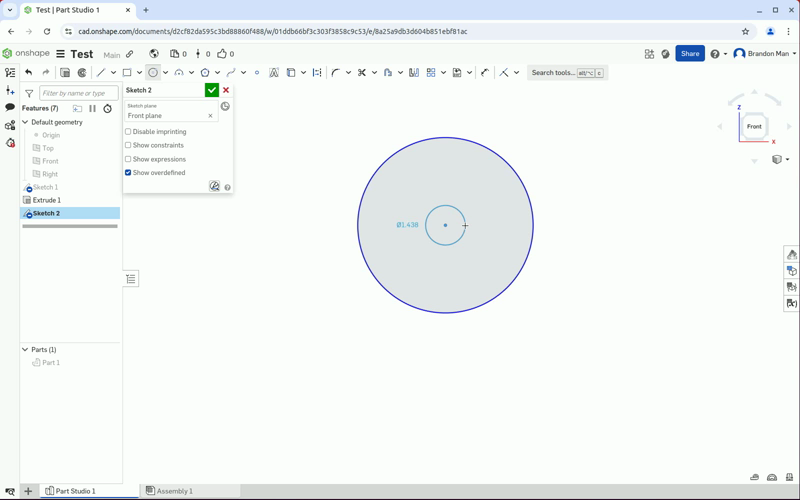
scroll(6)
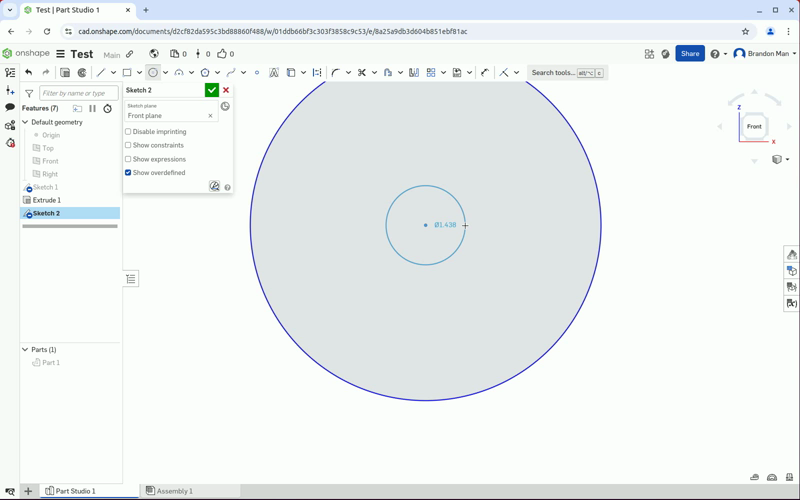
click(465, 225)
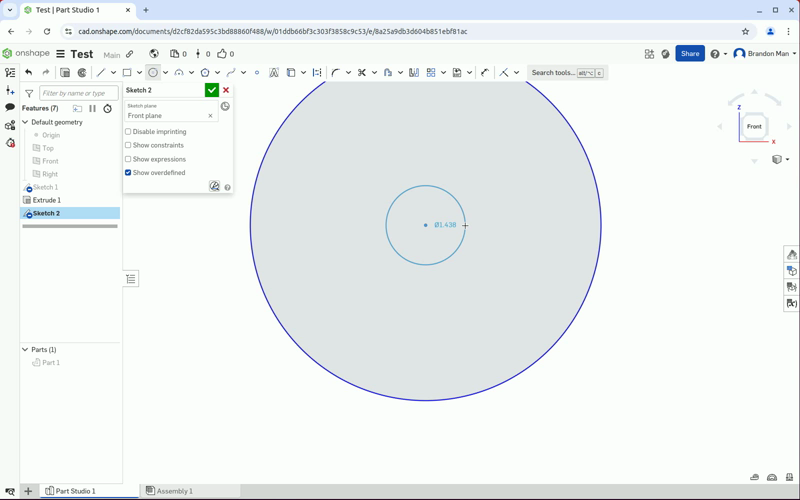
scroll(-6)
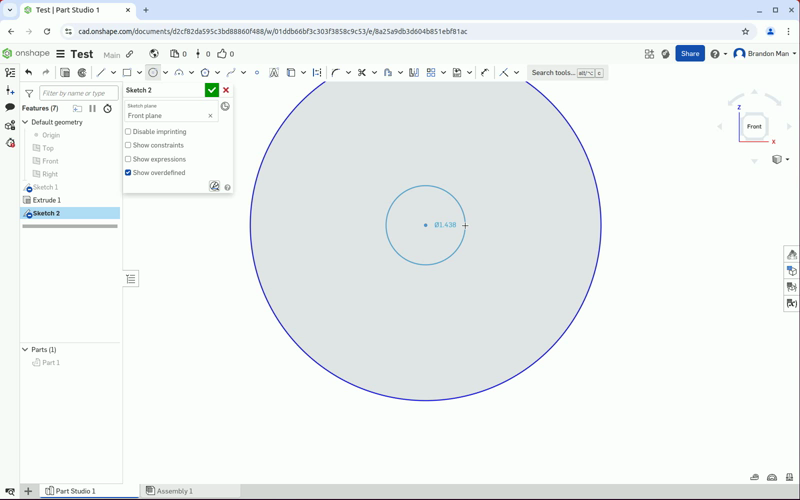
scroll(-6)
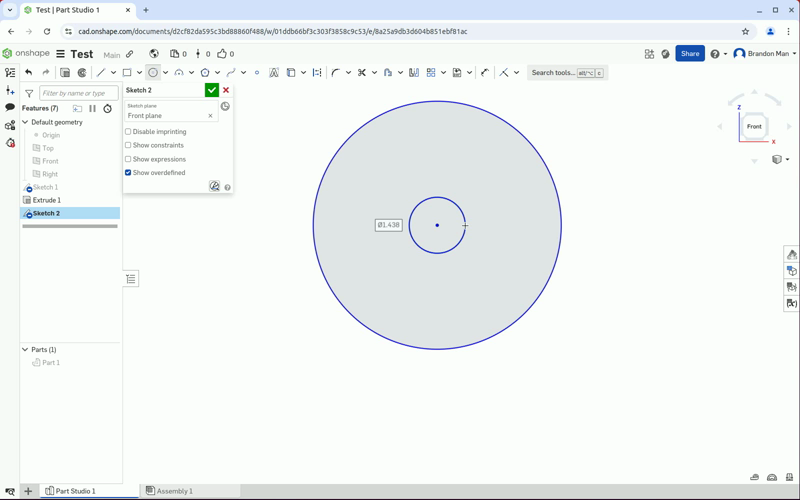
scroll(-6)
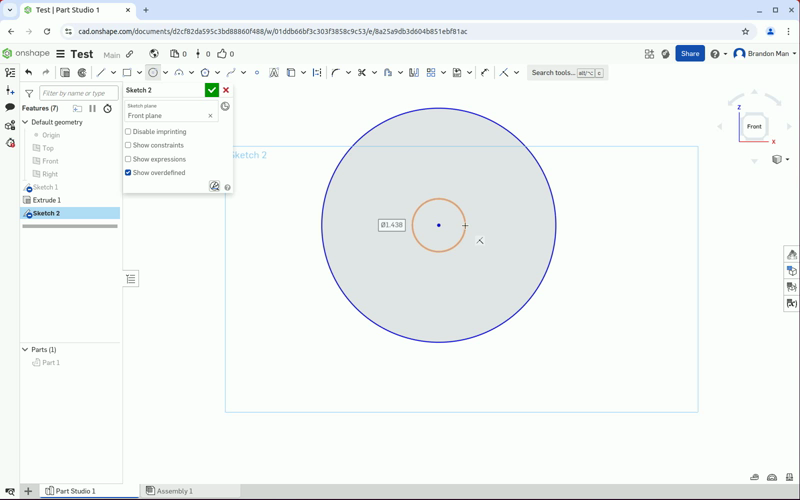
scroll(-6)
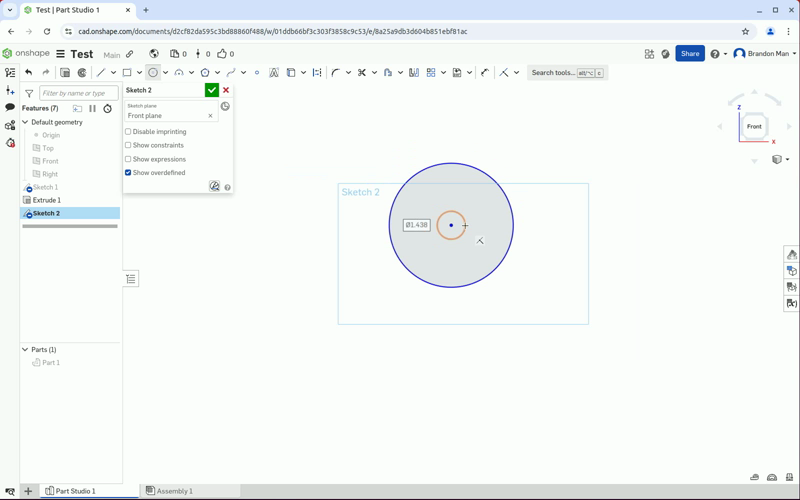
scroll(-6)
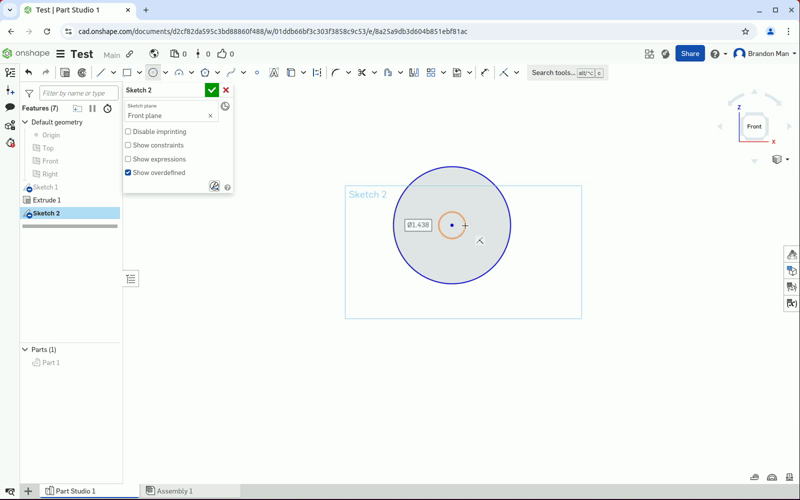
scroll(-6)
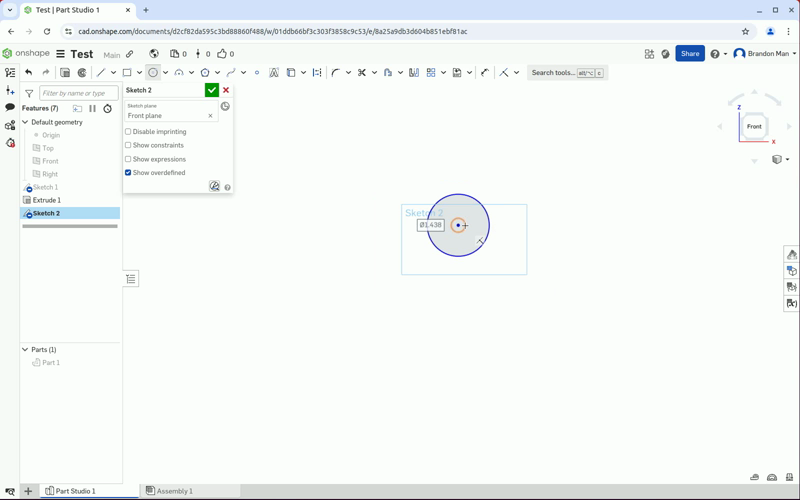
scroll(-6)
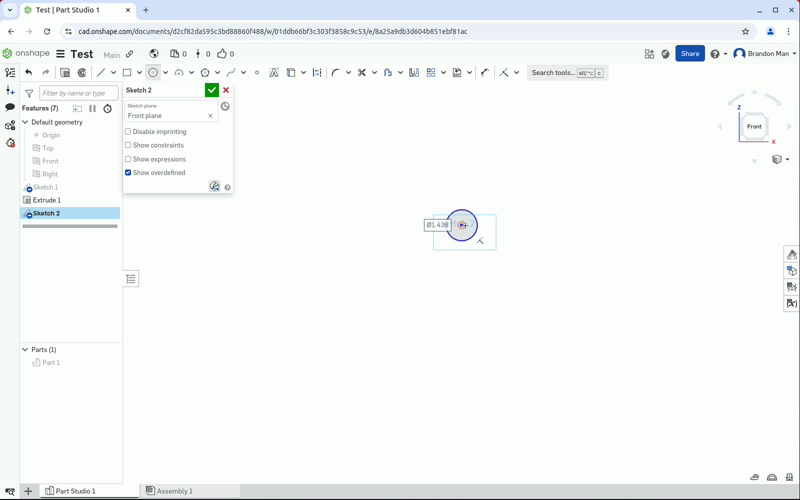
key(esc)
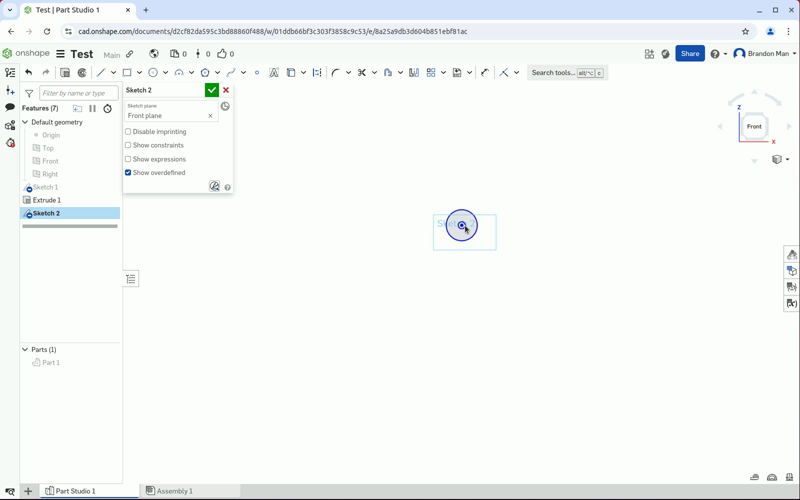
mouse_move(461, 233)
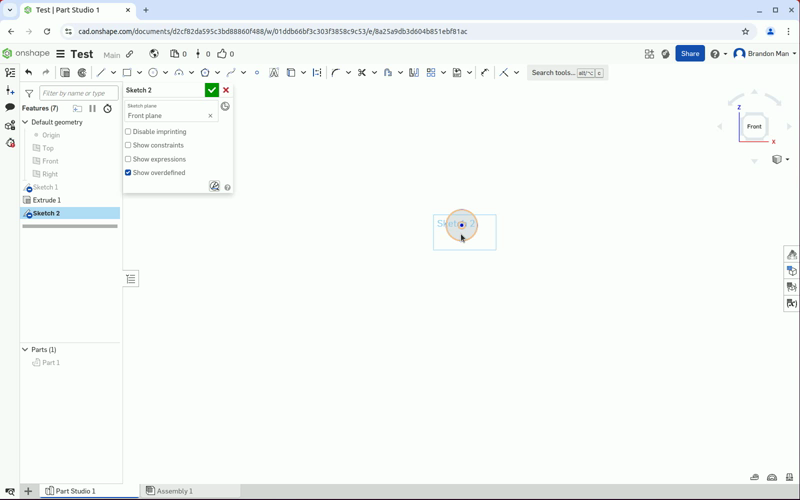
scroll(6)
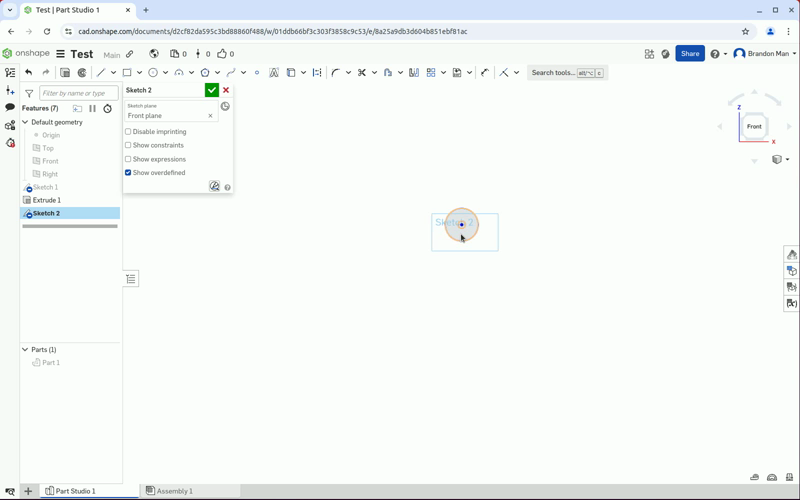
scroll(6)
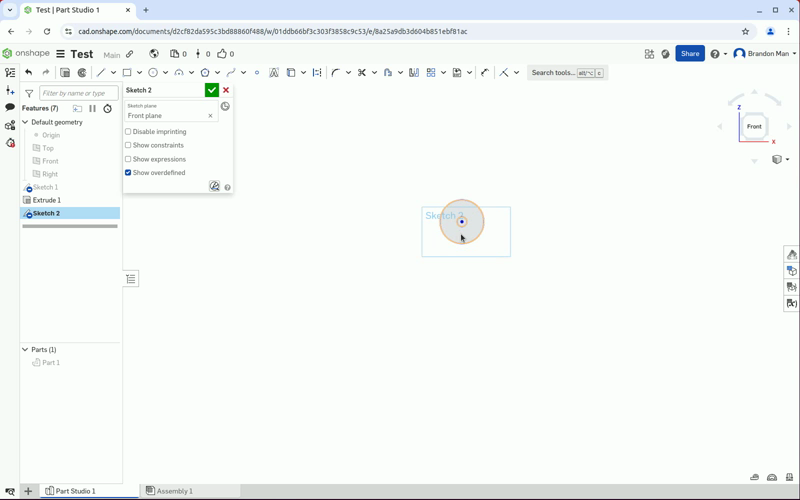
scroll(6)
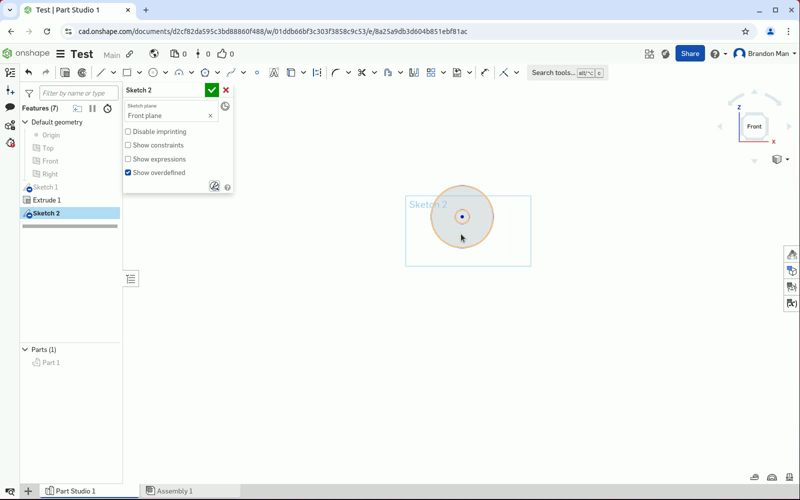
scroll(6)
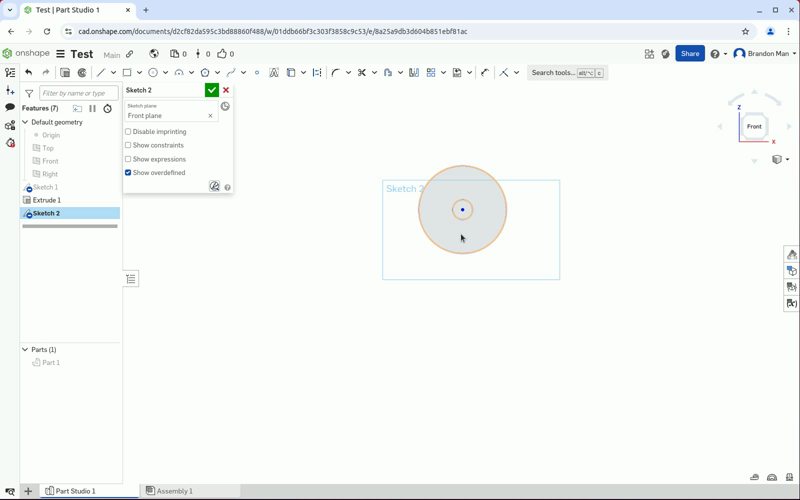
scroll(6)
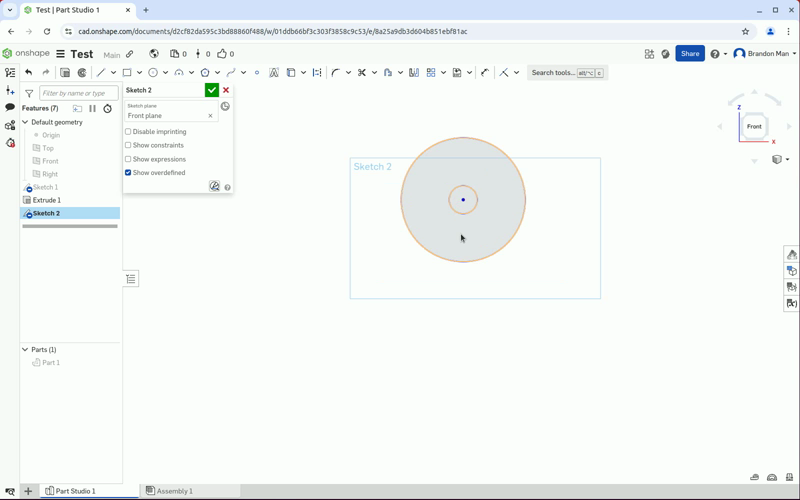
scroll(6)
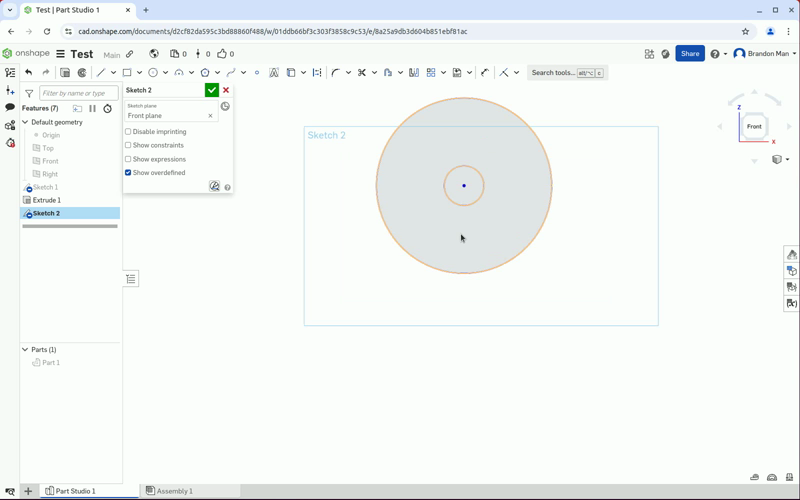
scroll(6)
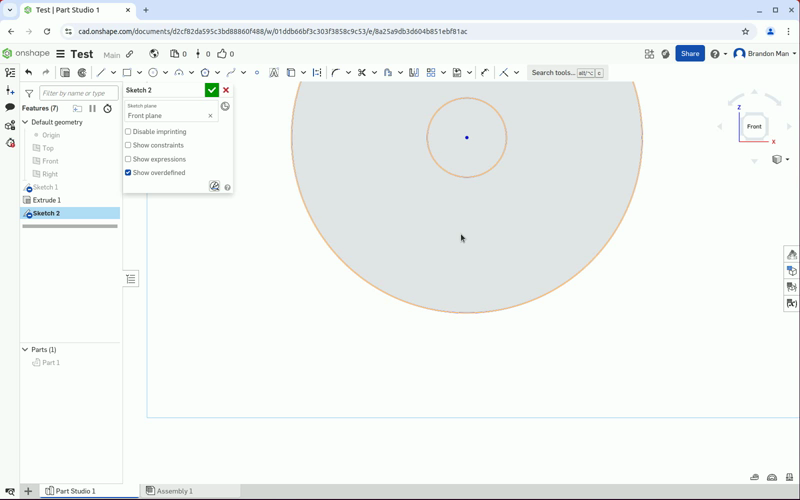
click(461, 233)
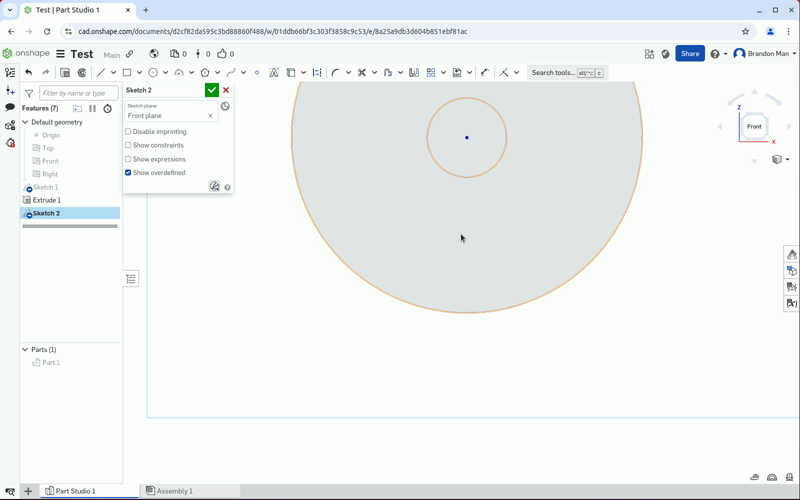
scroll(-6)
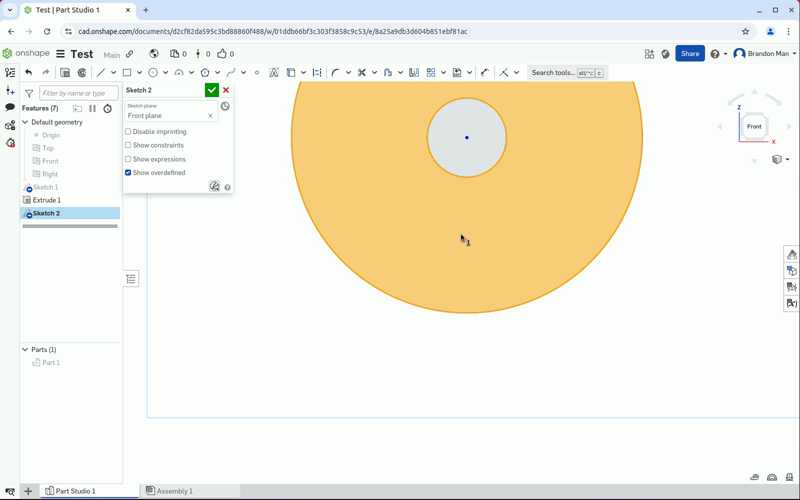
scroll(-6)
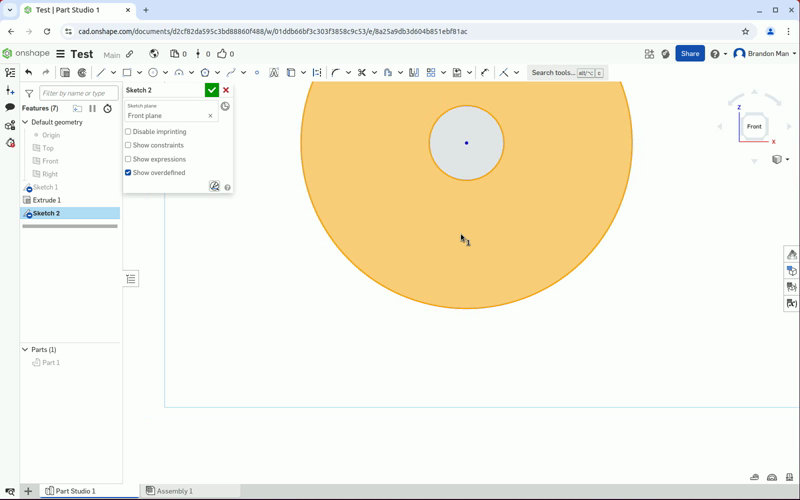
scroll(-6)
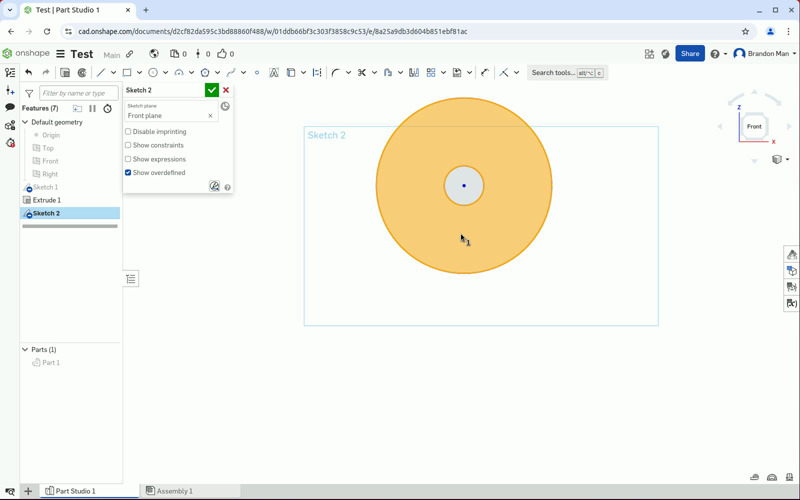
scroll(-6)
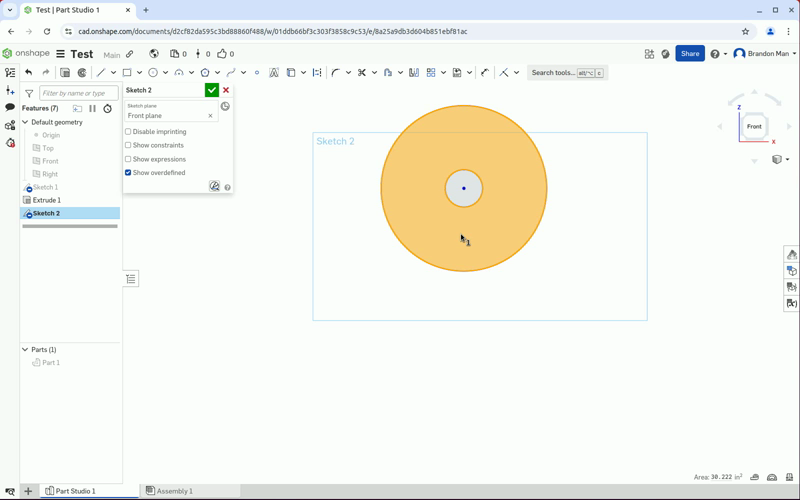
scroll(-6)
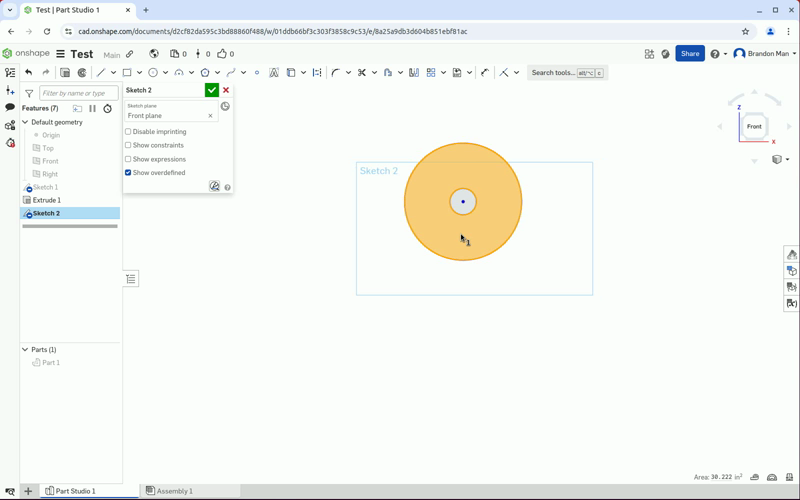
scroll(-6)
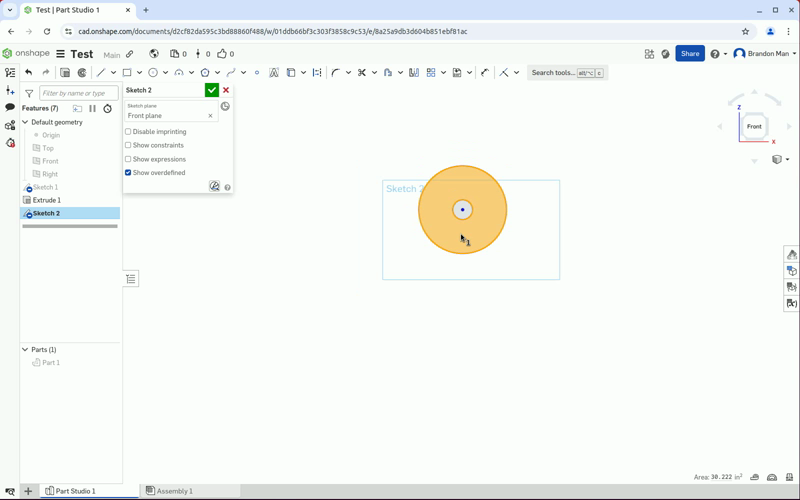
scroll(-6)
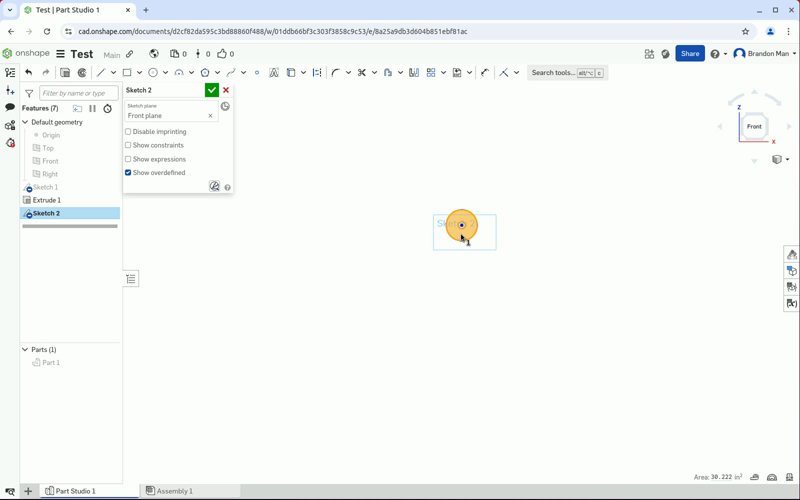
mouse_move(73, 352)
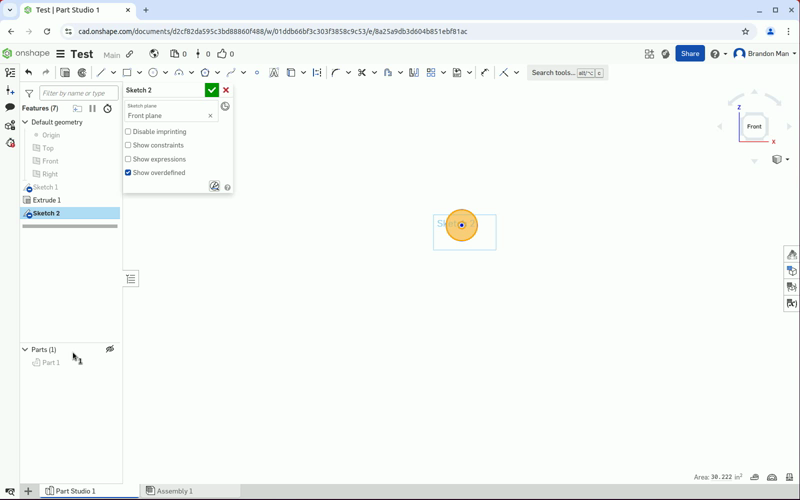
key(shift+y)
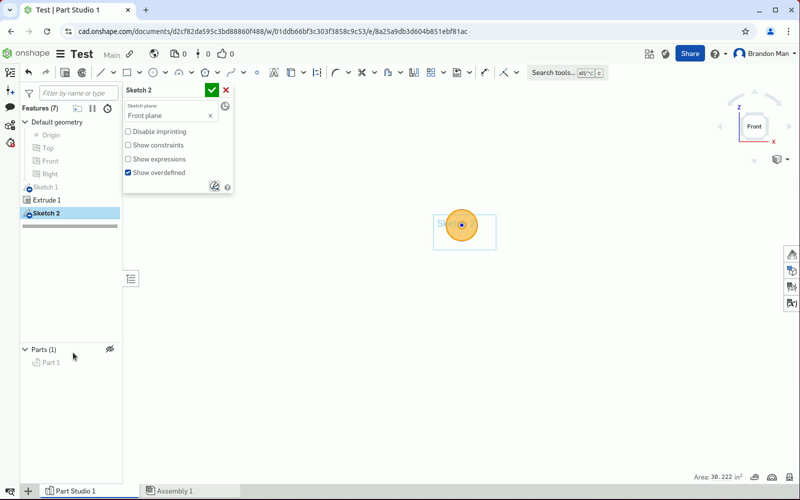
key(shift+e)
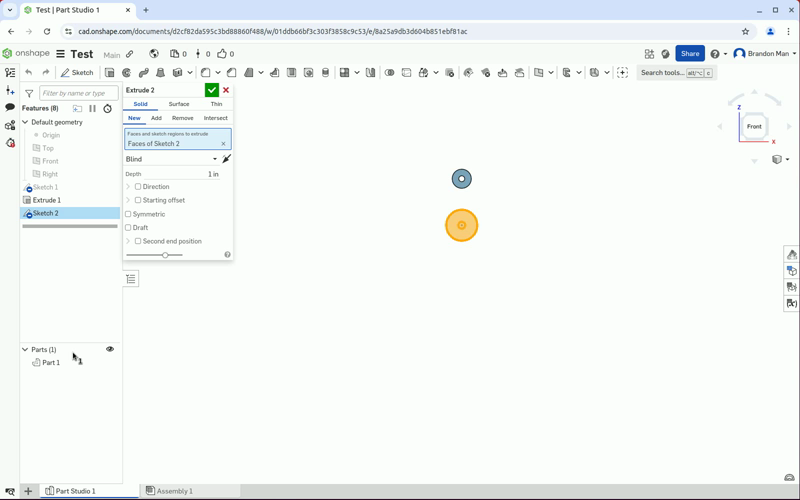
mouse_move(143, 106)
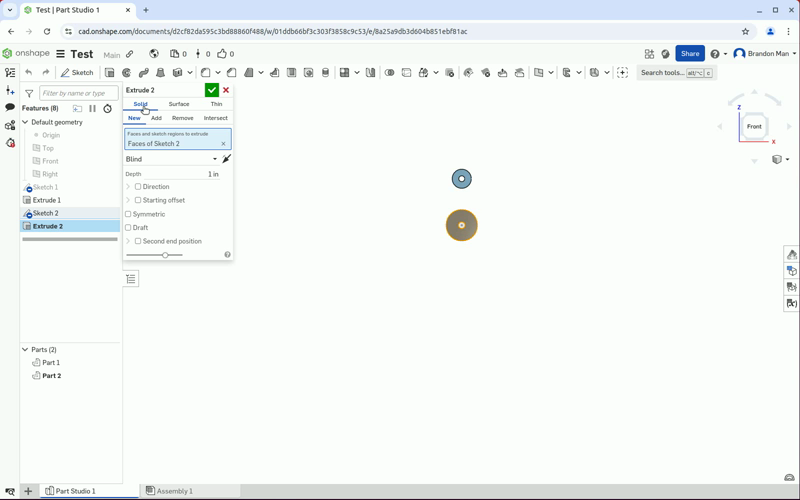
click(143, 106)
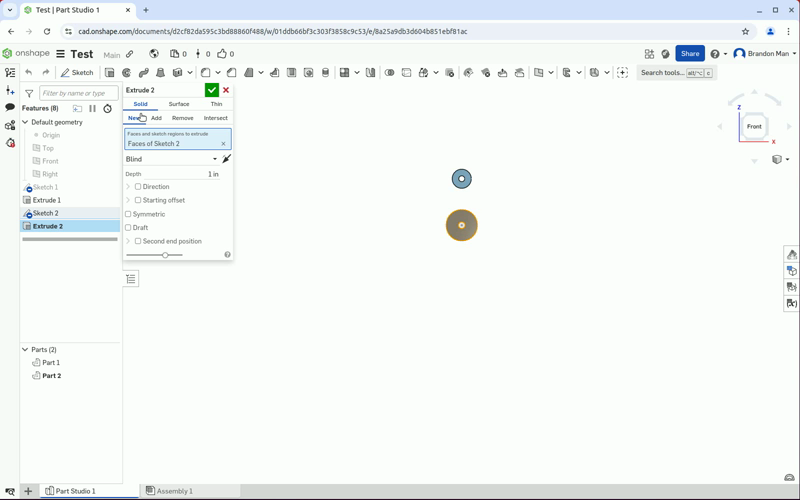
mouse_move(137, 120)
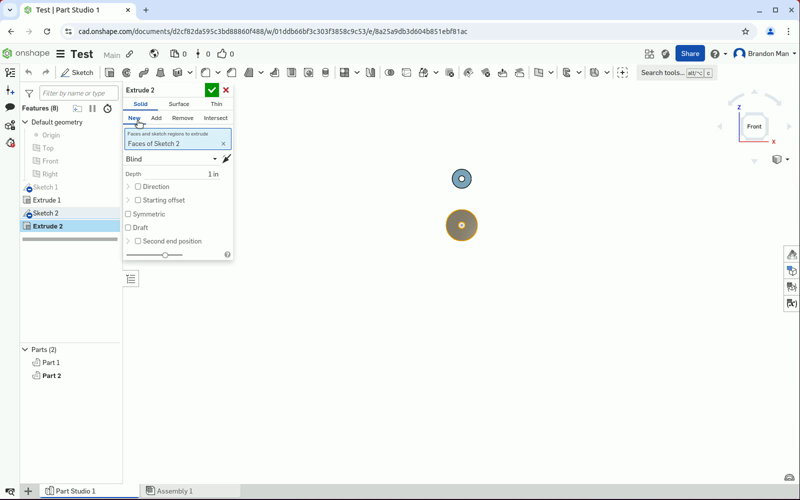
click(137, 120)
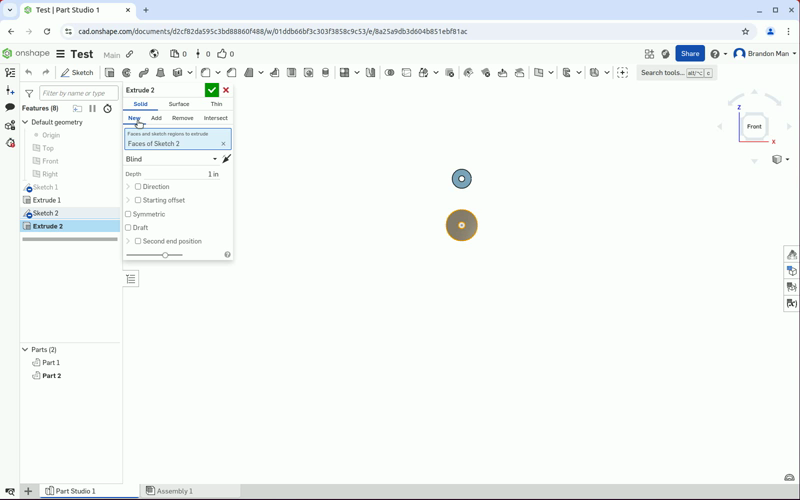
key(tab, 4)
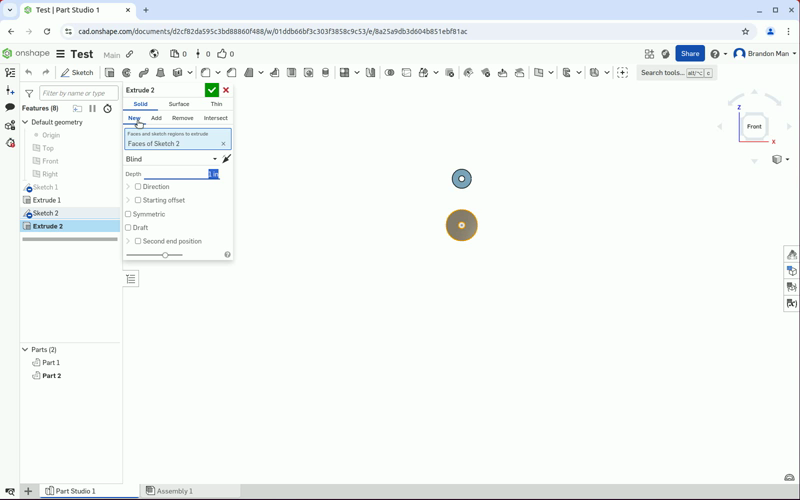
text(0.481)
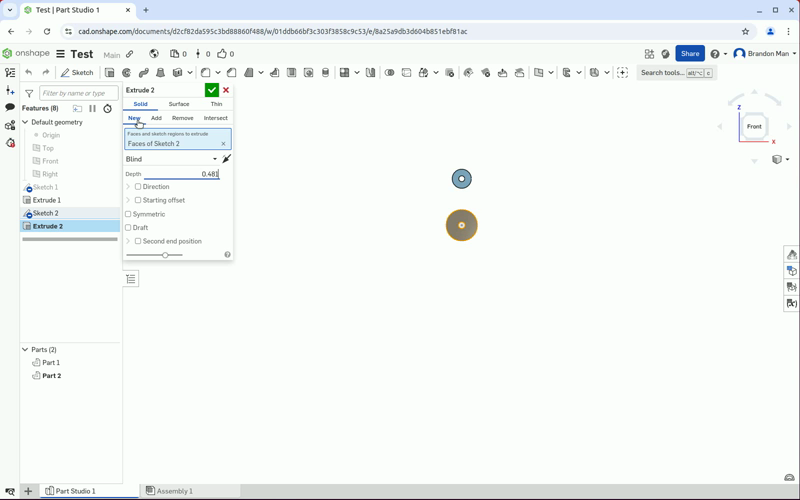
key(enter)
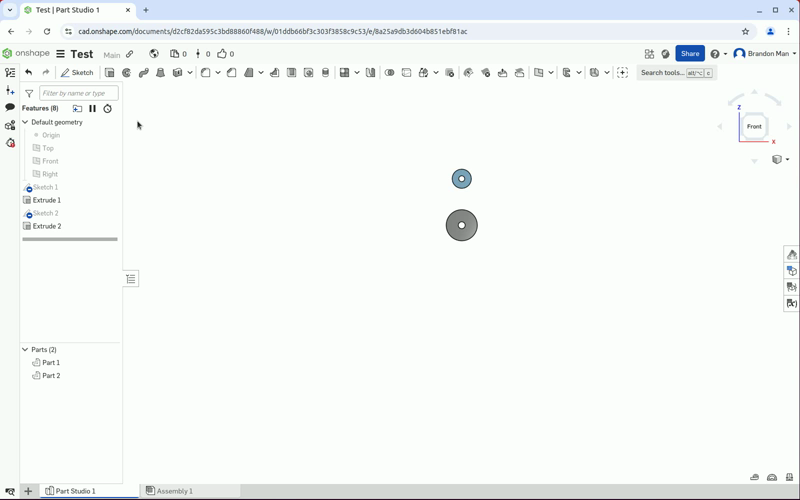
key(shift+h)
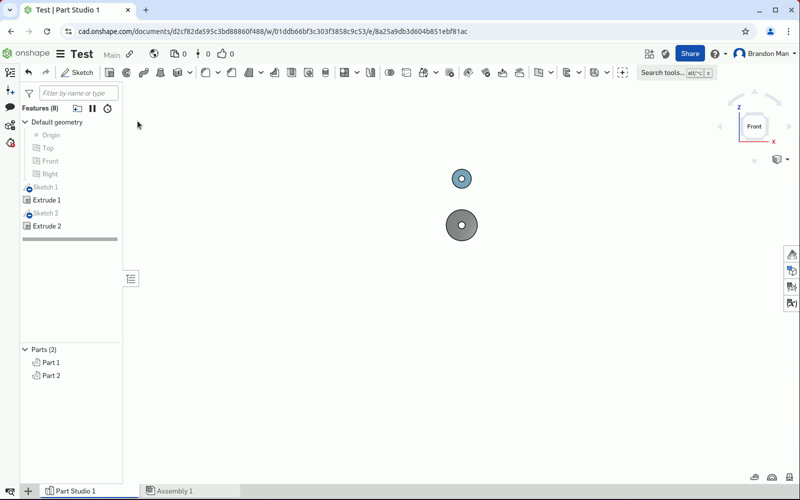
key(shift+h)
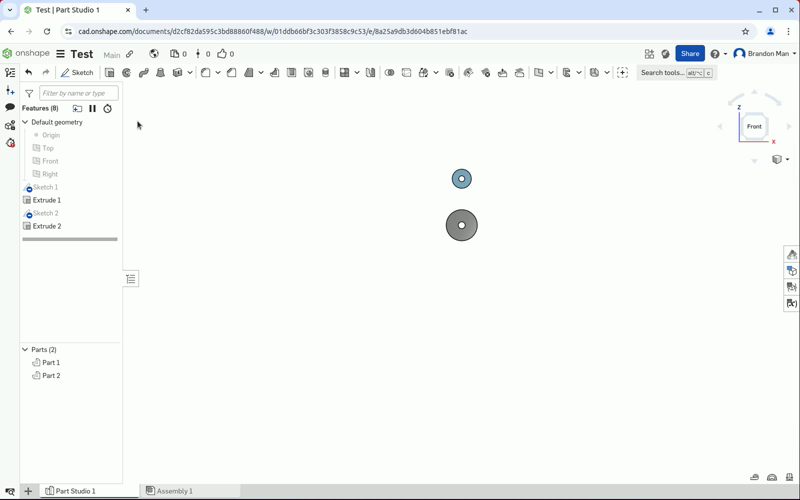
mouse_move(73, 189)
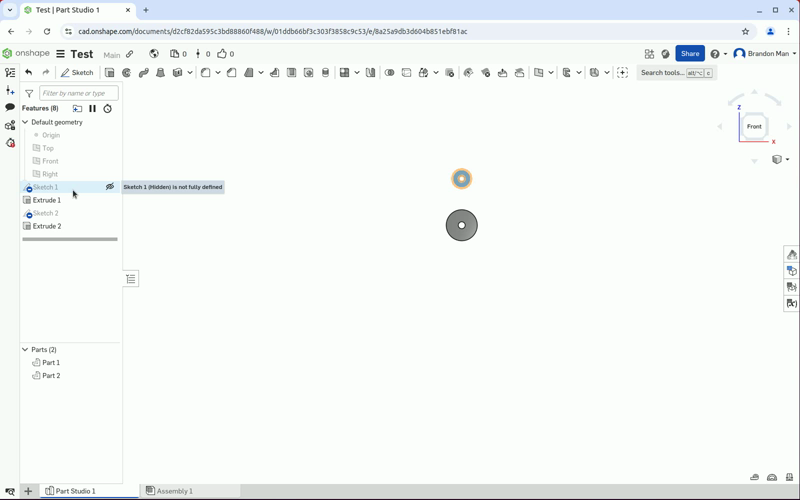
click(73, 189)
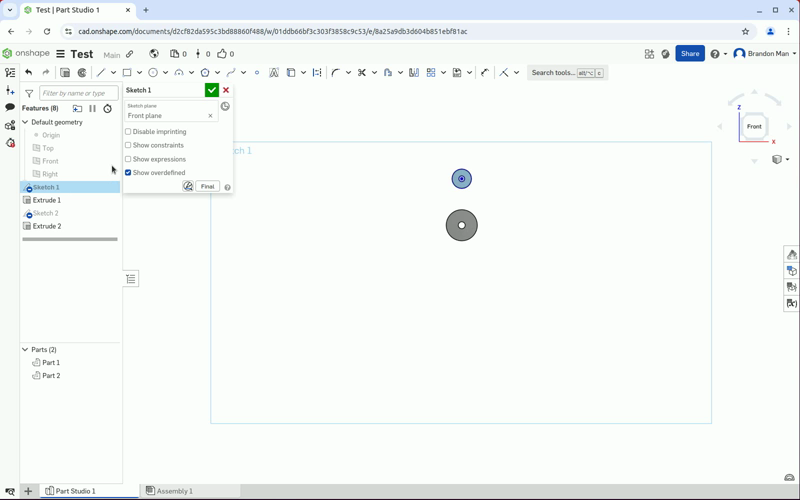
mouse_move(229, 92)
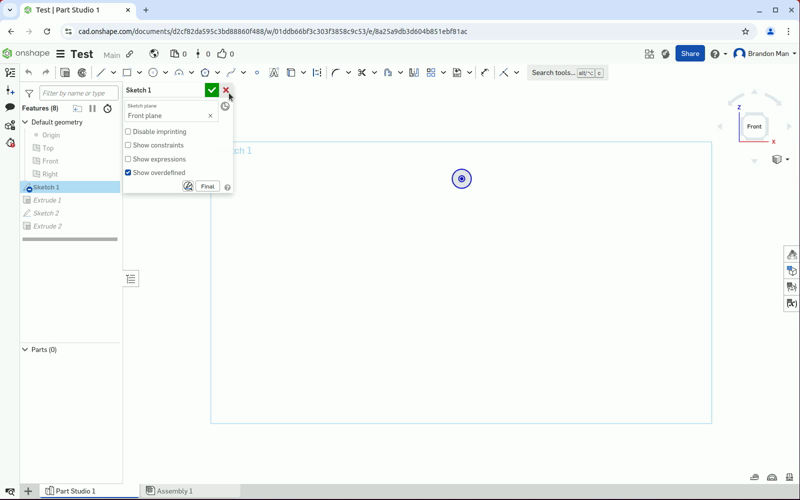
click(229, 92)
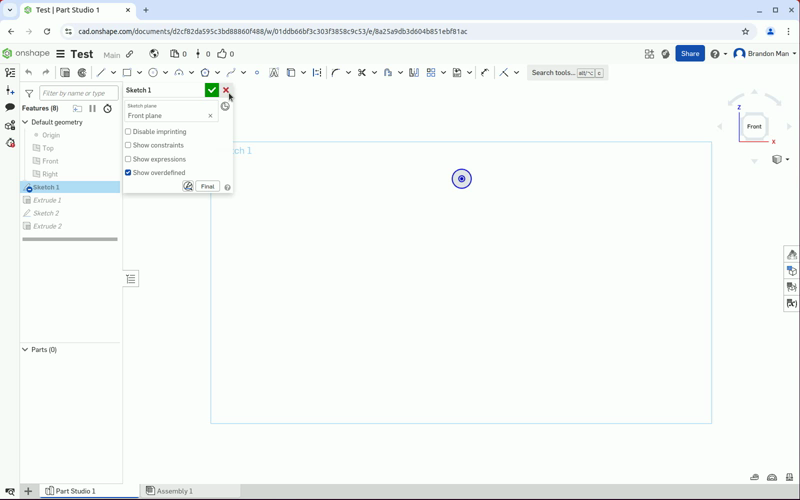
key(shift+s)
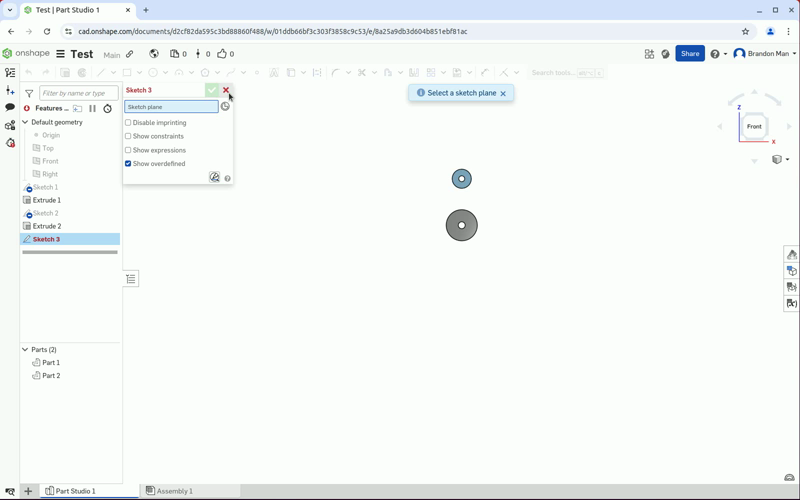
mouse_move(73, 163)
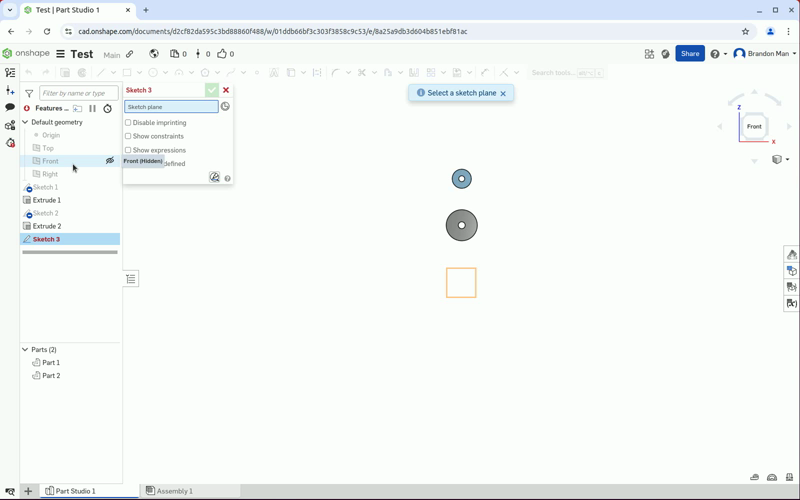
click(73, 163)
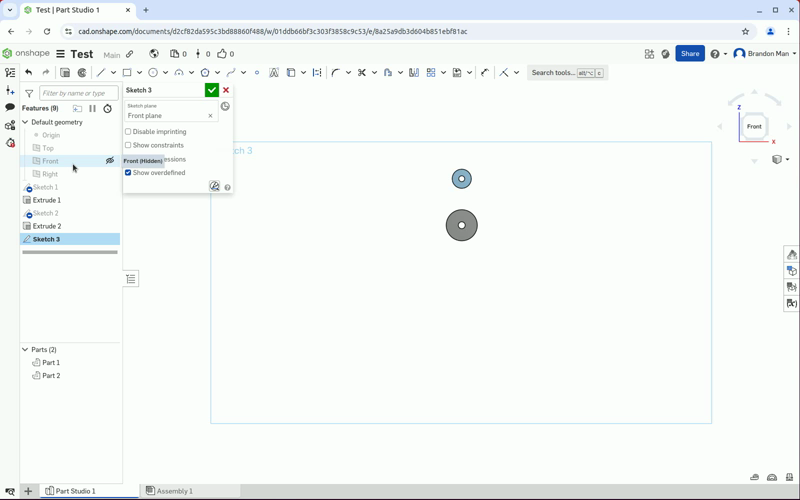
mouse_move(73, 352)
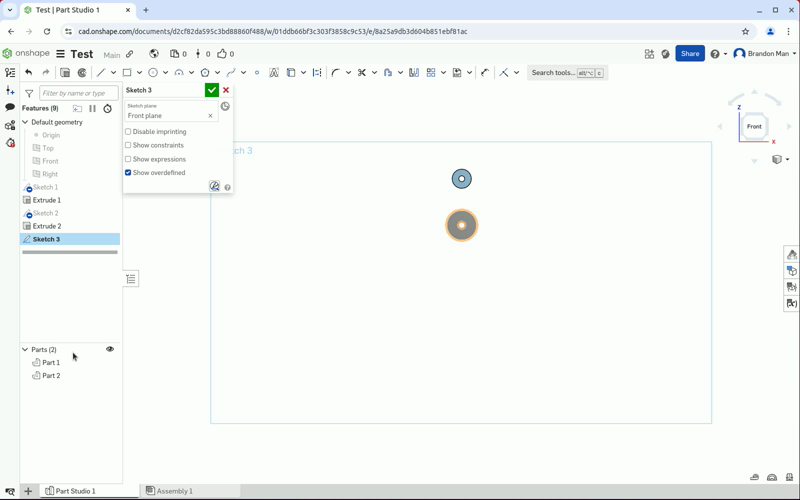
key(y)
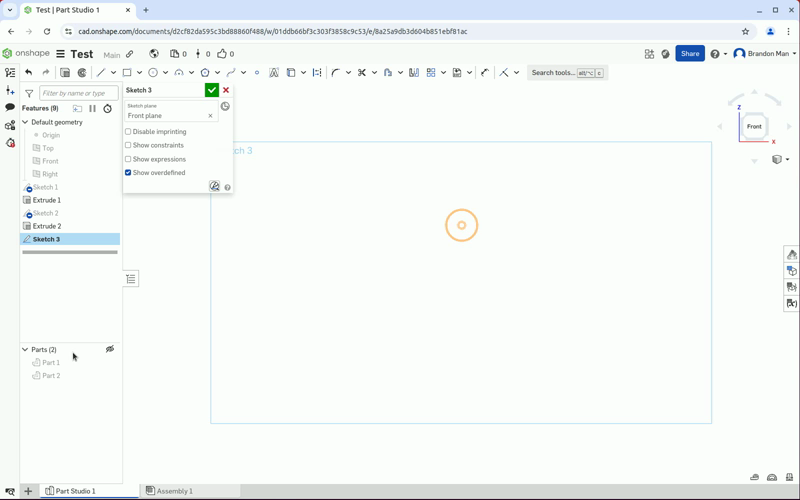
key(a)
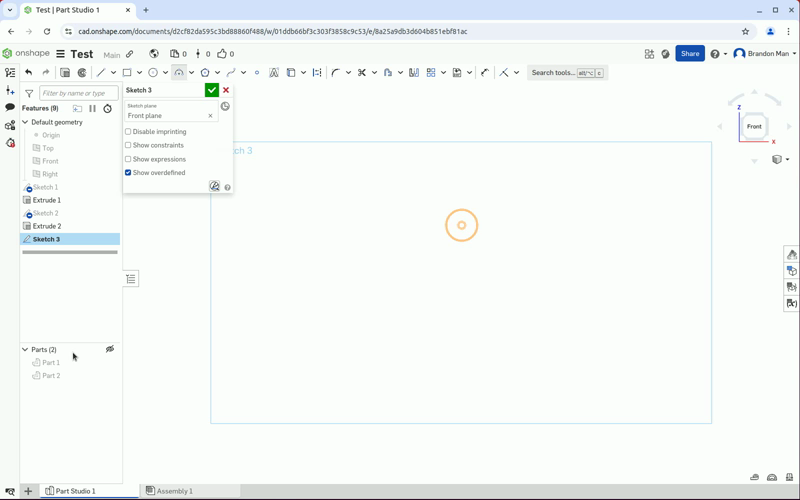
key_down(shift)
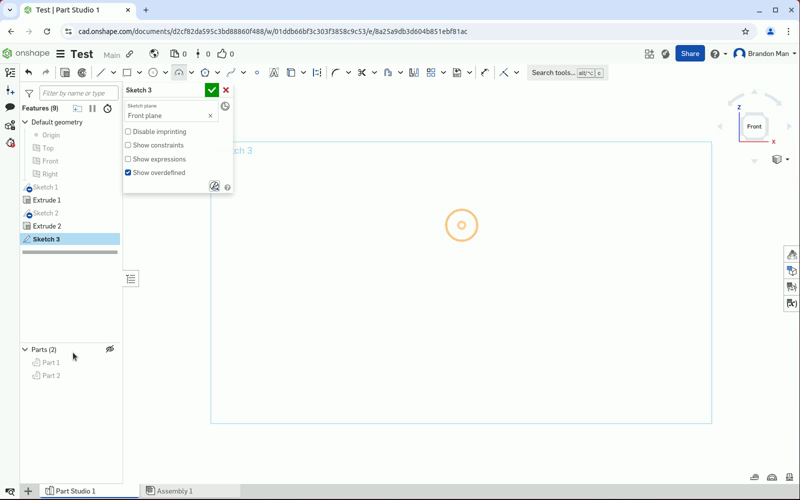
mouse_move(446, 223)
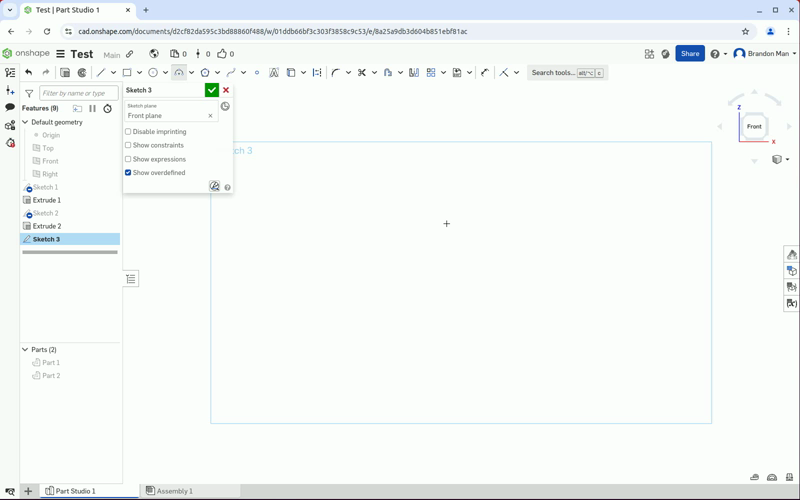
click(446, 223)
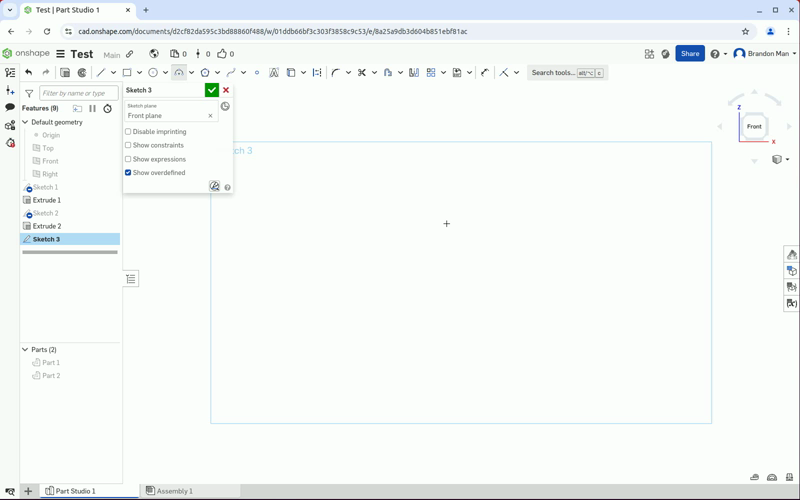
key_up(shift)
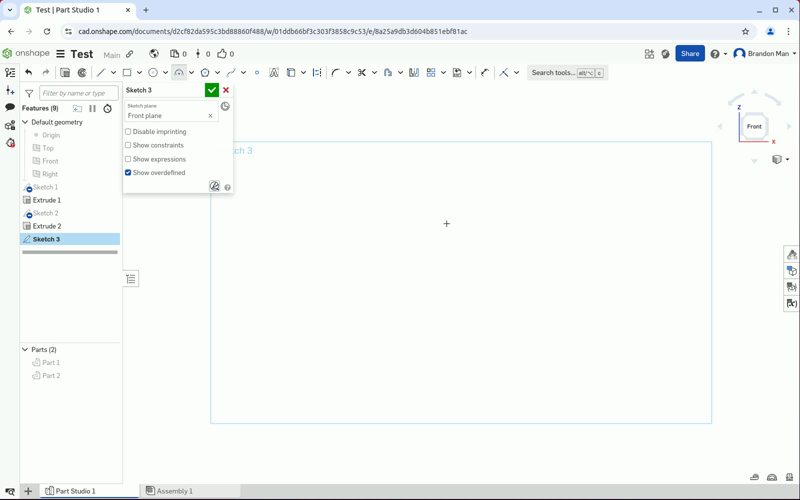
key_down(shift)
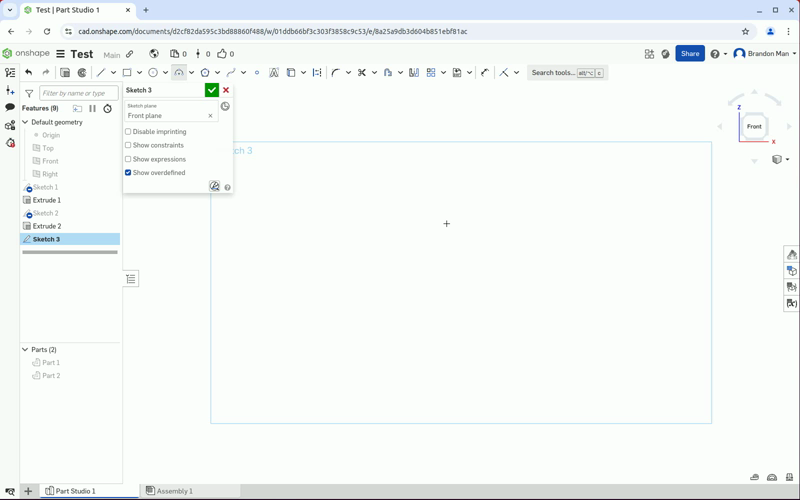
mouse_move(475, 223)
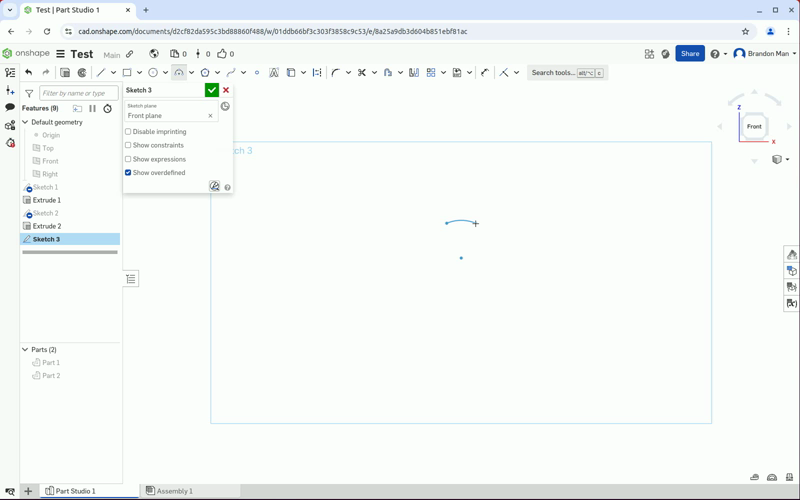
click(475, 223)
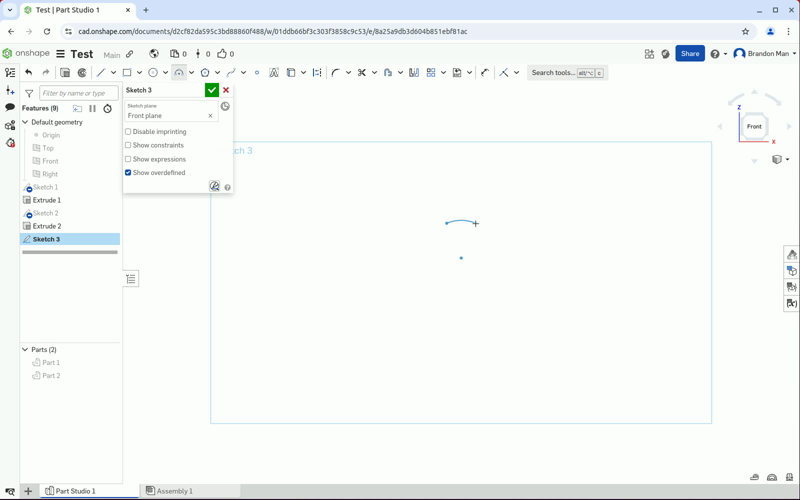
mouse_move(461, 210)
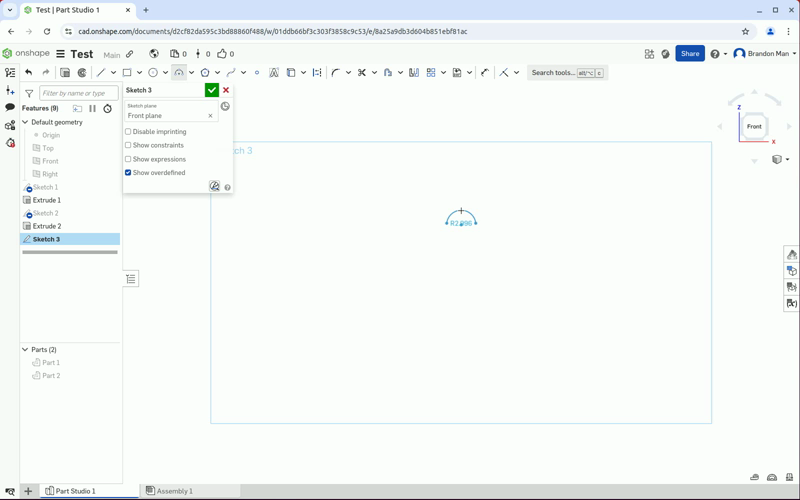
click(461, 210)
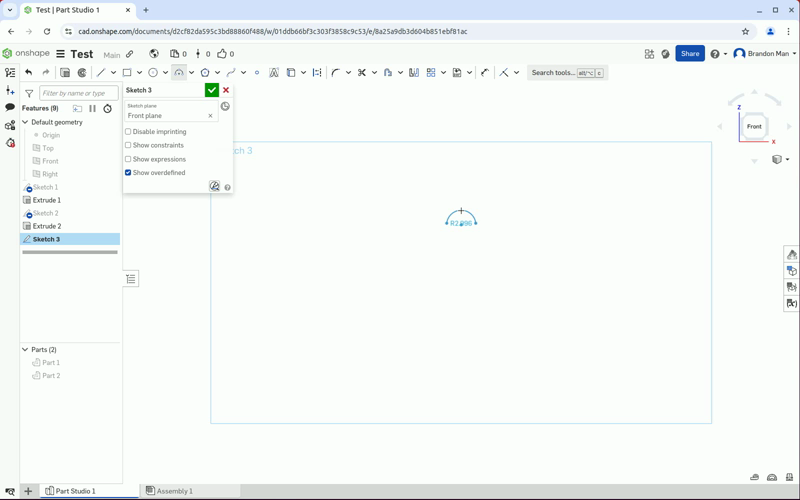
key_up(shift)
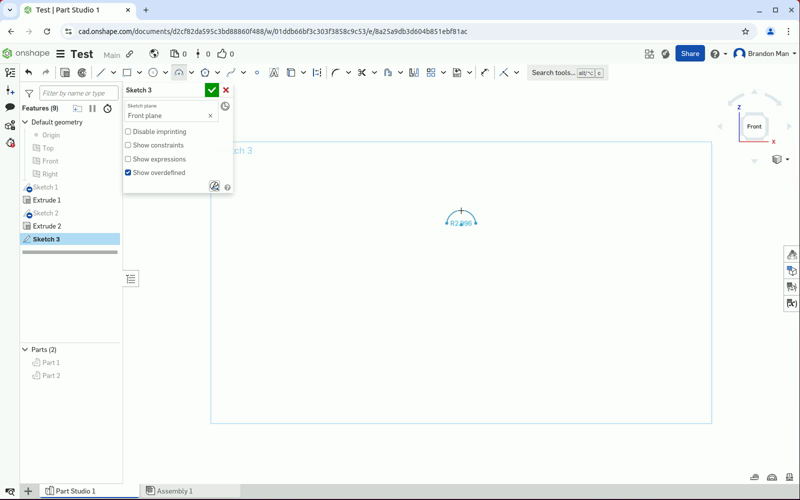
key(esc)
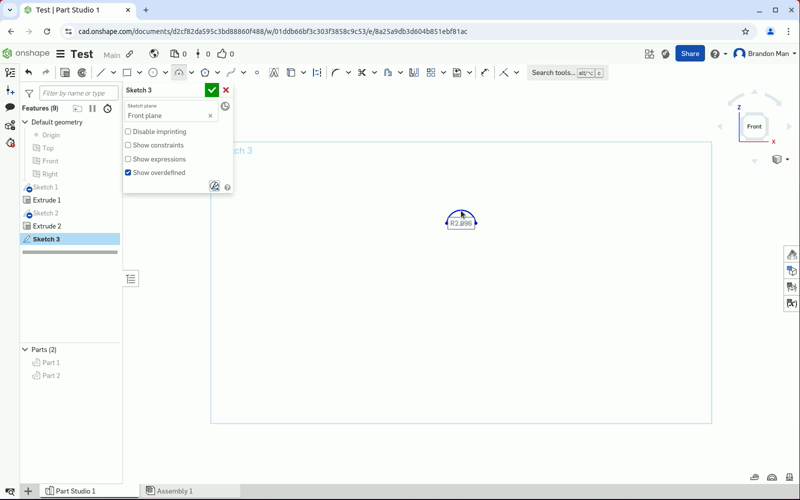
key(l)
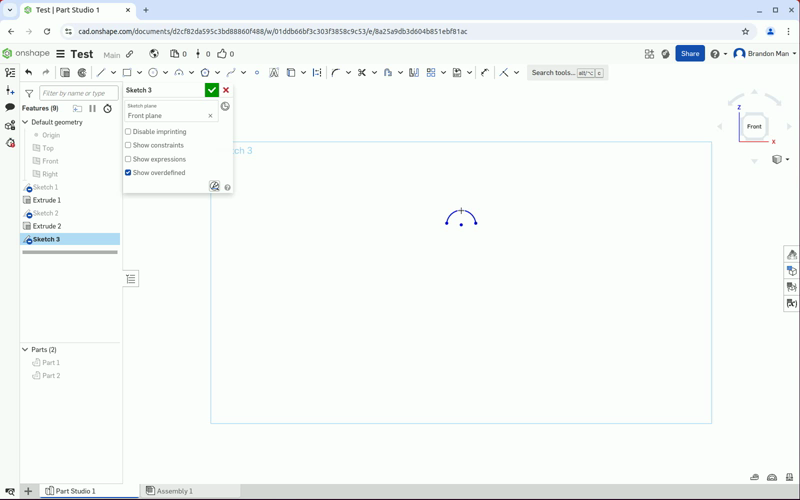
mouse_move(475, 223)
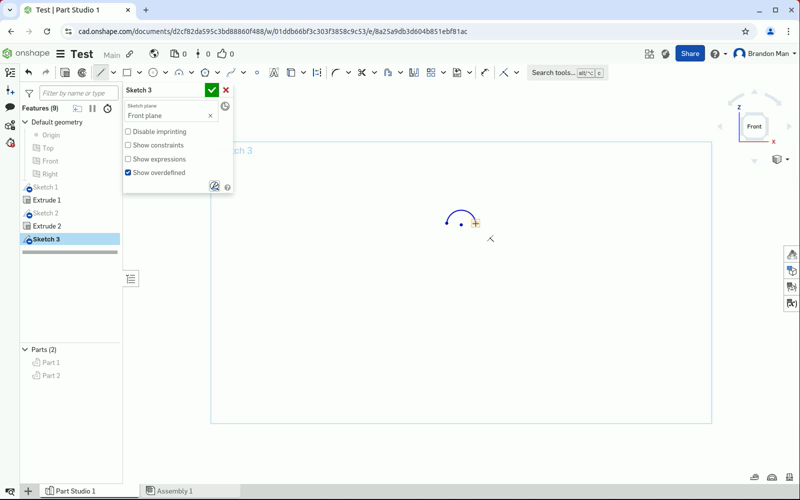
click(475, 223)
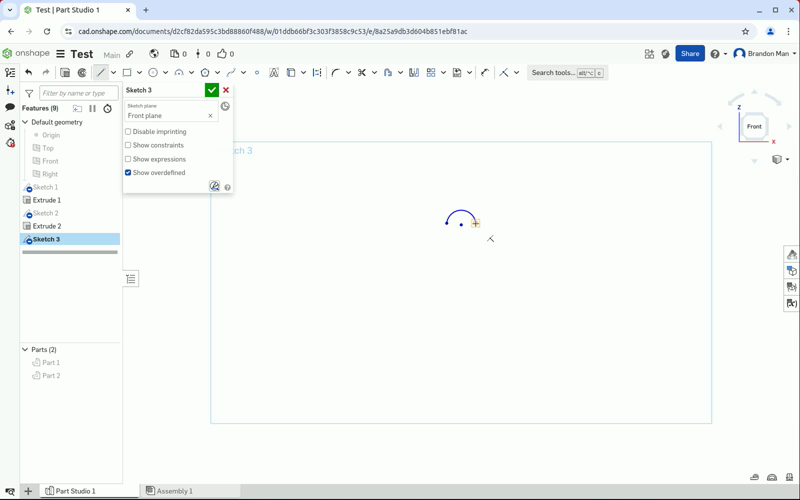
key_down(shift)
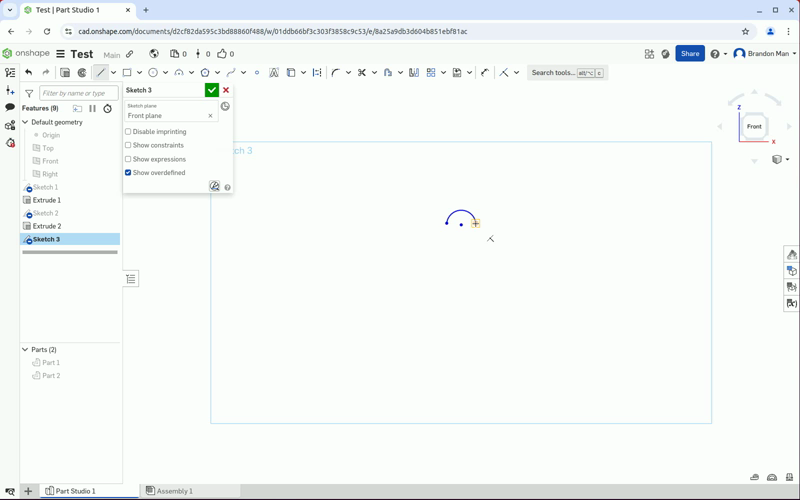
mouse_move(505, 223)
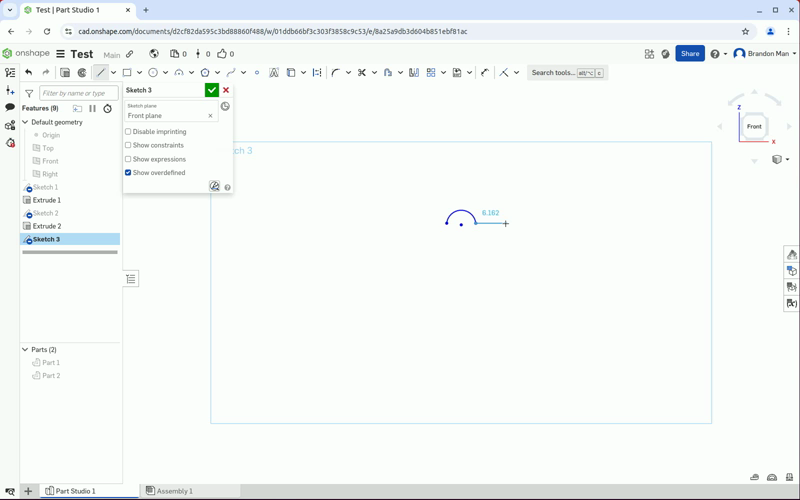
mouse_move(470, 177)
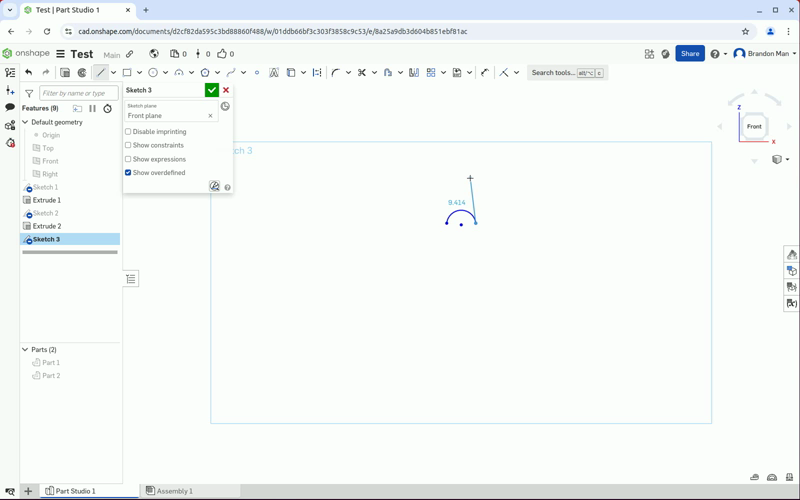
click(470, 177)
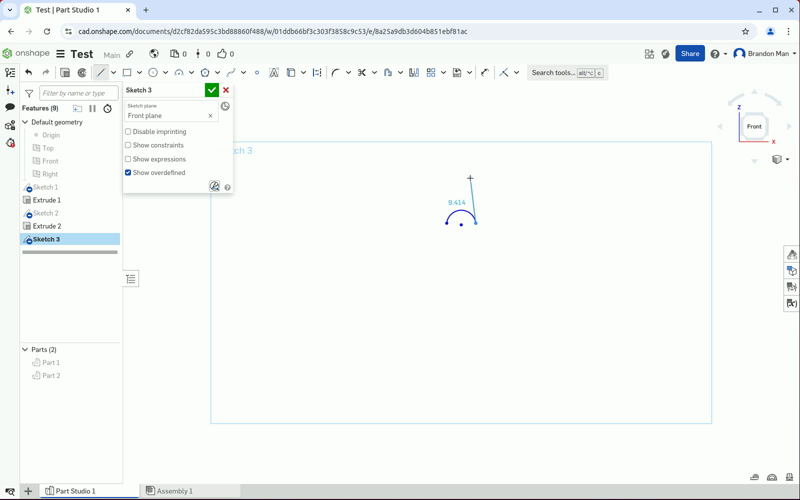
key_up(shift)
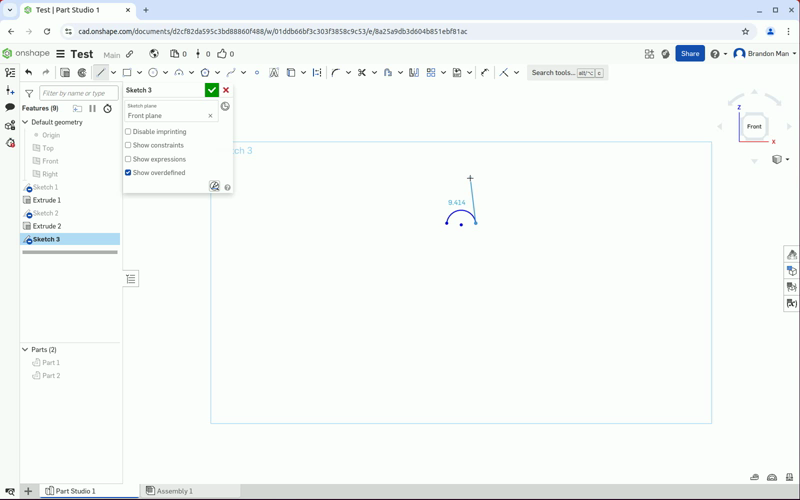
key(esc)
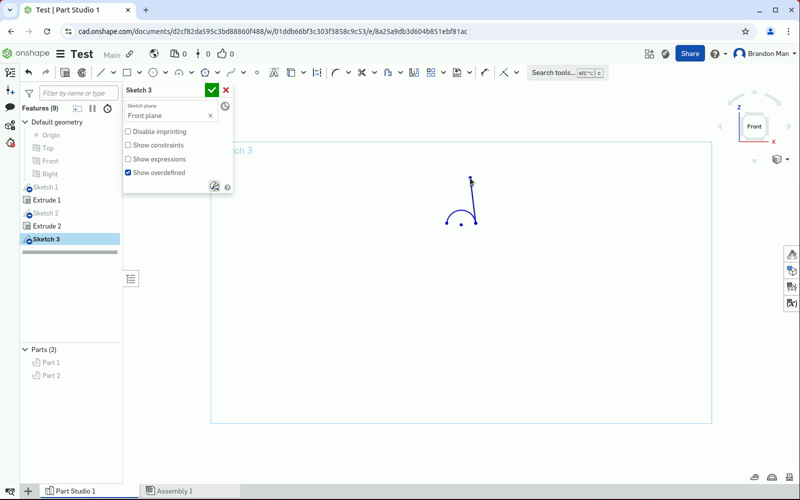
key(a)
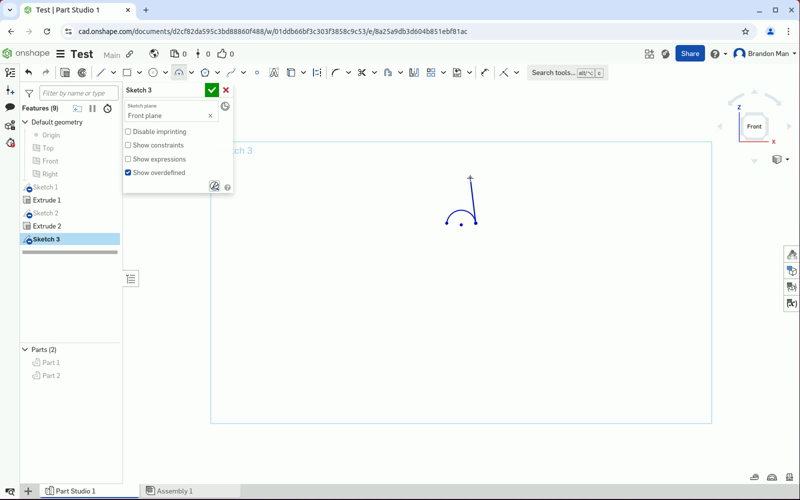
mouse_move(470, 177)
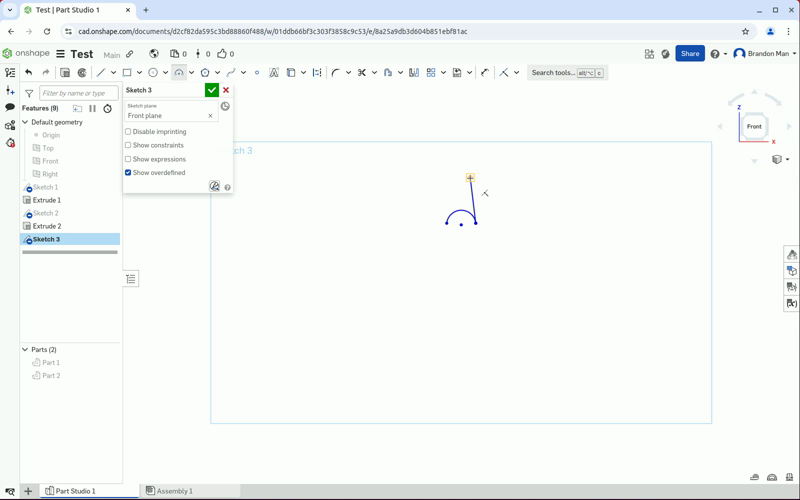
click(470, 177)
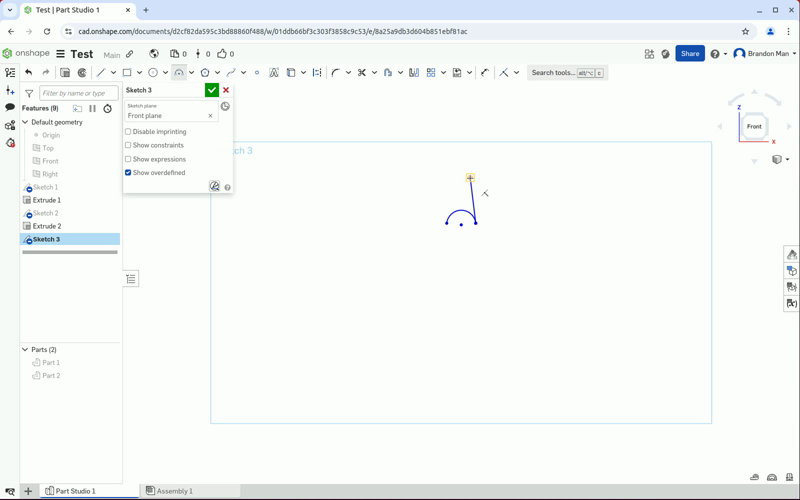
key_down(shift)
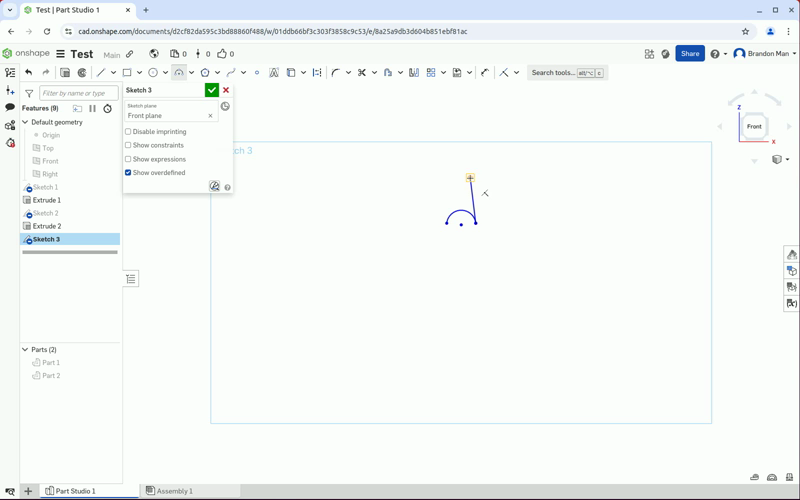
mouse_move(452, 177)
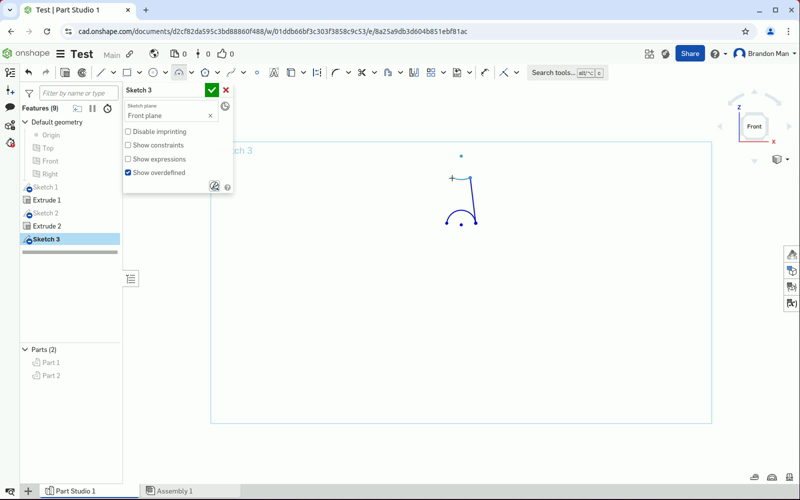
click(452, 177)
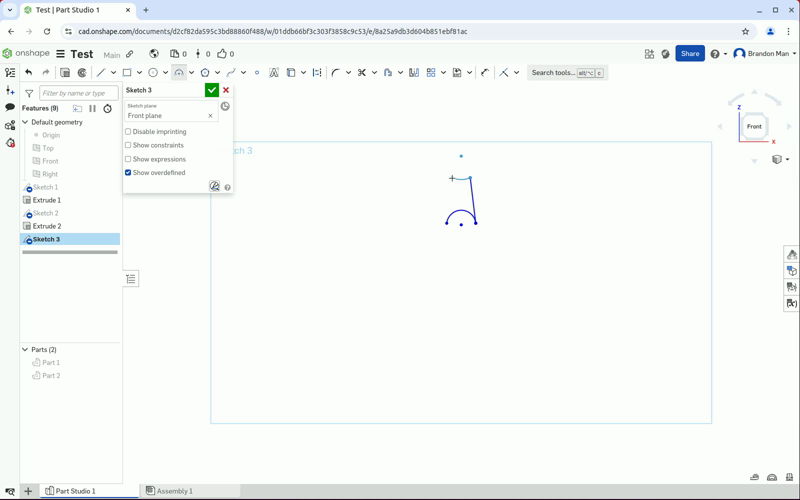
mouse_move(461, 186)
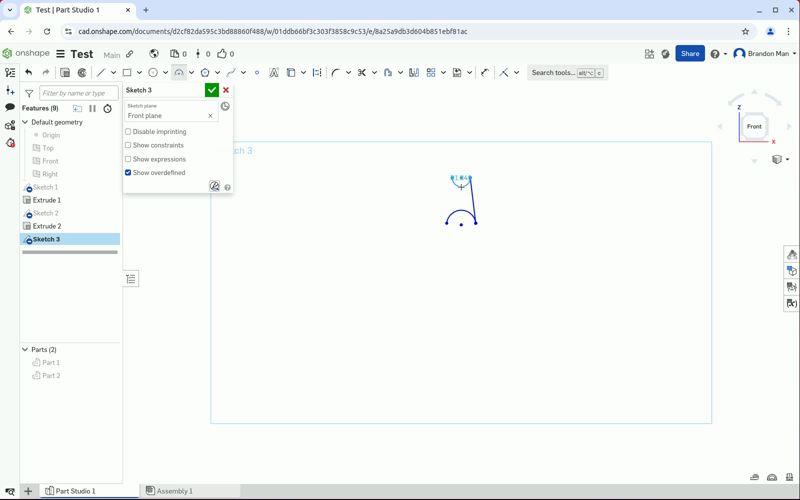
click(461, 186)
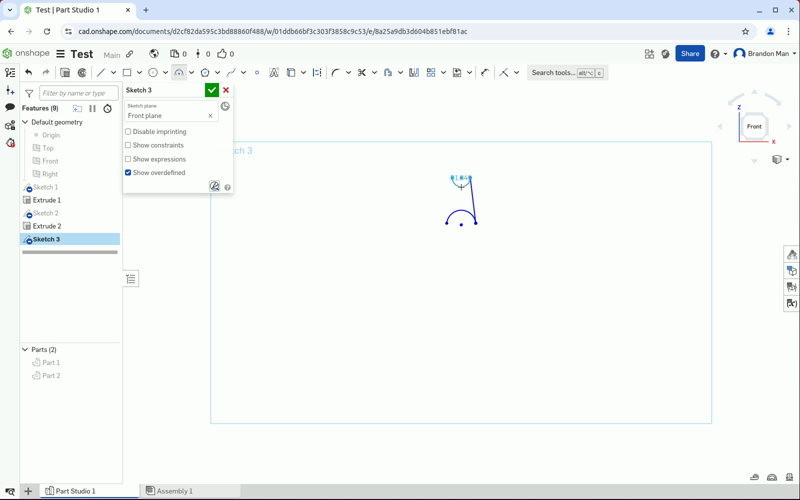
key_up(shift)
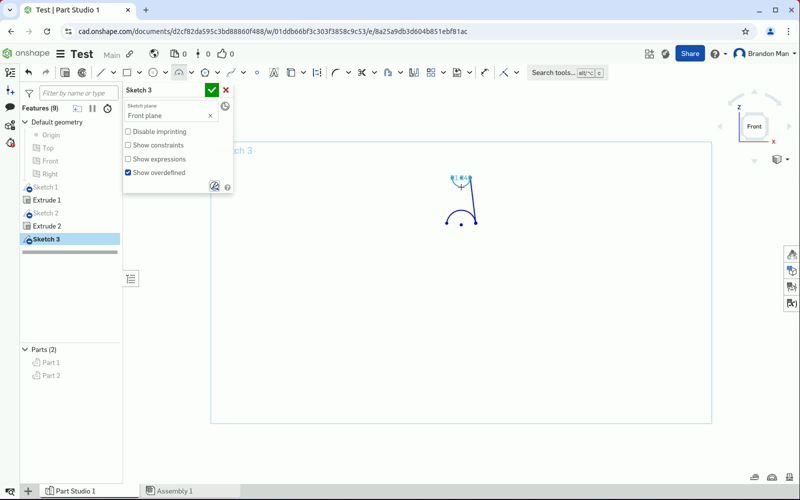
key(esc)
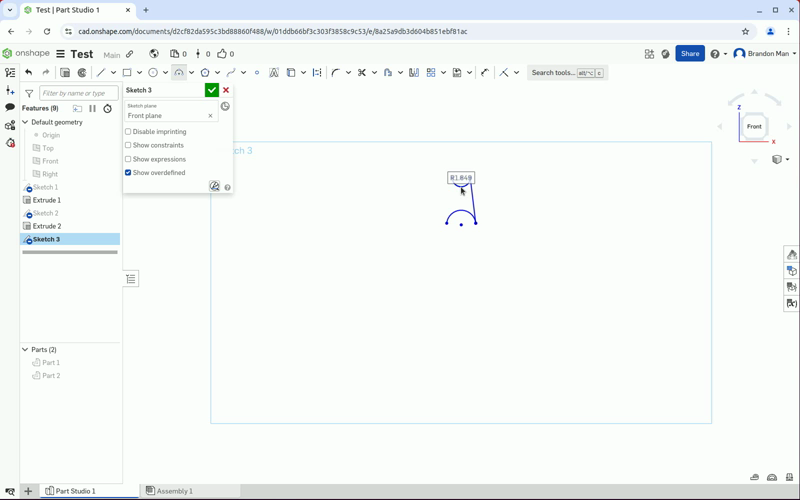
key(l)
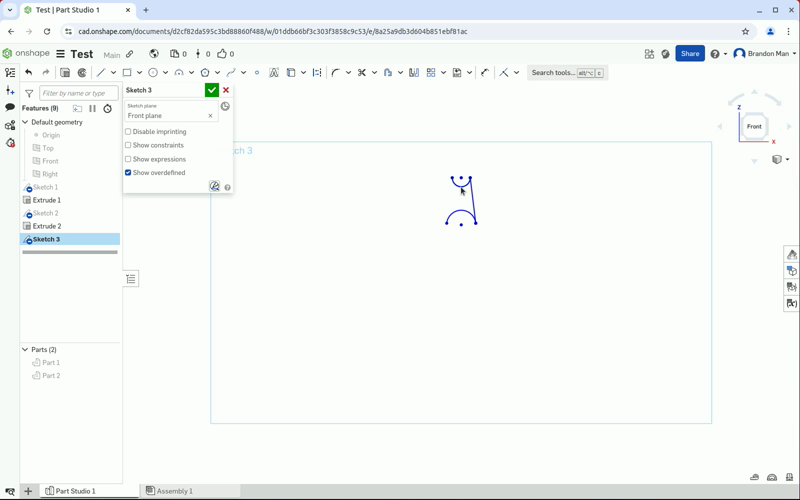
mouse_move(452, 177)
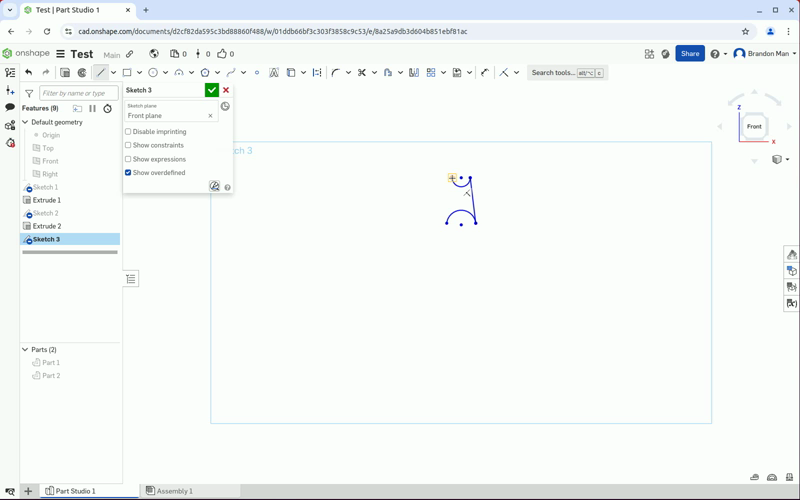
click(452, 177)
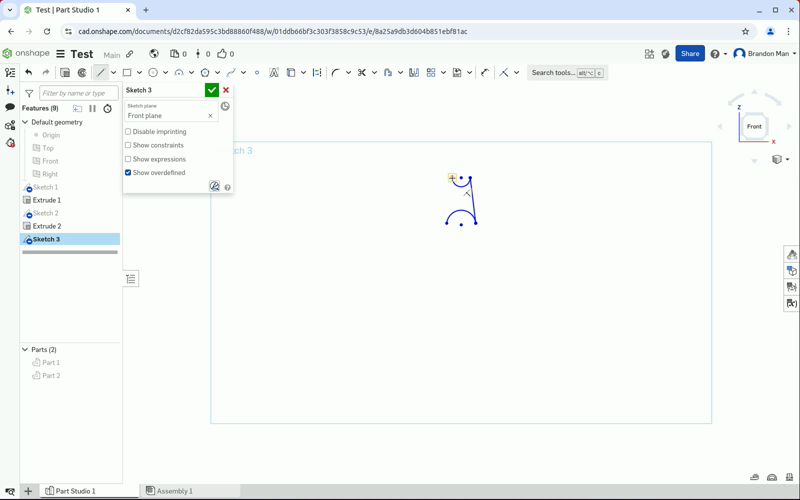
mouse_move(482, 177)
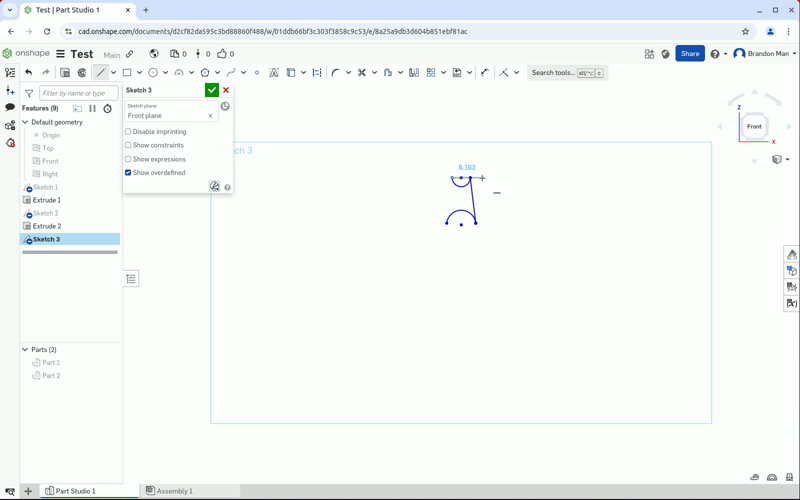
key_down(shift)
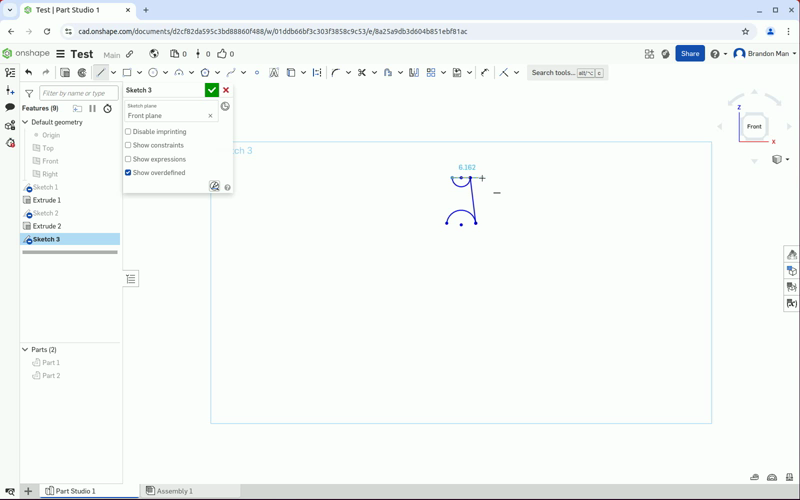
mouse_move(446, 223)
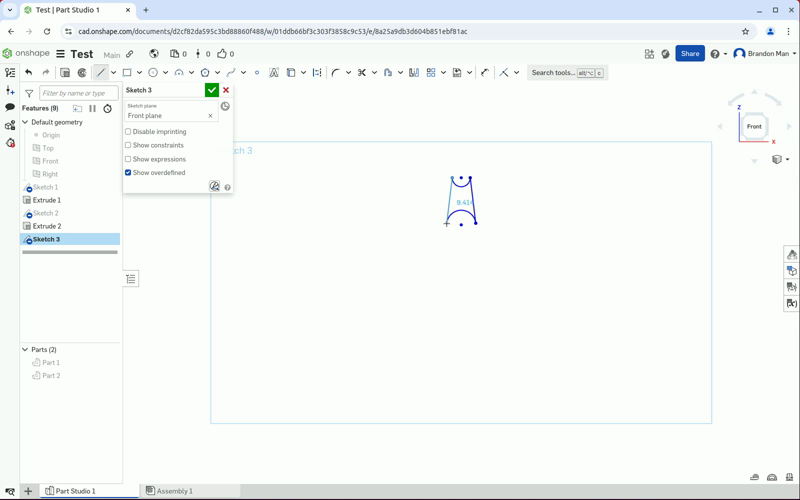
key_up(shift)
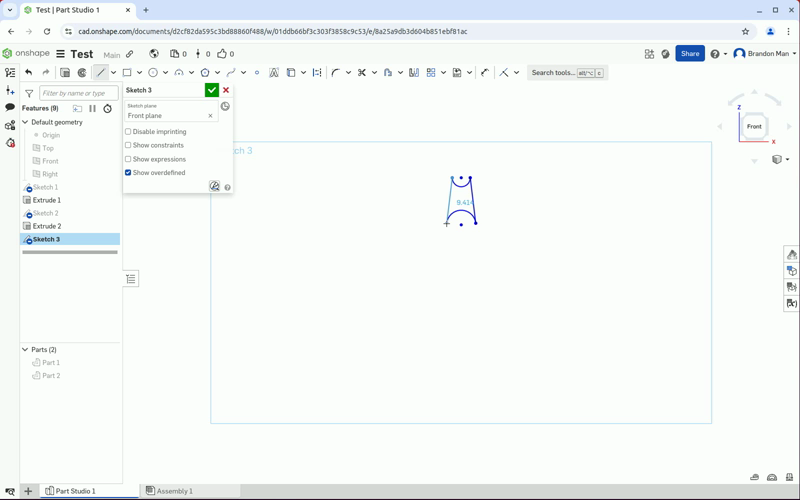
click(446, 223)
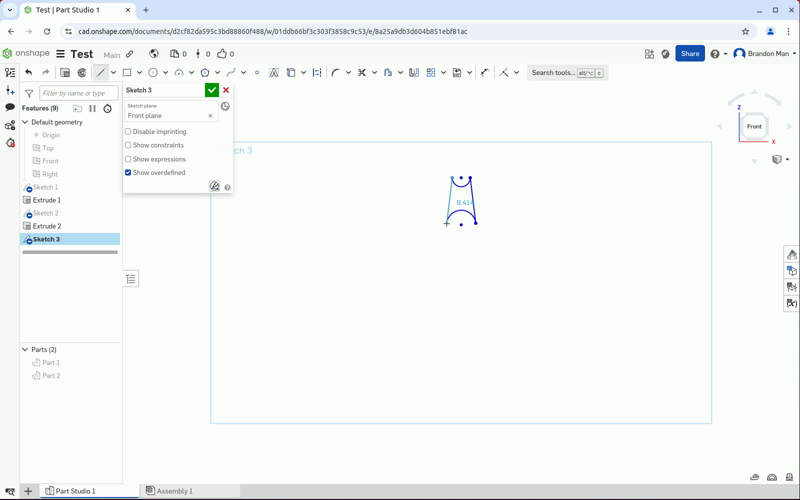
key(esc)
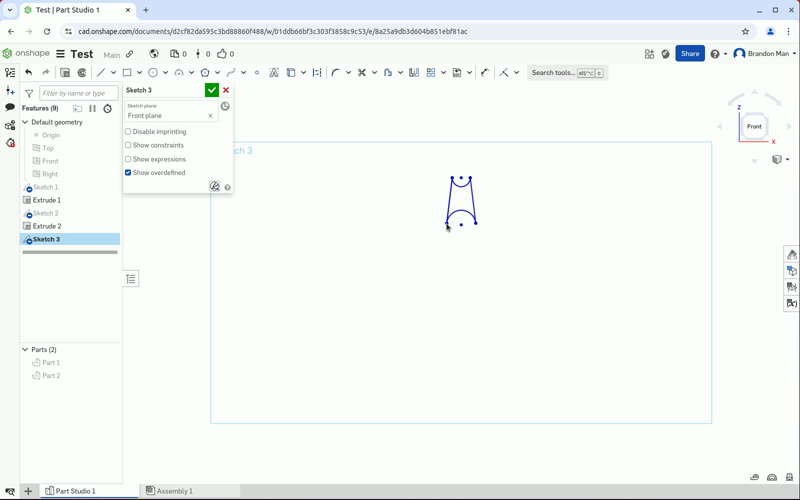
key(c)
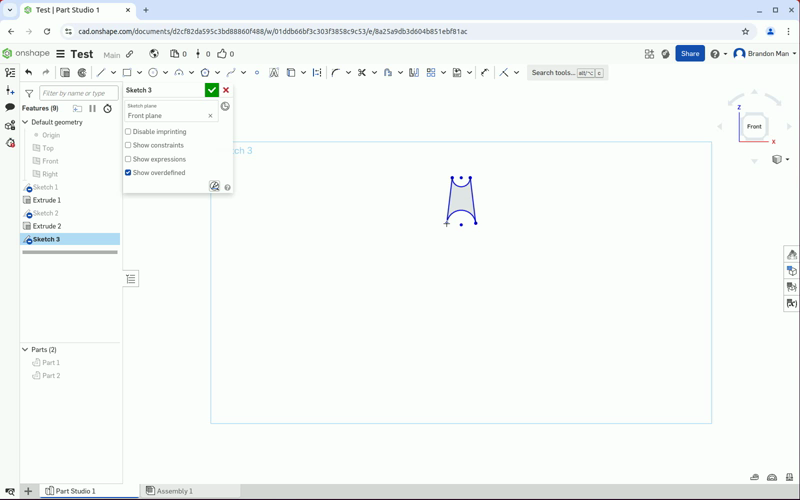
key_down(shift)
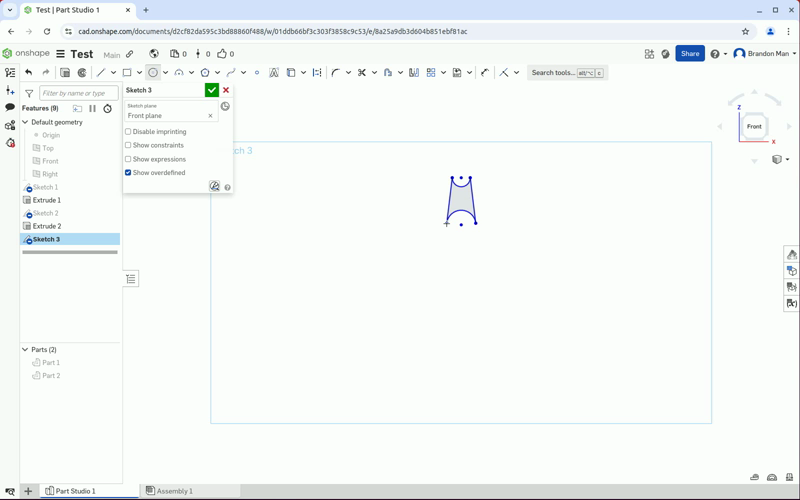
mouse_move(459, 191)
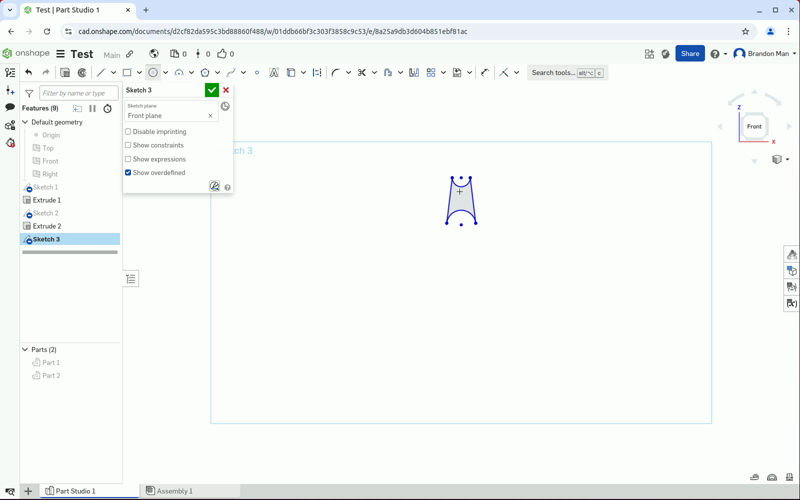
click(459, 191)
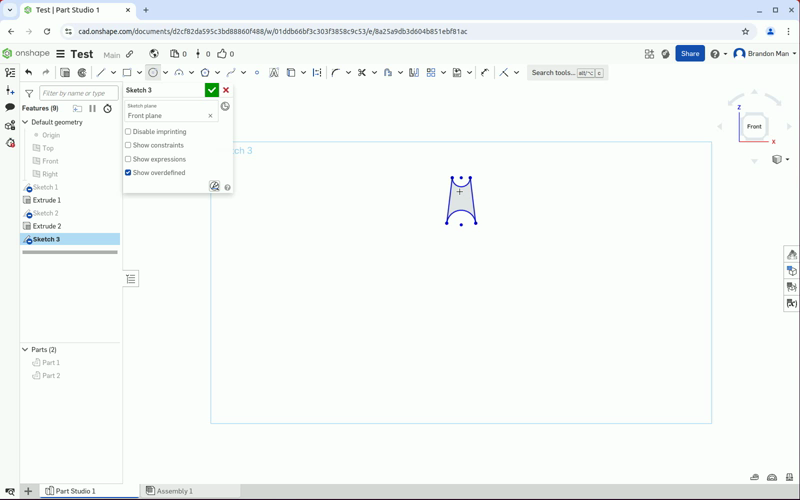
key_up(shift)
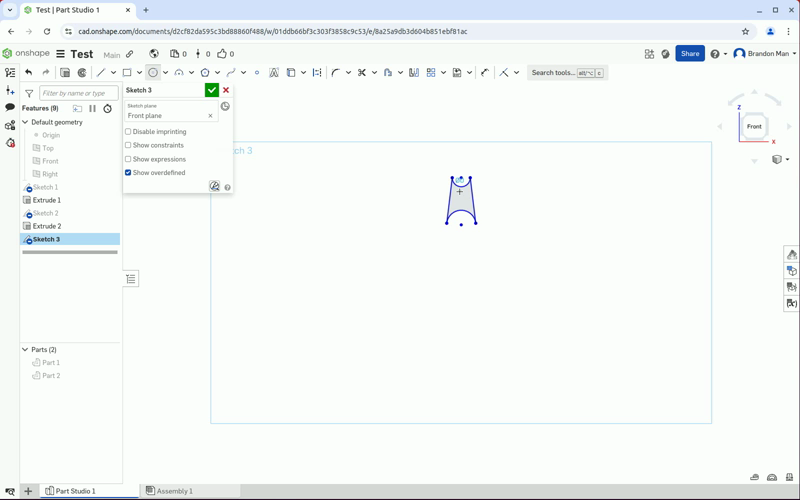
mouse_move(462, 191)
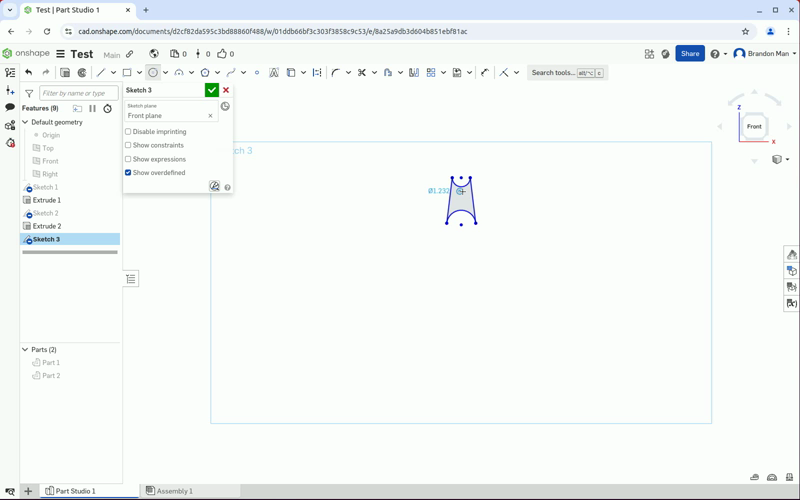
click(462, 191)
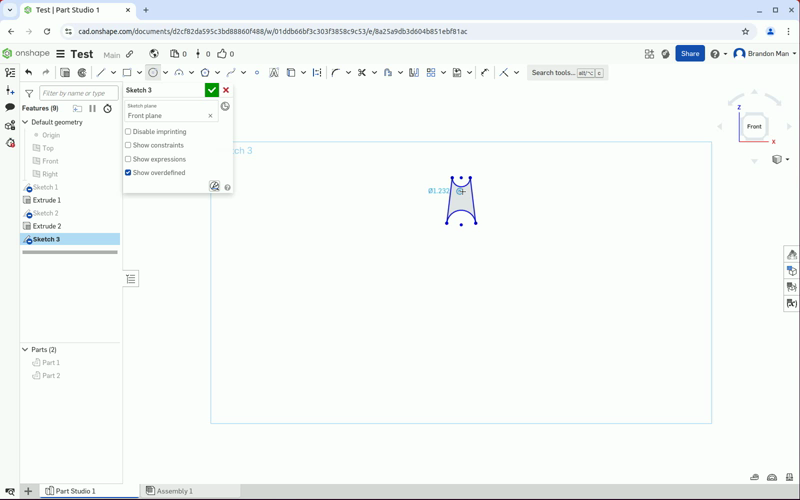
key(esc)
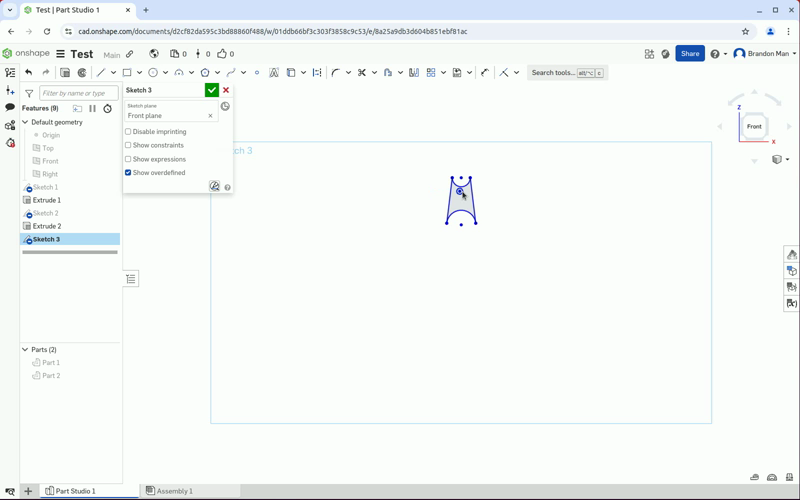
mouse_move(460, 198)
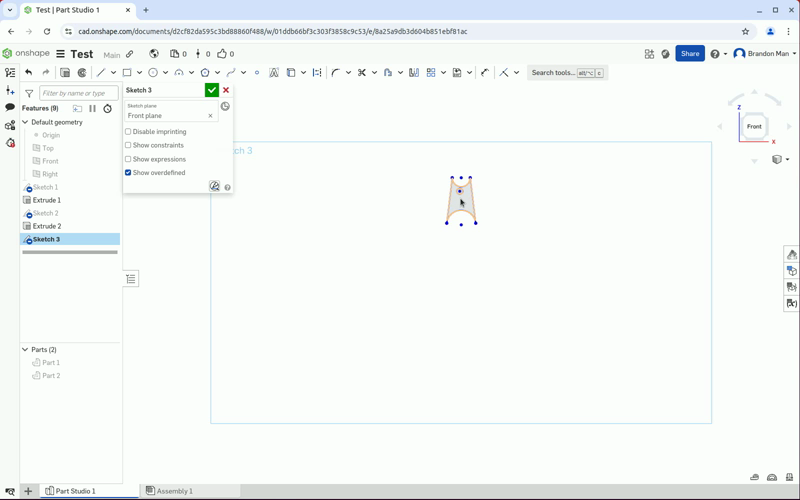
scroll(6)
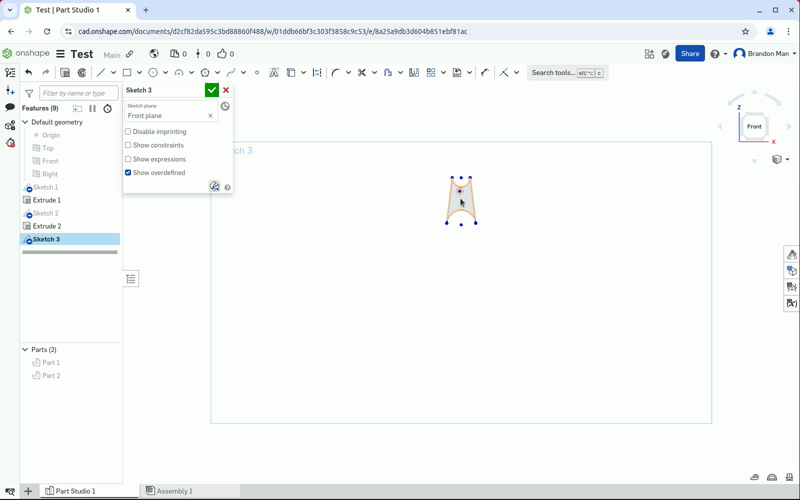
scroll(6)
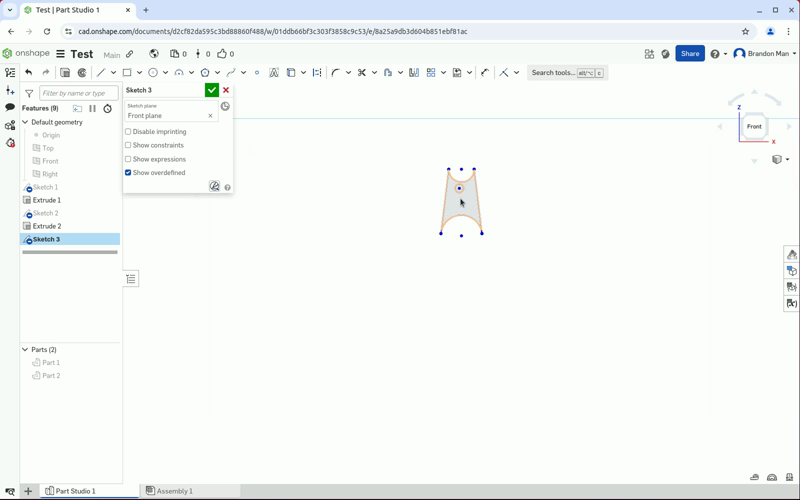
scroll(6)
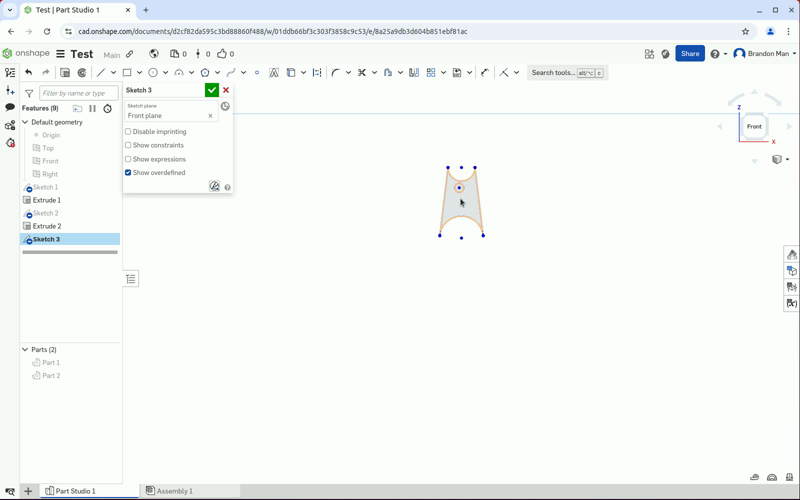
scroll(6)
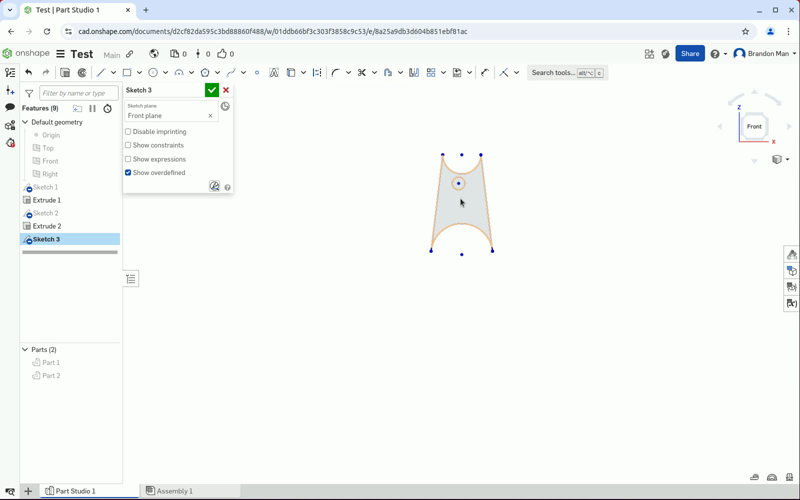
scroll(6)
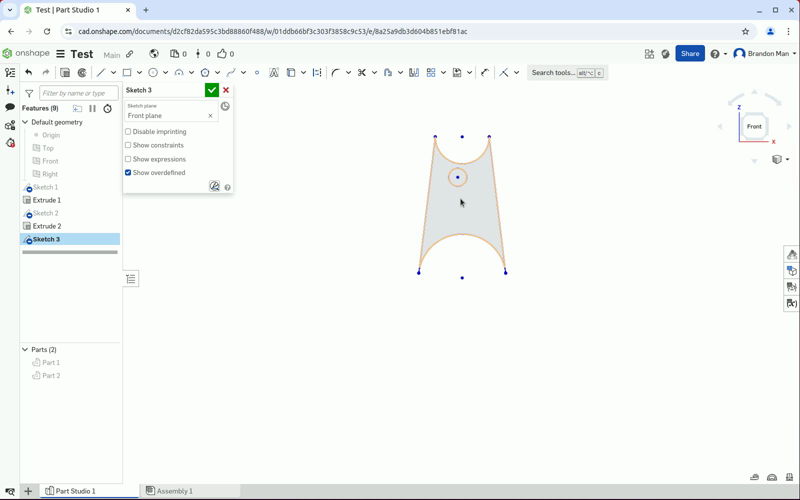
scroll(6)
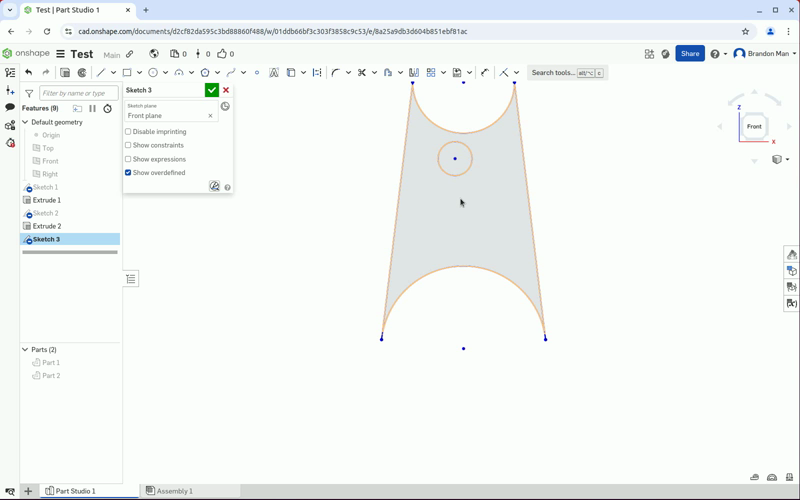
scroll(6)
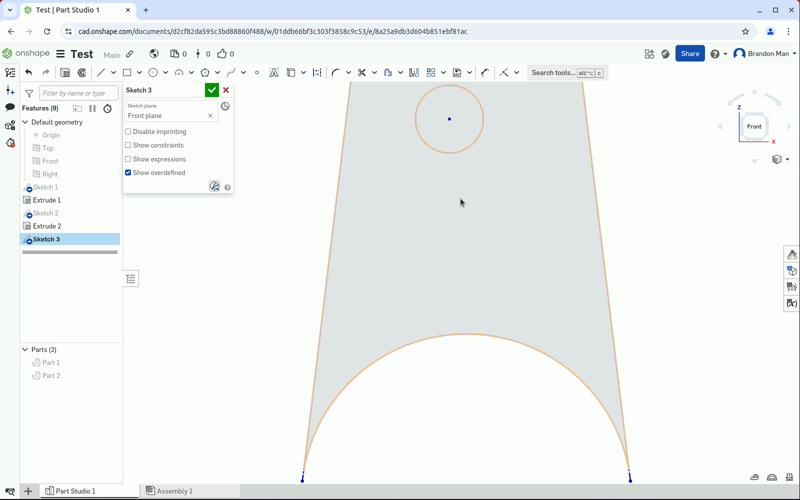
click(460, 198)
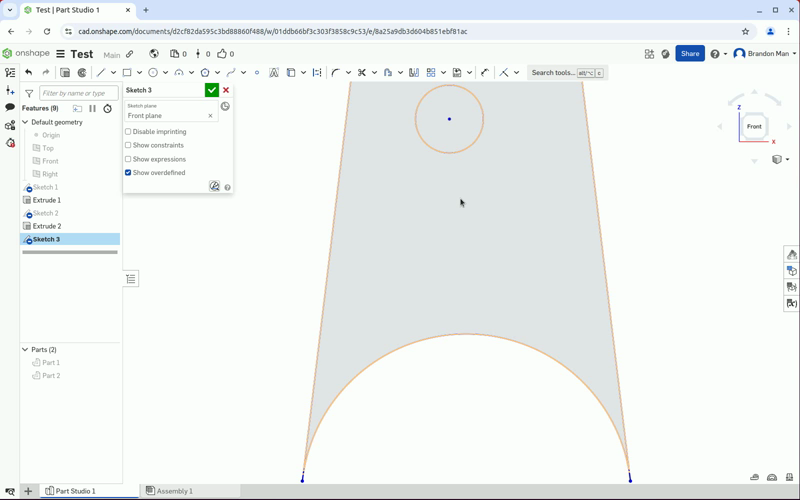
scroll(-6)
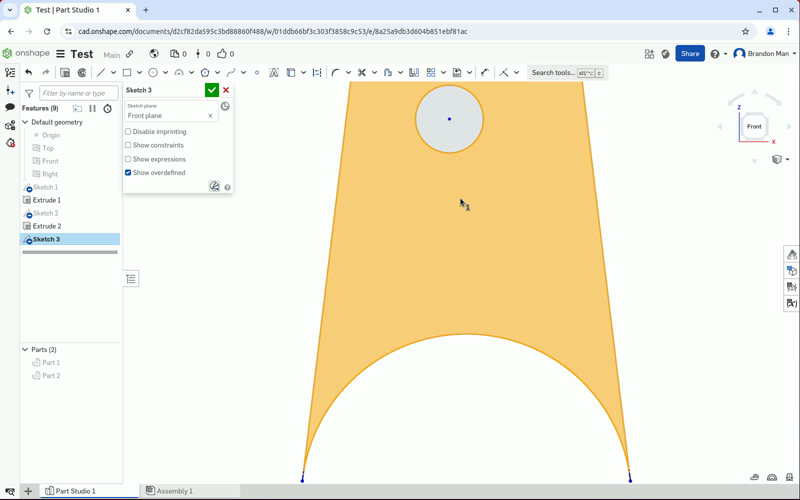
scroll(-6)
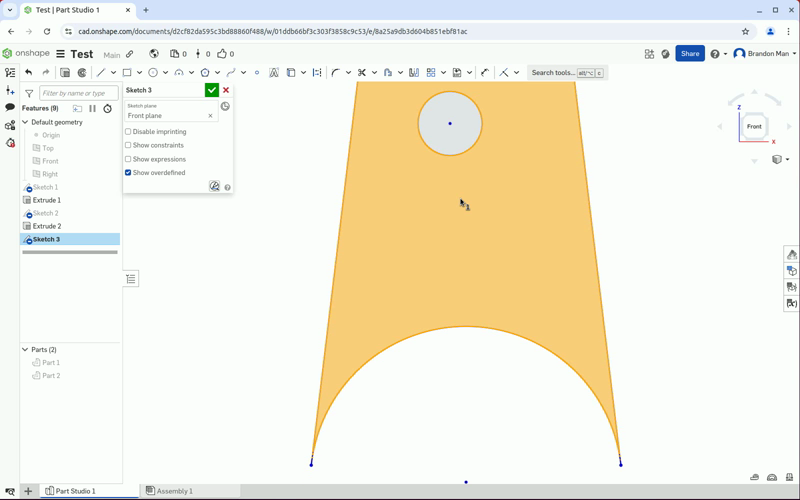
scroll(-6)
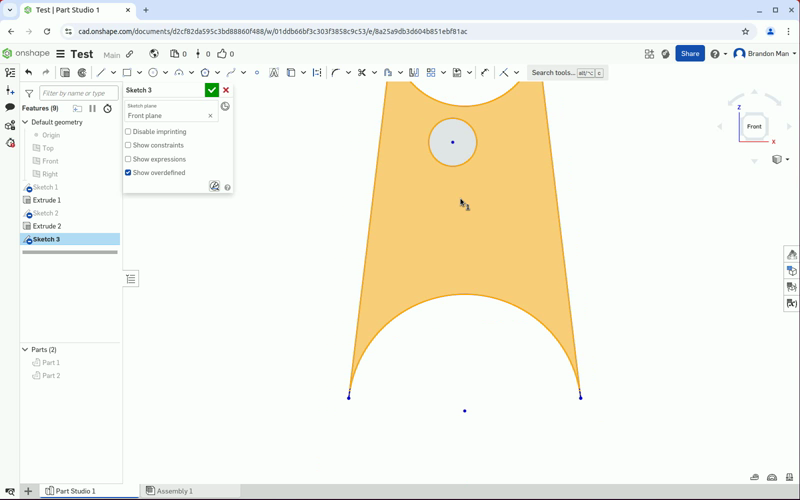
scroll(-6)
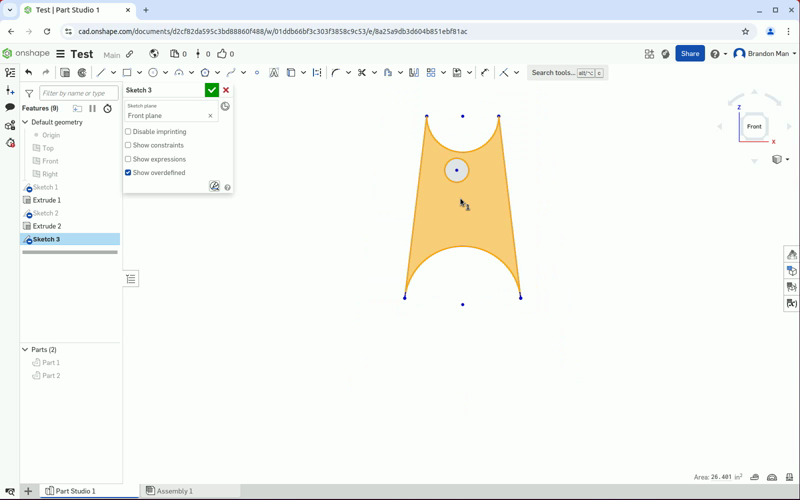
scroll(-6)
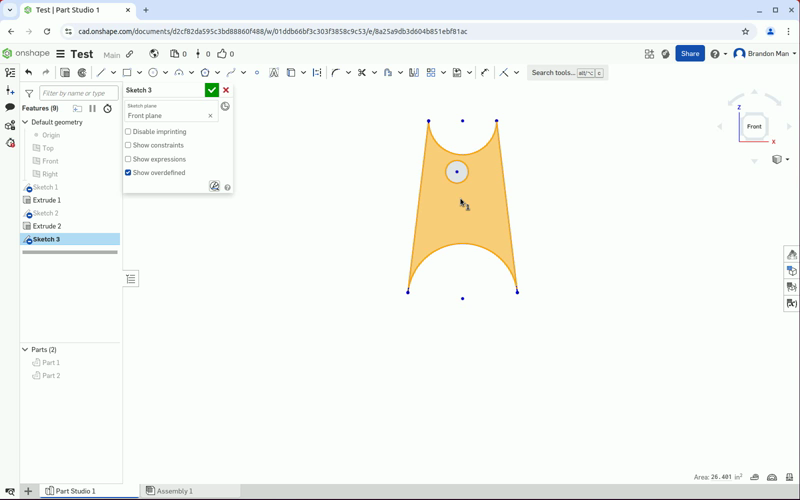
scroll(-6)
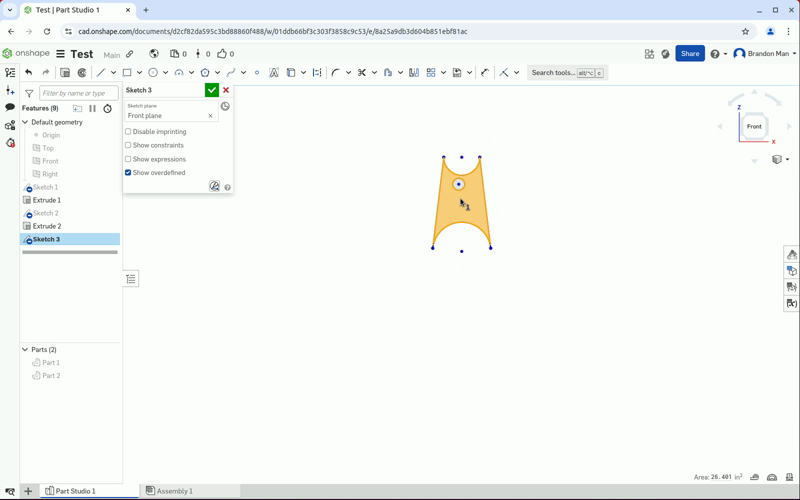
scroll(-6)
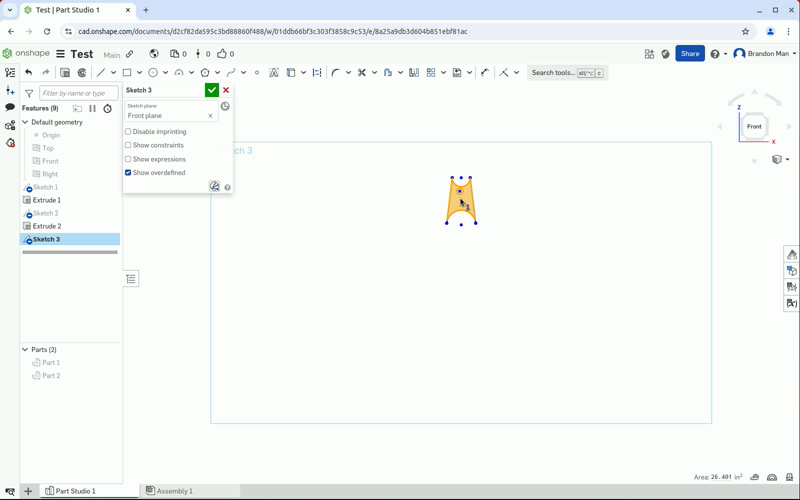
mouse_move(73, 352)
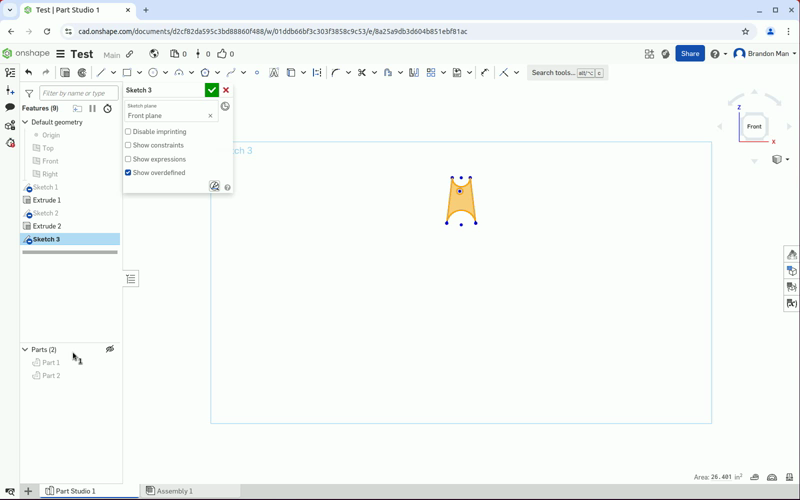
key(shift+y)
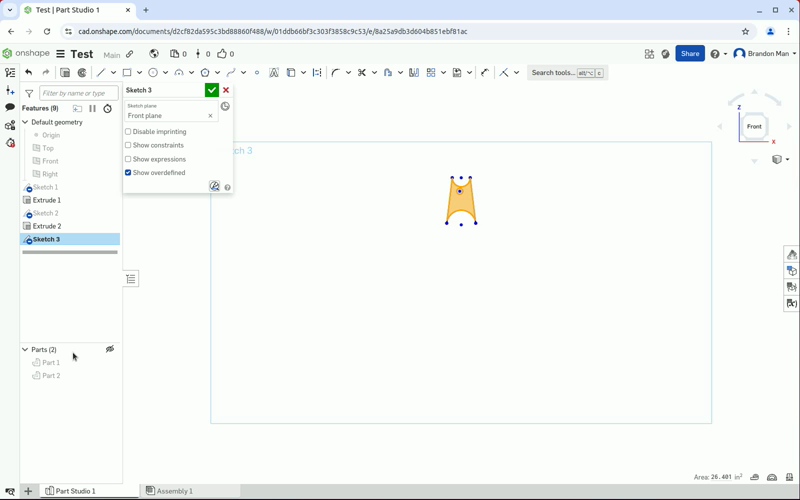
key(shift+e)
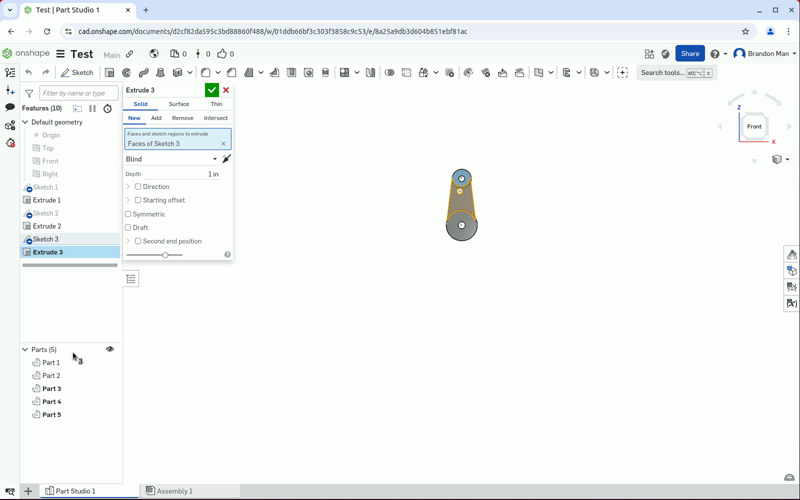
mouse_move(143, 106)
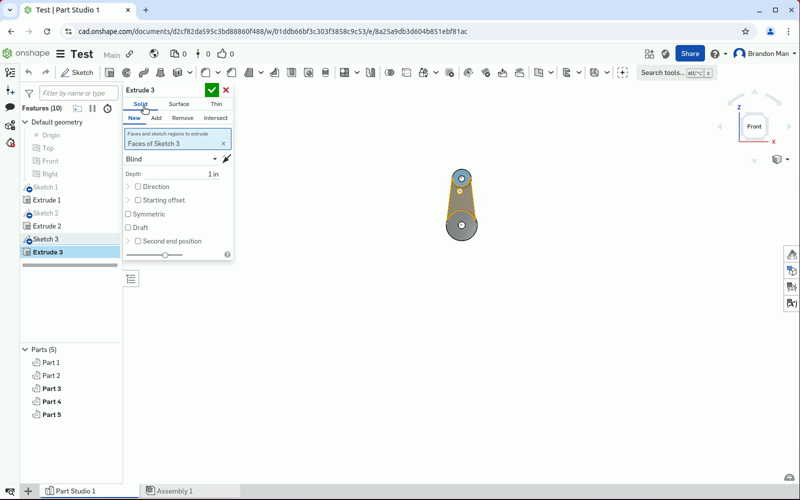
click(143, 106)
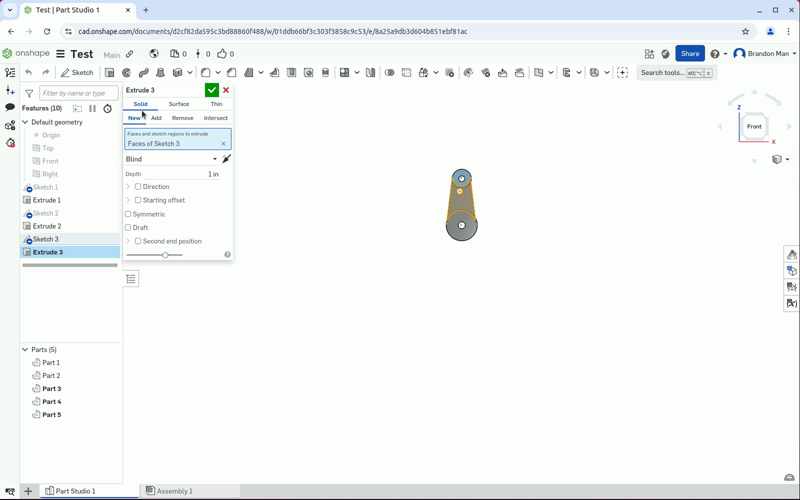
mouse_move(137, 120)
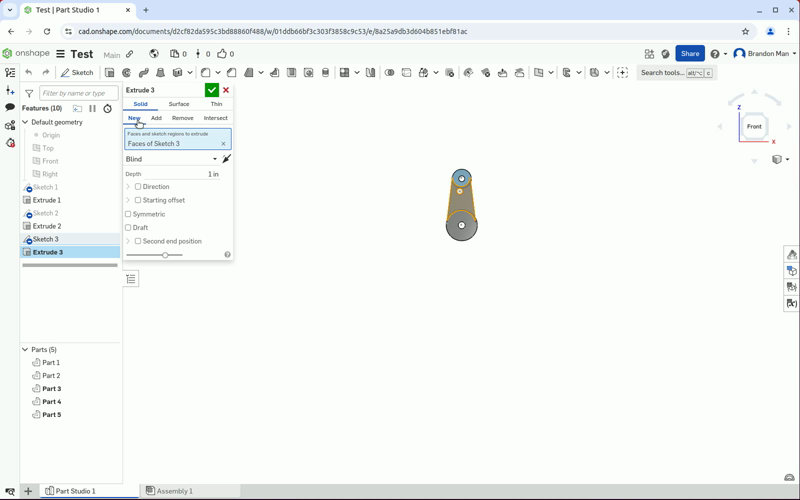
click(137, 120)
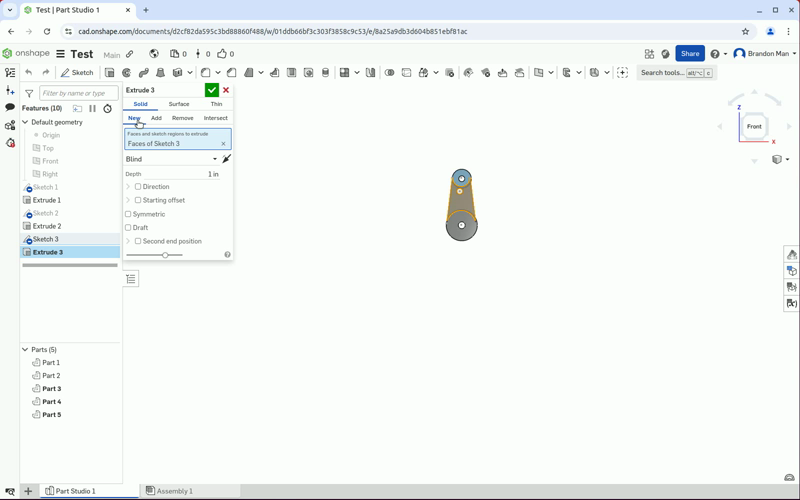
key(tab, 4)
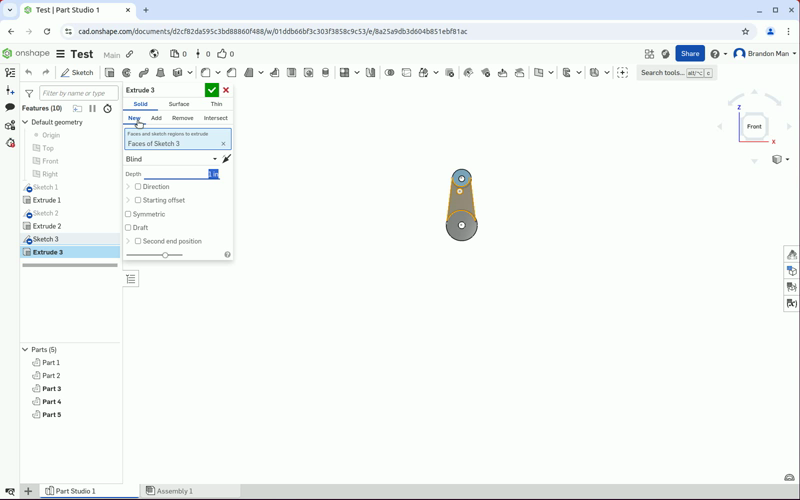
text(0.481)
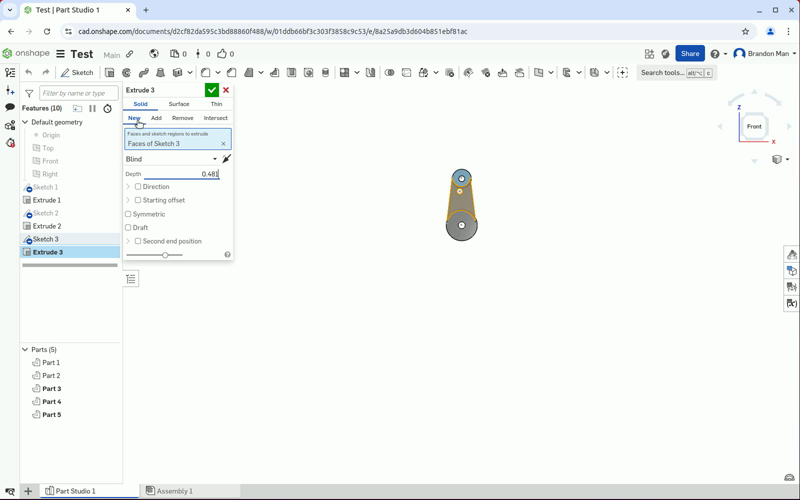
key(enter)
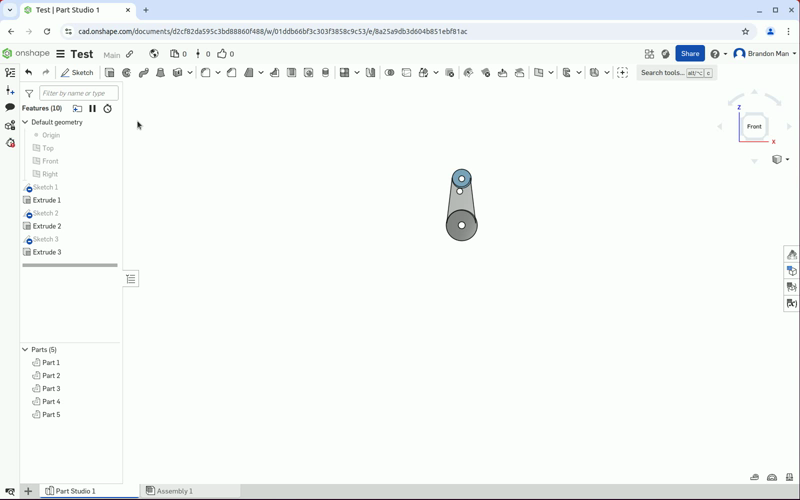
key(shift+h)
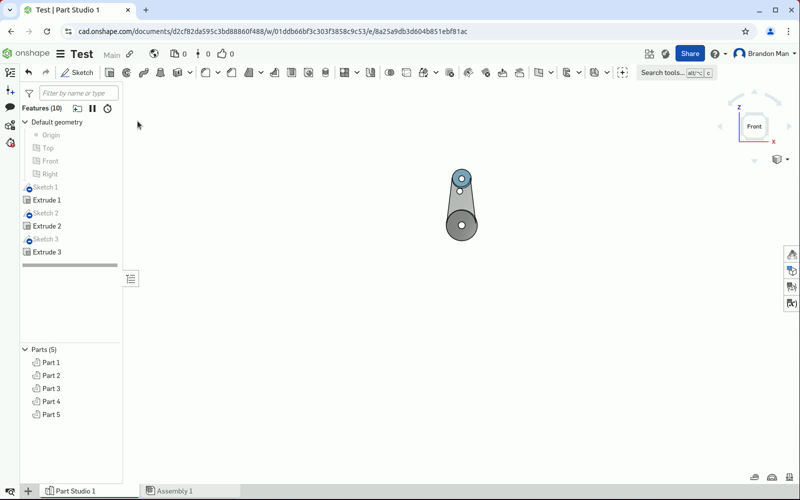
key(shift+h)
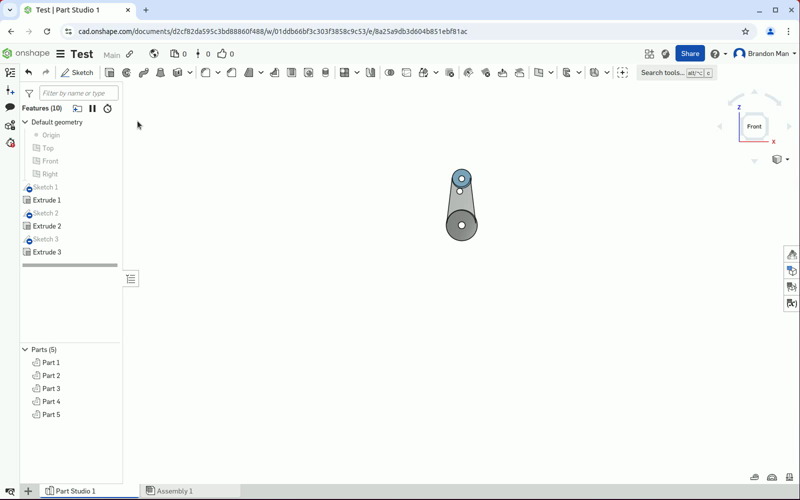
mouse_move(73, 189)
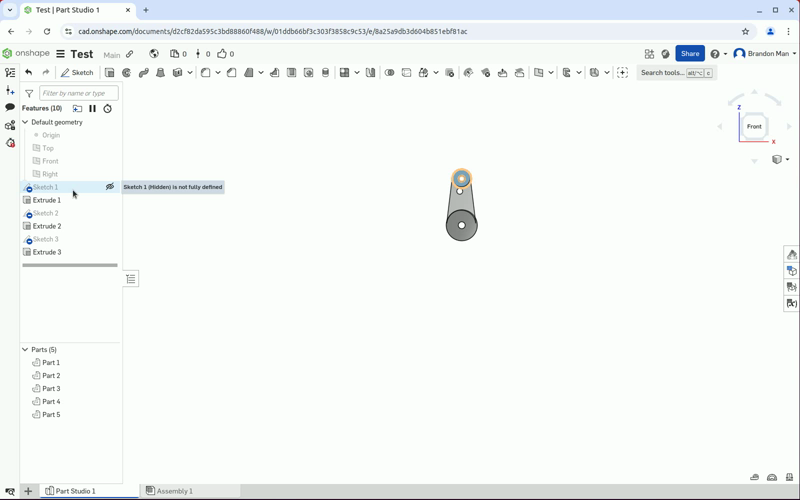
click(73, 189)
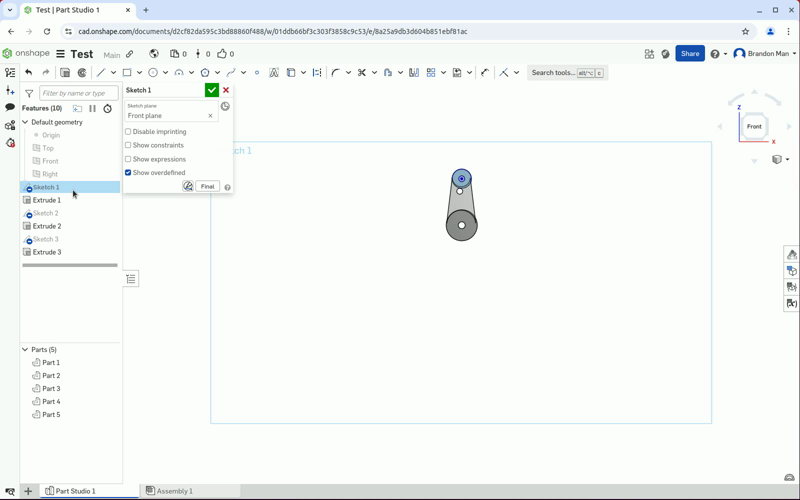
mouse_move(229, 92)
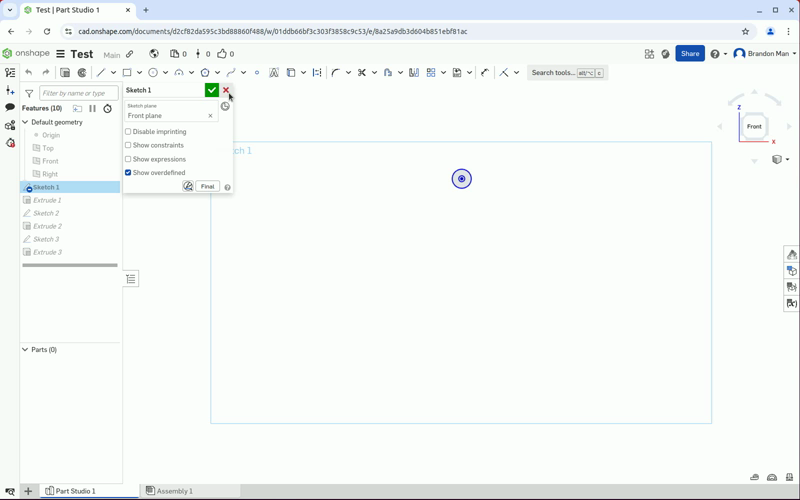
click(229, 92)
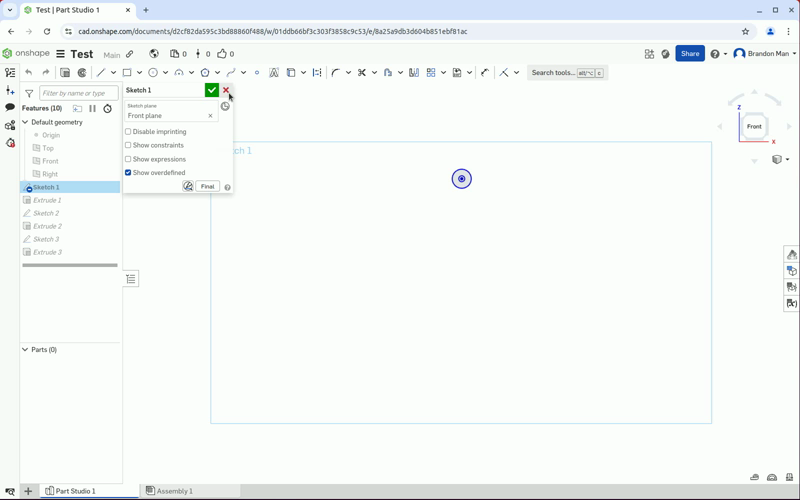
key(shift+s)
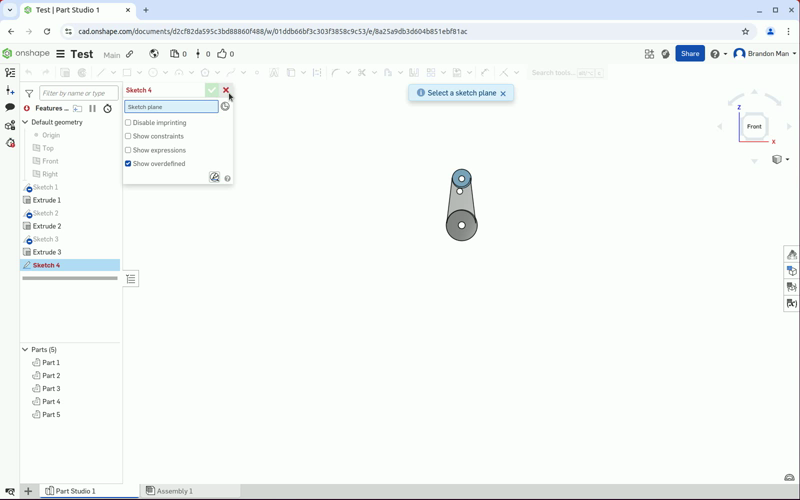
mouse_move(73, 163)
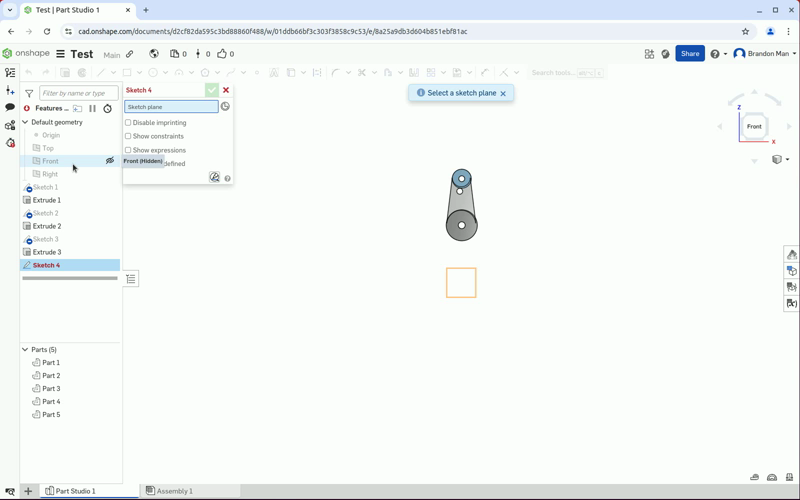
click(73, 163)
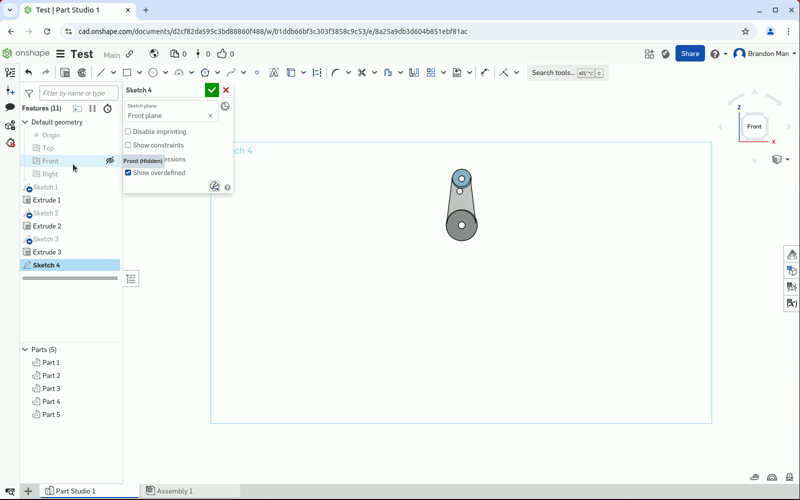
mouse_move(73, 352)
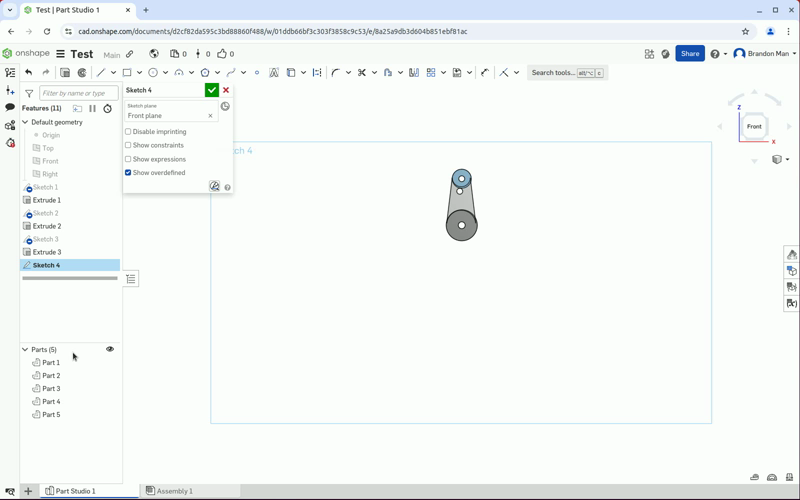
key(y)
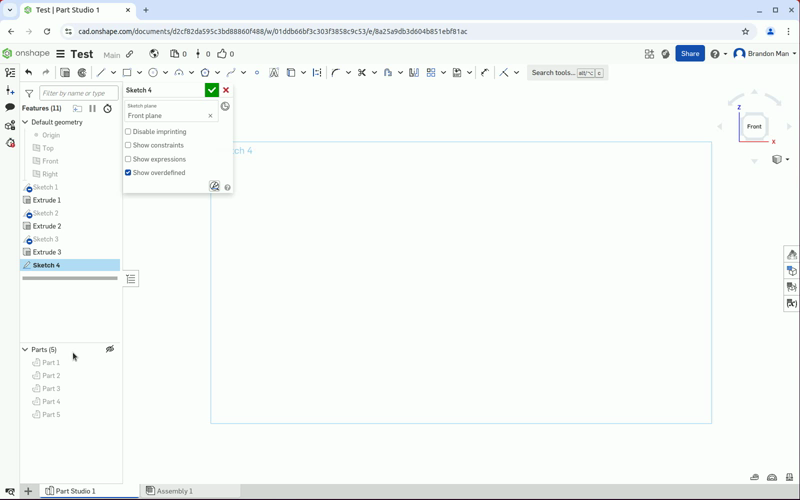
key(c)
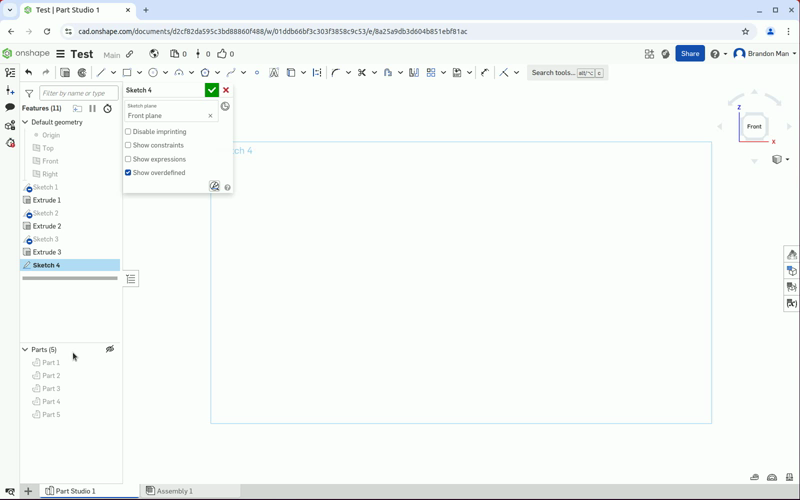
key_down(shift)
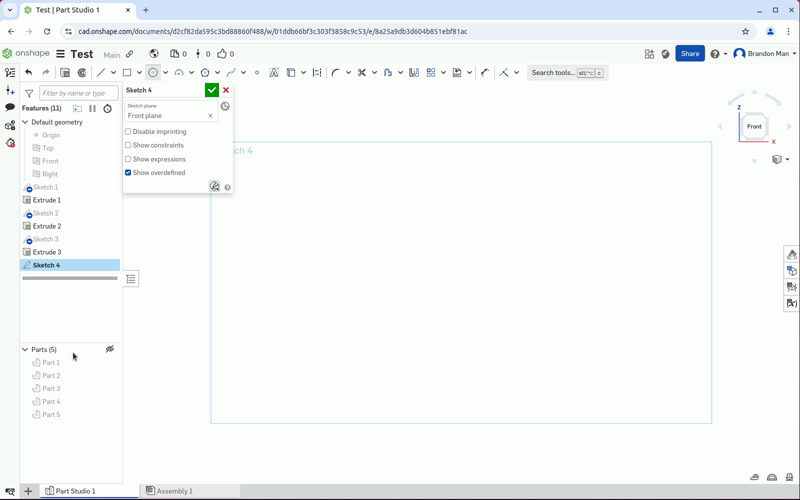
mouse_move(461, 282)
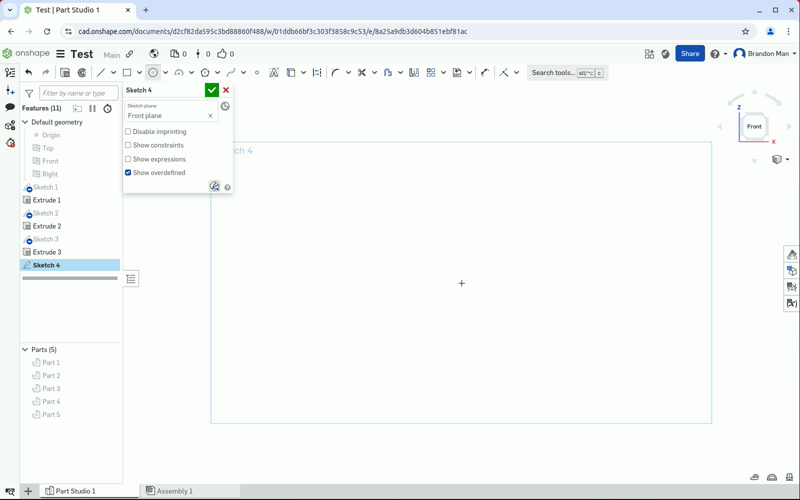
click(461, 282)
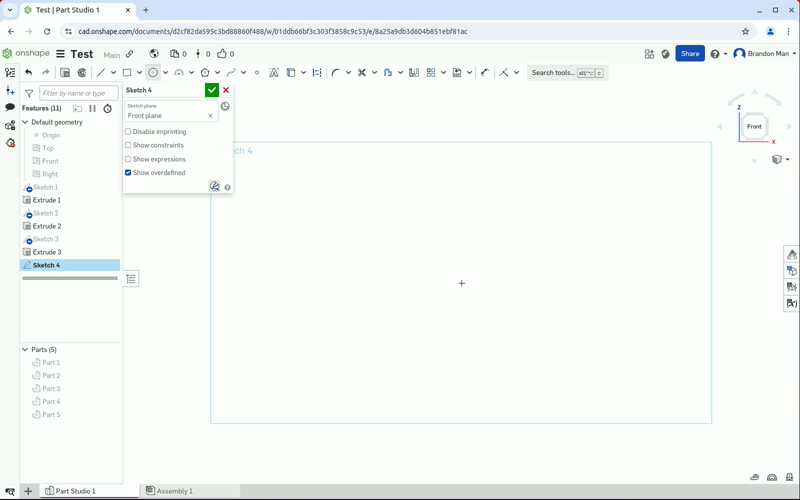
key_up(shift)
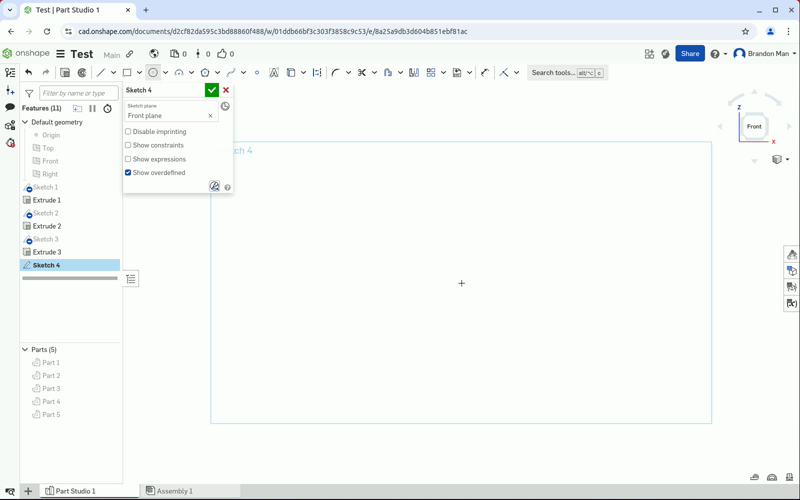
mouse_move(471, 282)
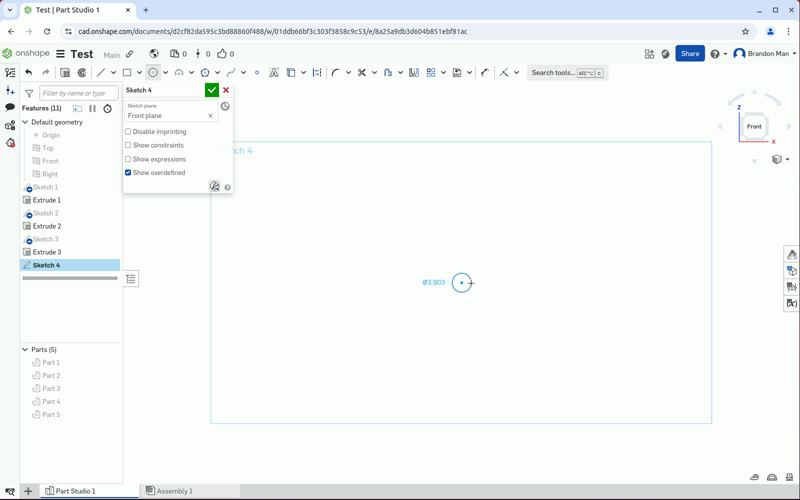
click(471, 282)
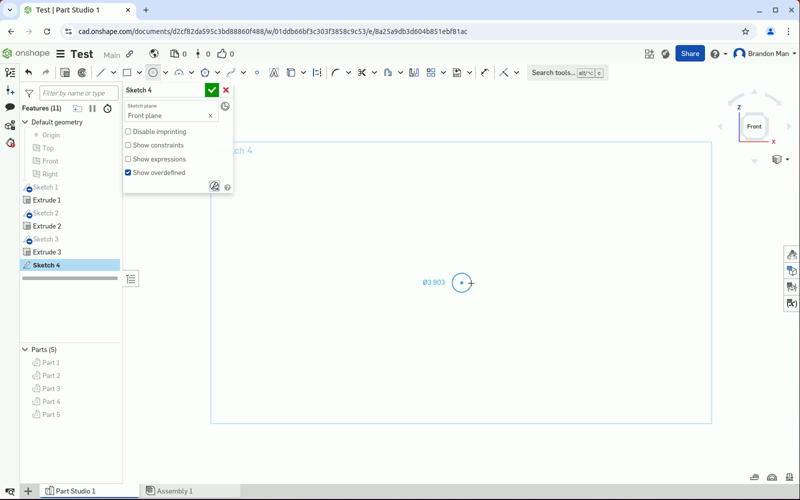
key(esc)
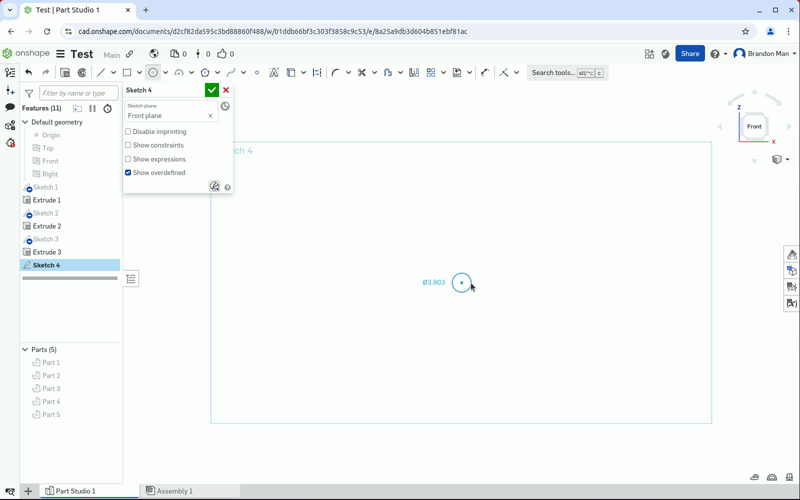
key(c)
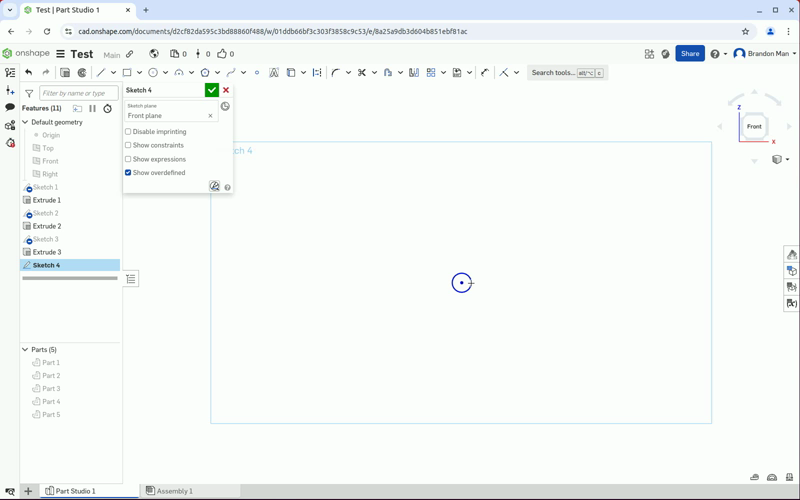
key_down(shift)
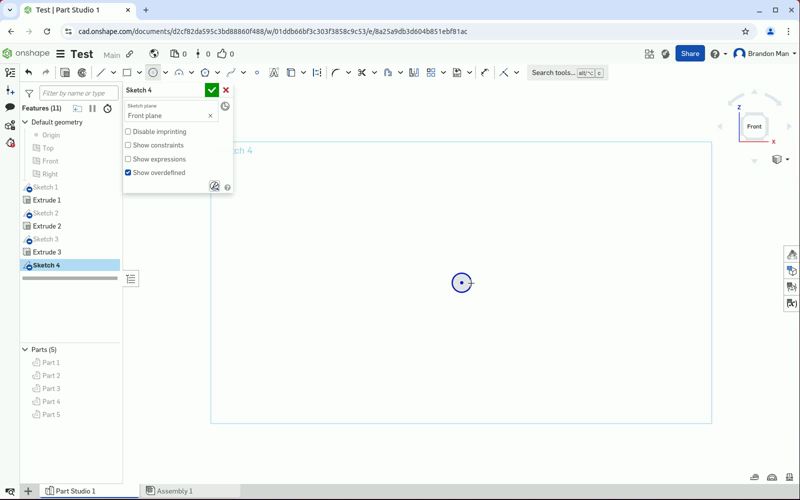
mouse_move(461, 282)
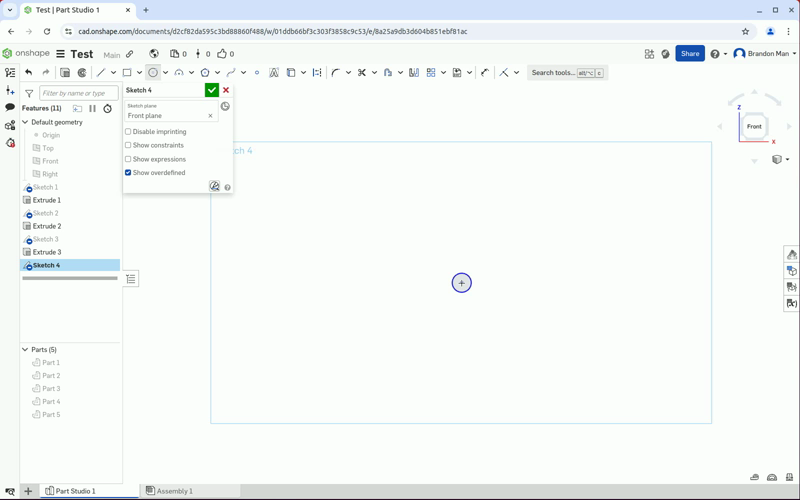
click(461, 282)
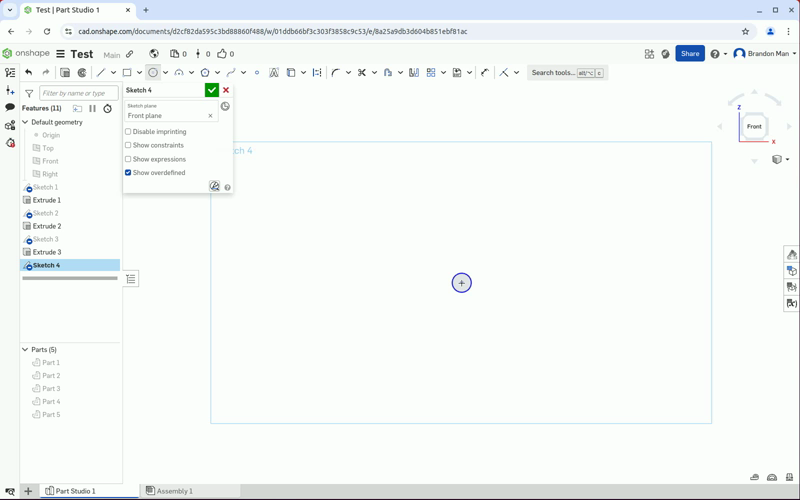
key_up(shift)
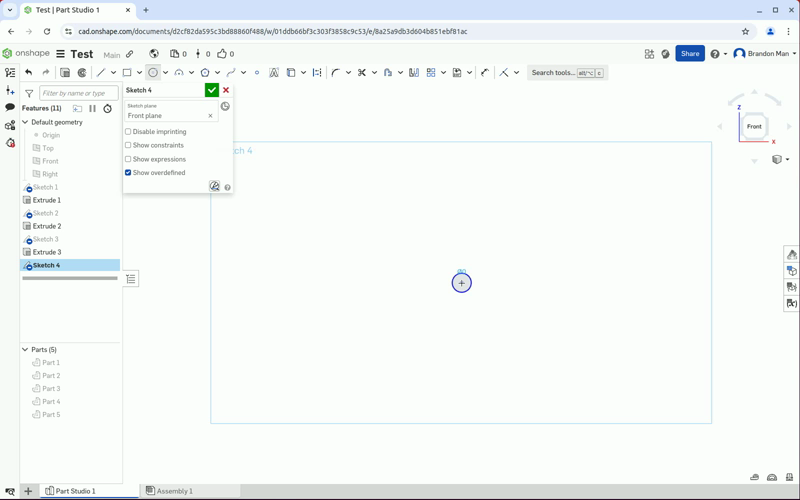
mouse_move(464, 282)
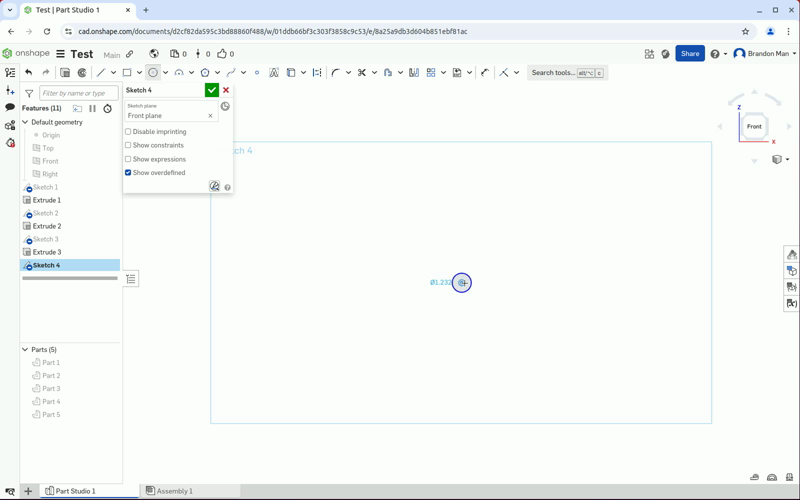
scroll(6)
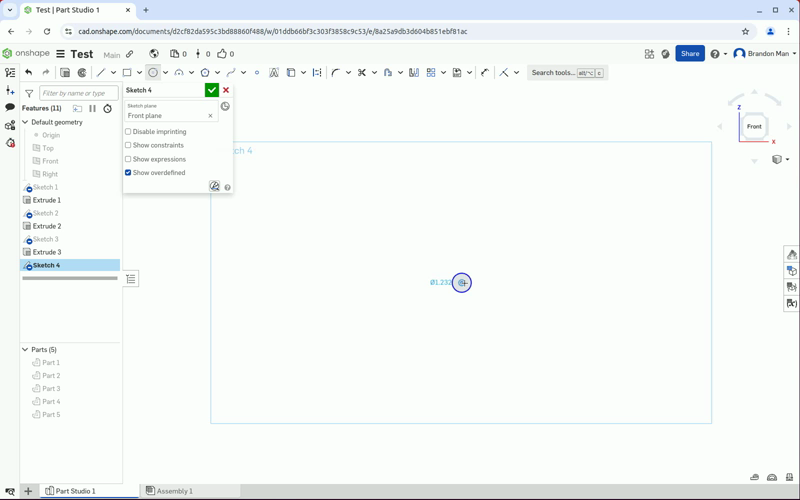
scroll(6)
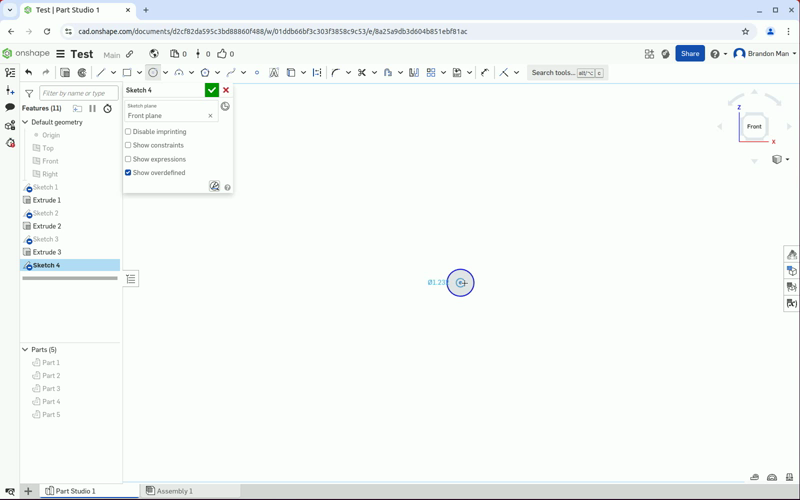
scroll(6)
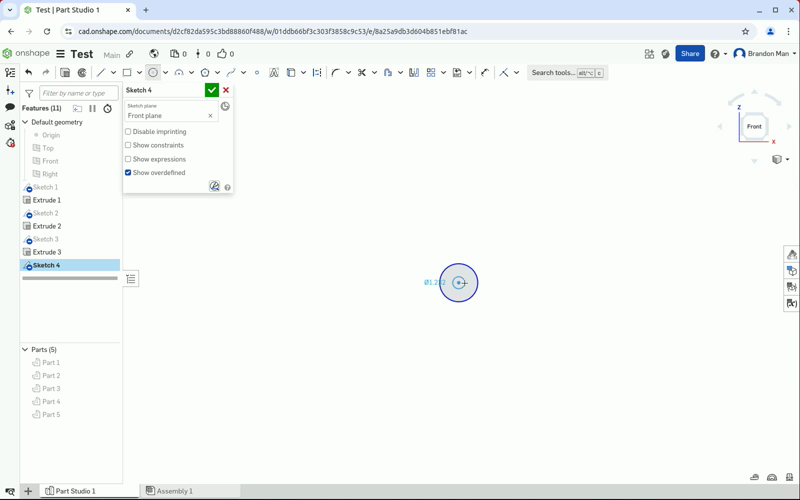
scroll(6)
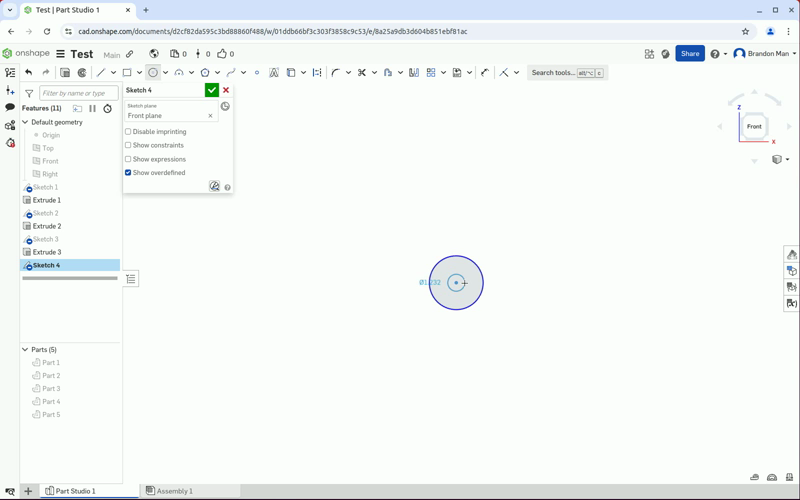
scroll(6)
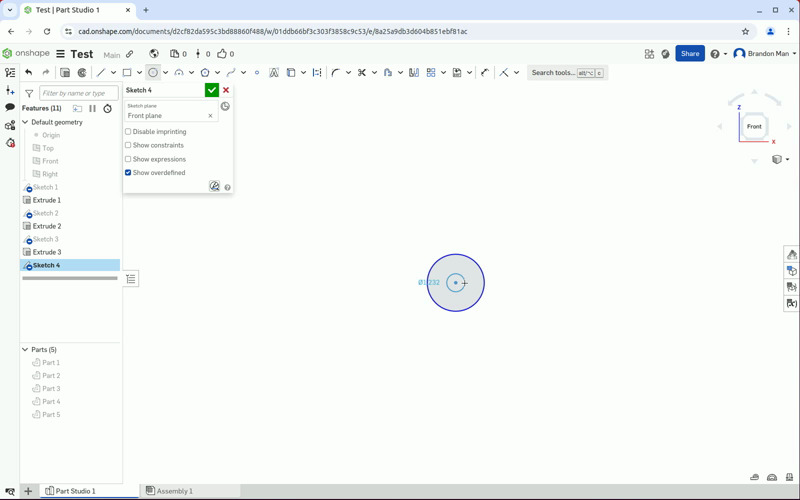
scroll(6)
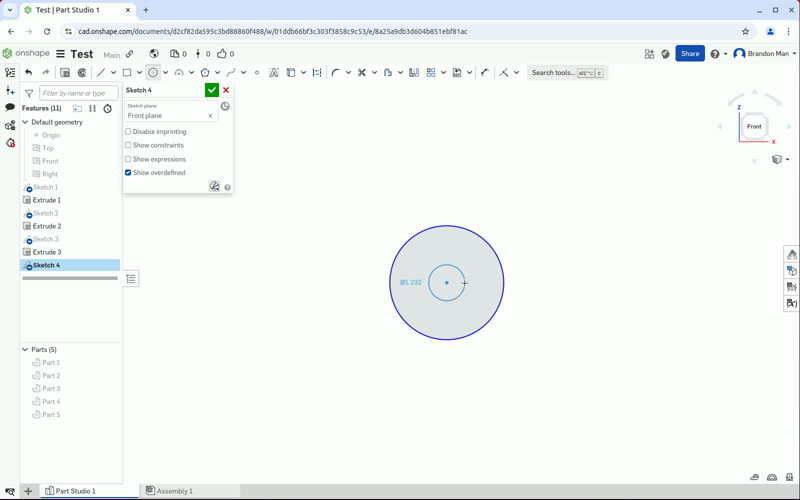
scroll(6)
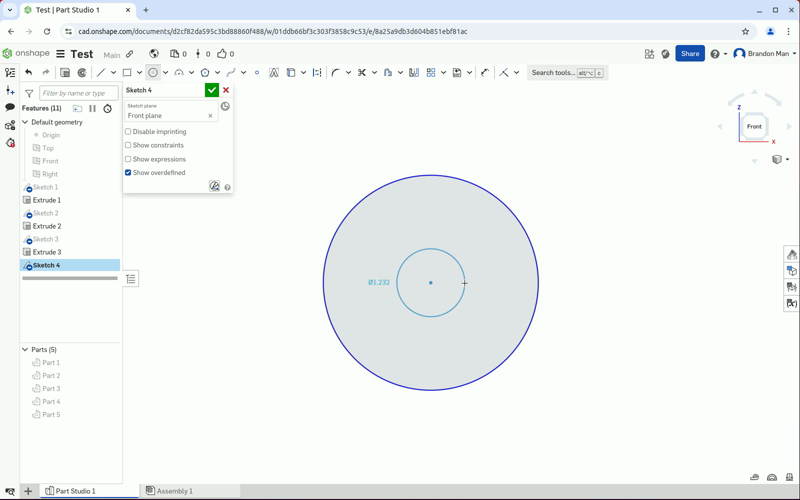
click(464, 282)
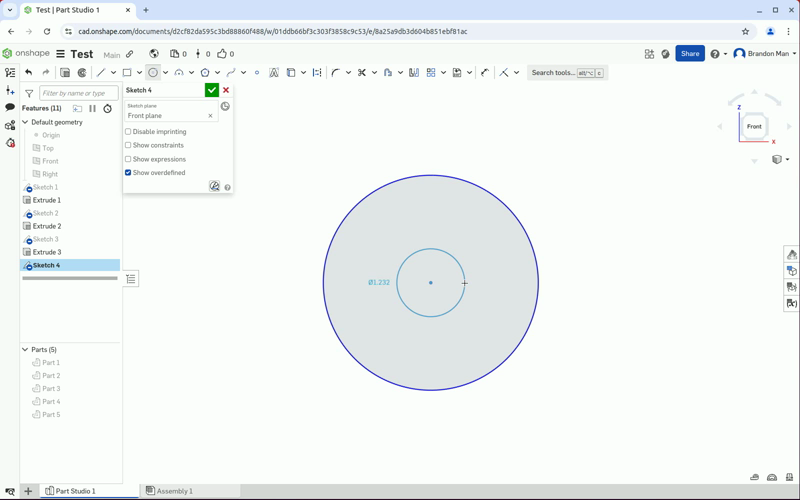
scroll(-6)
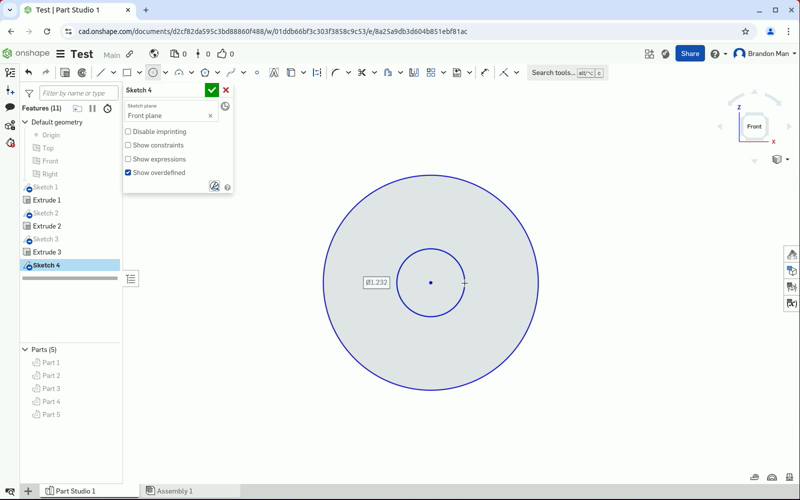
scroll(-6)
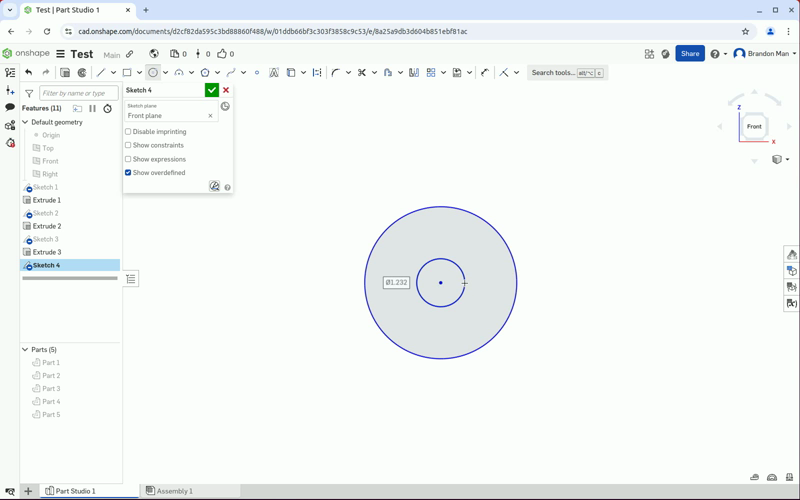
scroll(-6)
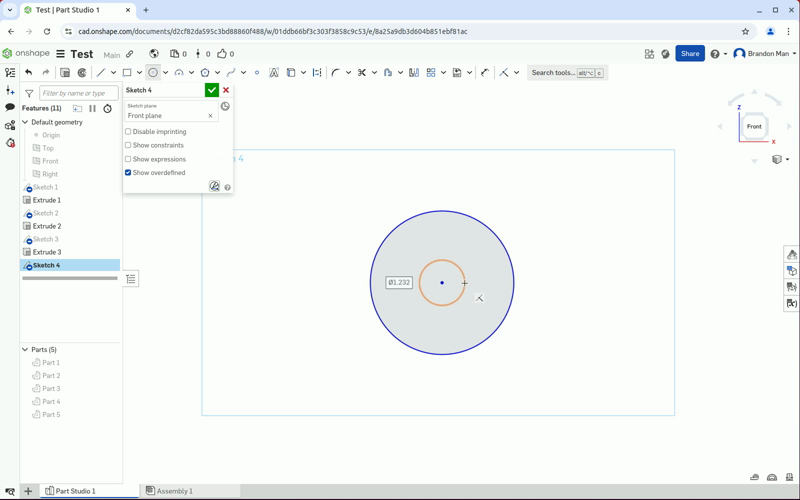
scroll(-6)
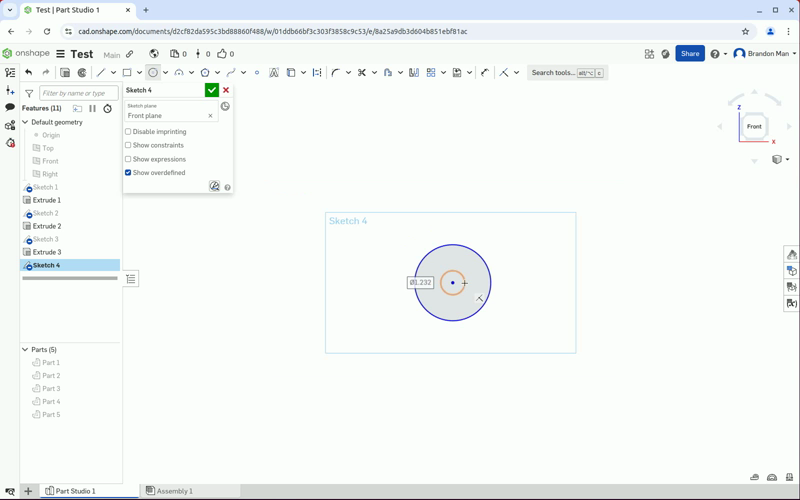
scroll(-6)
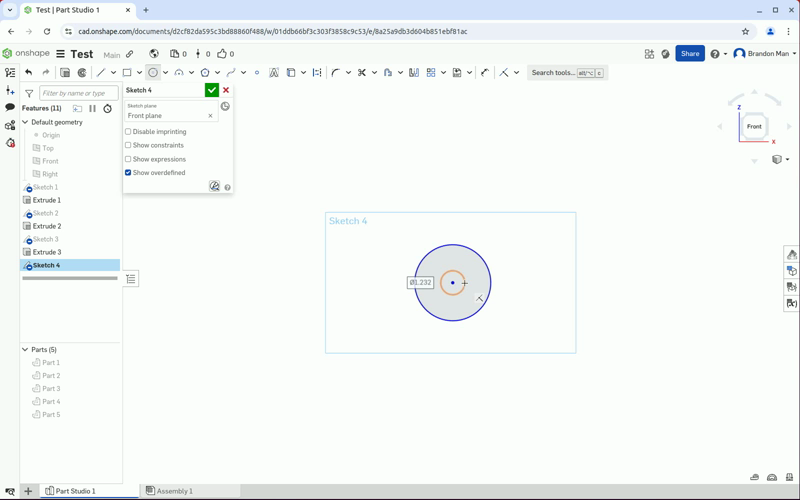
scroll(-6)
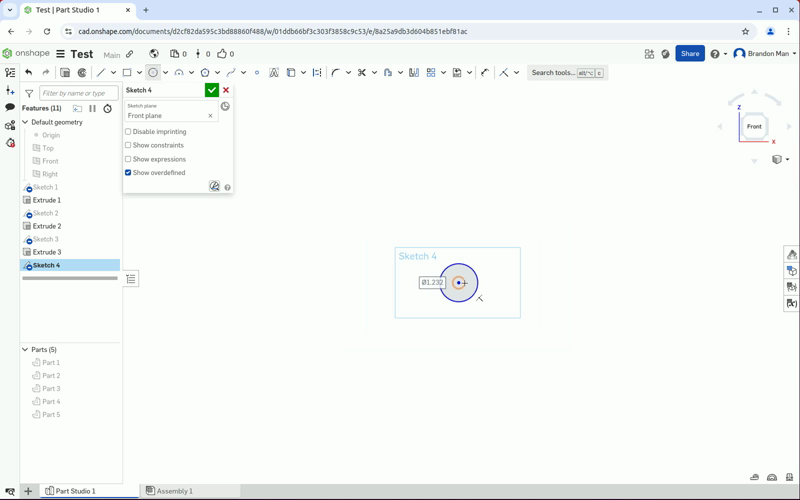
scroll(-6)
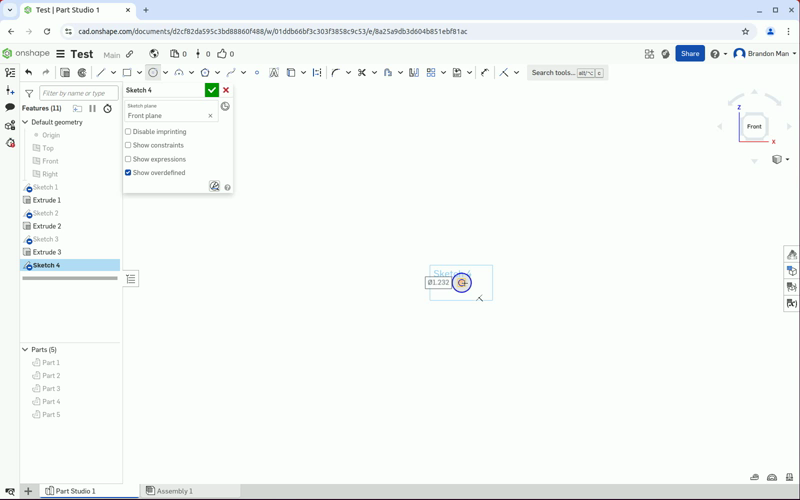
key(esc)
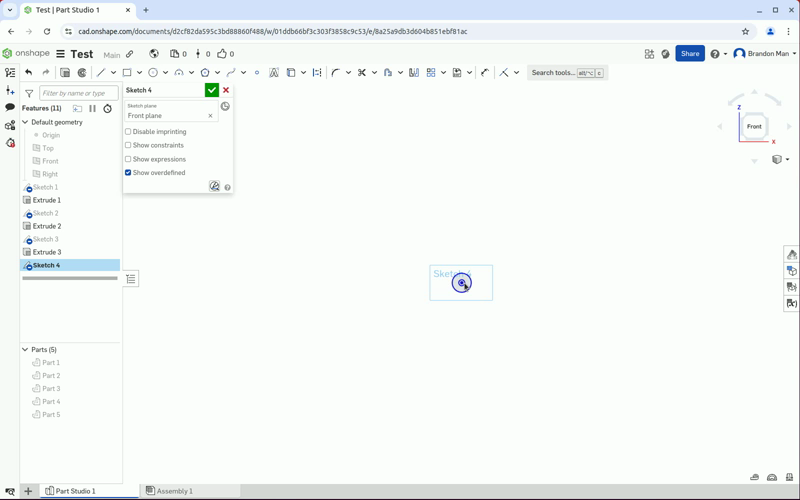
mouse_move(464, 278)
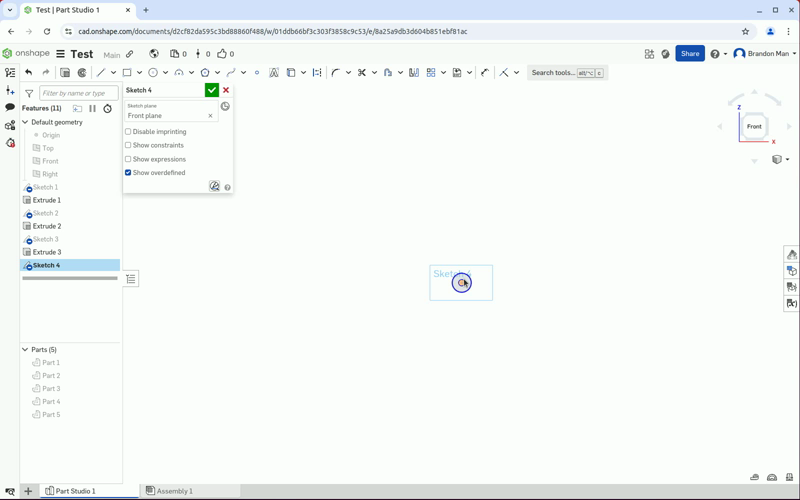
scroll(6)
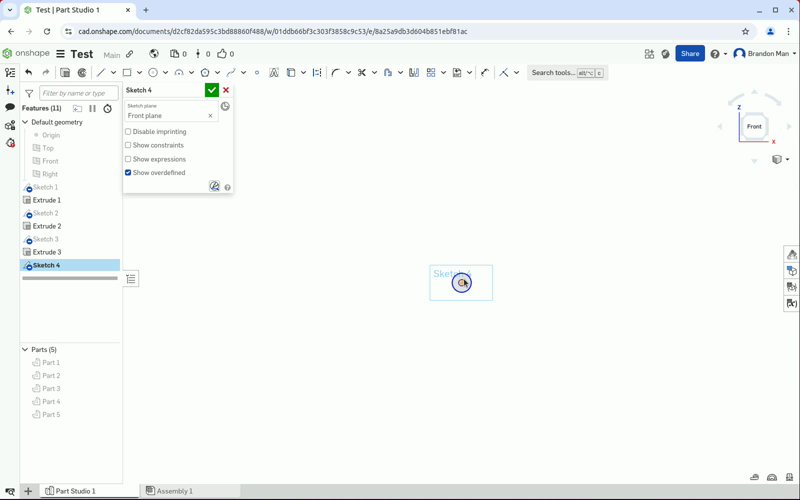
scroll(6)
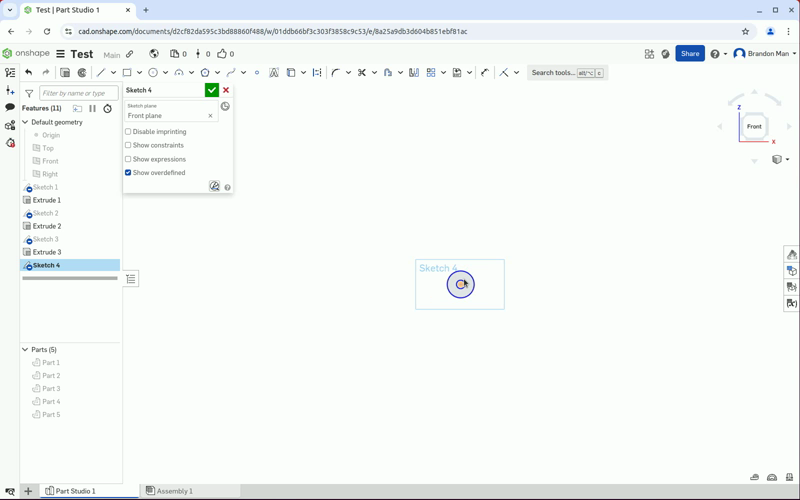
scroll(6)
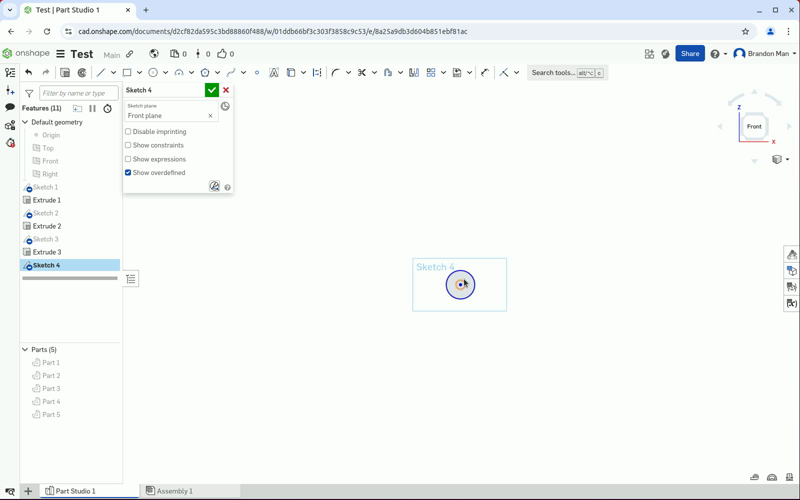
scroll(6)
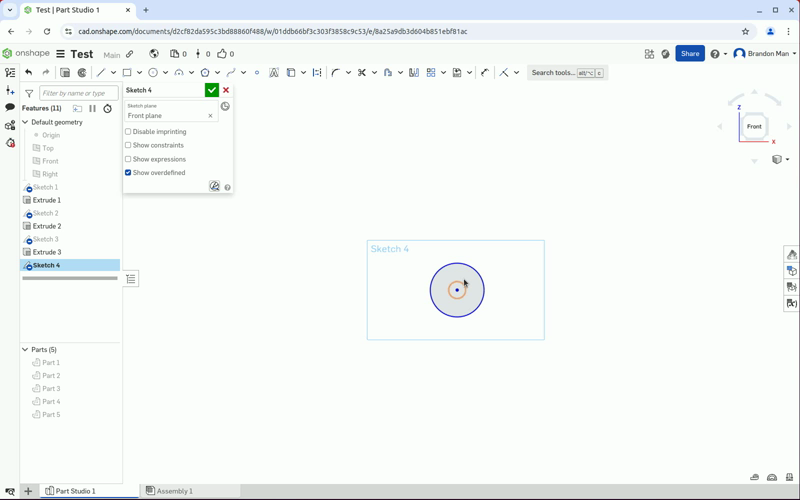
scroll(6)
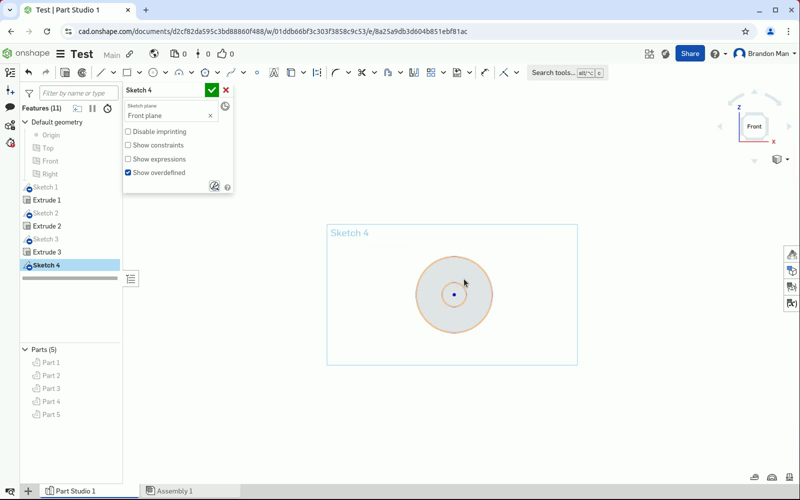
scroll(6)
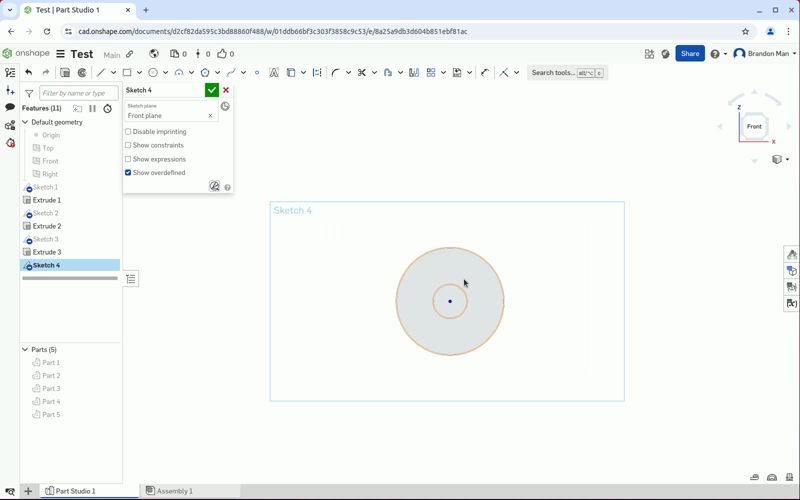
scroll(6)
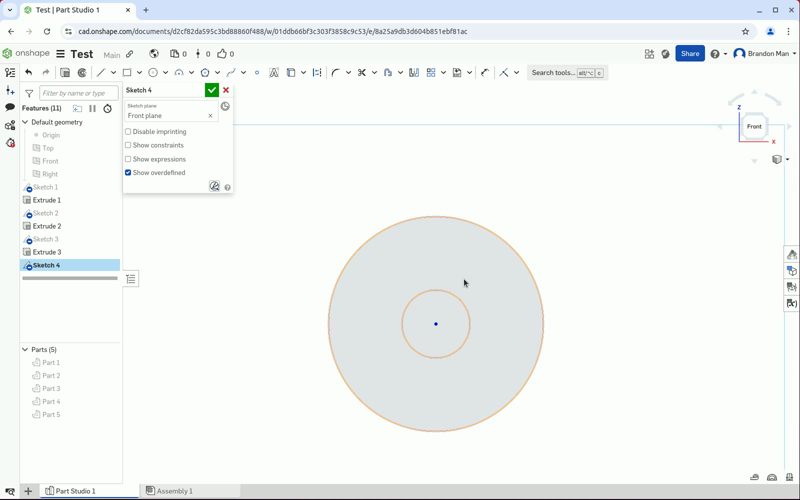
click(464, 278)
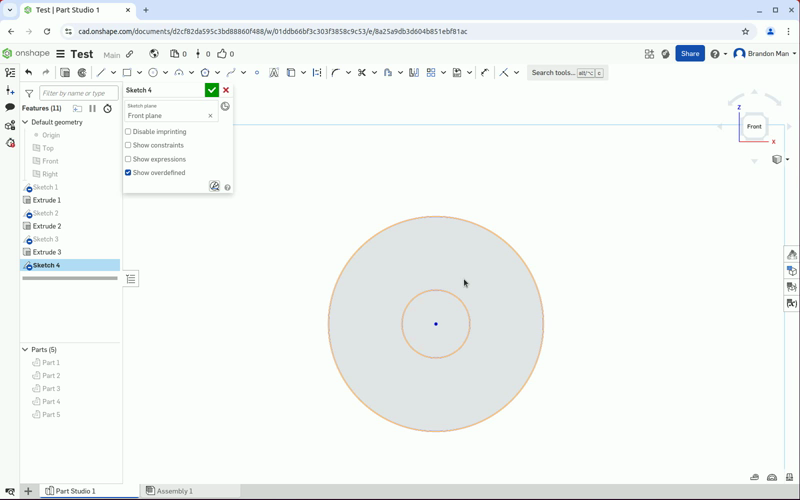
scroll(-6)
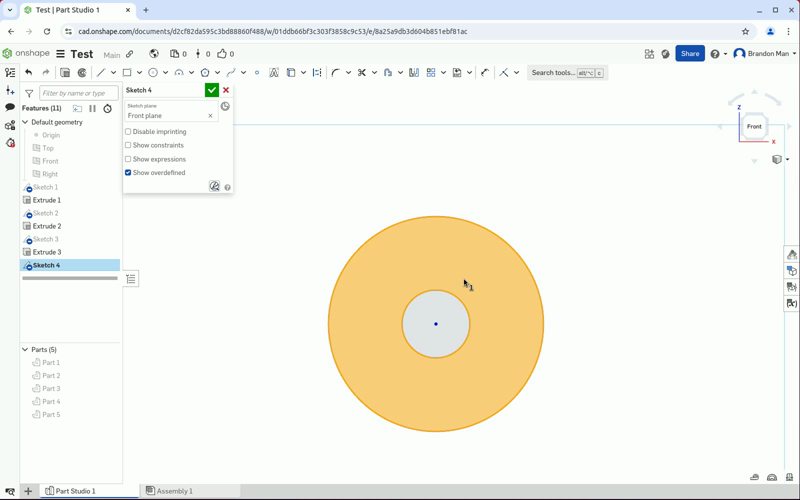
scroll(-6)
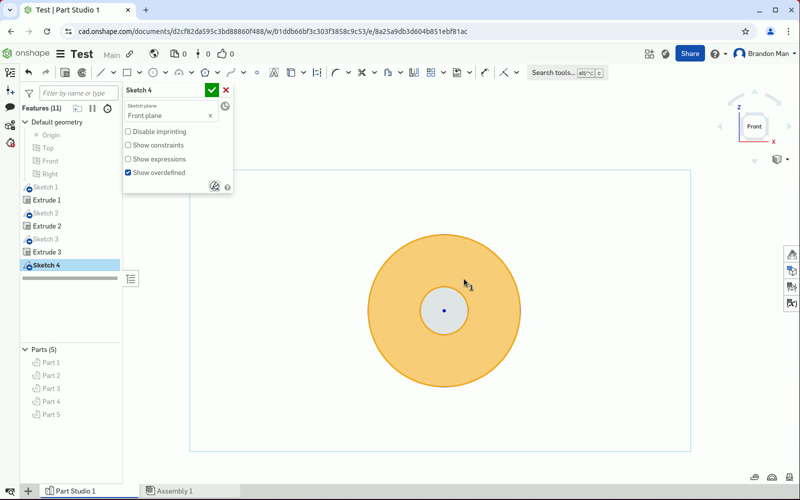
scroll(-6)
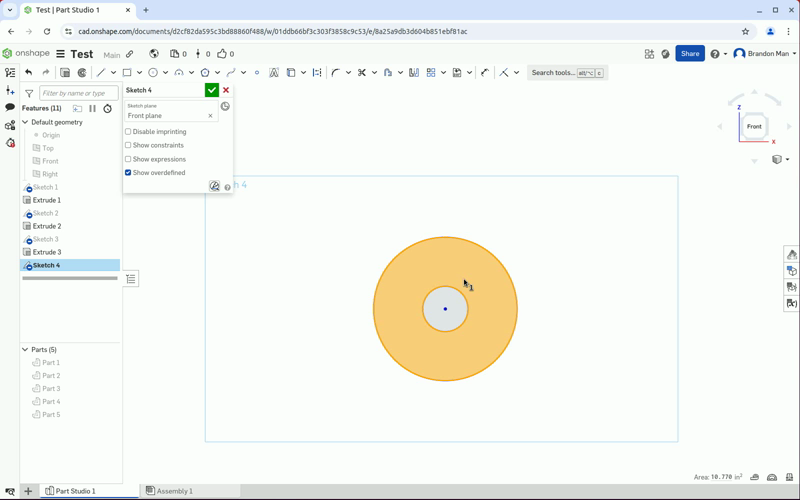
scroll(-6)
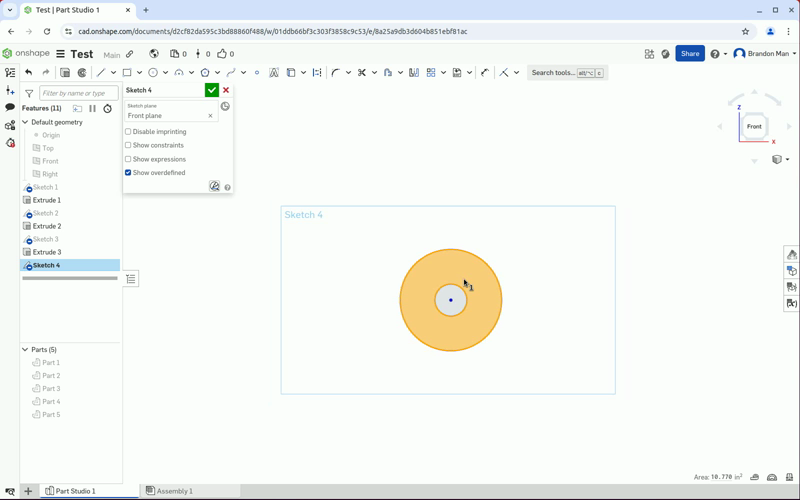
scroll(-6)
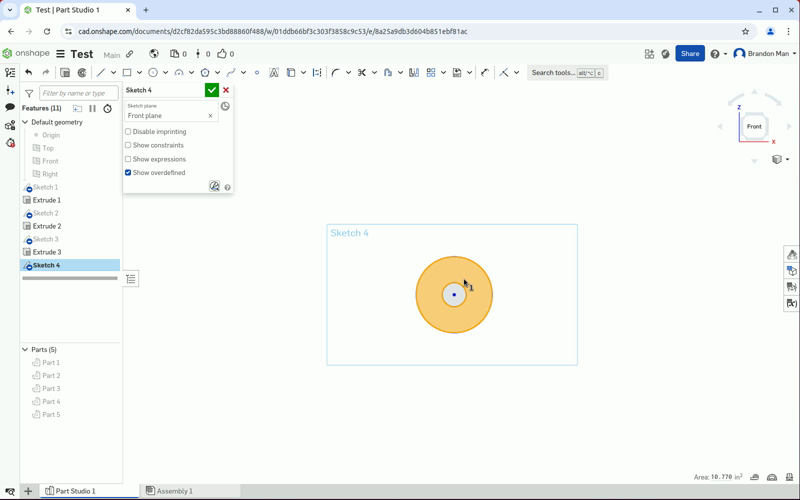
scroll(-6)
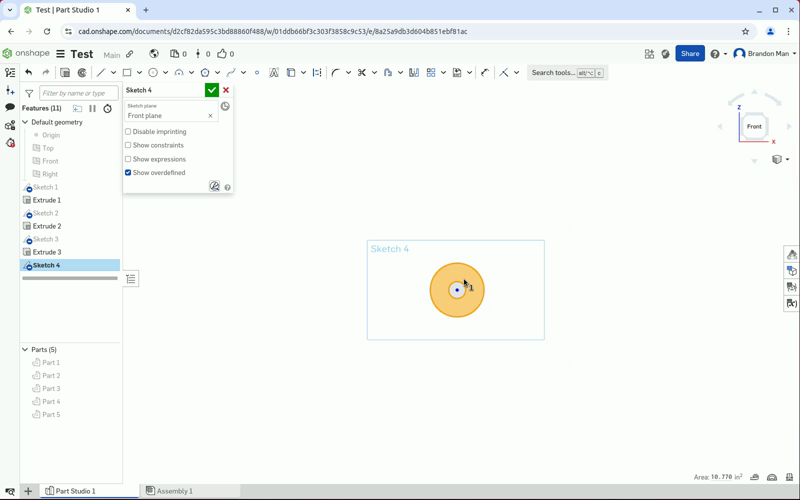
scroll(-6)
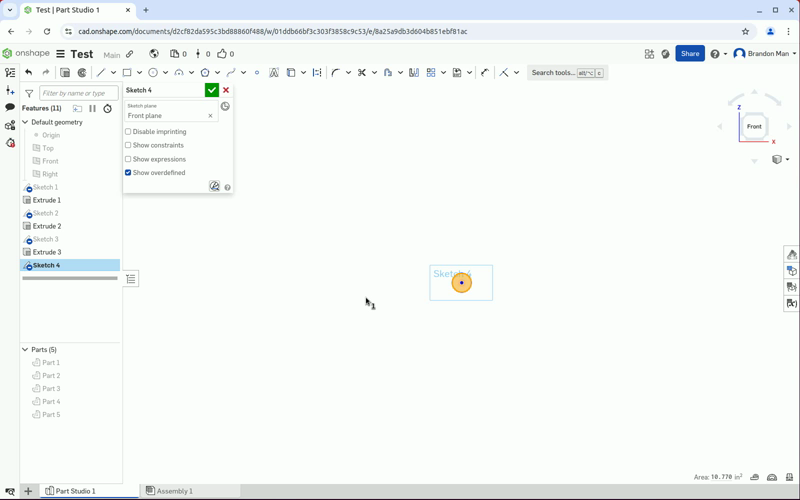
mouse_move(73, 352)
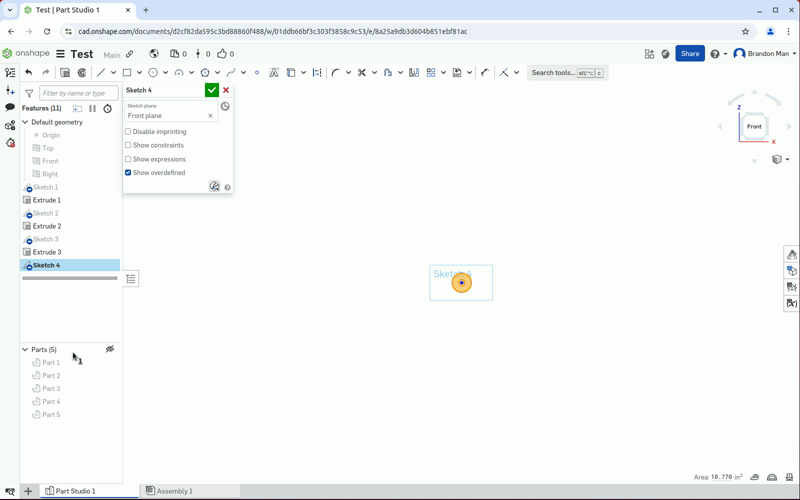
key(shift+y)
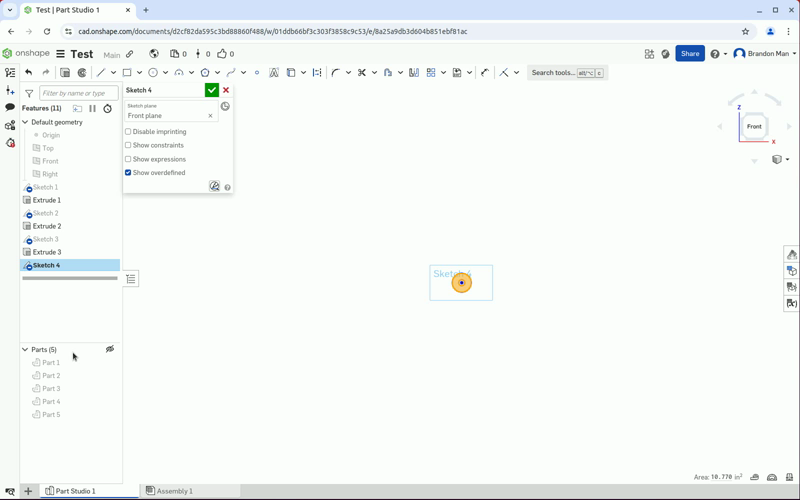
key(shift+e)
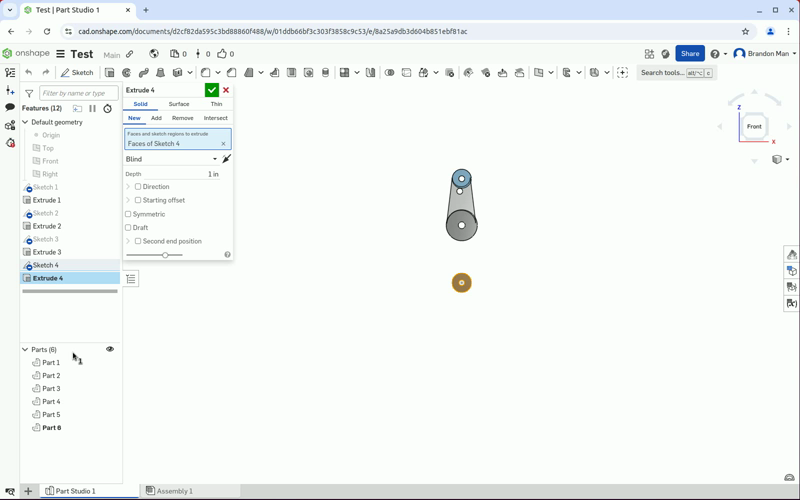
mouse_move(143, 106)
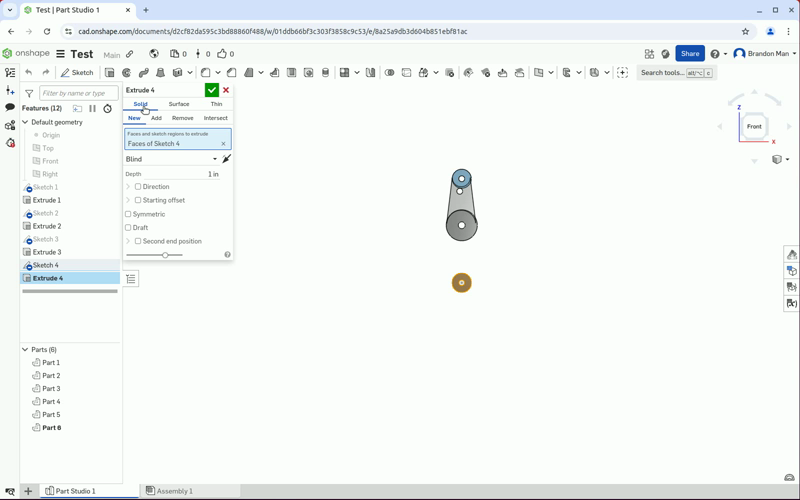
click(143, 106)
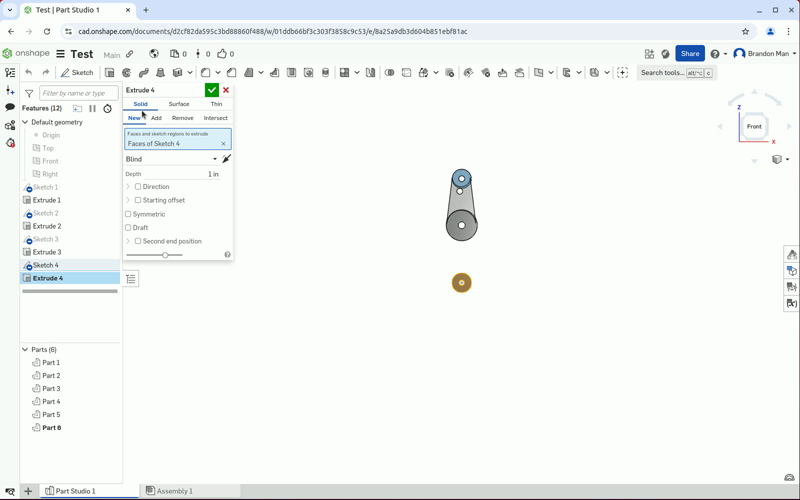
mouse_move(137, 120)
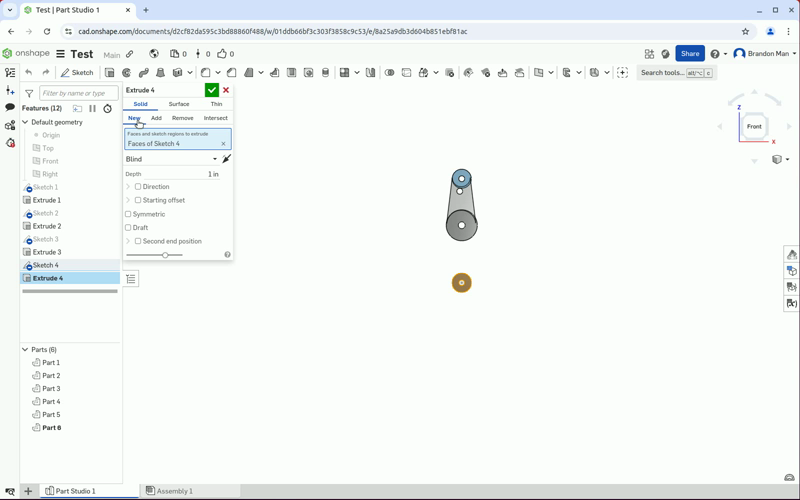
click(137, 120)
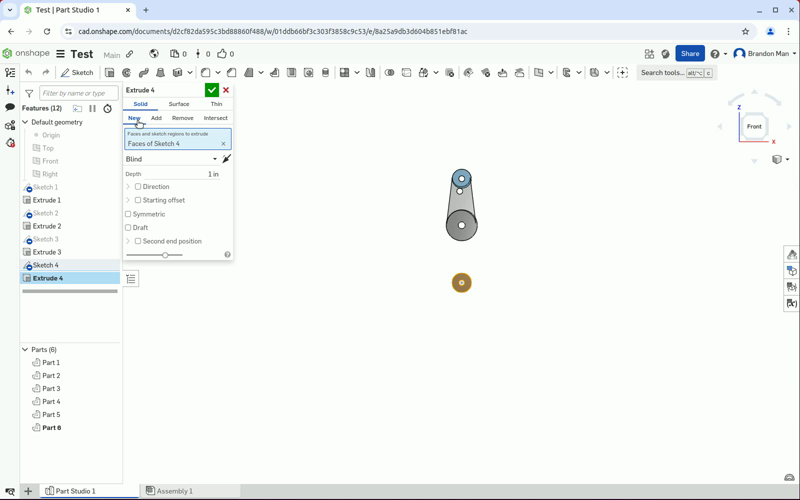
key(tab, 4)
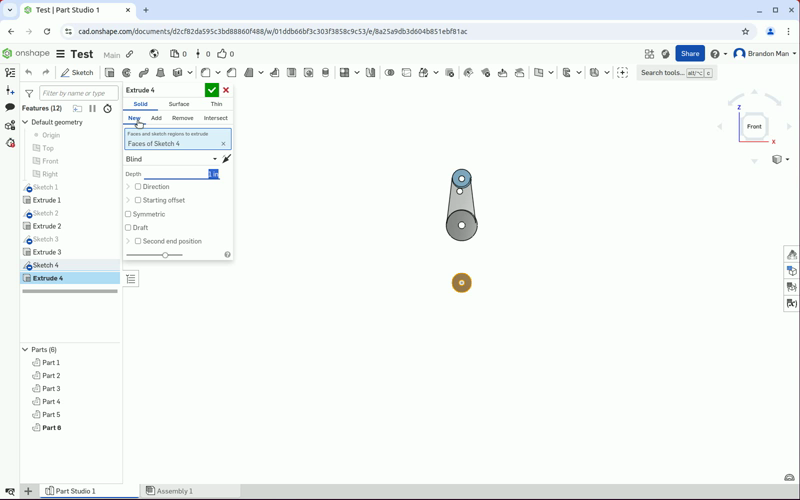
text(0.481)
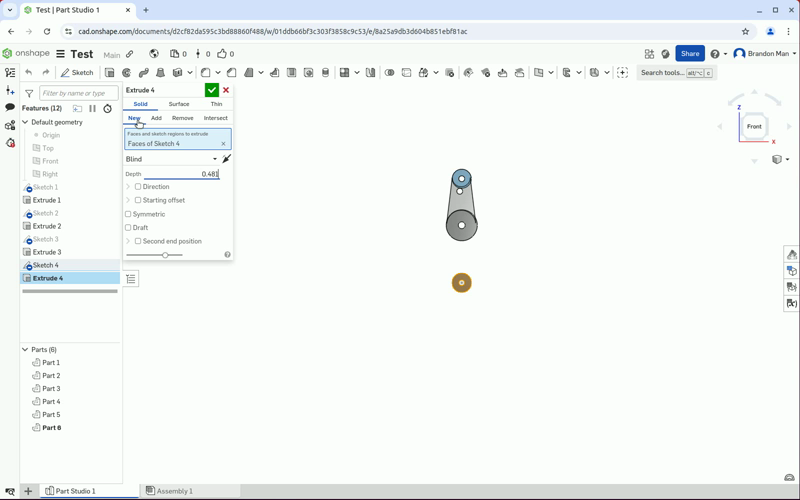
key(enter)
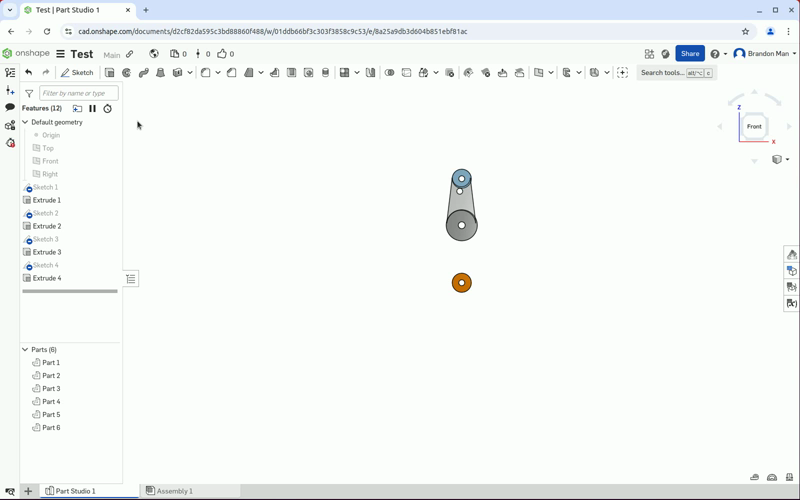
key(shift+h)
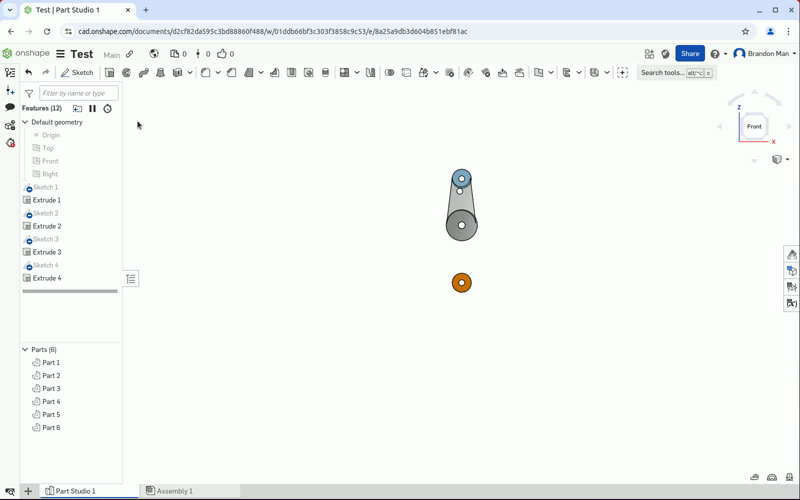
key(shift+h)
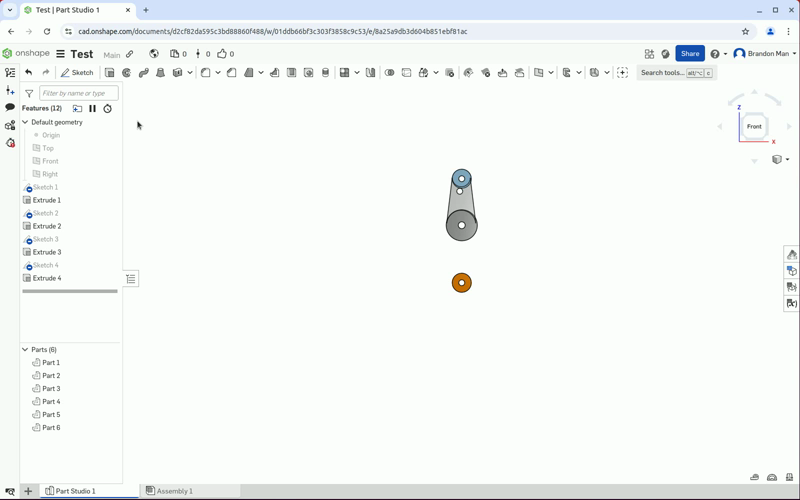
mouse_move(73, 189)
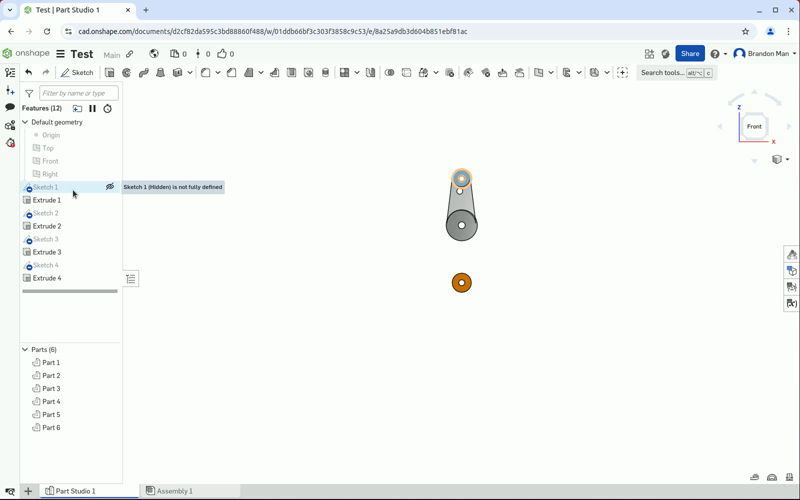
click(73, 189)
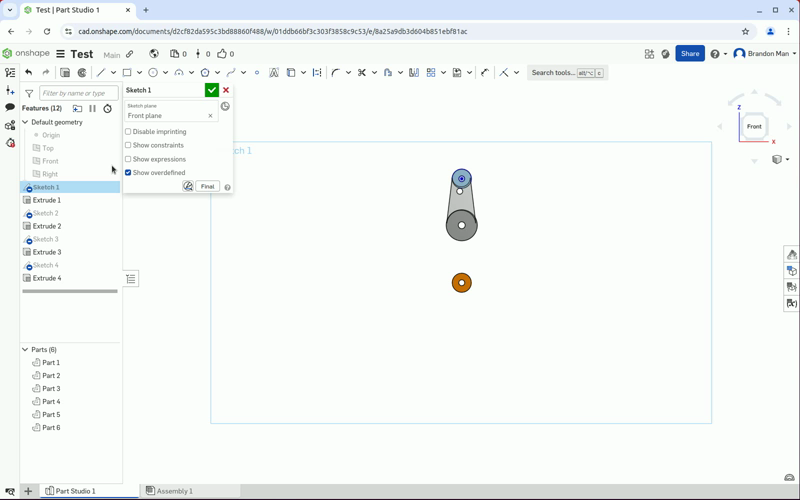
mouse_move(229, 92)
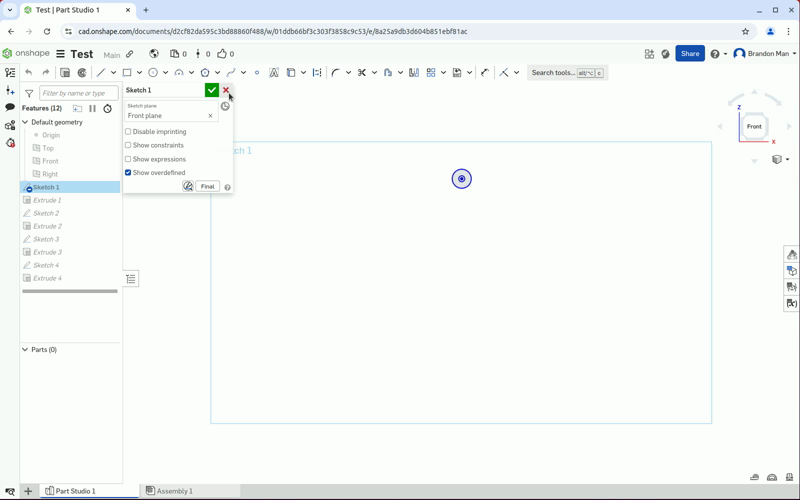
click(229, 92)
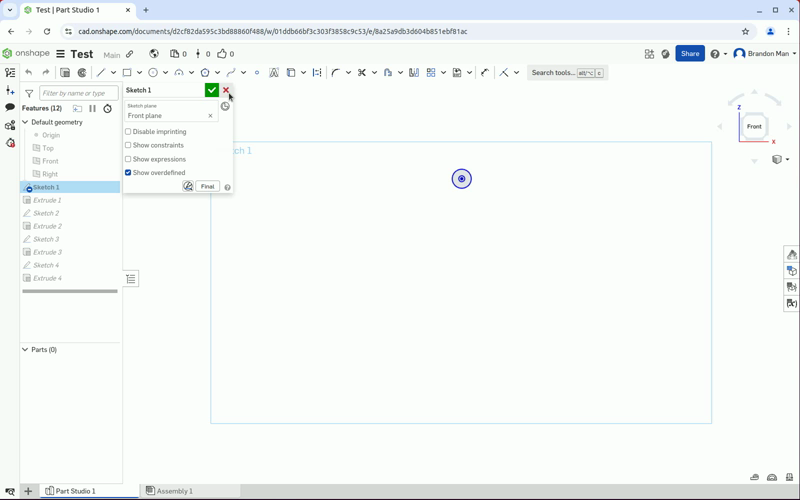
key(shift+s)
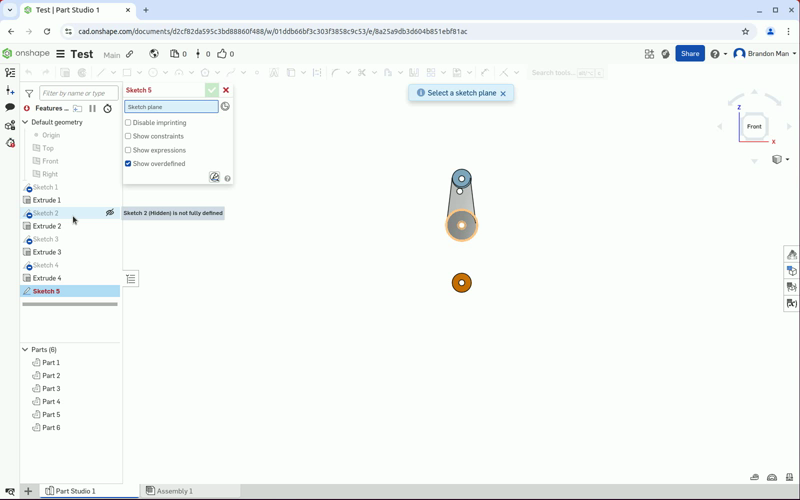
scroll(3)
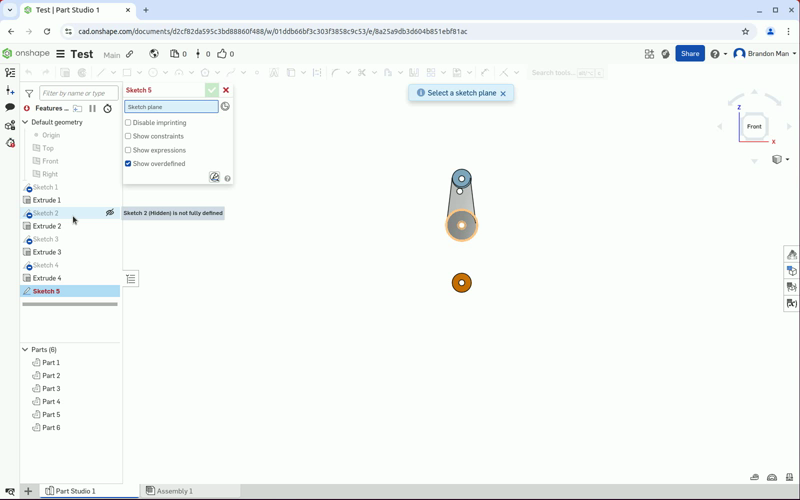
mouse_move(73, 163)
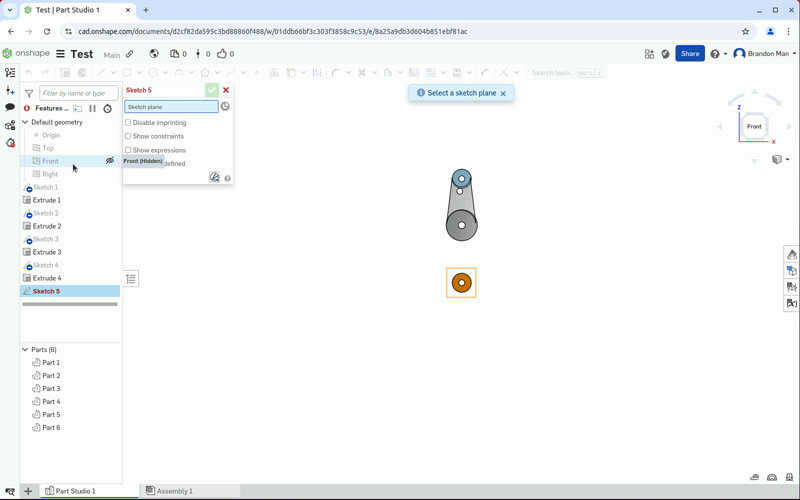
click(73, 163)
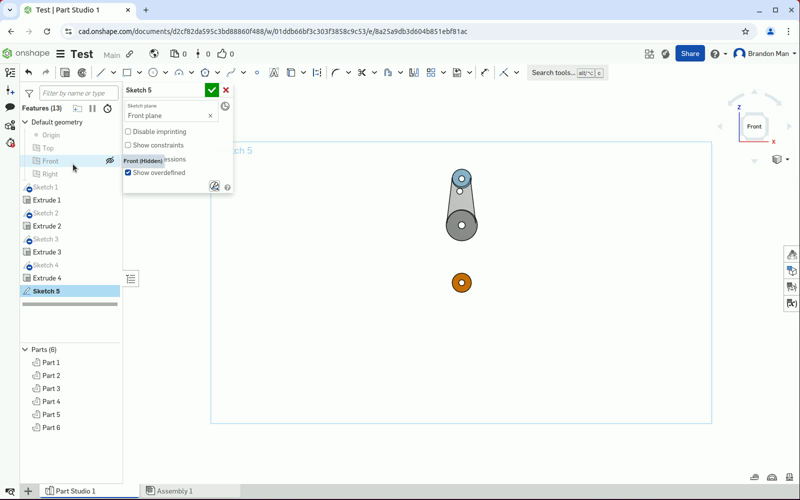
mouse_move(73, 352)
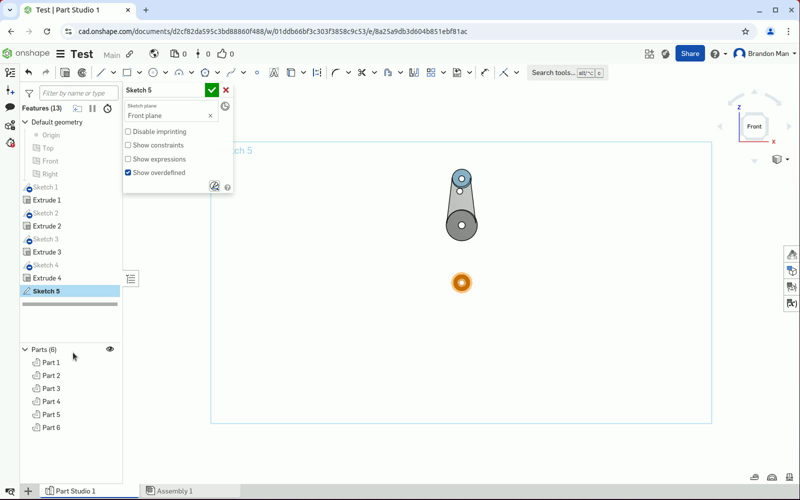
key(y)
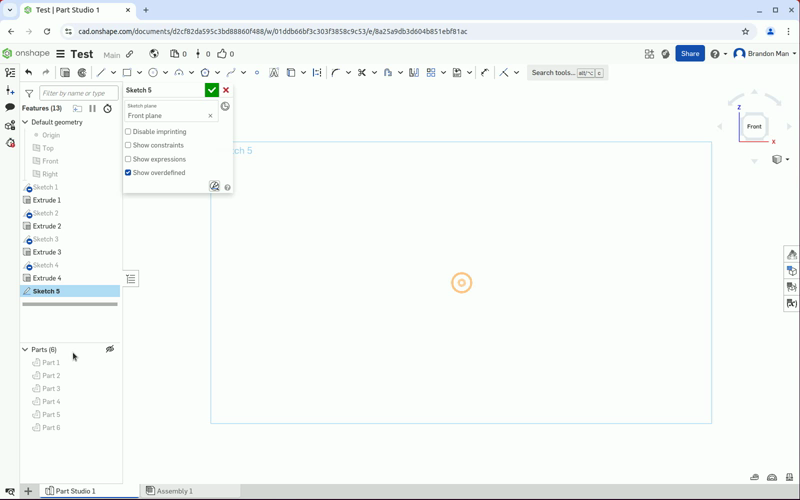
key(l)
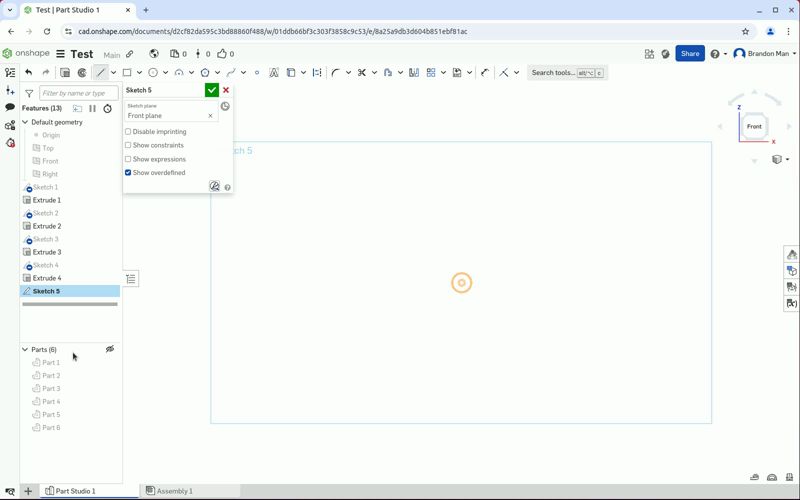
key_down(shift)
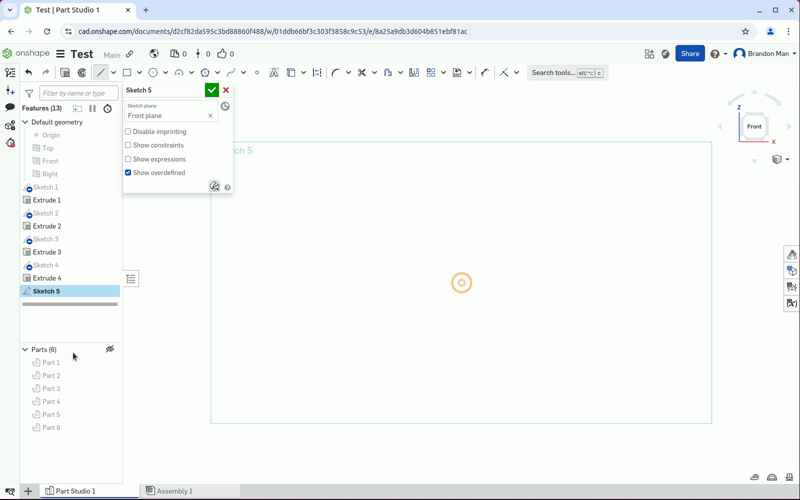
mouse_move(460, 291)
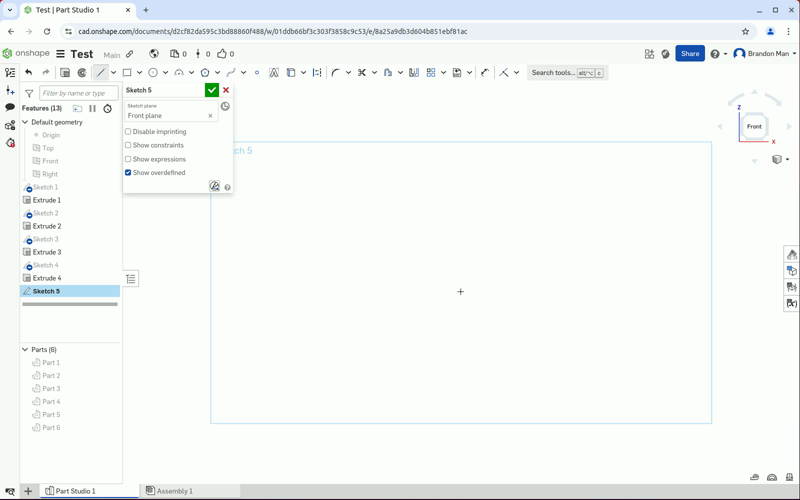
click(460, 291)
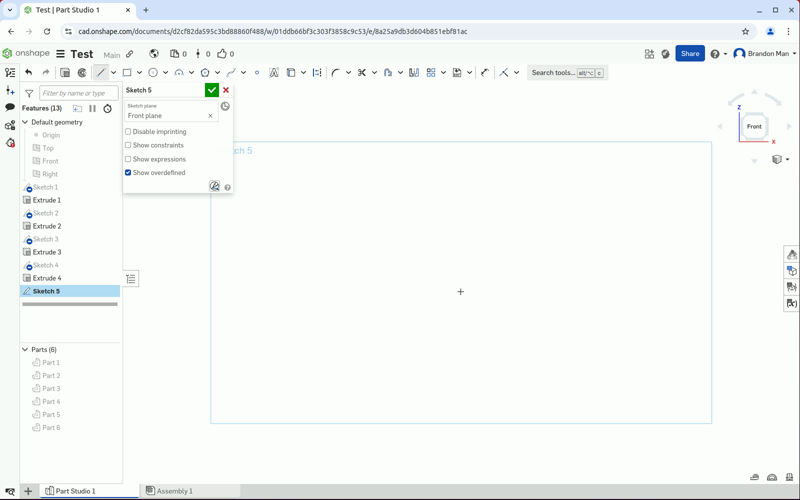
key_up(shift)
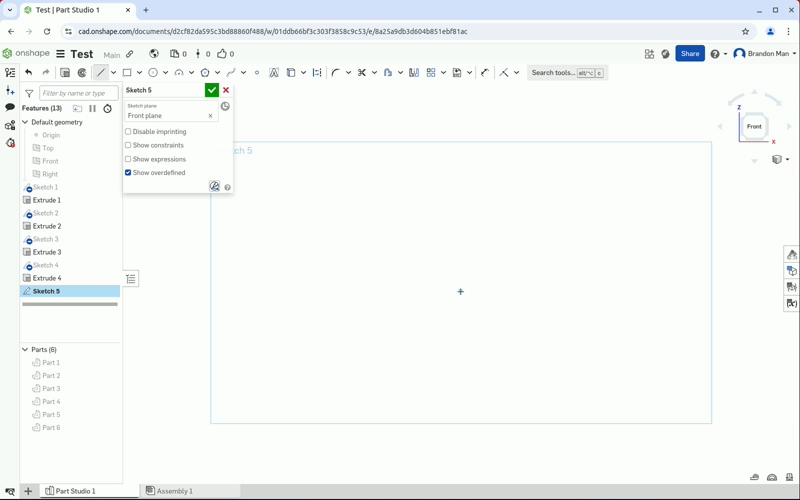
key_down(shift)
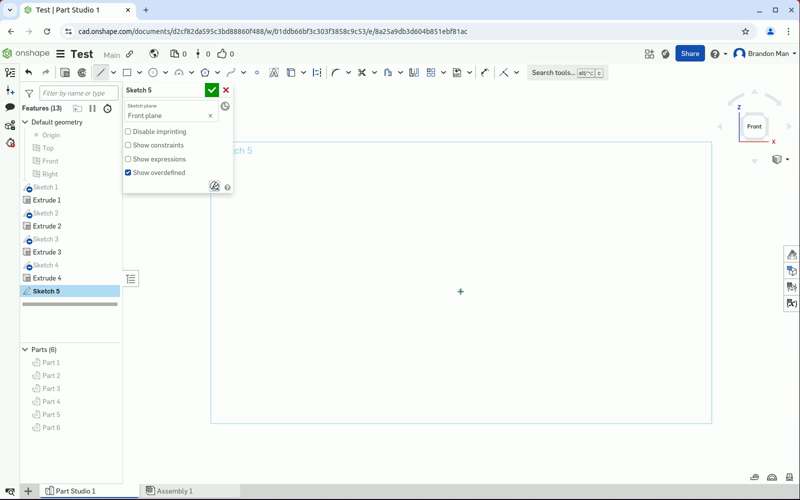
mouse_move(490, 291)
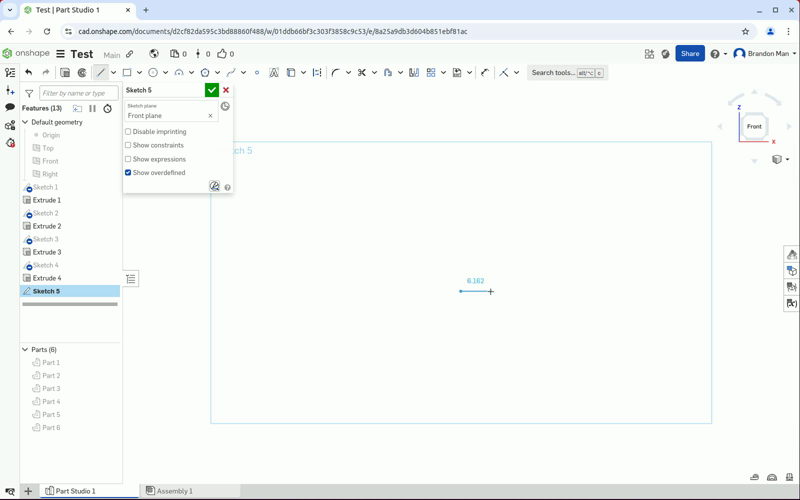
mouse_move(501, 289)
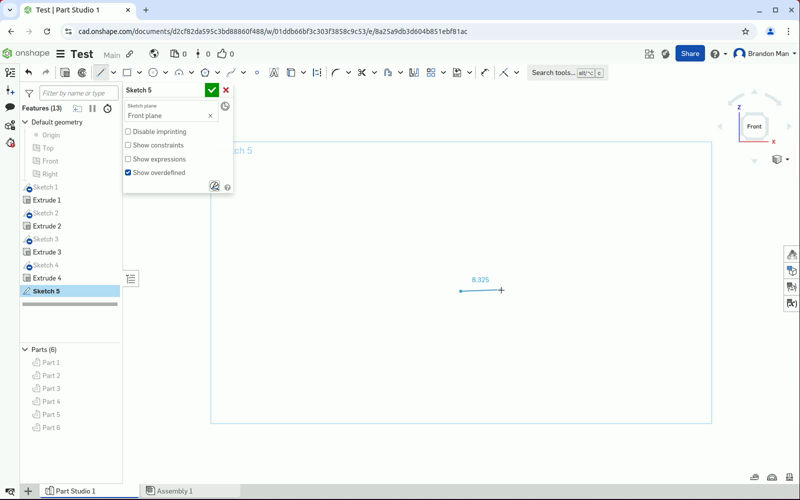
click(501, 289)
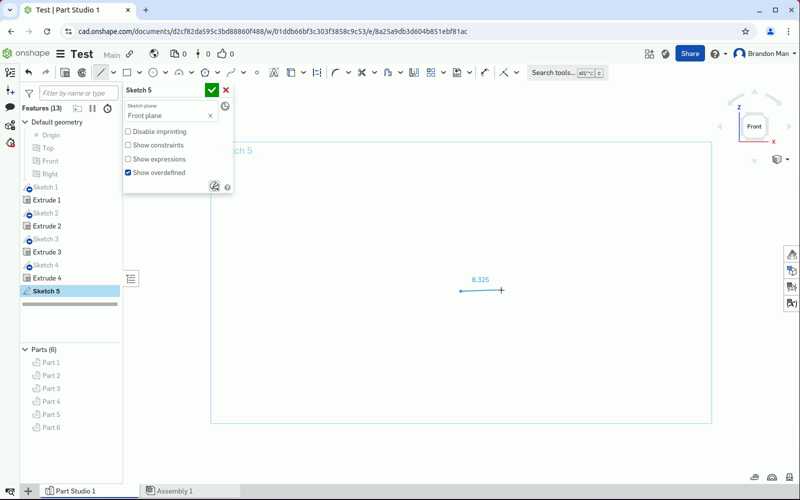
key_up(shift)
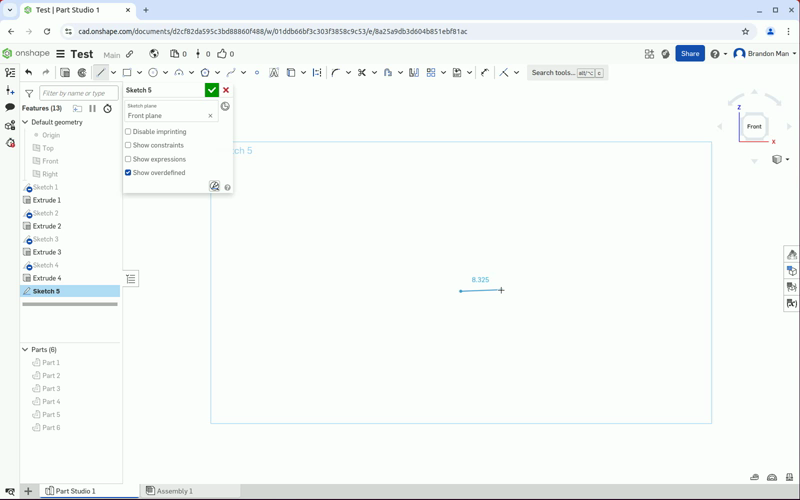
key(esc)
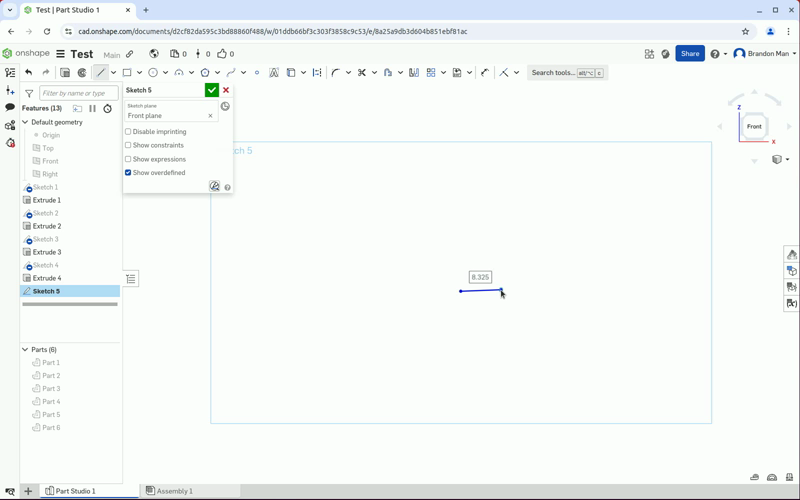
key(a)
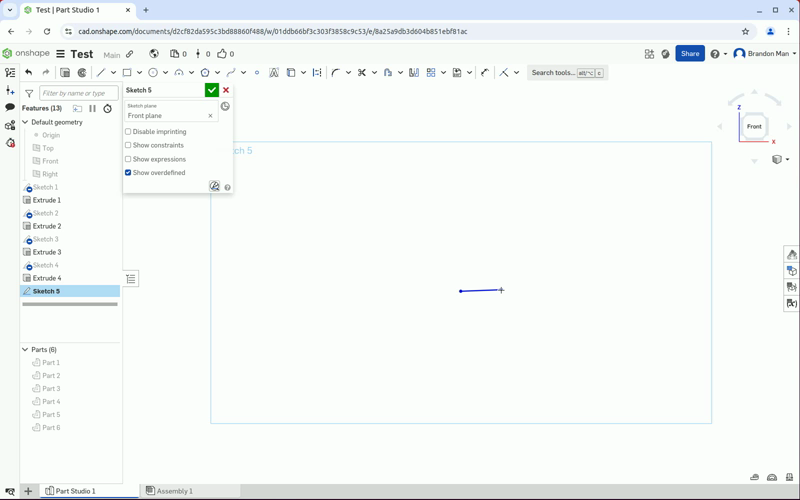
mouse_move(501, 289)
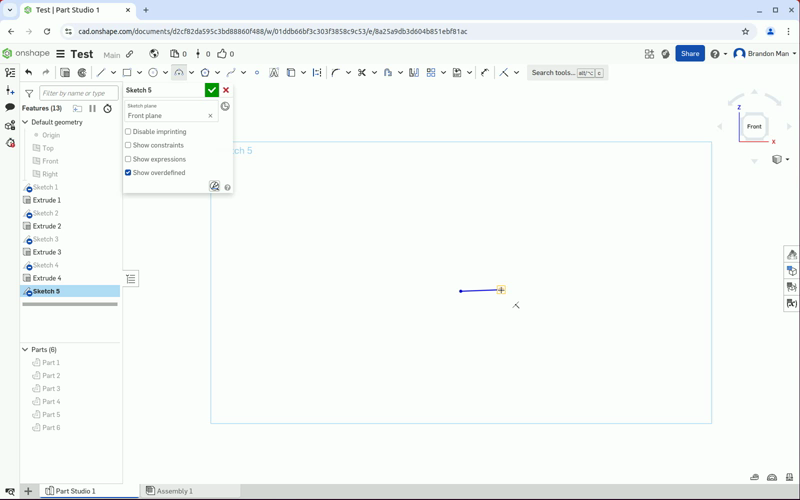
click(501, 289)
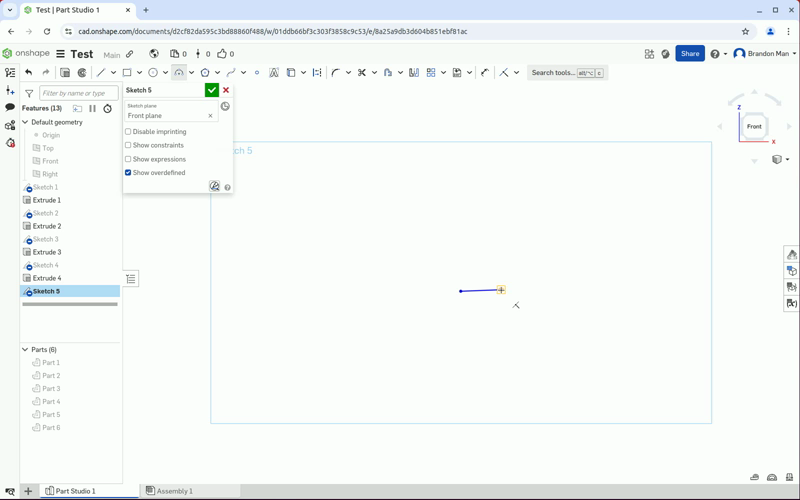
key_down(shift)
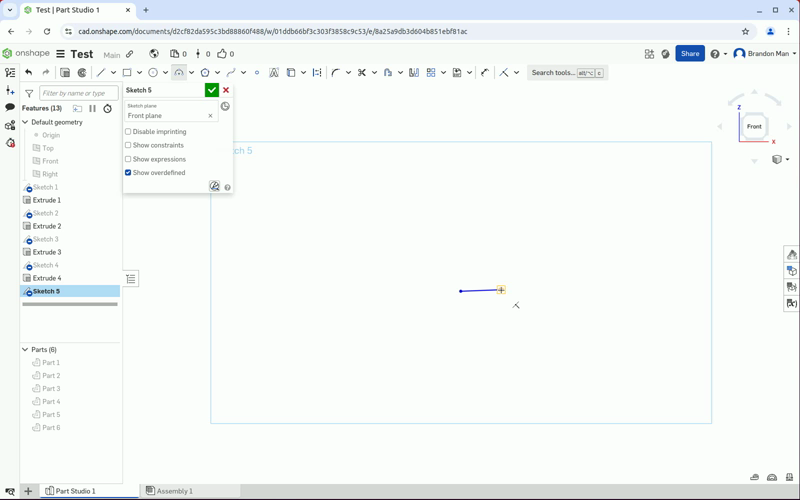
mouse_move(494, 282)
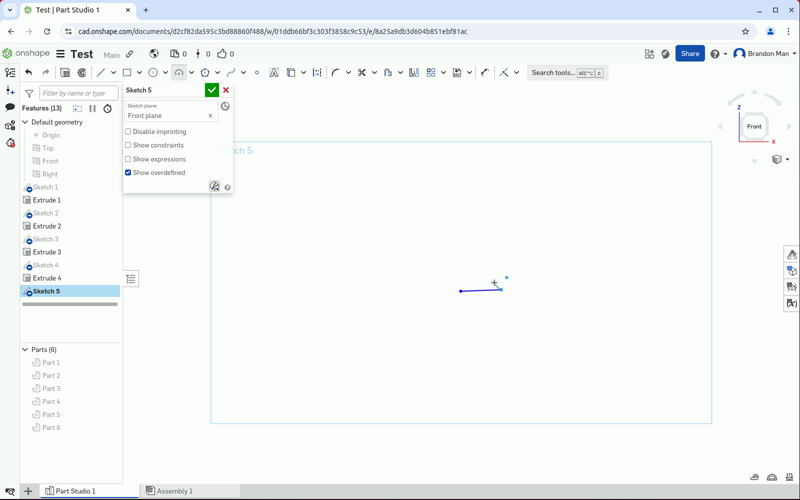
click(494, 282)
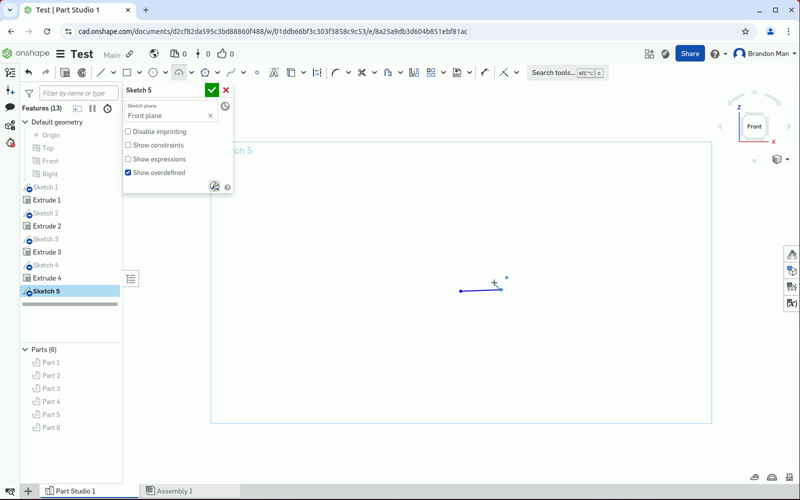
mouse_move(496, 287)
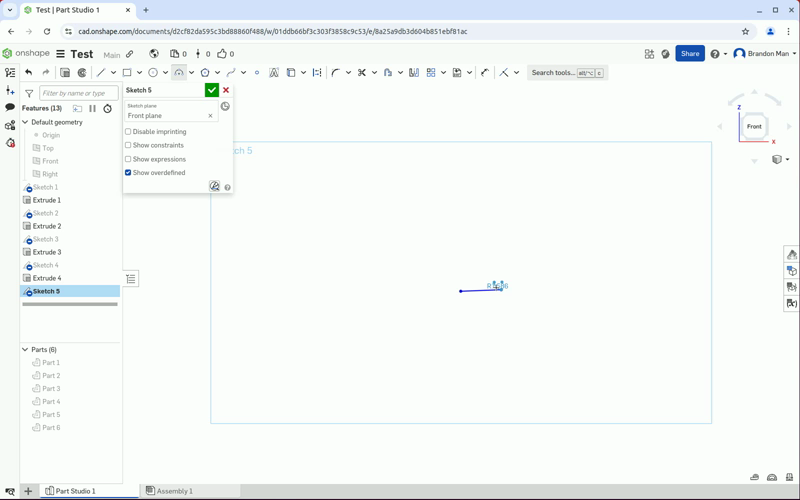
click(496, 287)
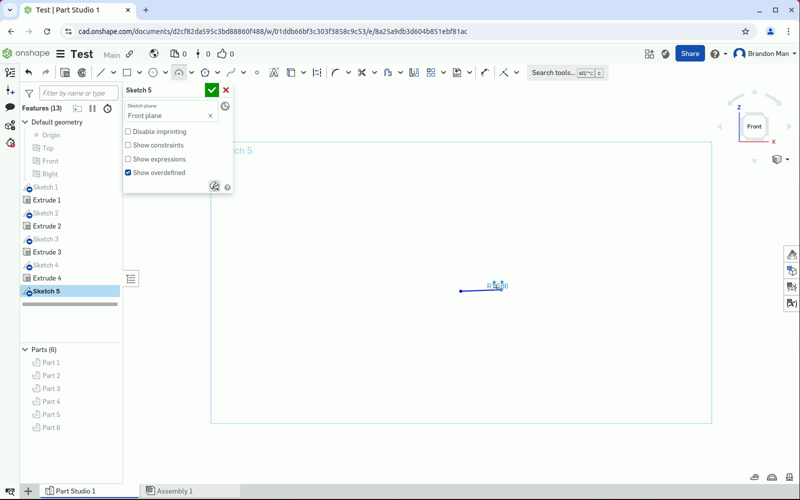
key_up(shift)
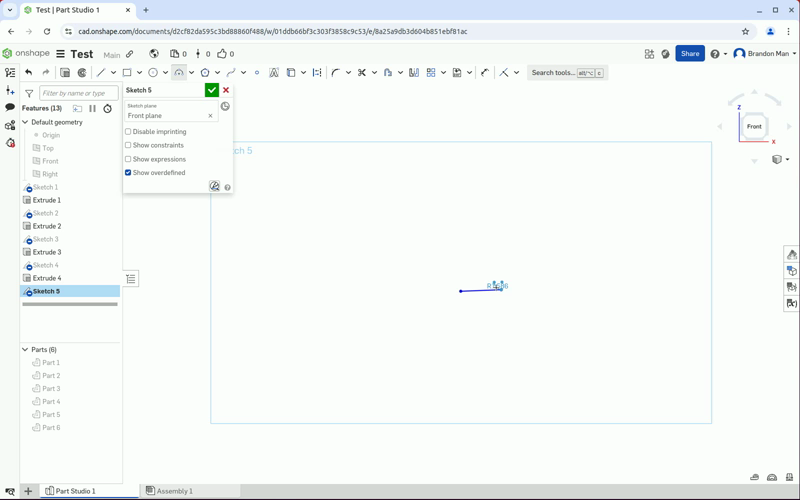
key(esc)
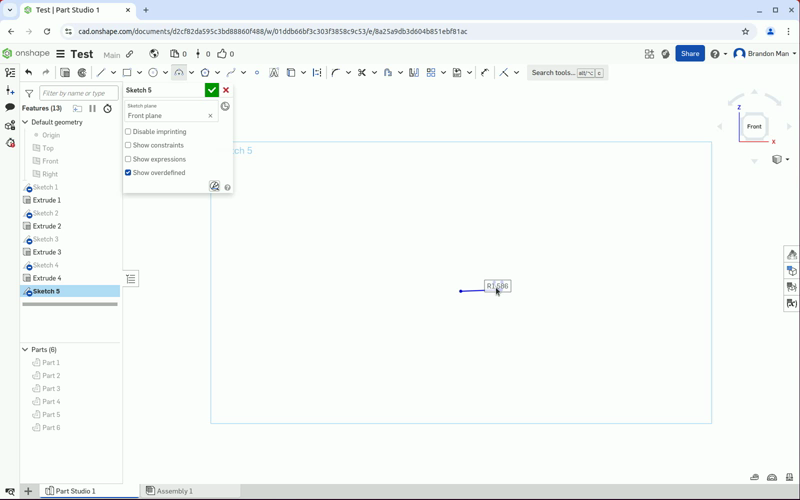
key(l)
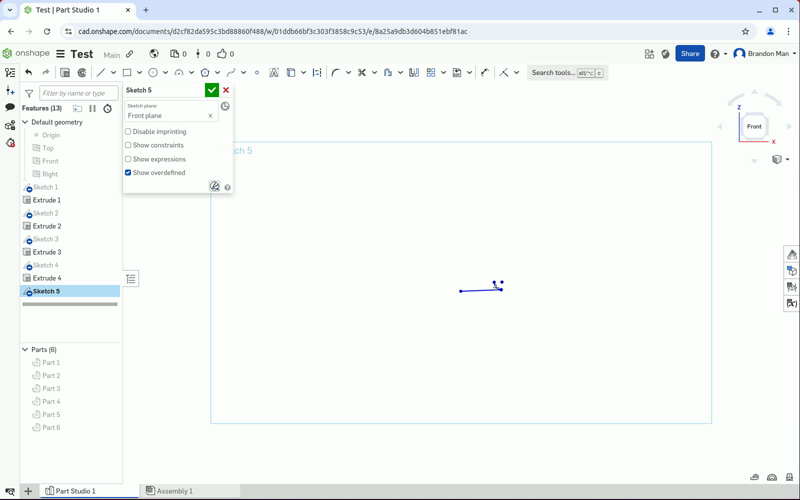
mouse_move(494, 282)
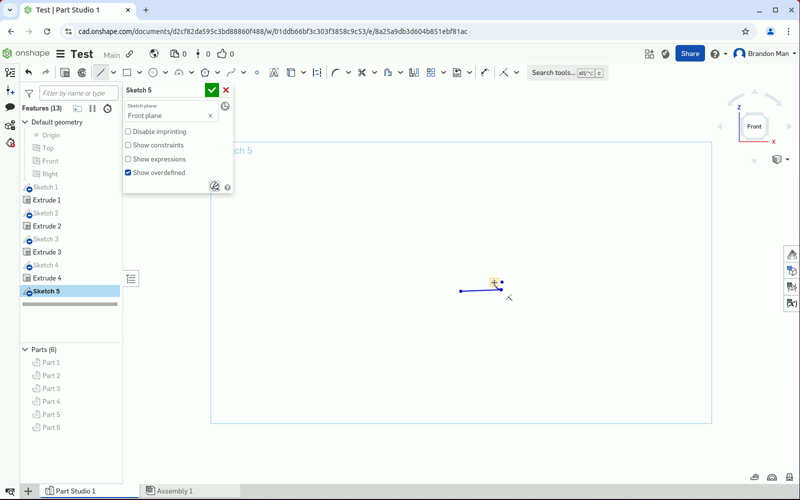
click(494, 282)
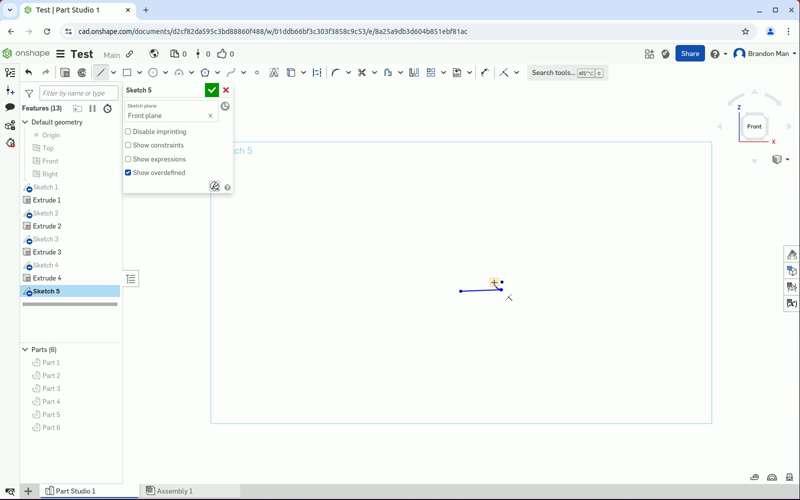
key_down(shift)
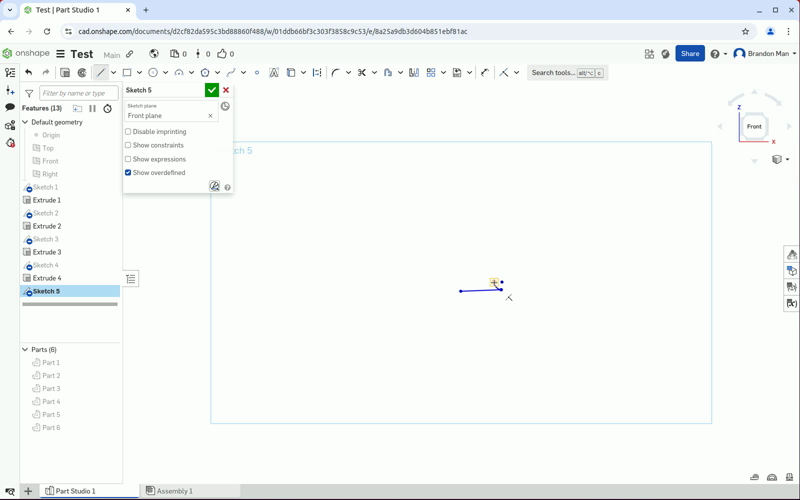
mouse_move(524, 282)
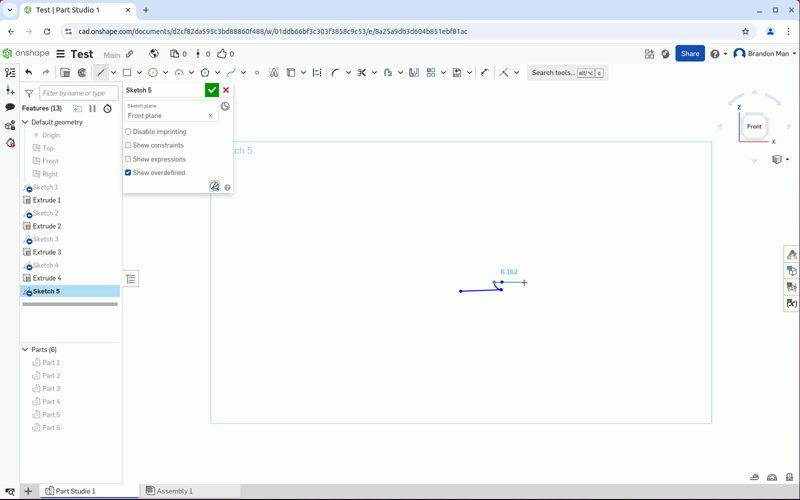
mouse_move(469, 282)
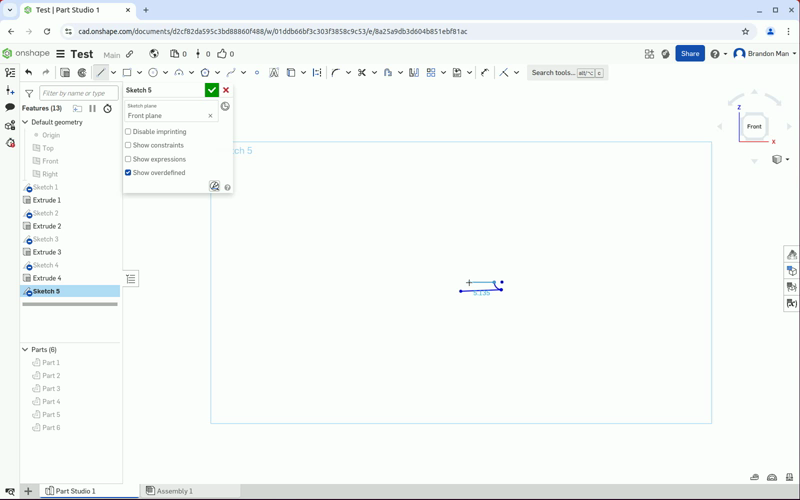
click(469, 282)
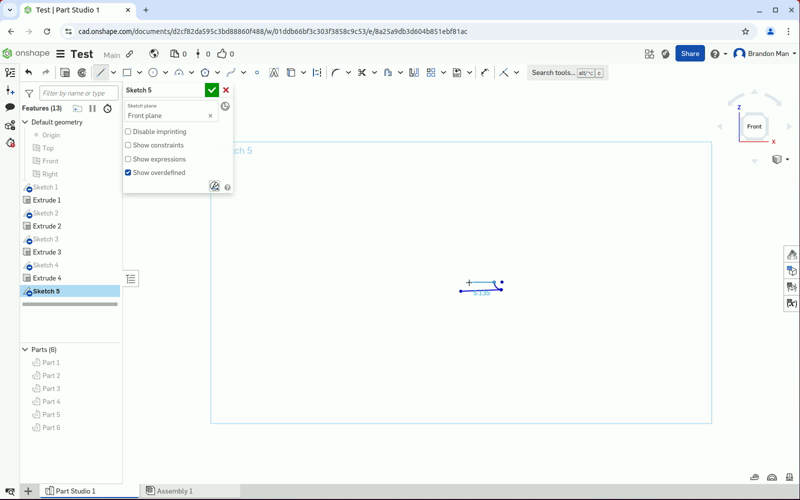
key_up(shift)
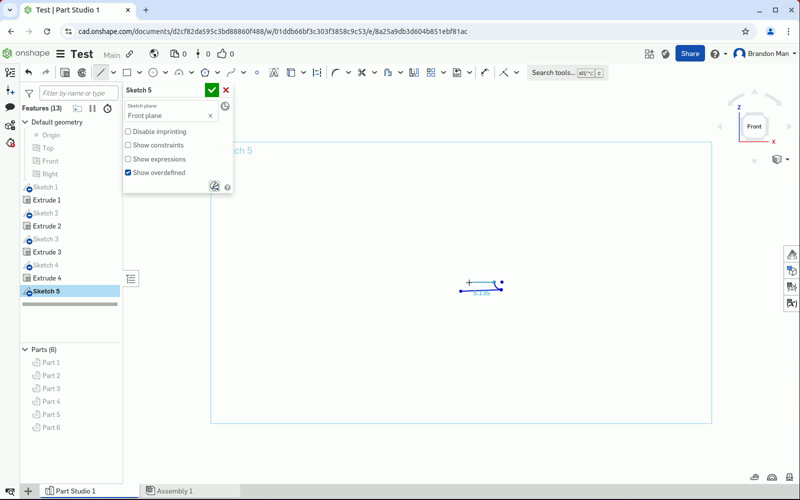
key(esc)
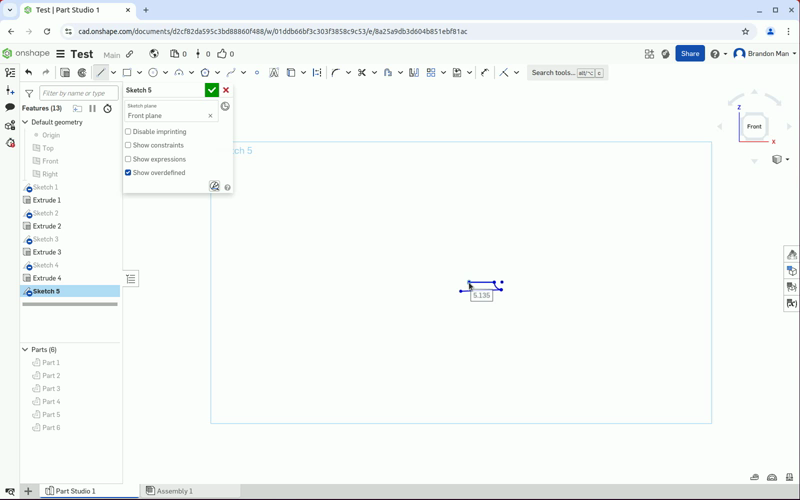
key(a)
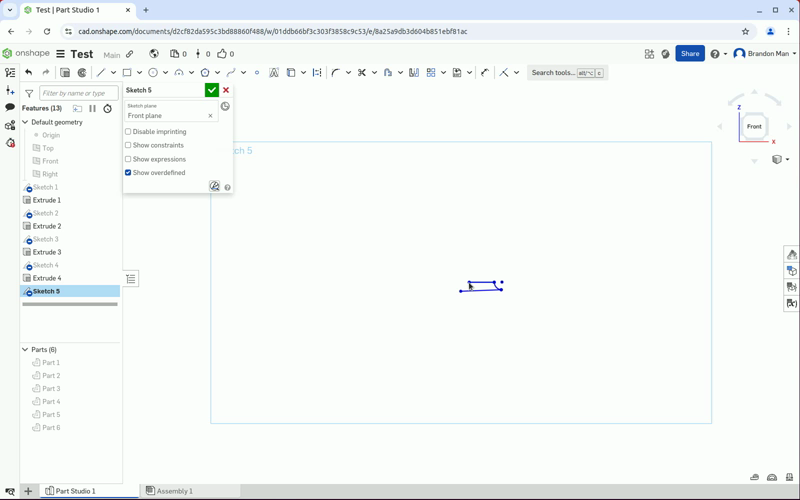
mouse_move(469, 282)
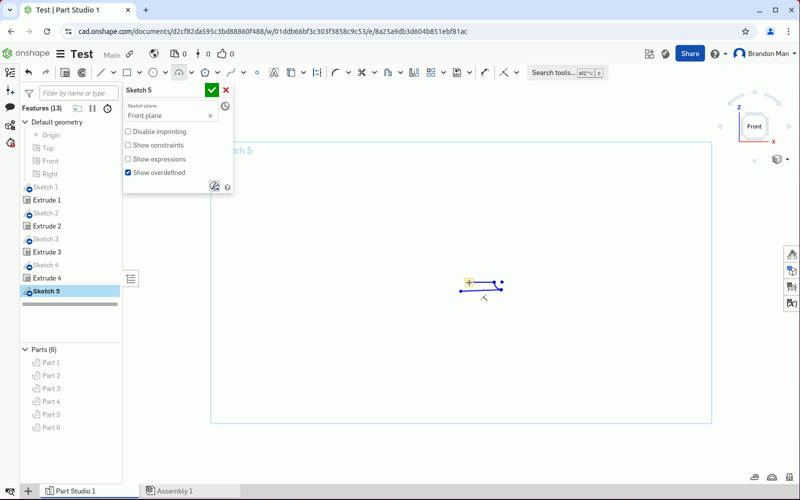
click(469, 282)
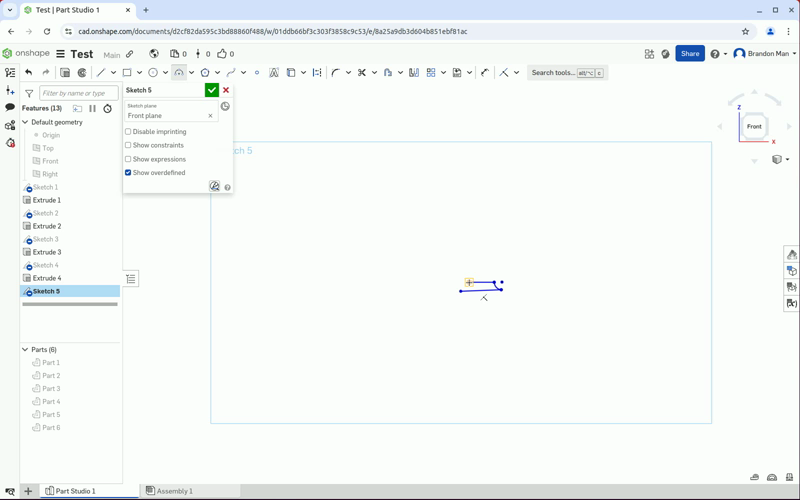
mouse_move(460, 291)
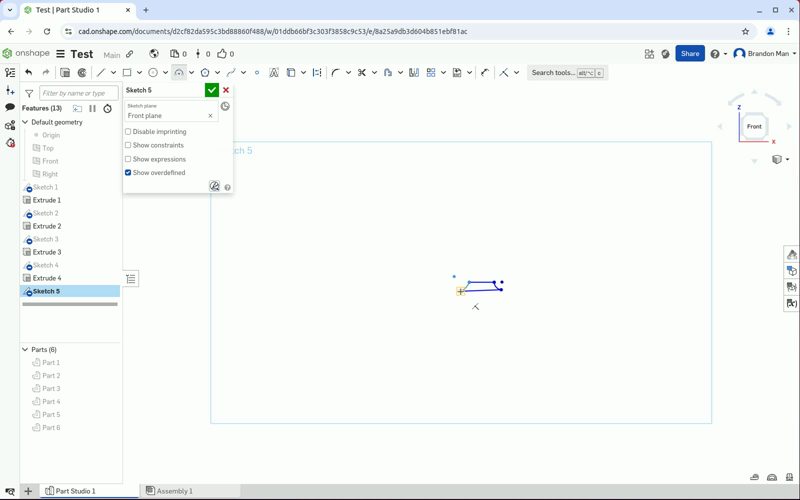
click(460, 291)
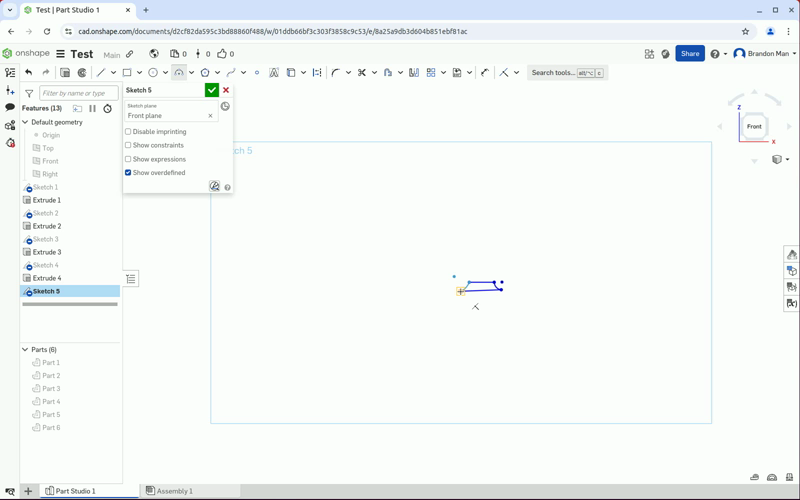
key_down(shift)
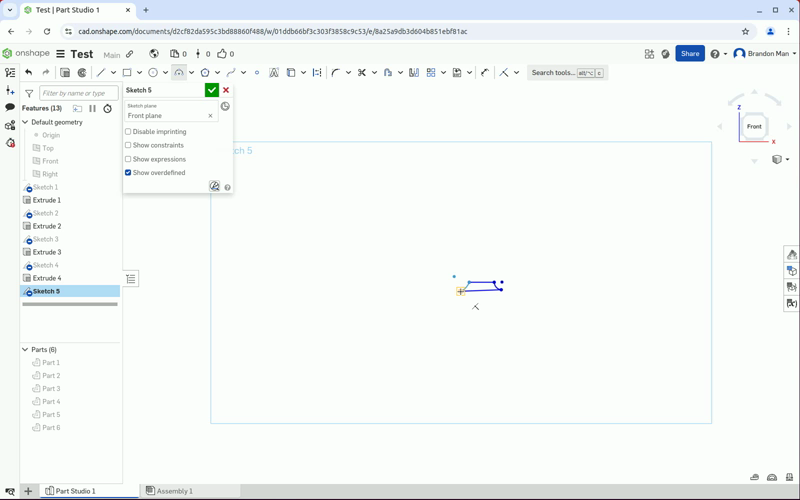
mouse_move(466, 288)
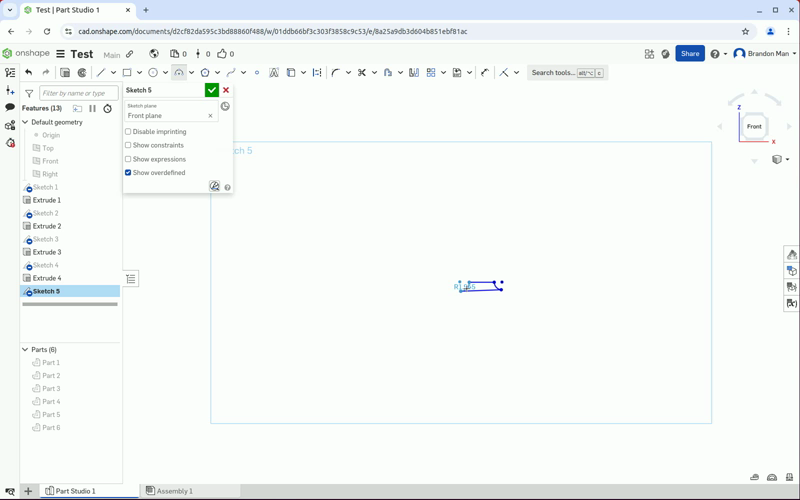
click(466, 288)
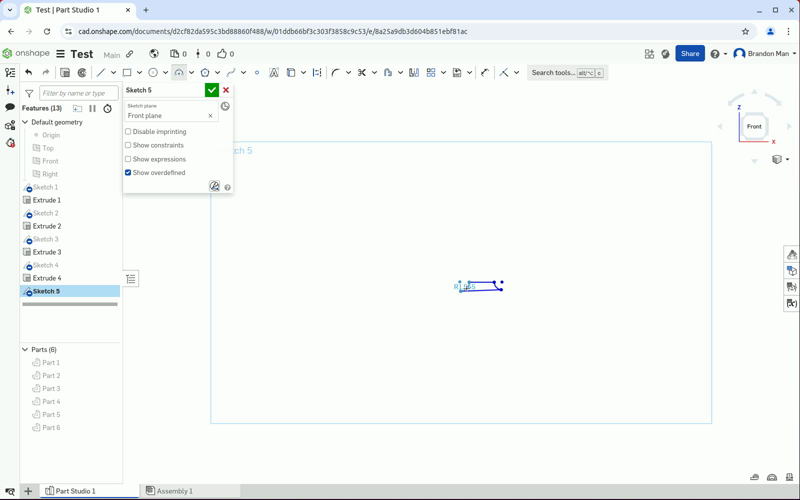
key_up(shift)
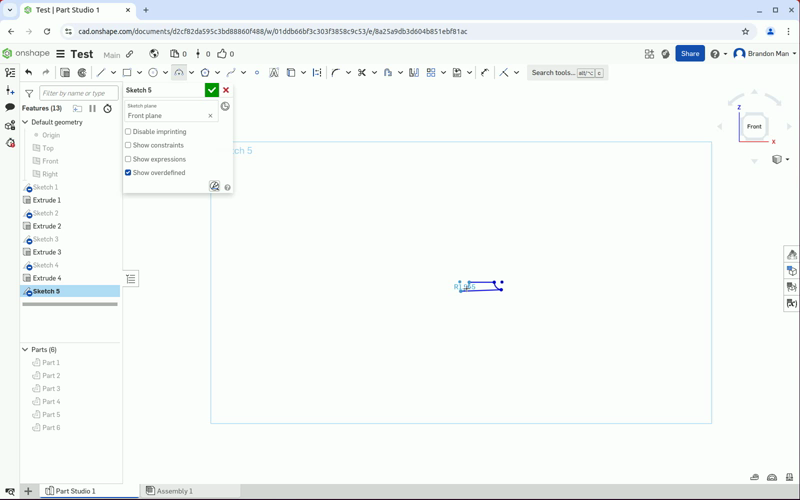
key(esc)
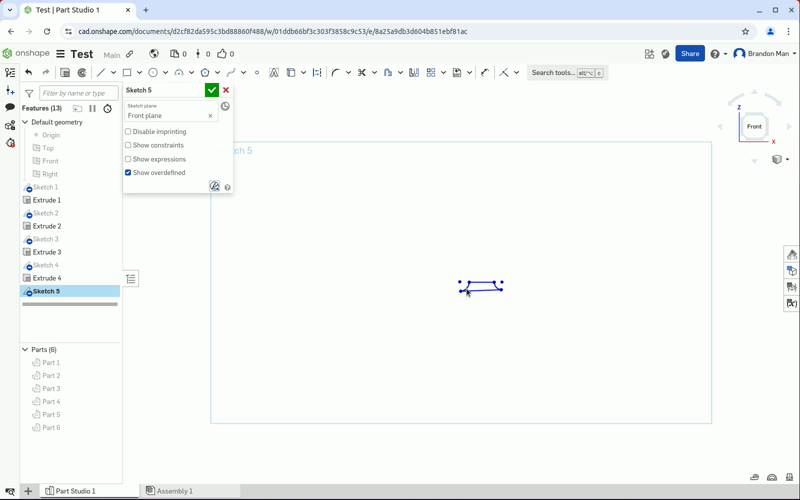
mouse_move(477, 288)
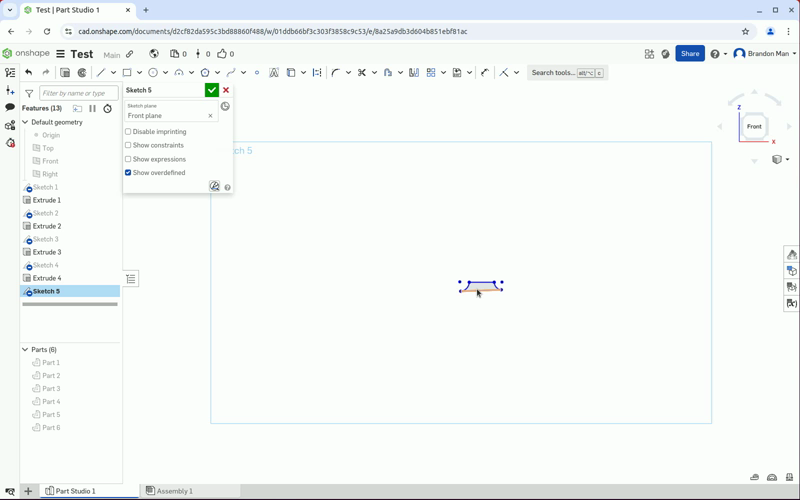
scroll(6)
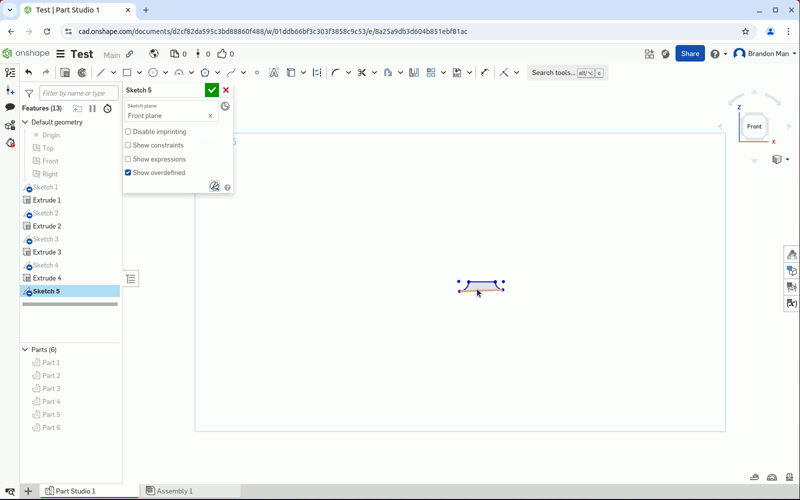
scroll(6)
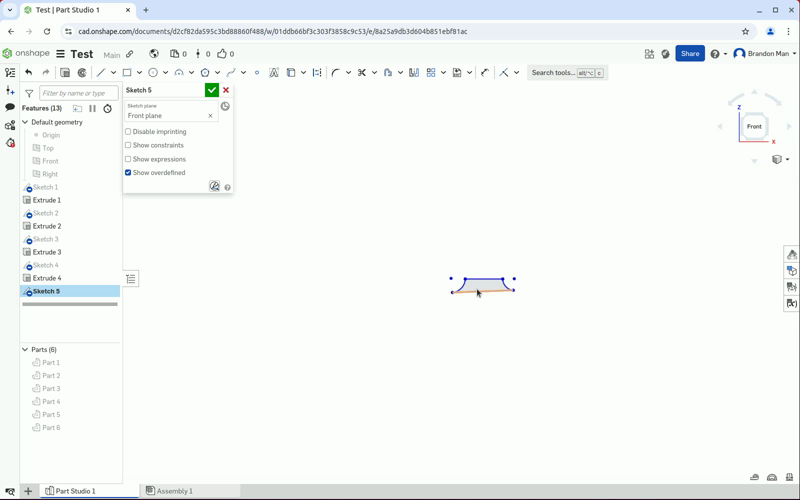
scroll(6)
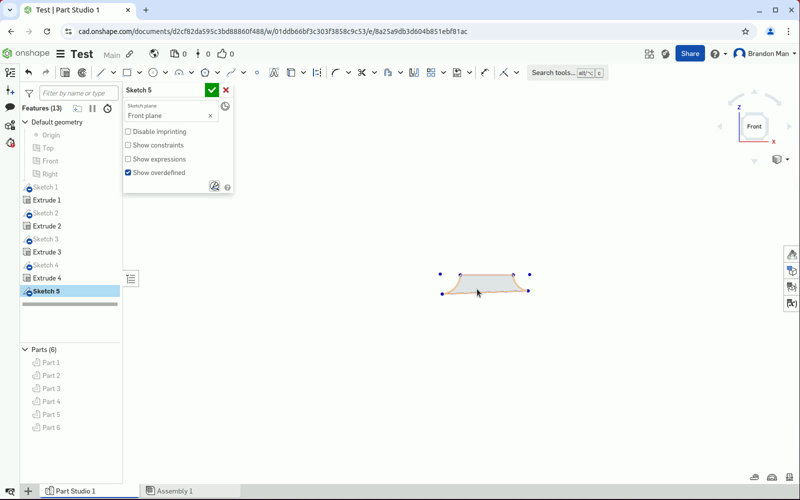
scroll(6)
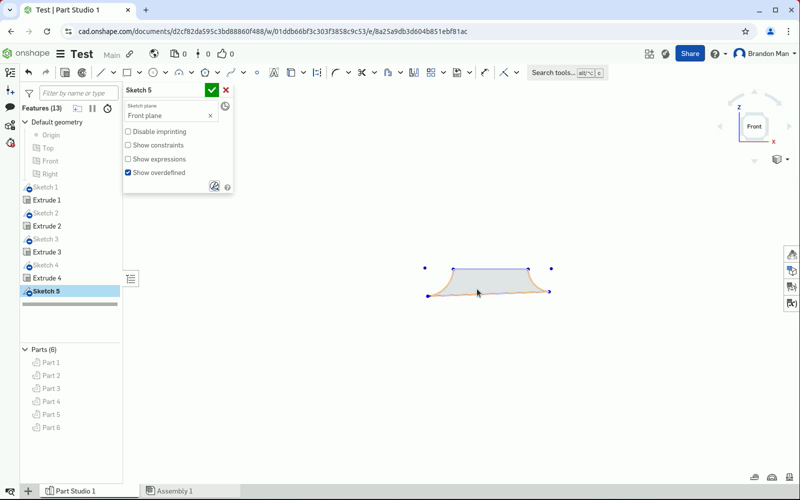
scroll(6)
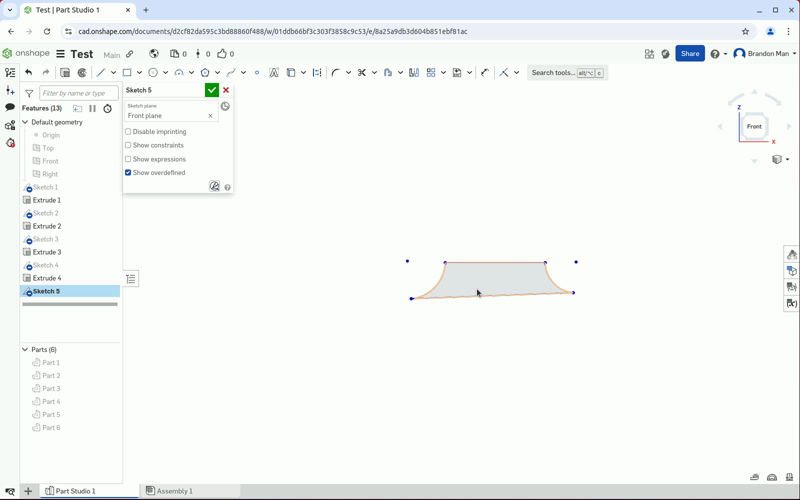
scroll(6)
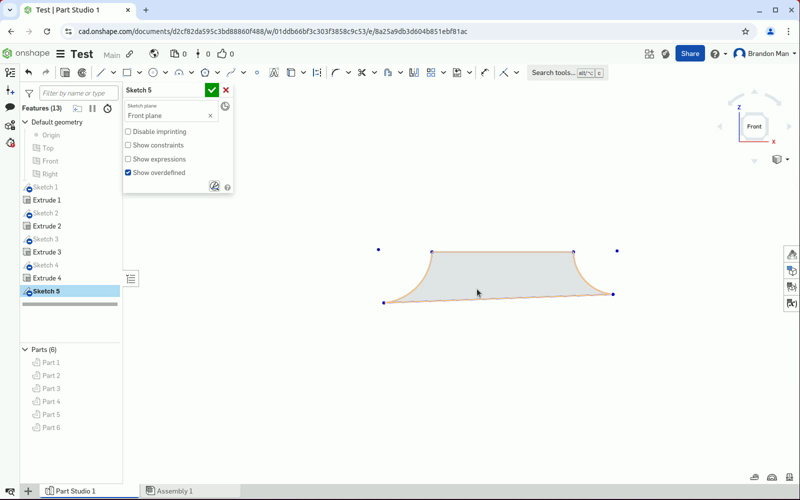
scroll(6)
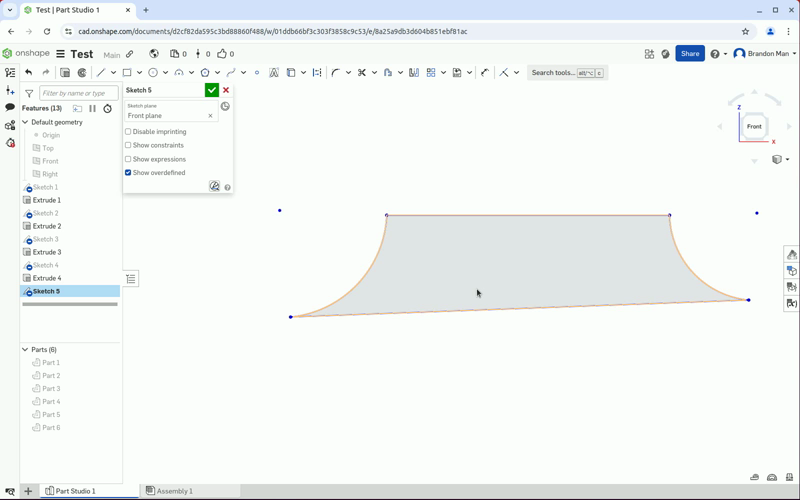
click(477, 288)
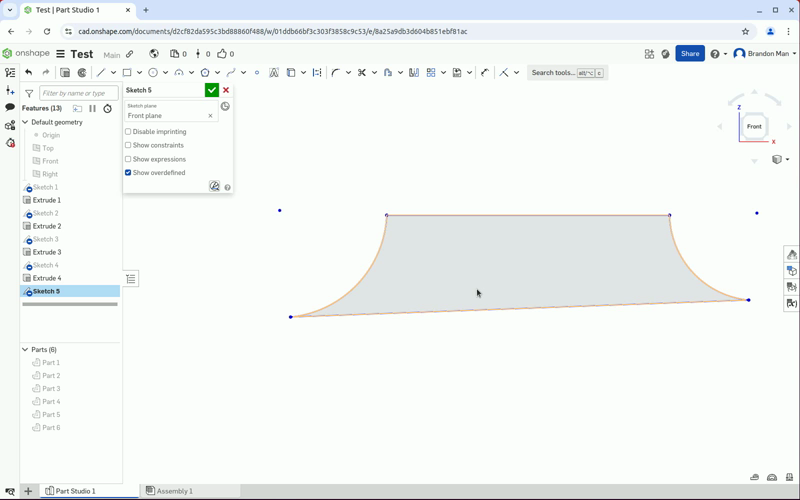
scroll(-6)
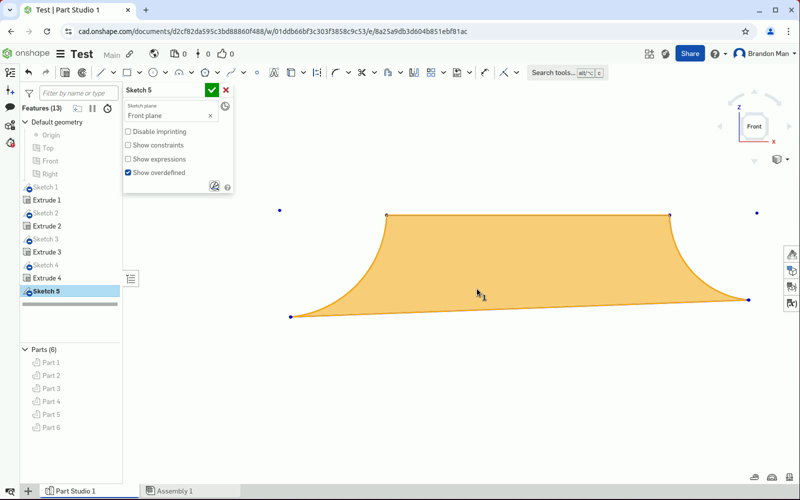
scroll(-6)
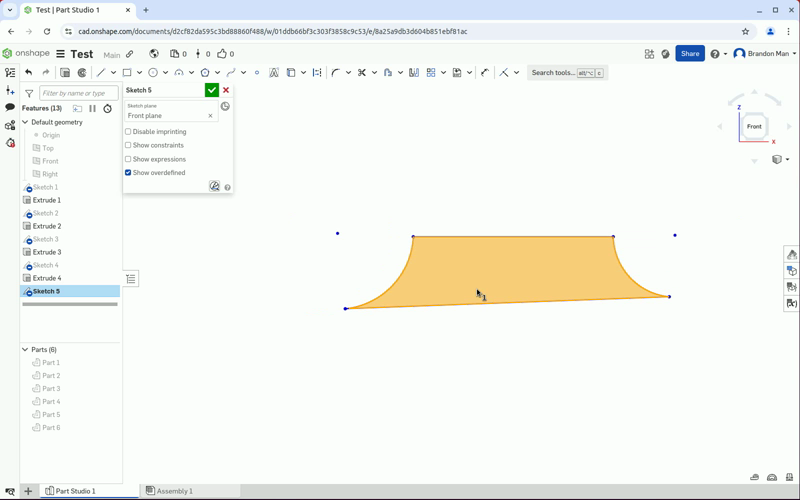
scroll(-6)
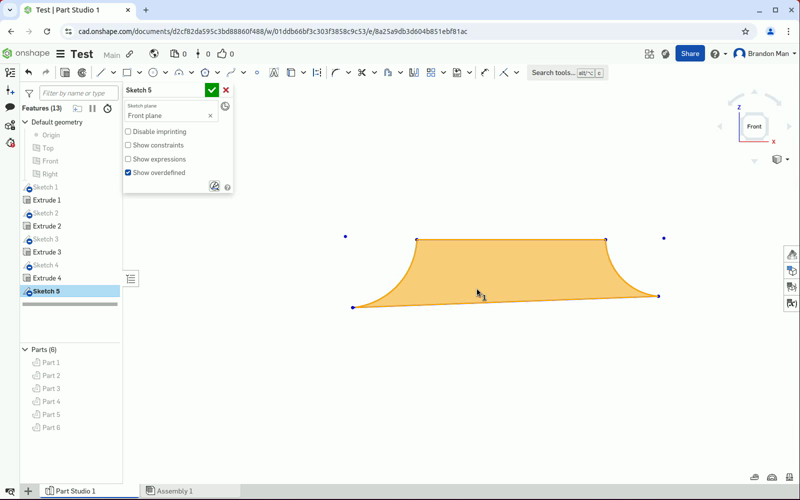
scroll(-6)
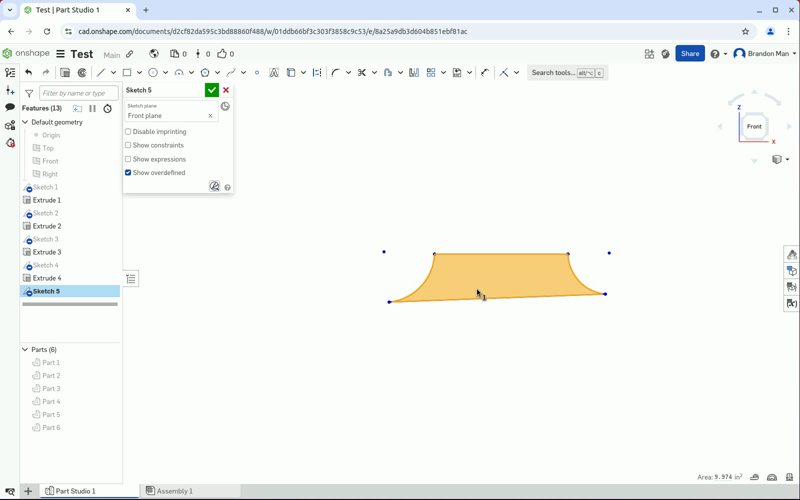
scroll(-6)
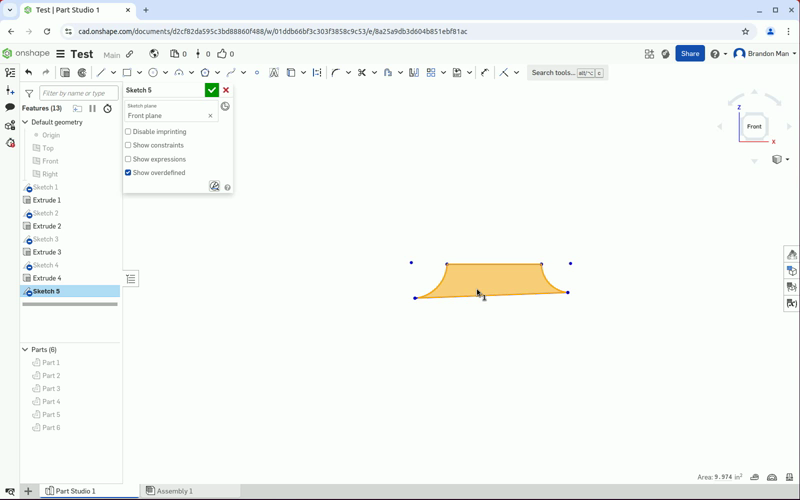
scroll(-6)
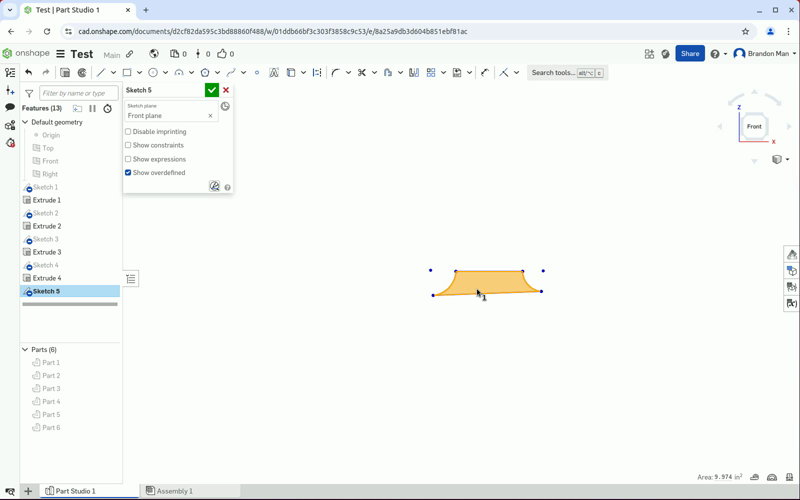
scroll(-6)
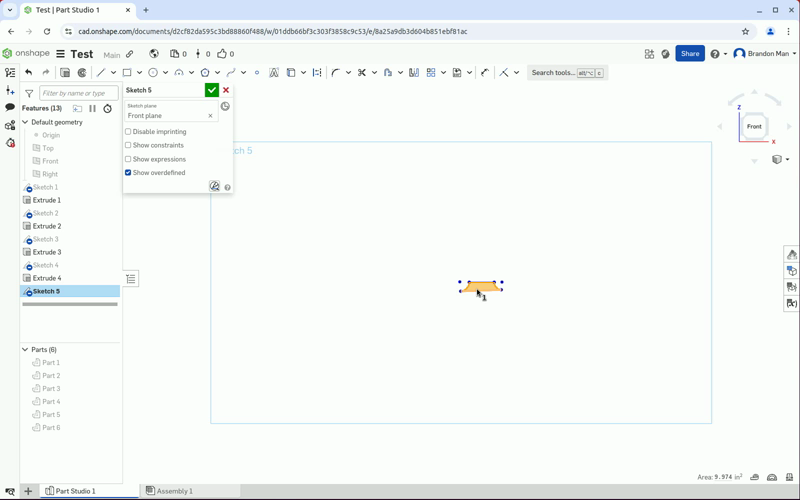
mouse_move(73, 352)
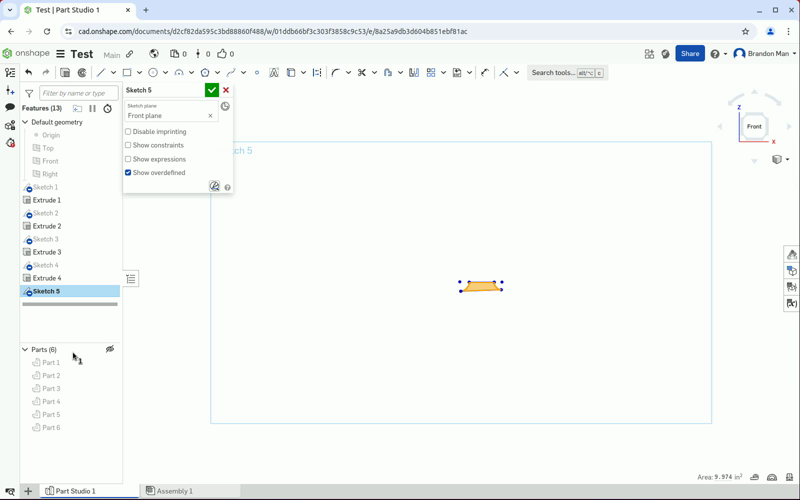
key(shift+y)
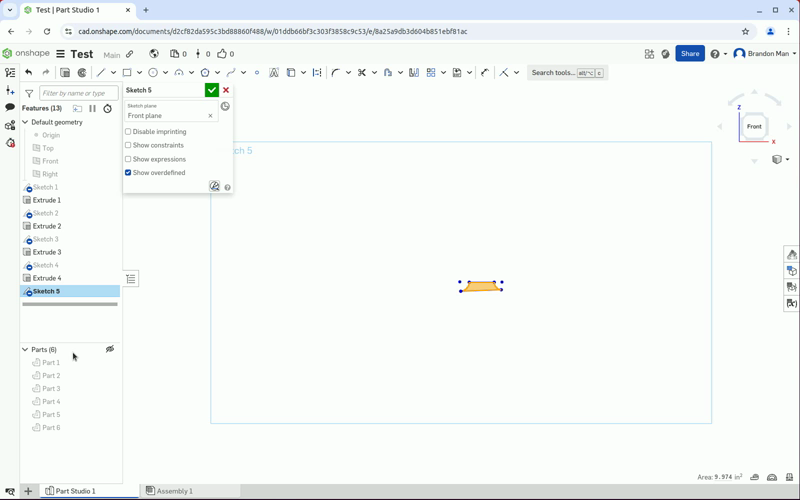
key(shift+e)
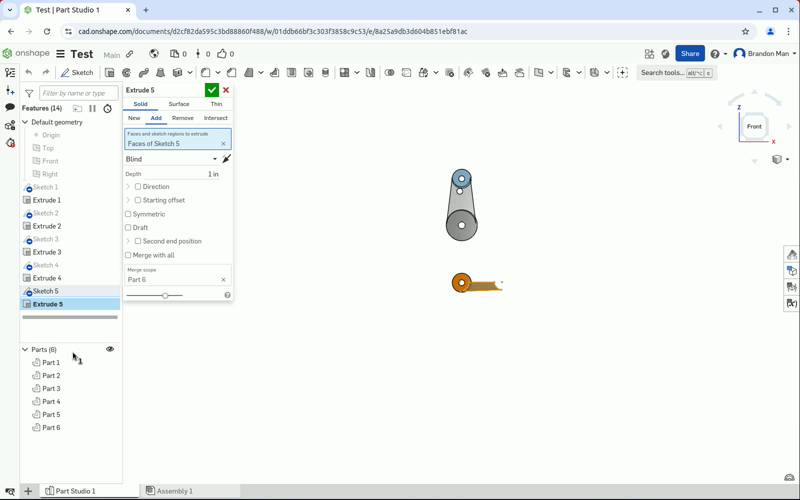
mouse_move(143, 106)
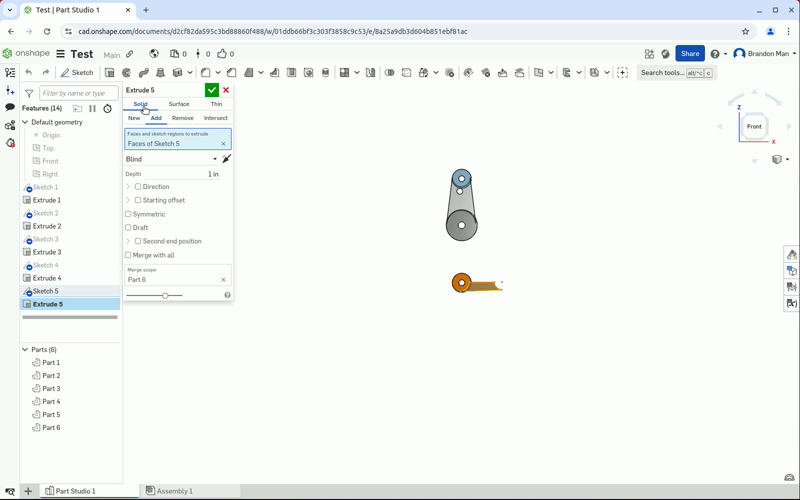
click(143, 106)
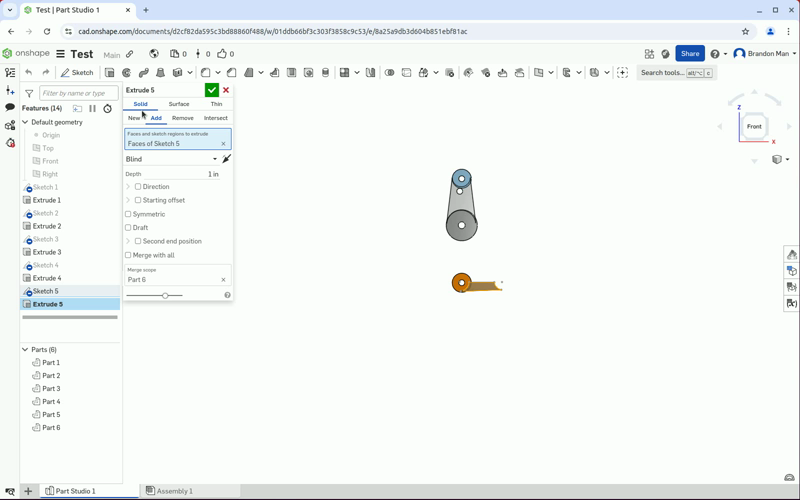
mouse_move(137, 120)
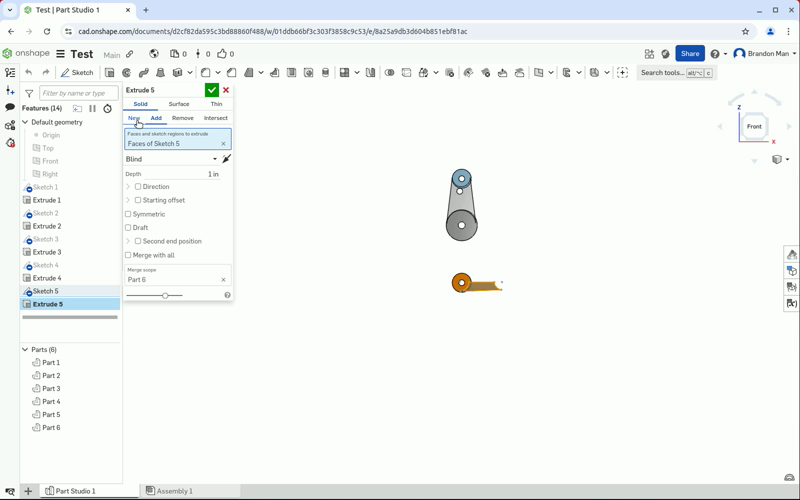
click(137, 120)
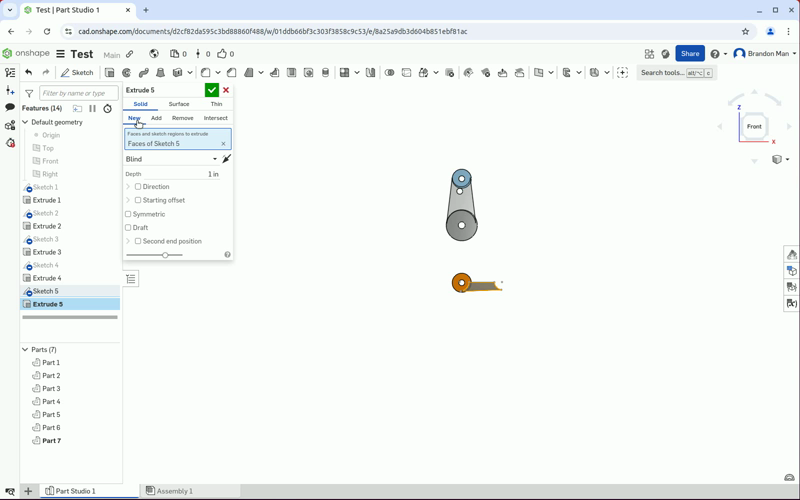
key(tab, 4)
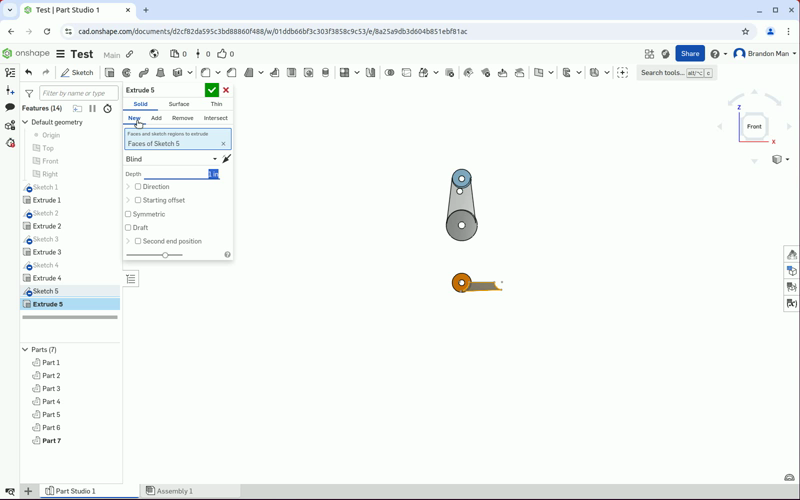
text(0.481)
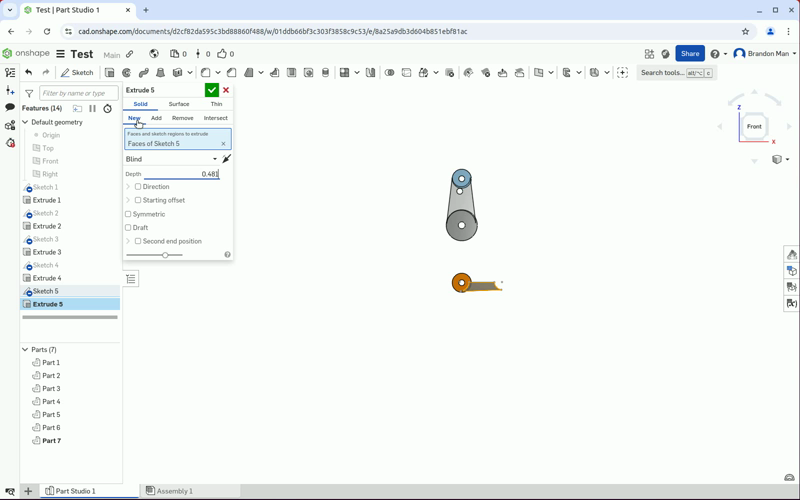
key(enter)
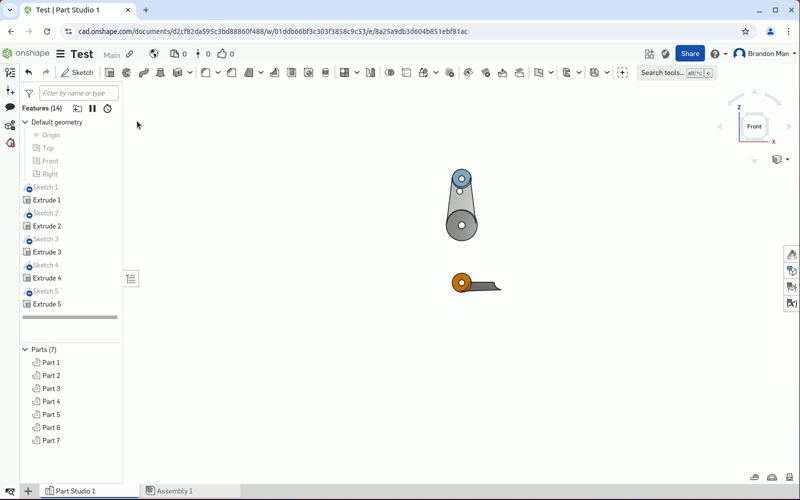
key(shift+h)
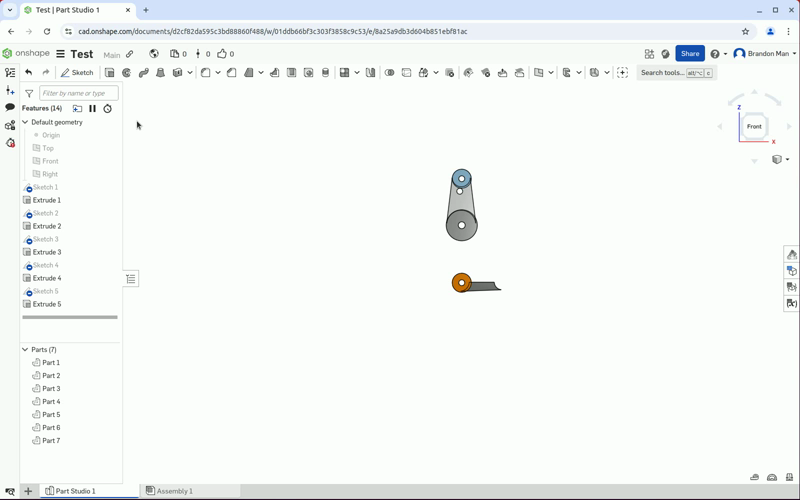
key(shift+h)
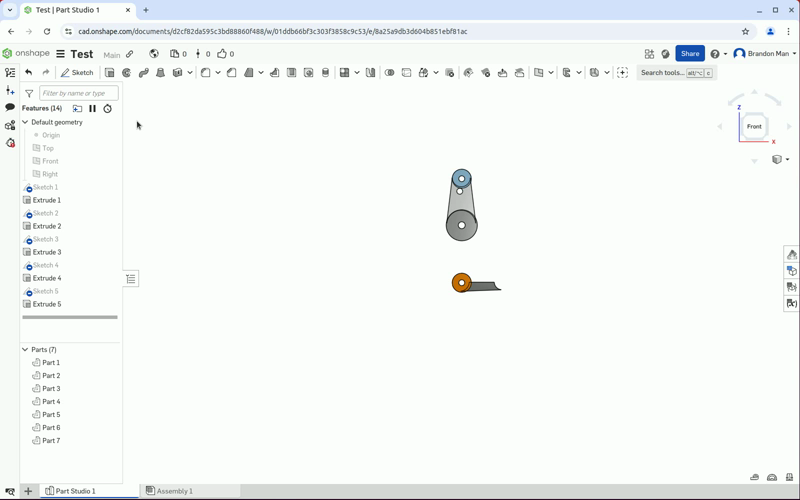
mouse_move(73, 189)
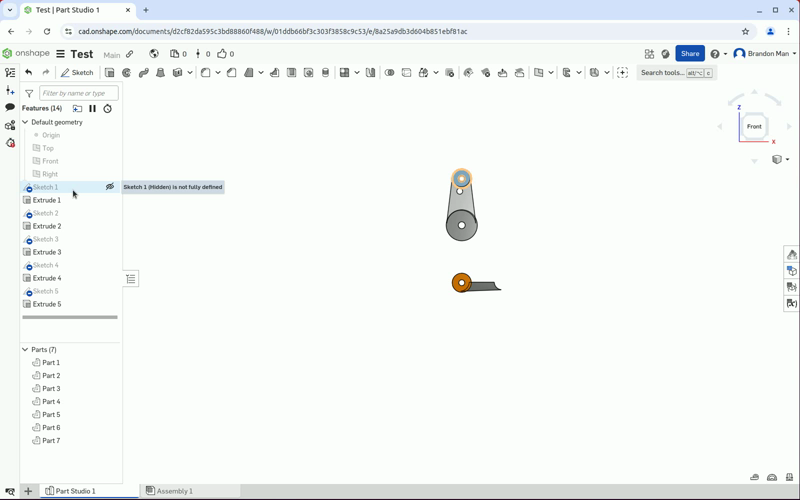
click(73, 189)
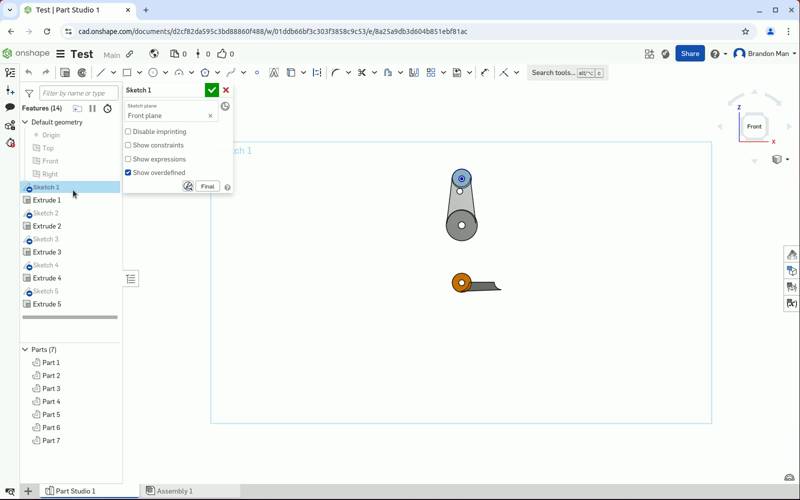
mouse_move(229, 92)
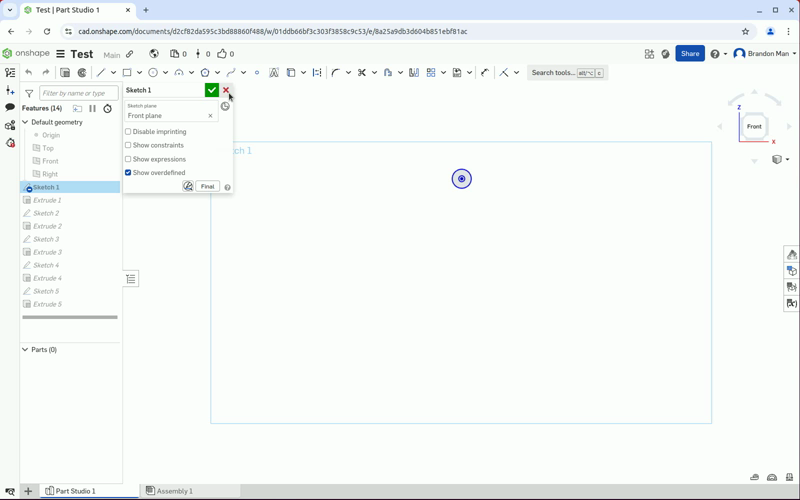
click(229, 92)
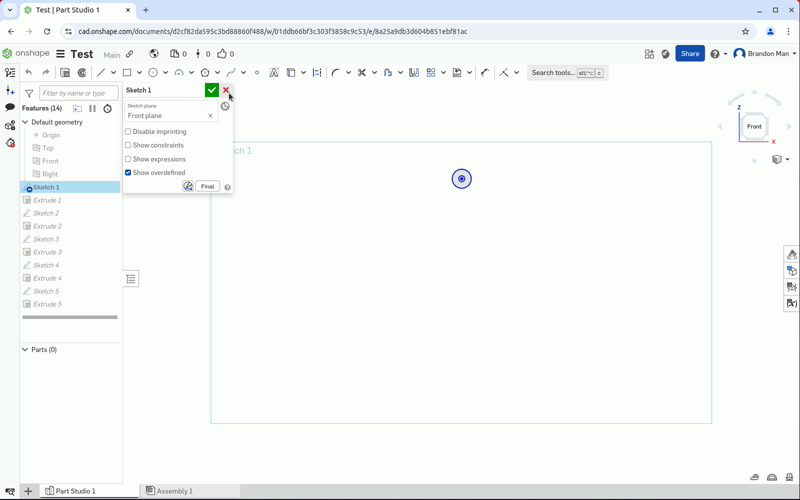
key(shift+s)
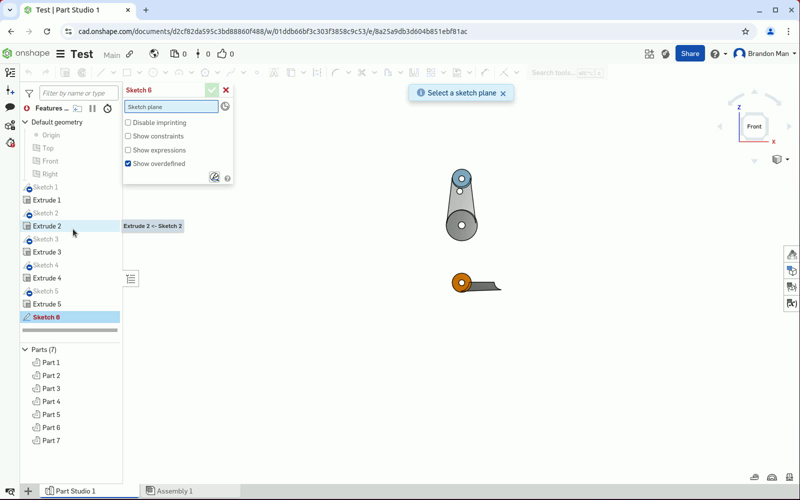
scroll(3)
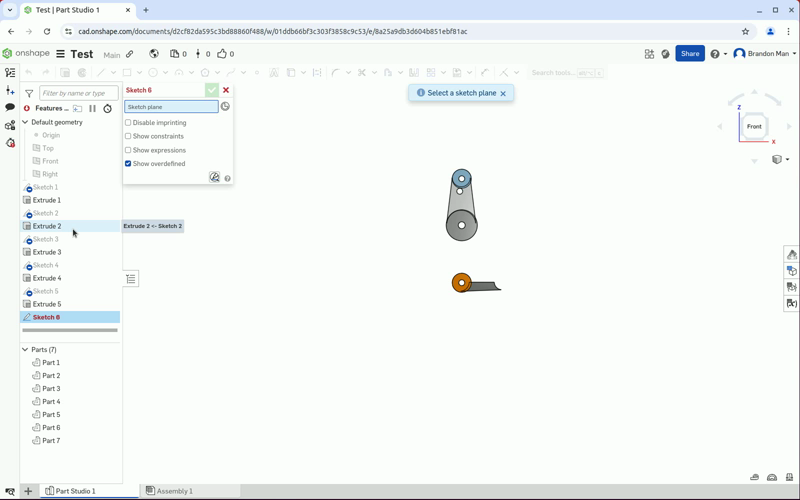
mouse_move(73, 163)
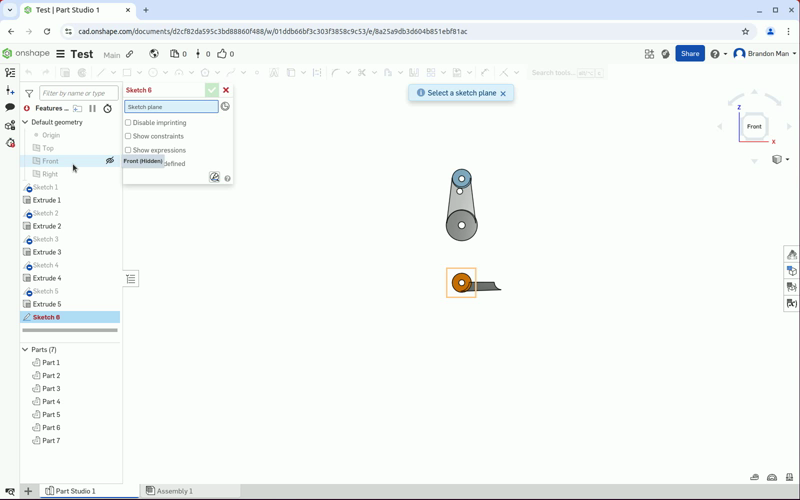
click(73, 163)
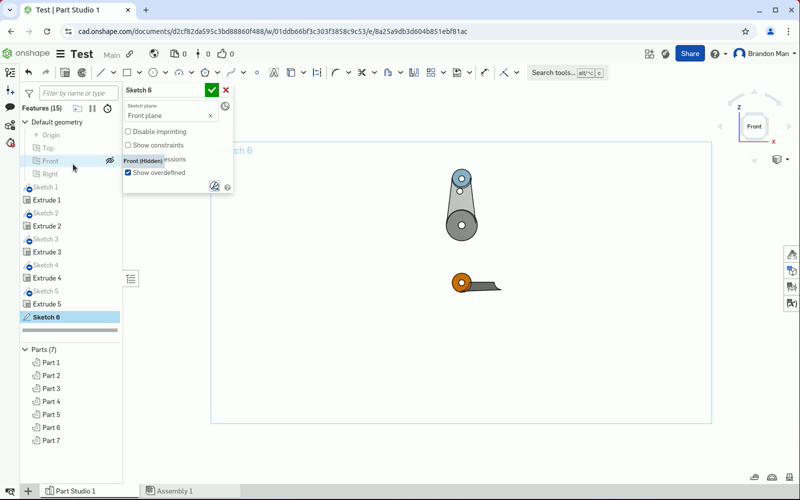
mouse_move(73, 352)
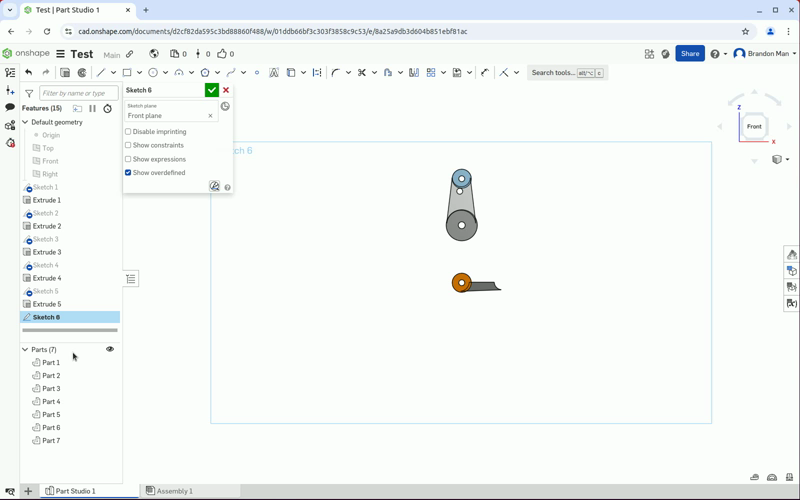
key(y)
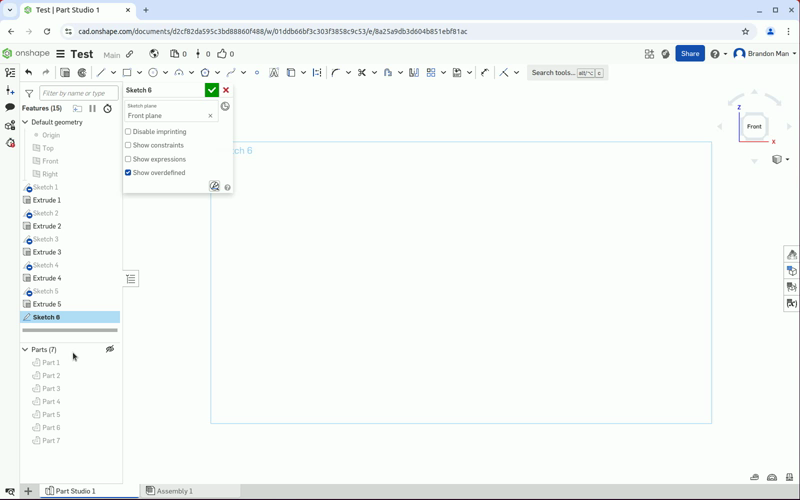
key(c)
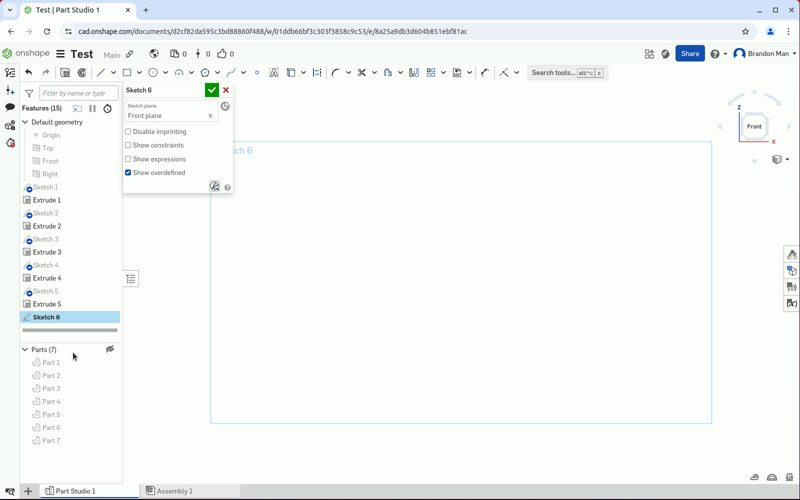
key_down(shift)
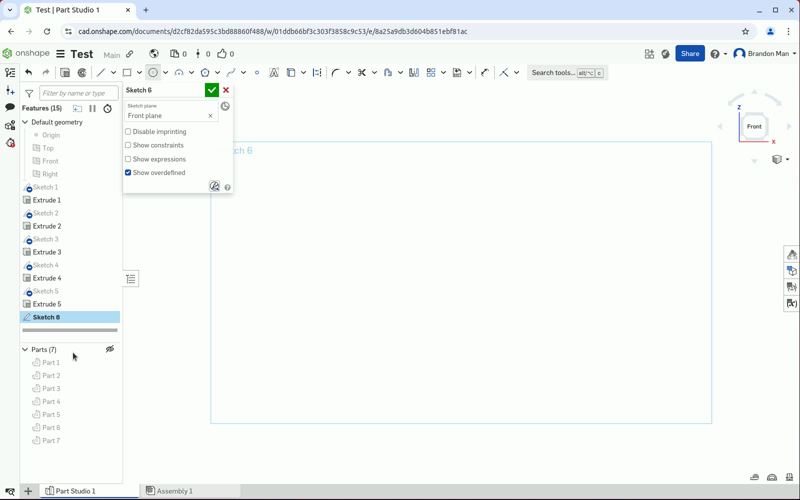
mouse_move(501, 282)
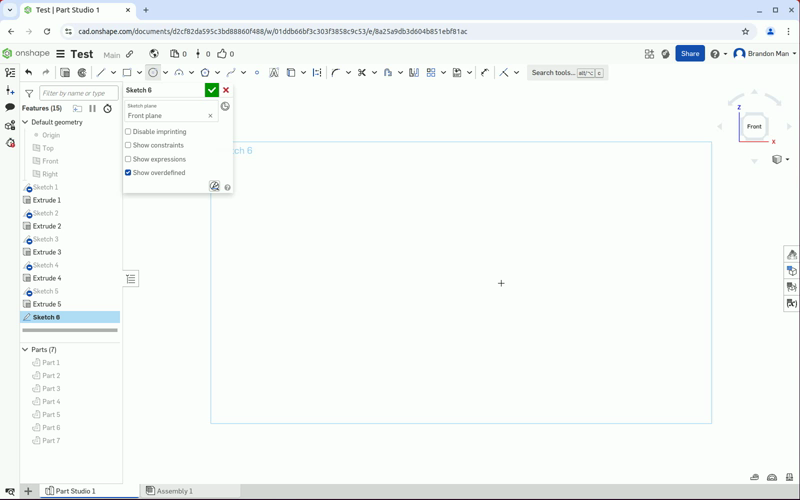
click(501, 282)
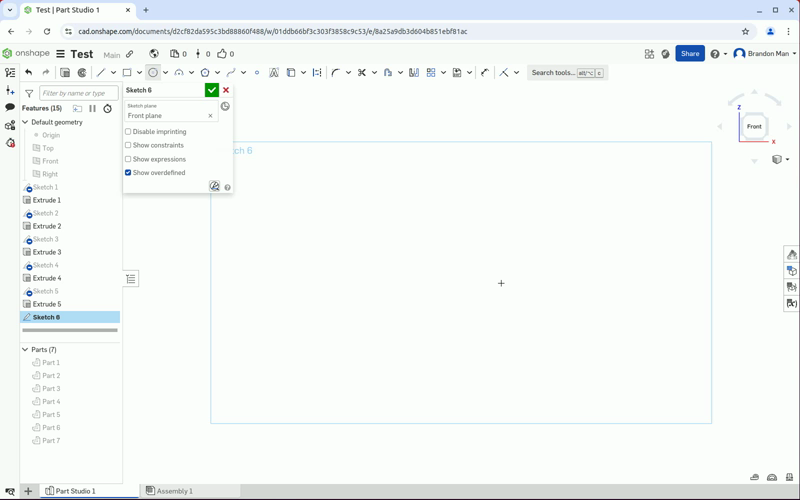
key_up(shift)
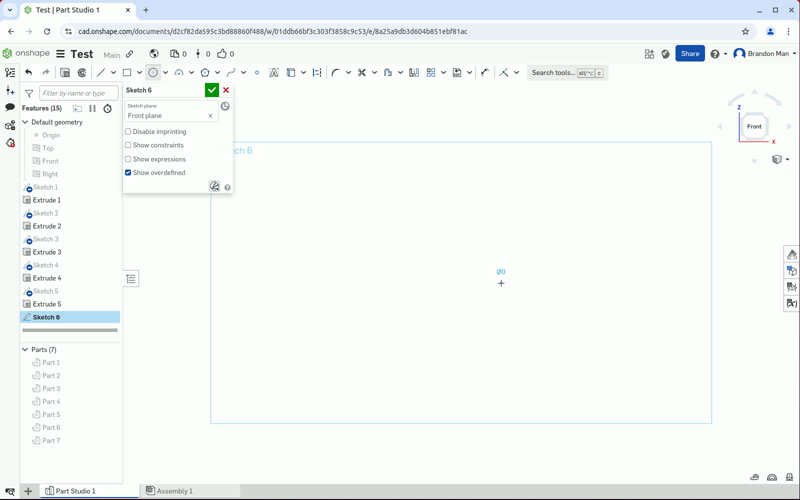
mouse_move(508, 282)
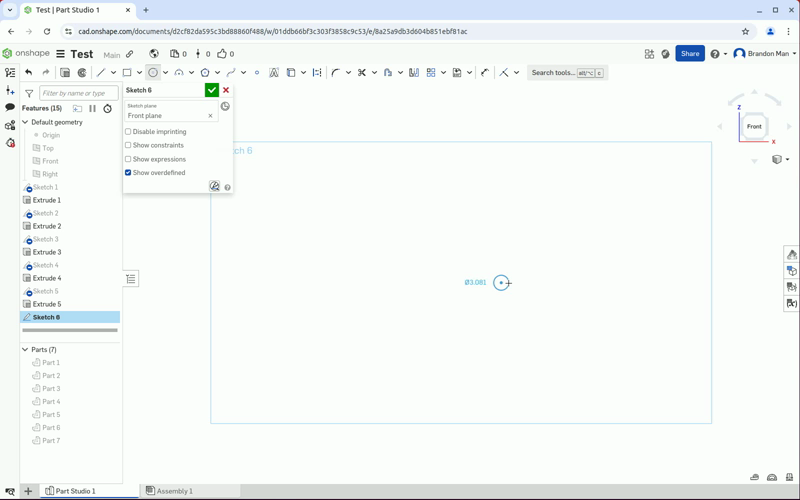
click(508, 282)
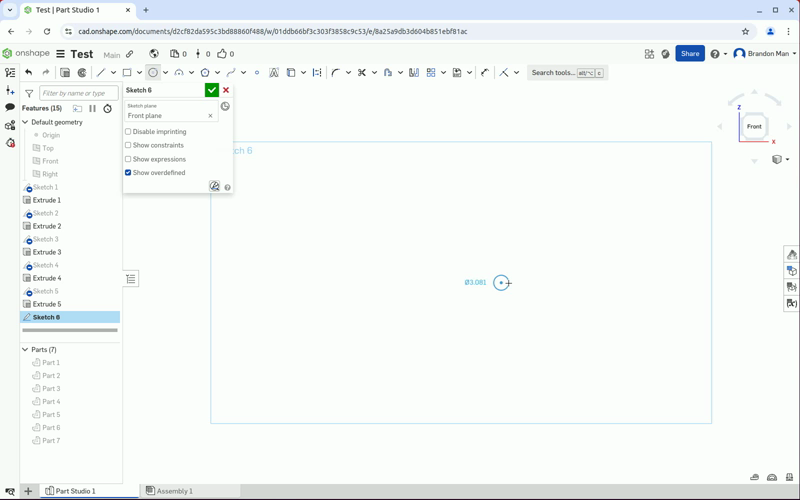
key(esc)
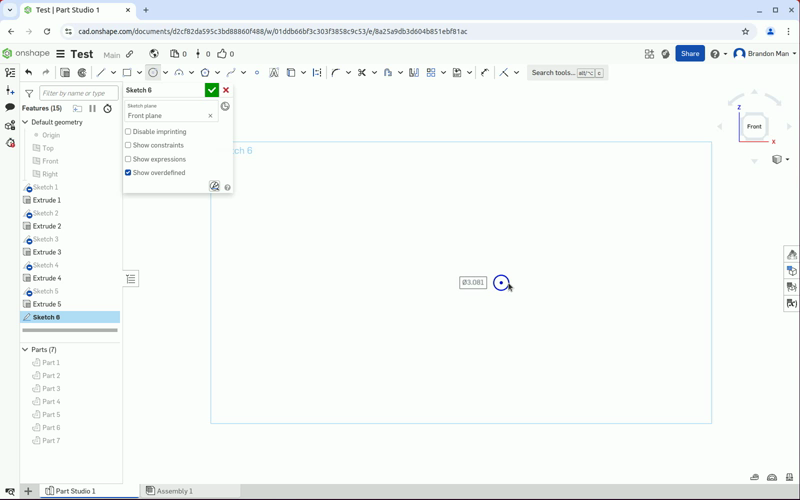
key(c)
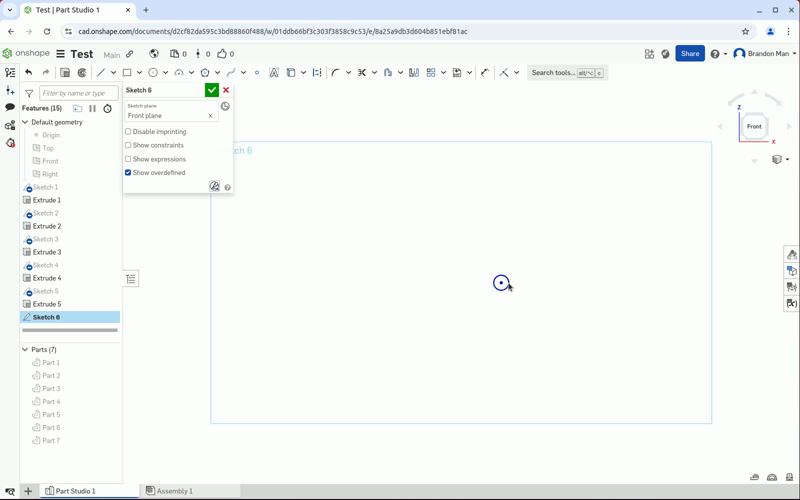
key_down(shift)
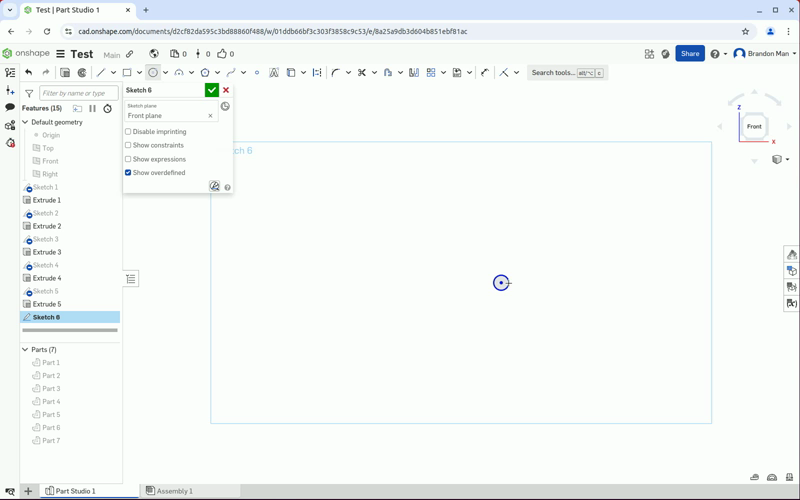
mouse_move(501, 282)
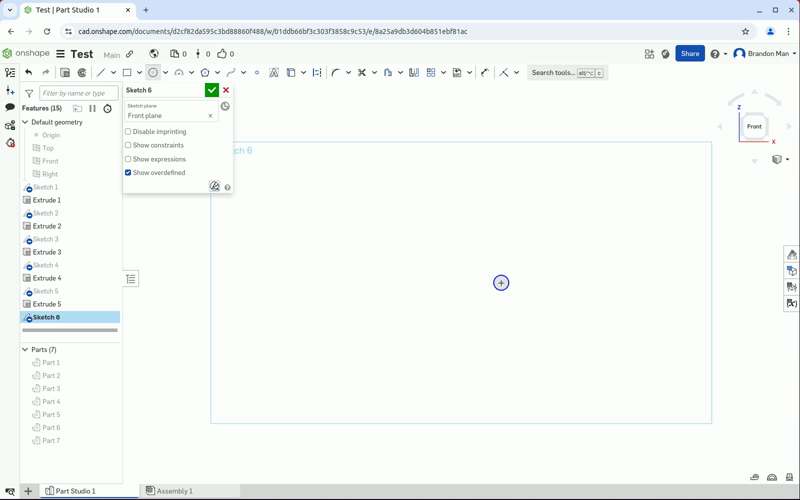
click(501, 282)
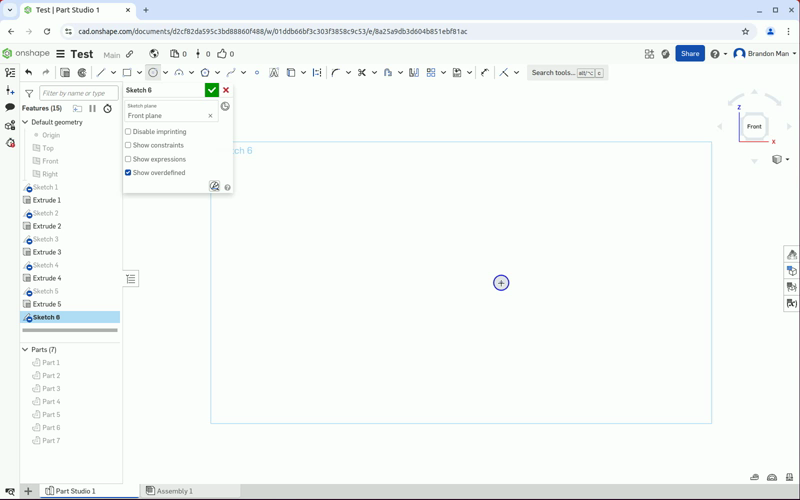
key_up(shift)
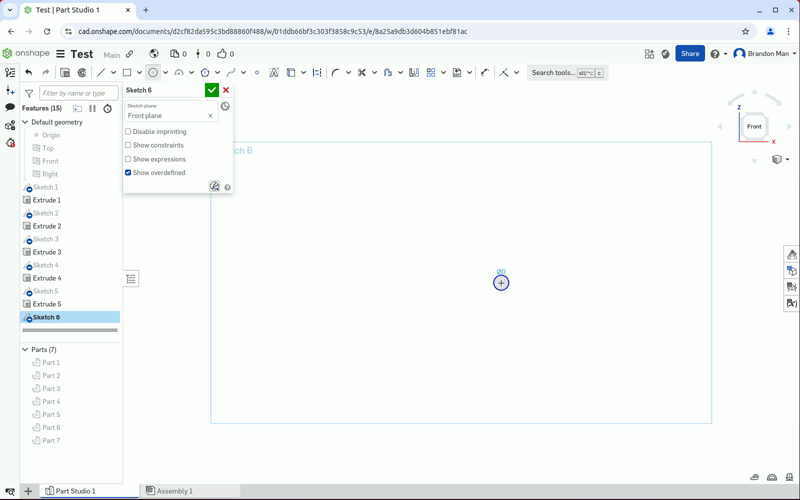
mouse_move(504, 282)
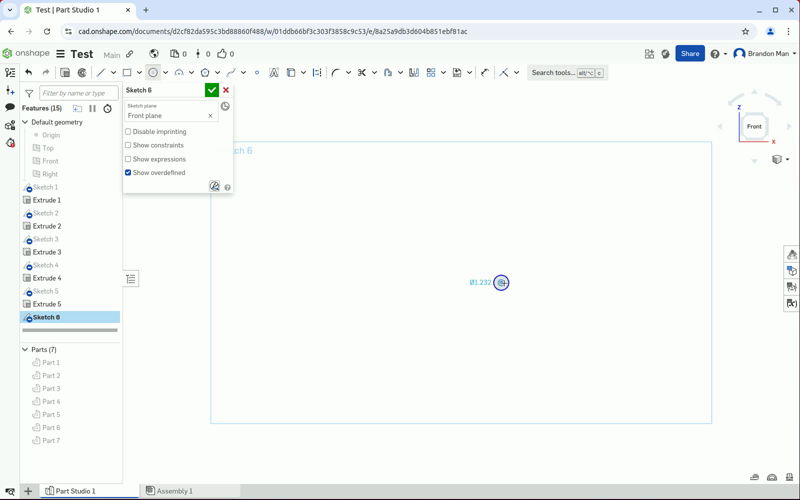
scroll(6)
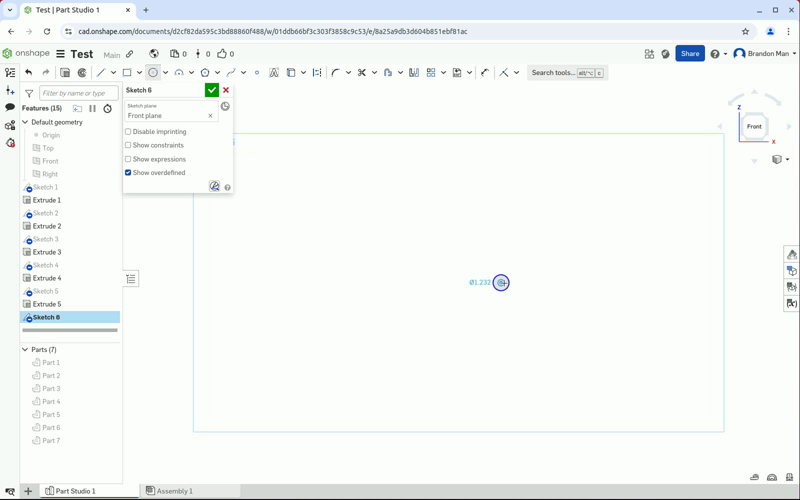
scroll(6)
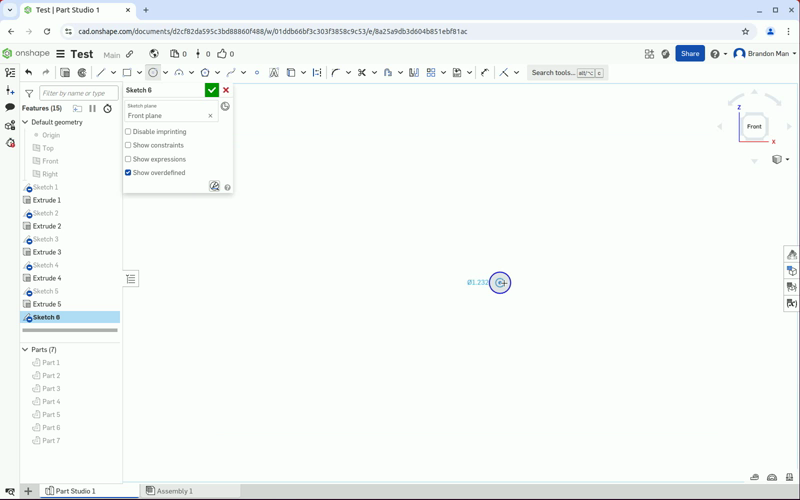
scroll(6)
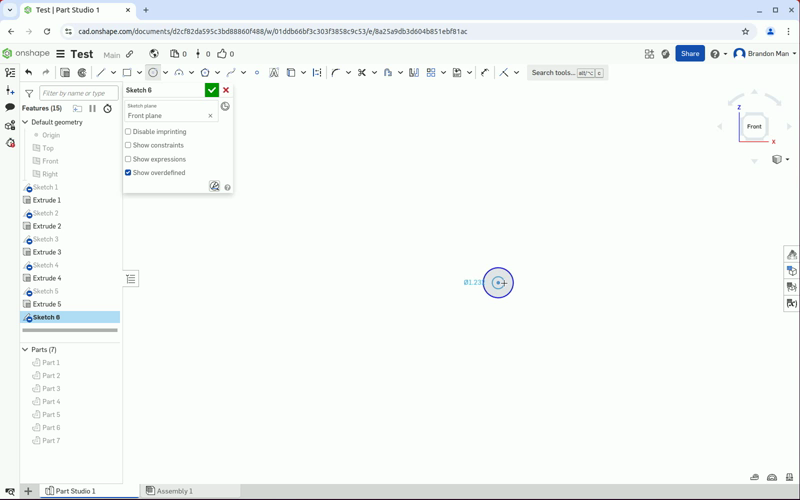
scroll(6)
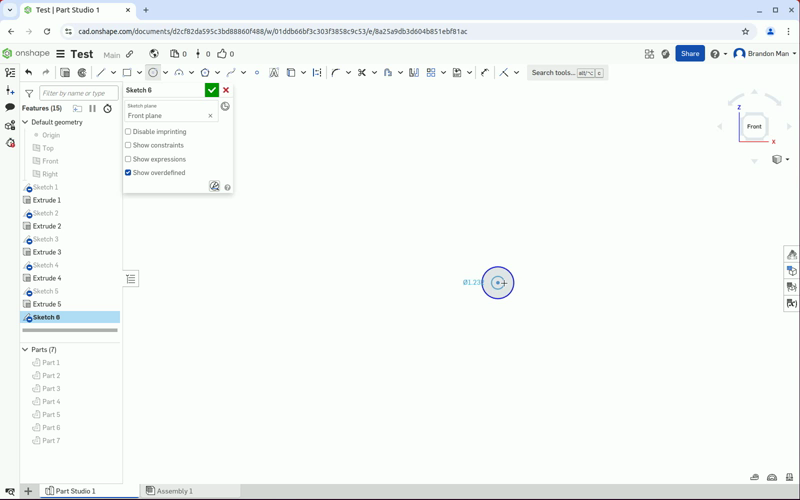
scroll(6)
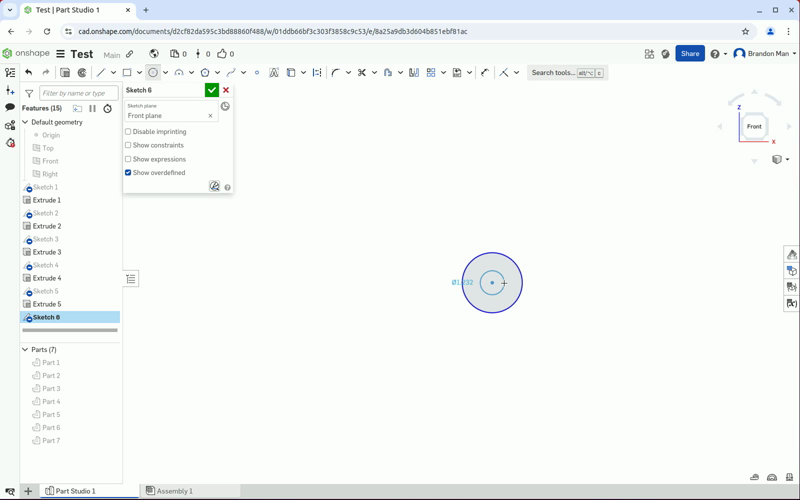
scroll(6)
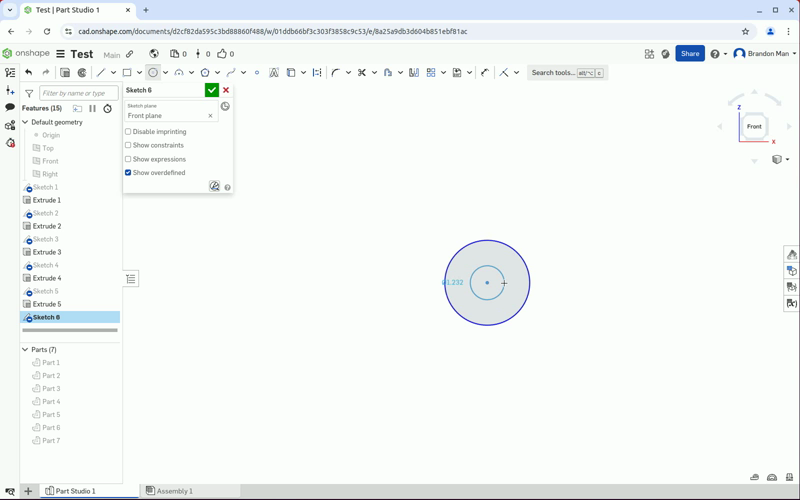
scroll(6)
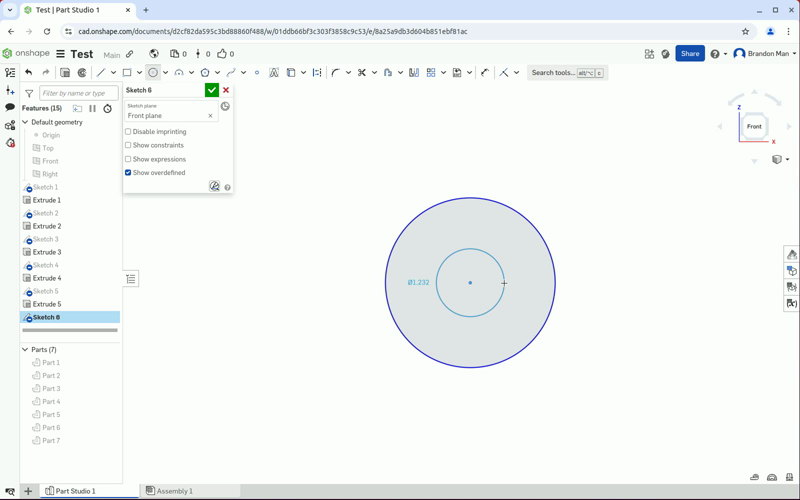
click(504, 282)
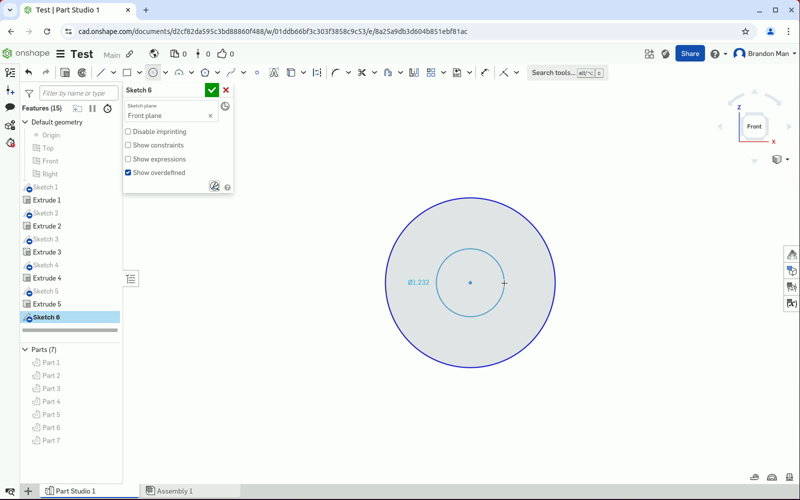
scroll(-6)
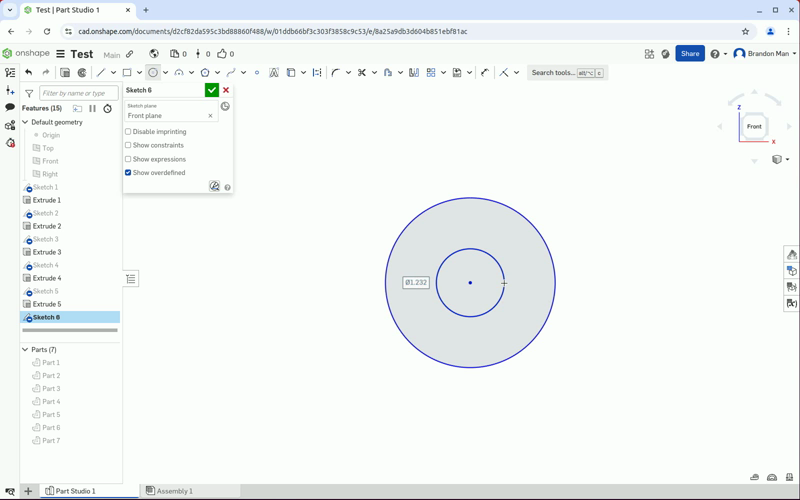
scroll(-6)
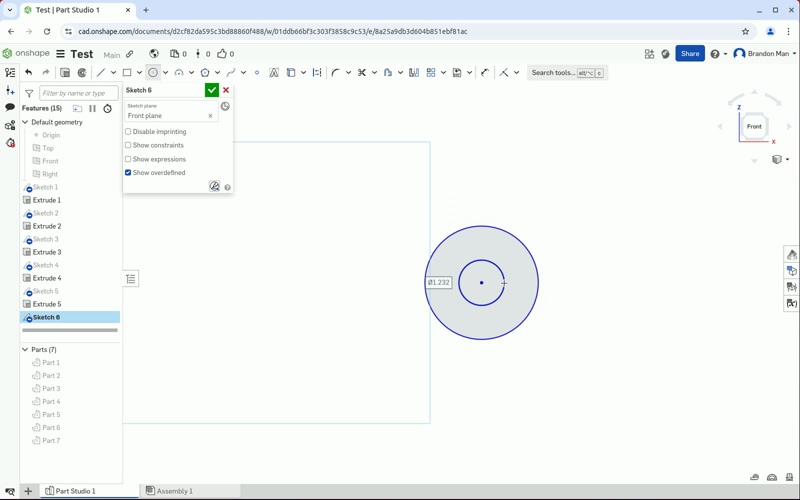
scroll(-6)
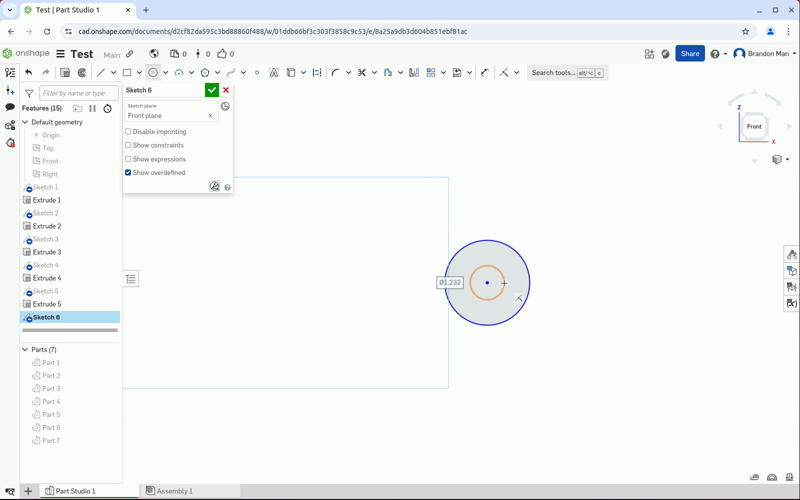
scroll(-6)
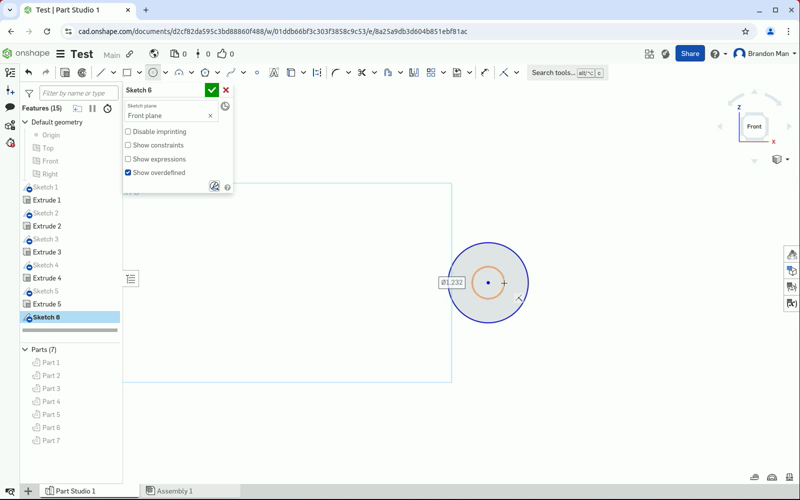
scroll(-6)
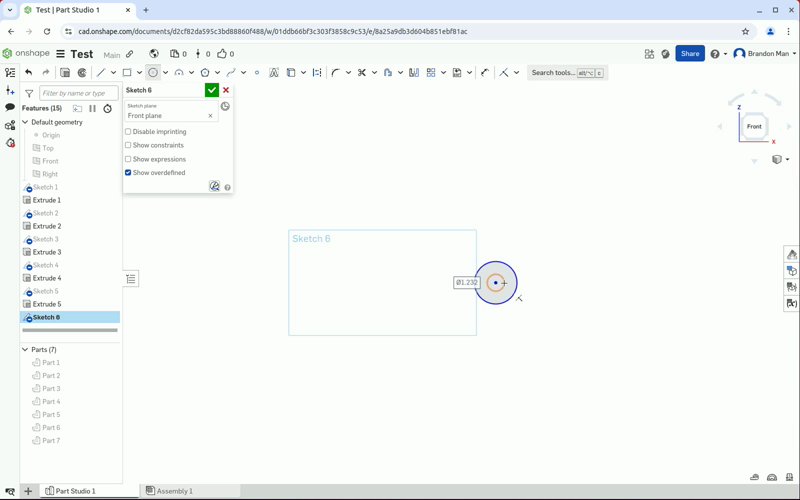
scroll(-6)
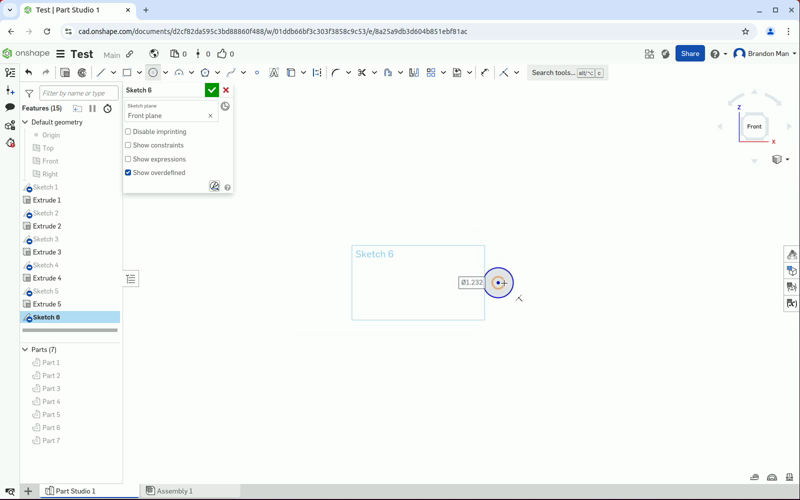
scroll(-6)
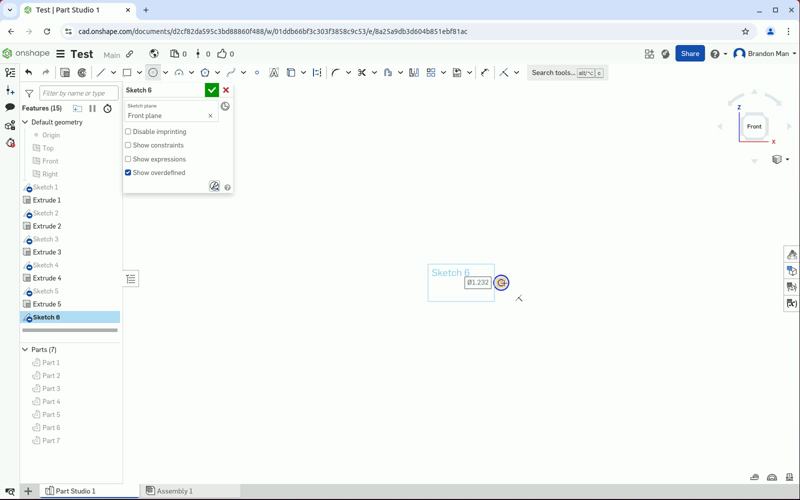
key(esc)
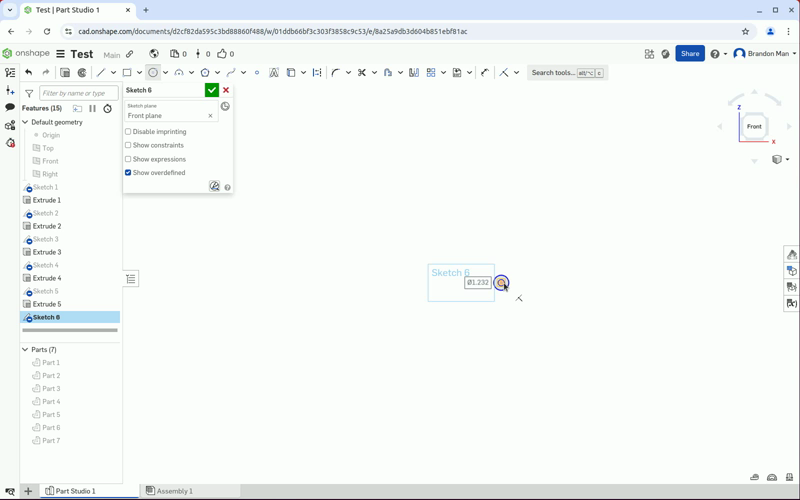
mouse_move(505, 286)
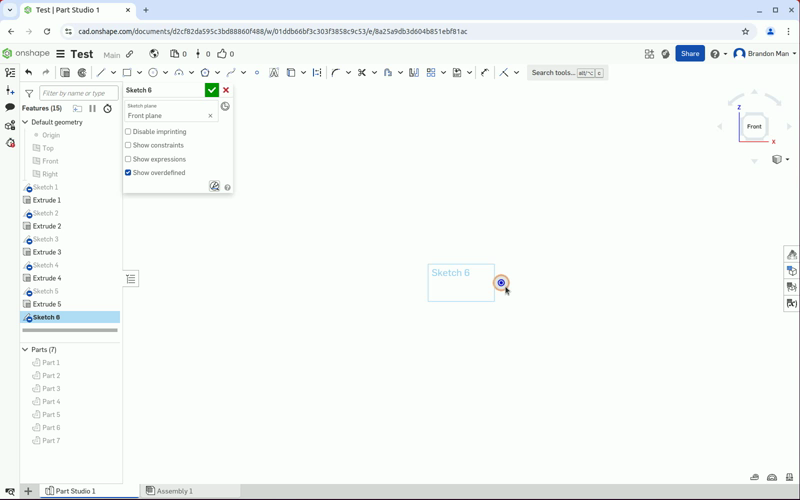
scroll(6)
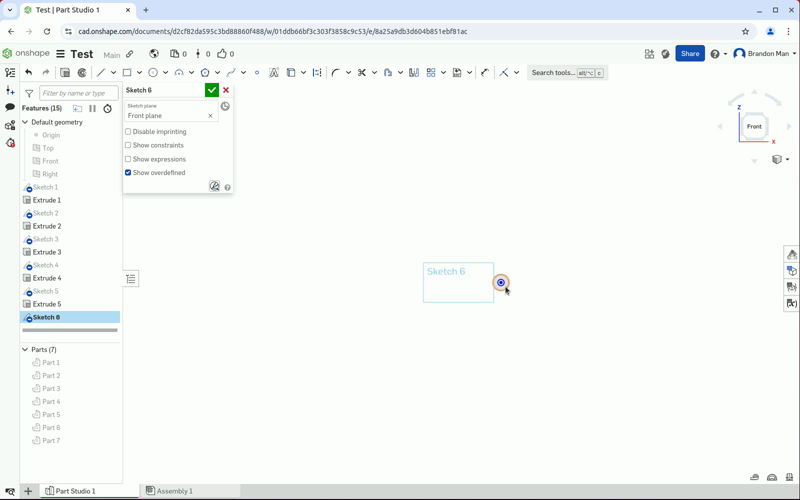
scroll(6)
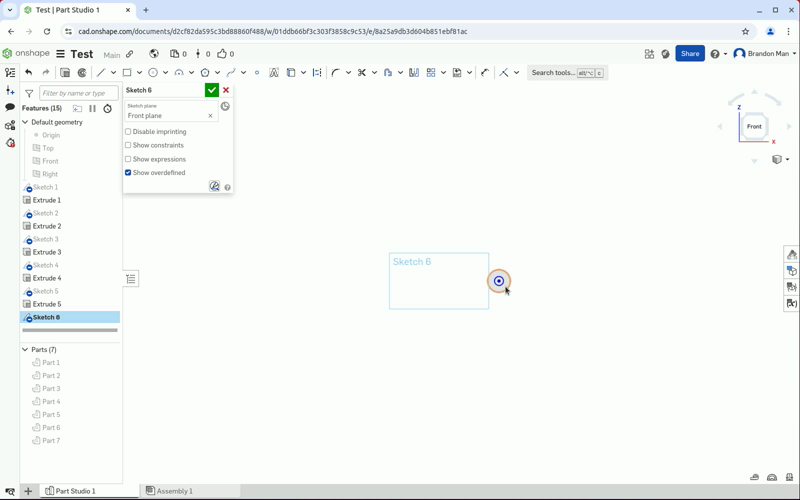
scroll(6)
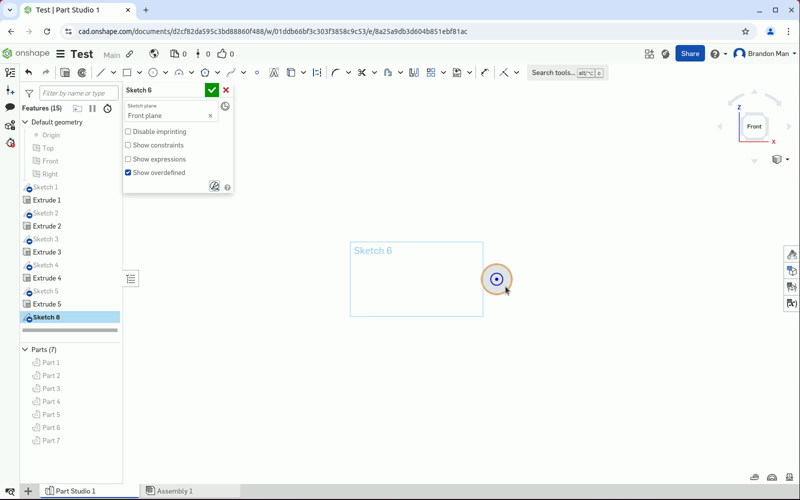
scroll(6)
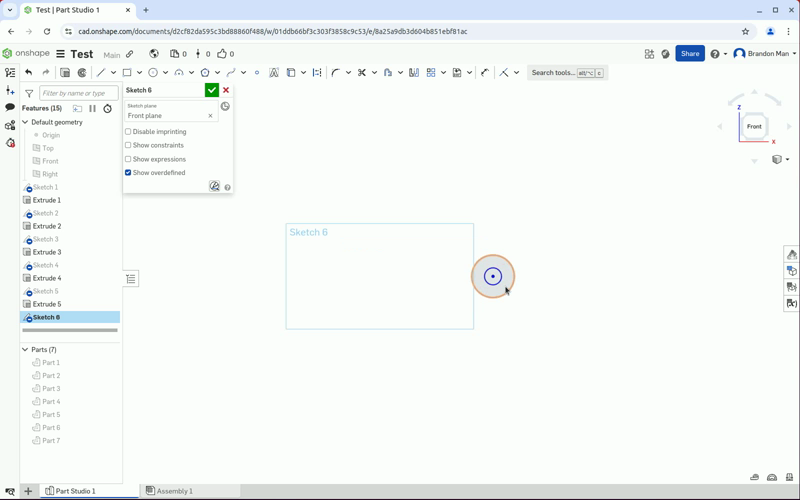
scroll(6)
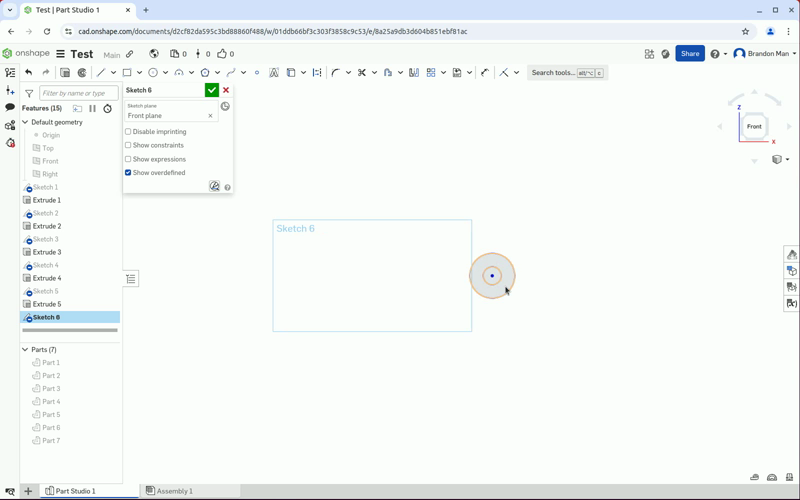
scroll(6)
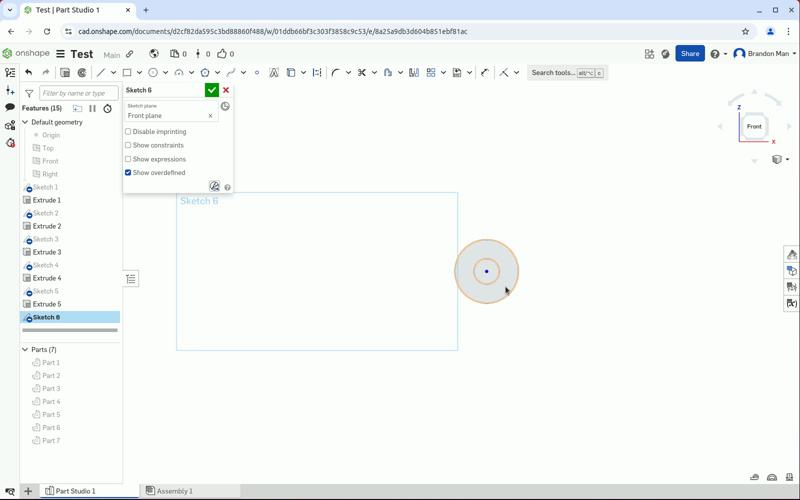
scroll(6)
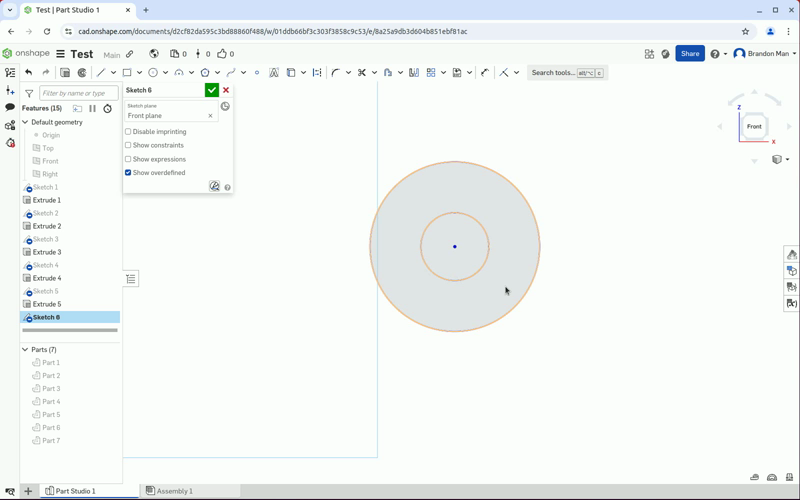
click(505, 286)
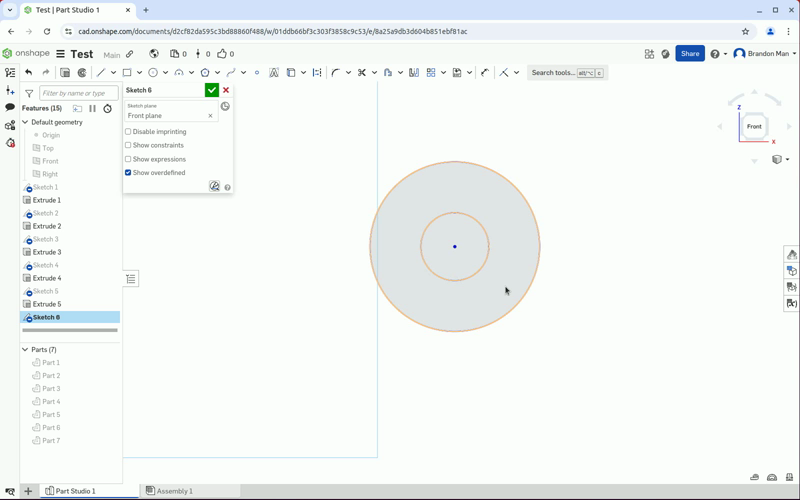
scroll(-6)
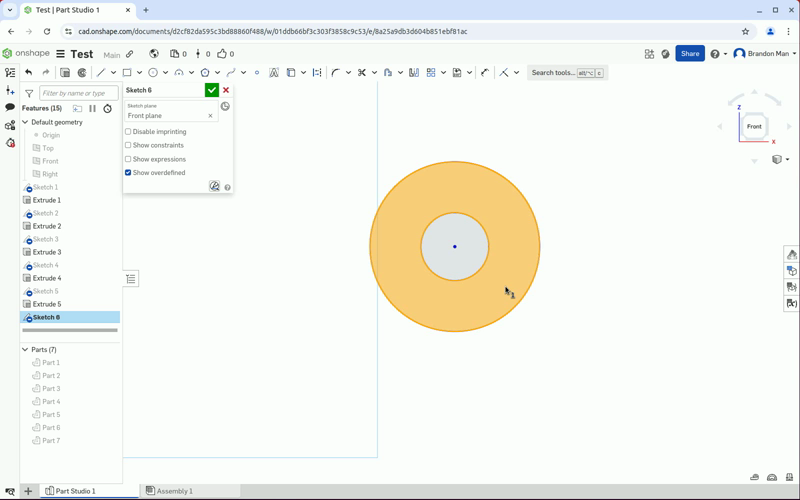
scroll(-6)
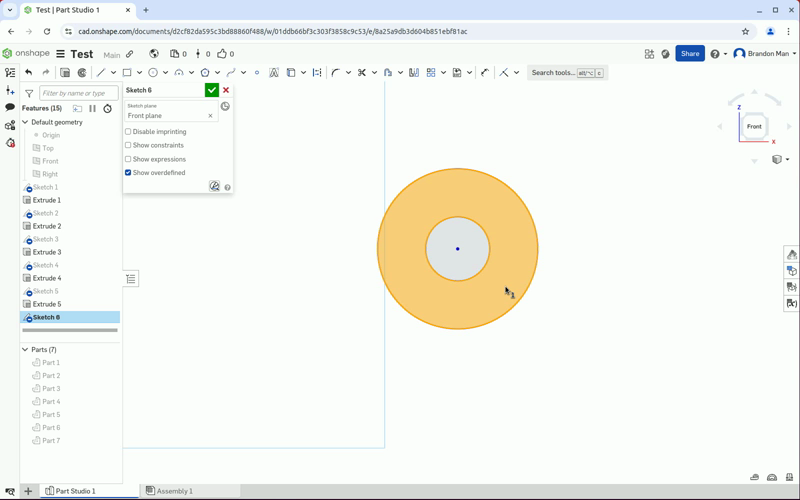
scroll(-6)
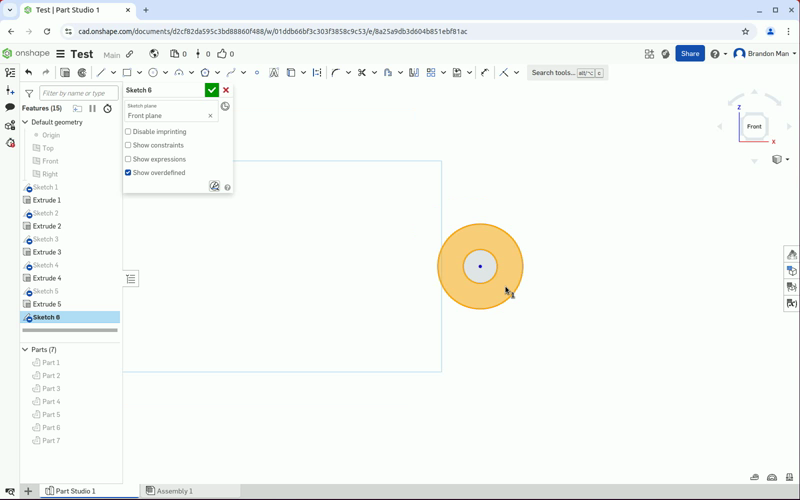
scroll(-6)
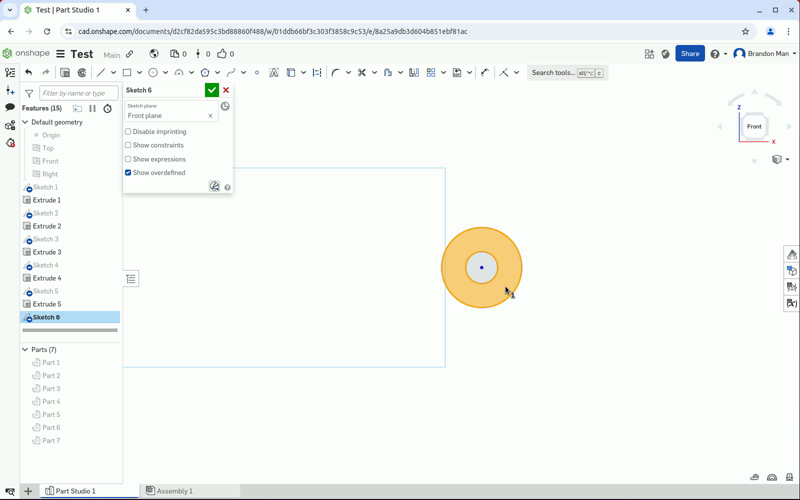
scroll(-6)
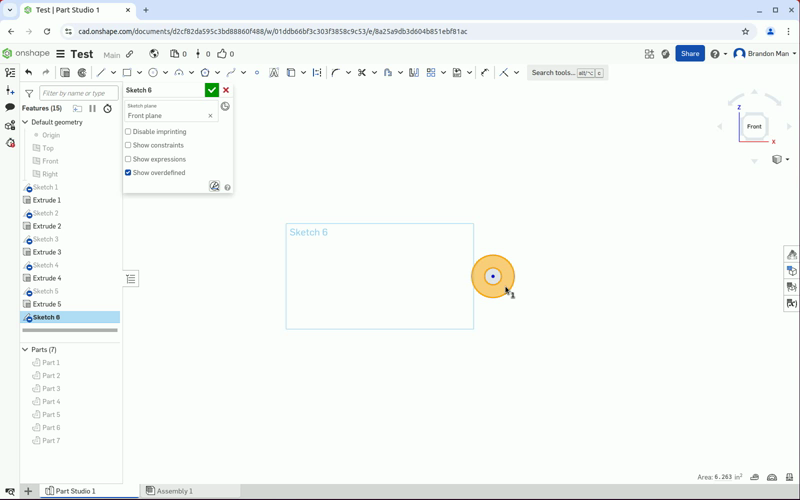
scroll(-6)
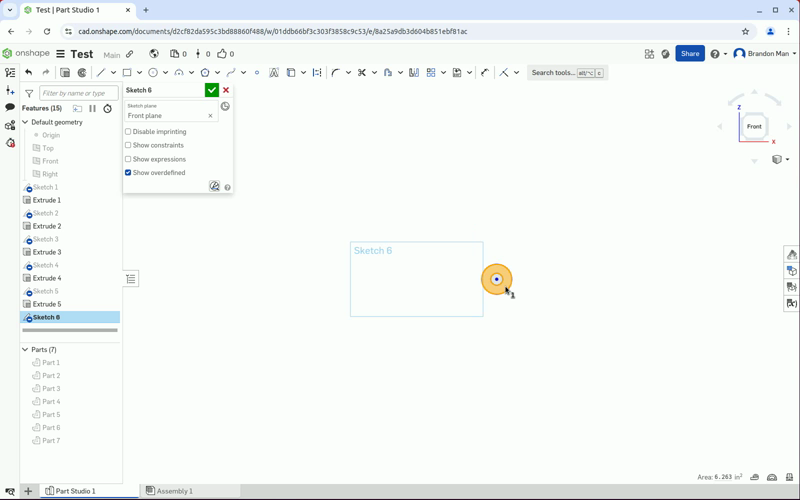
scroll(-6)
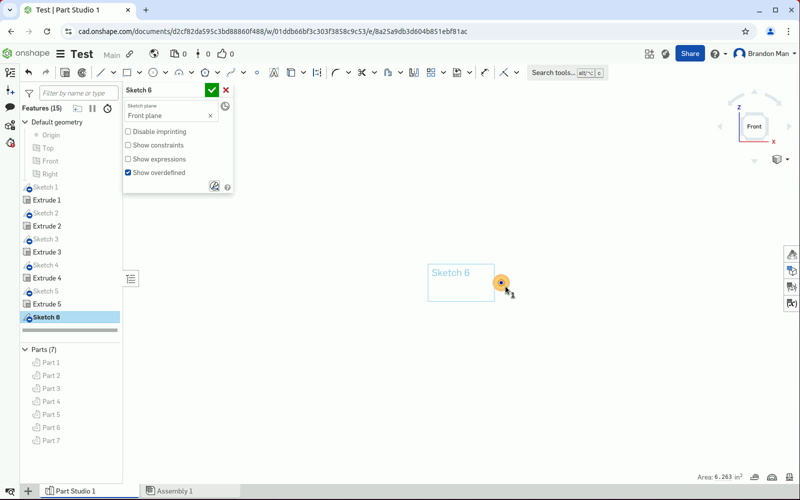
mouse_move(73, 352)
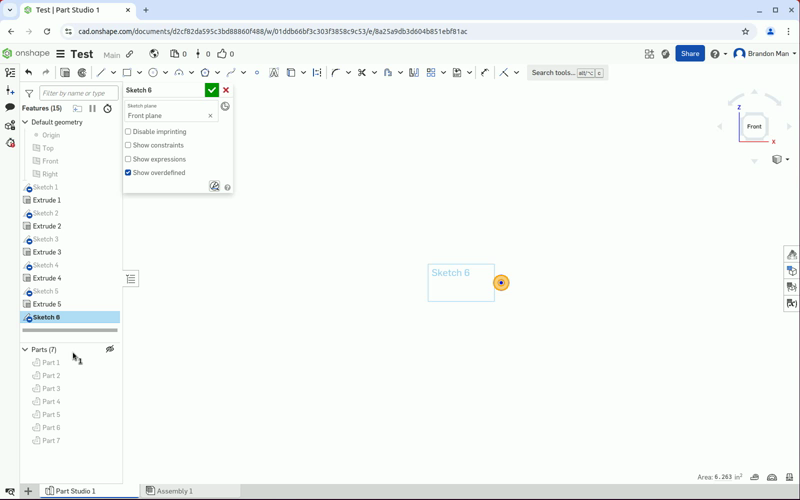
key(shift+y)
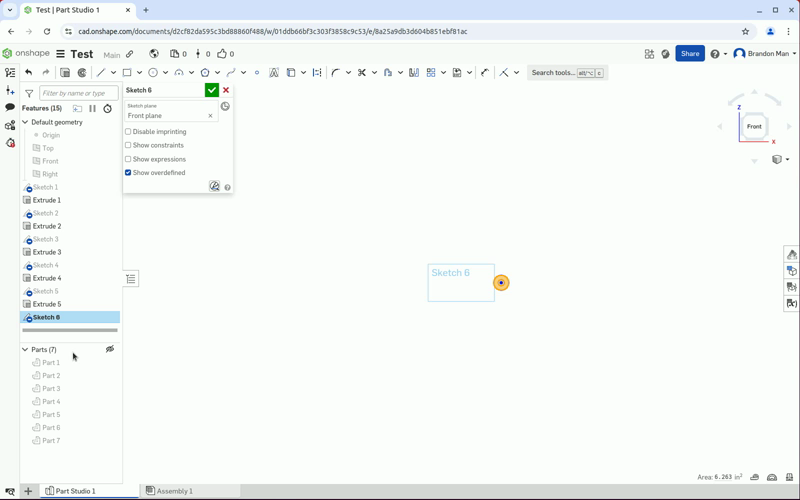
key(shift+e)
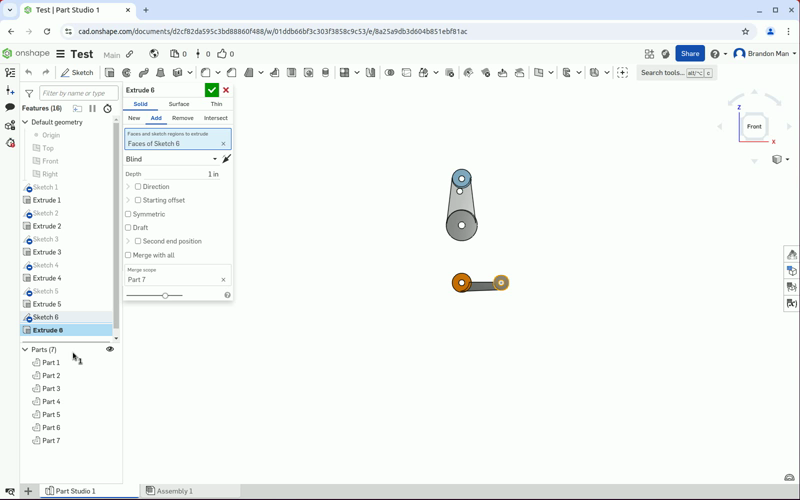
mouse_move(143, 106)
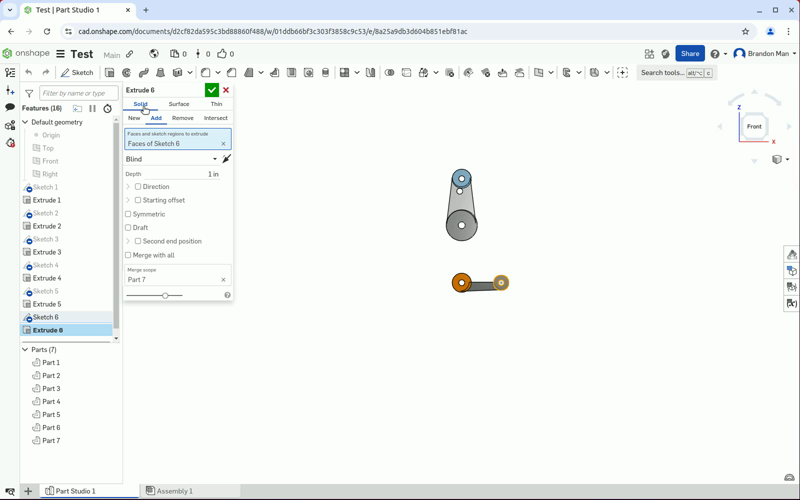
click(143, 106)
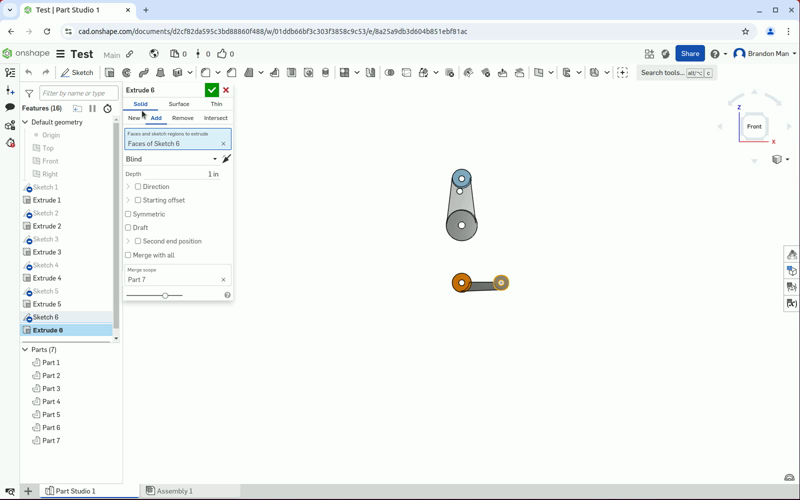
mouse_move(137, 120)
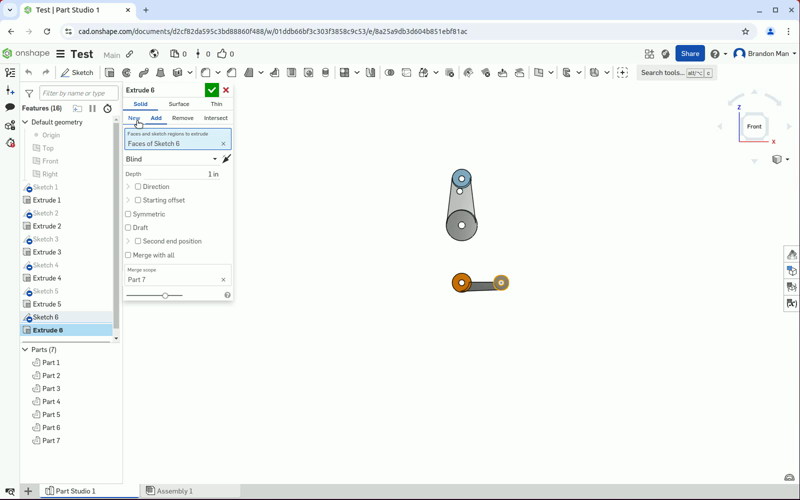
click(137, 120)
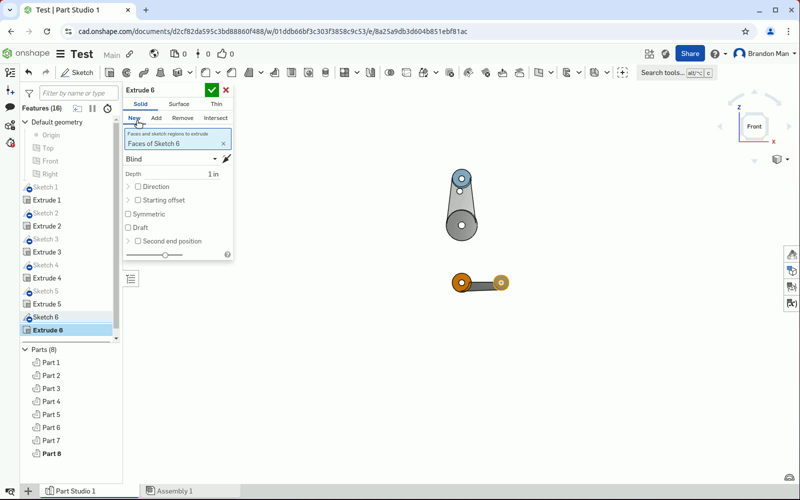
key(tab, 4)
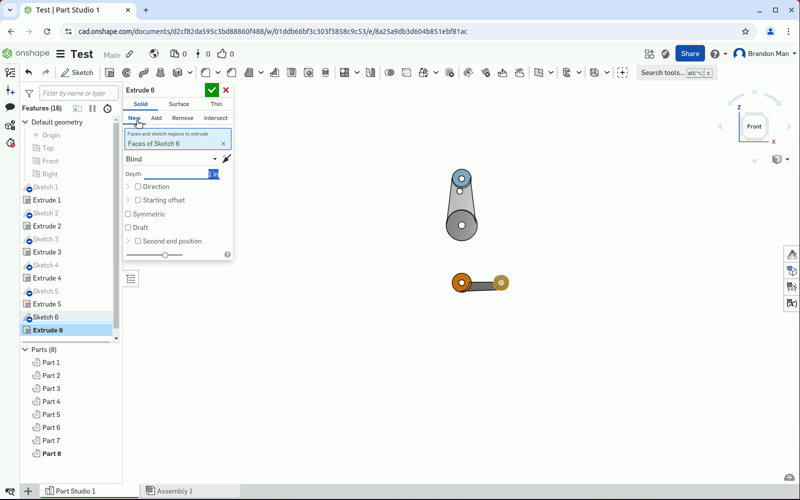
text(0.481)
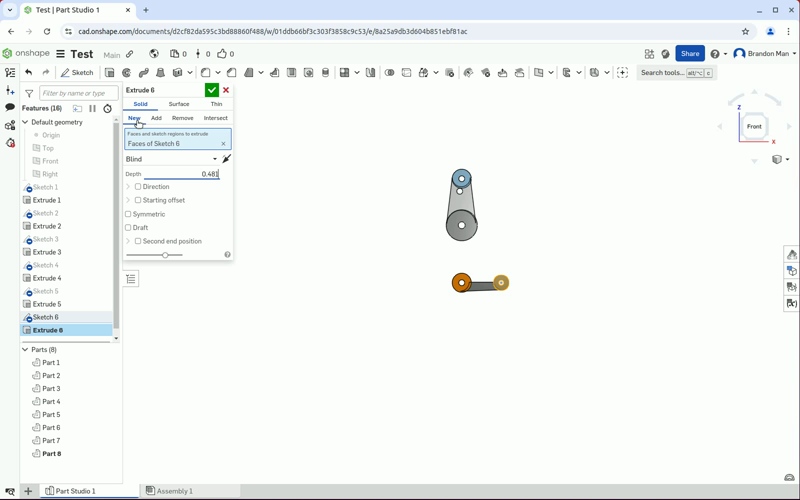
key(enter)
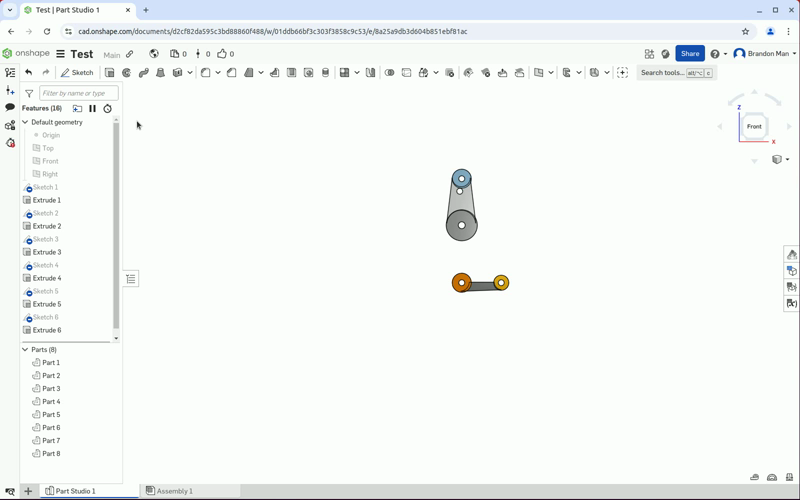
key(shift+h)
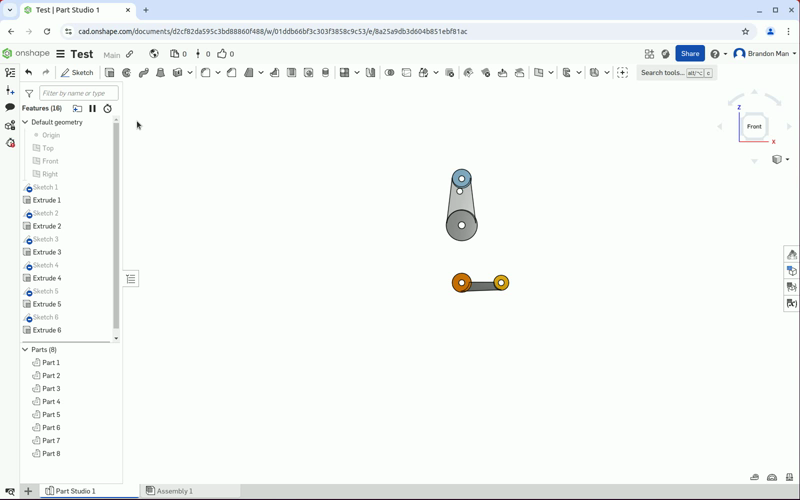
key(shift+h)
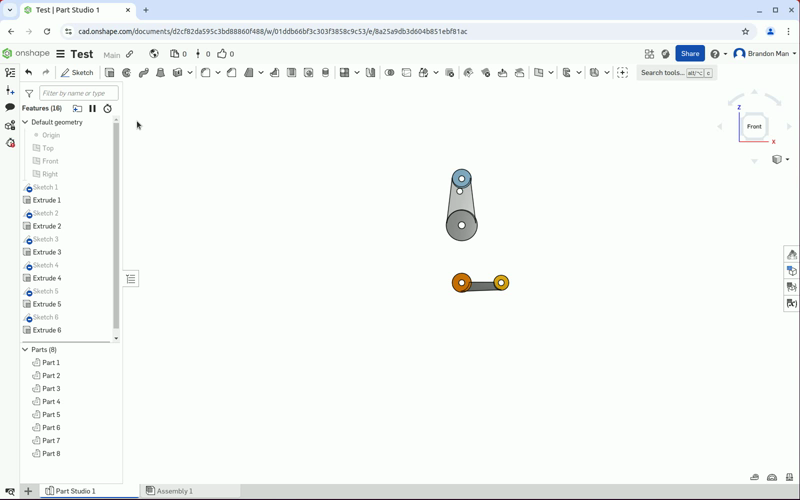
mouse_move(69, 189)
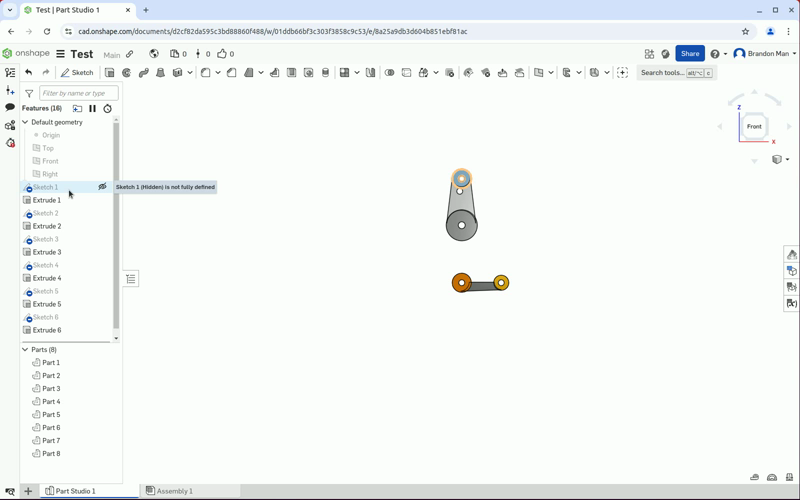
click(69, 189)
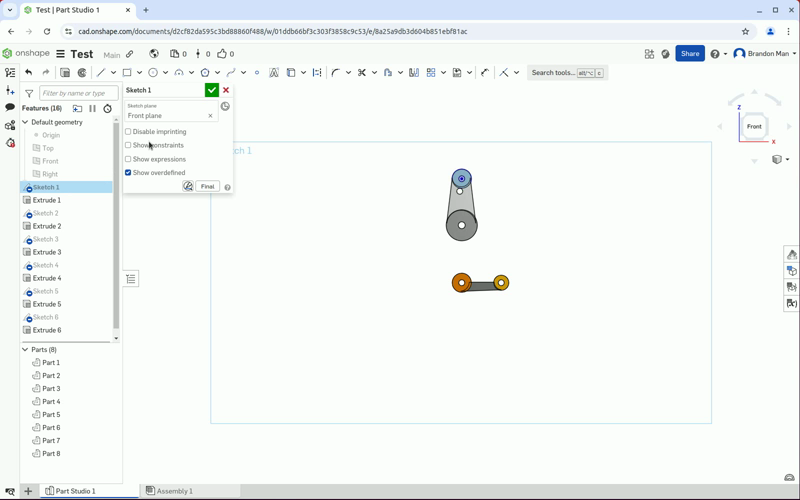
mouse_move(229, 92)
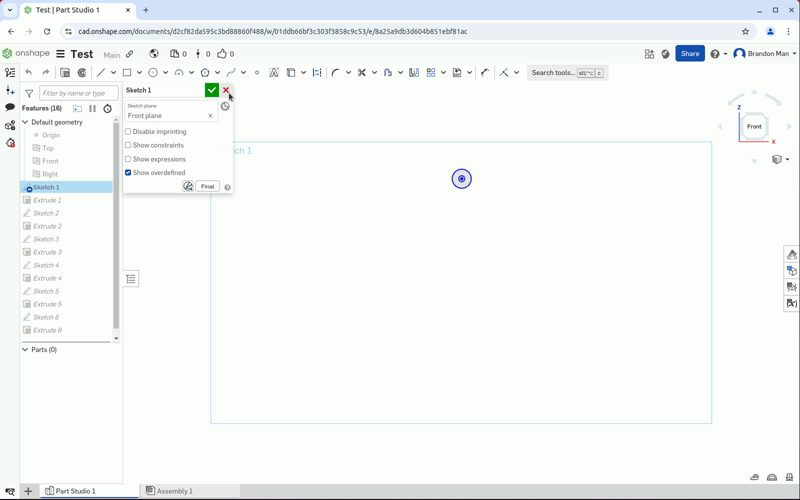
click(229, 92)
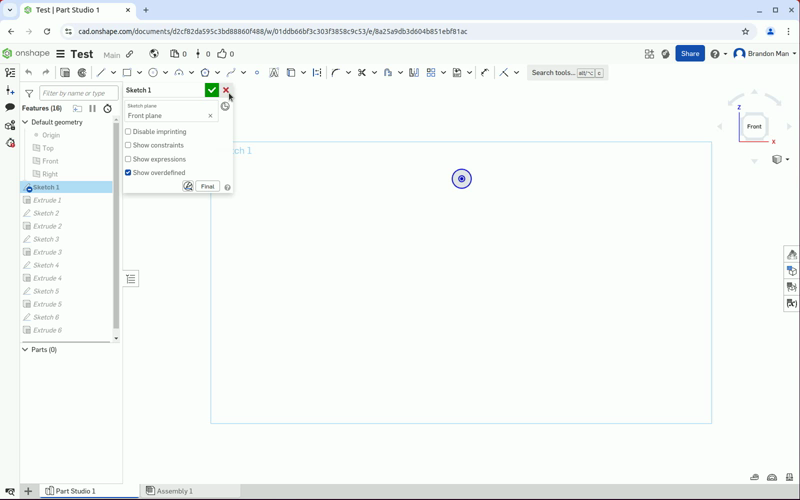
key(shift+s)
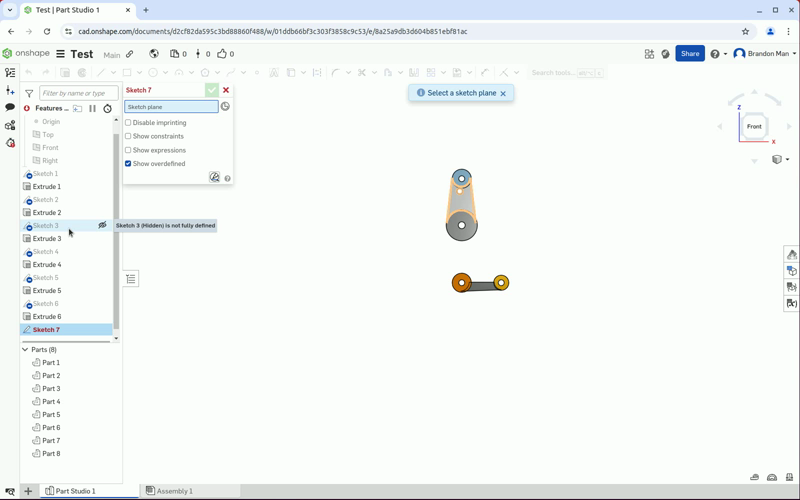
scroll(3)
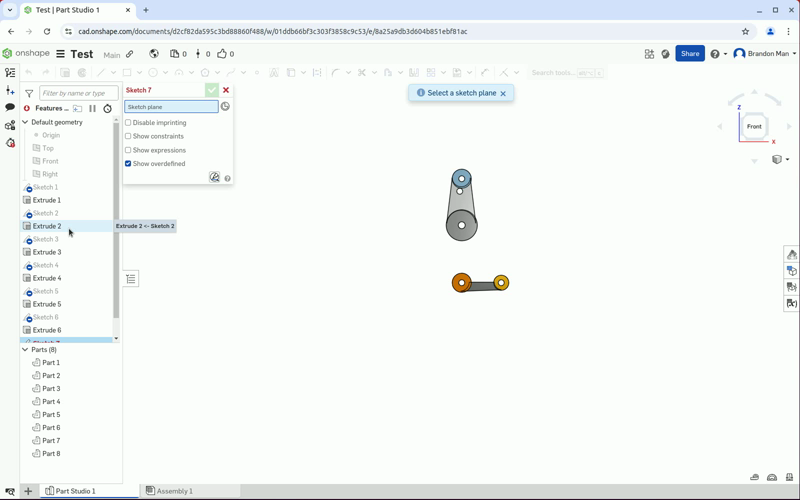
mouse_move(69, 163)
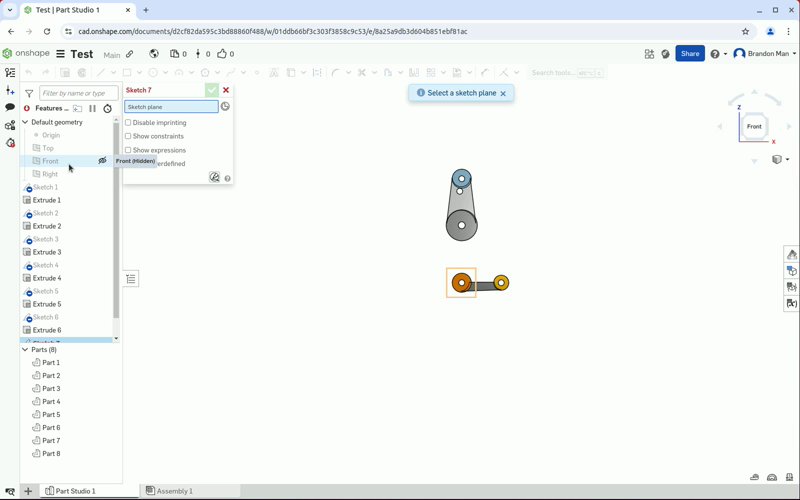
click(69, 163)
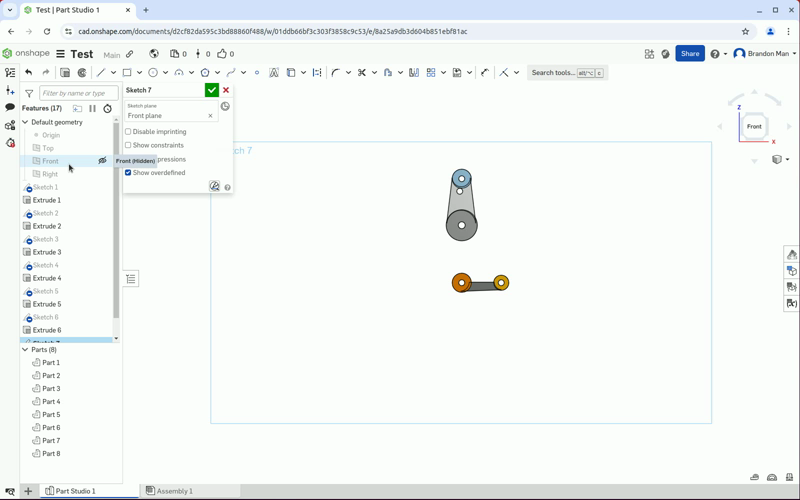
mouse_move(73, 352)
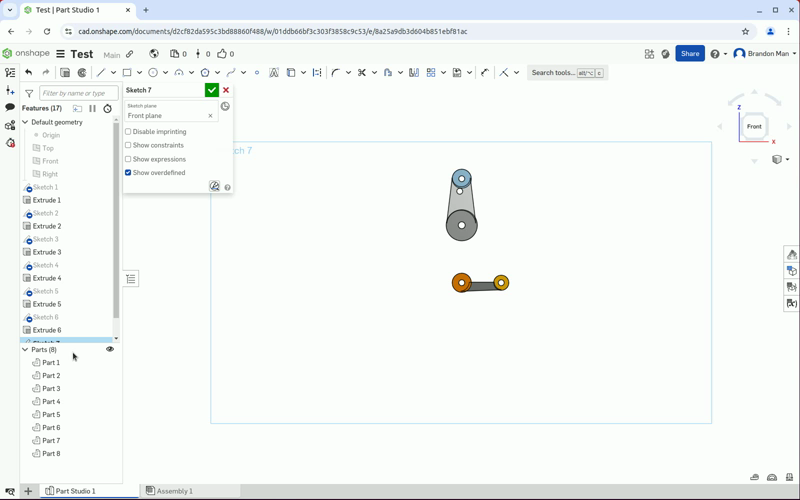
key(y)
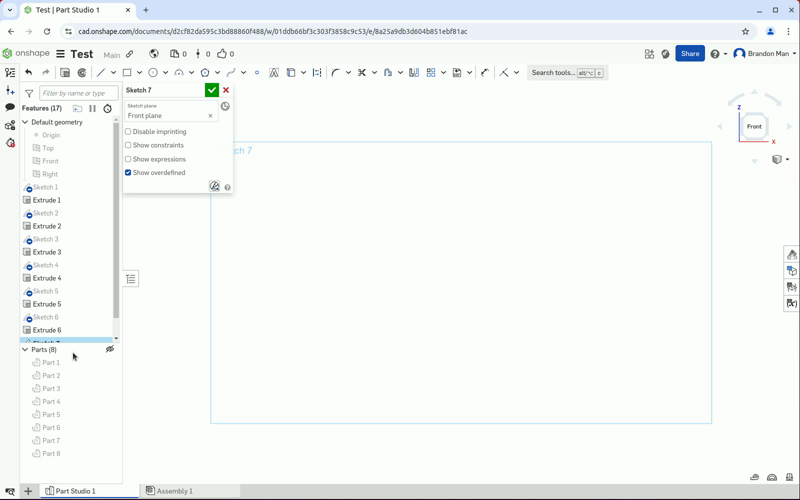
key(l)
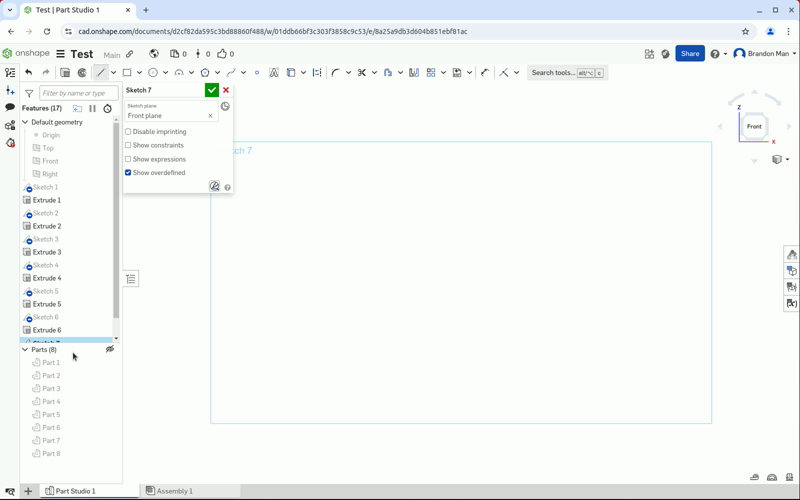
key_down(shift)
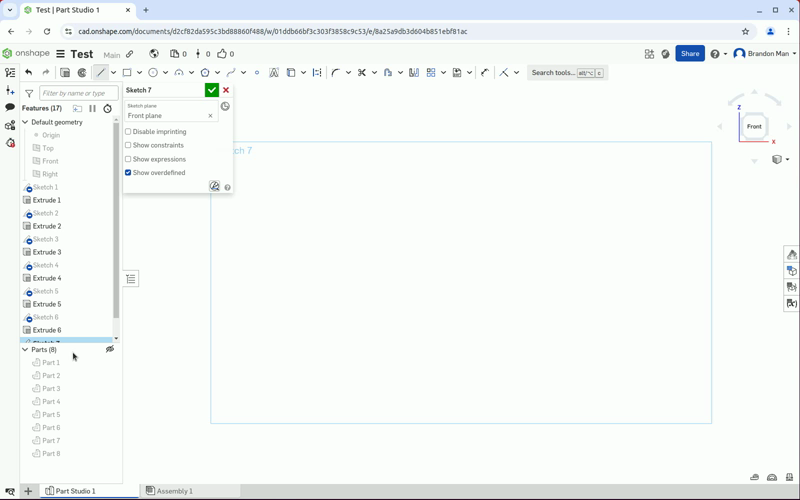
mouse_move(446, 226)
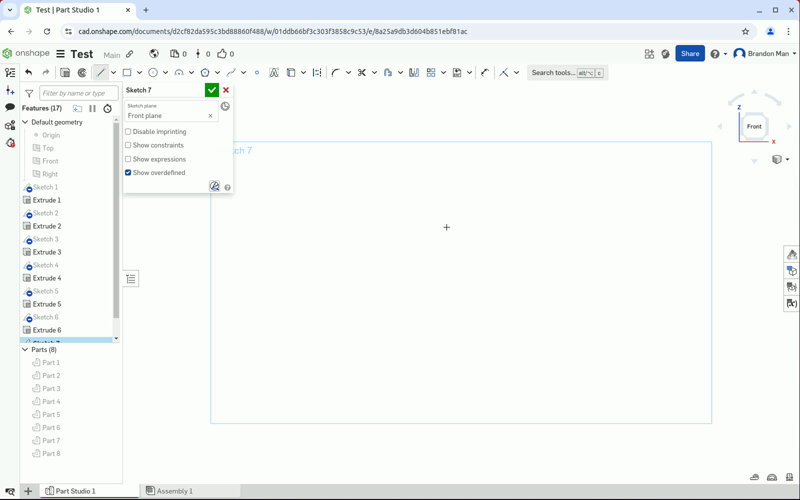
click(446, 226)
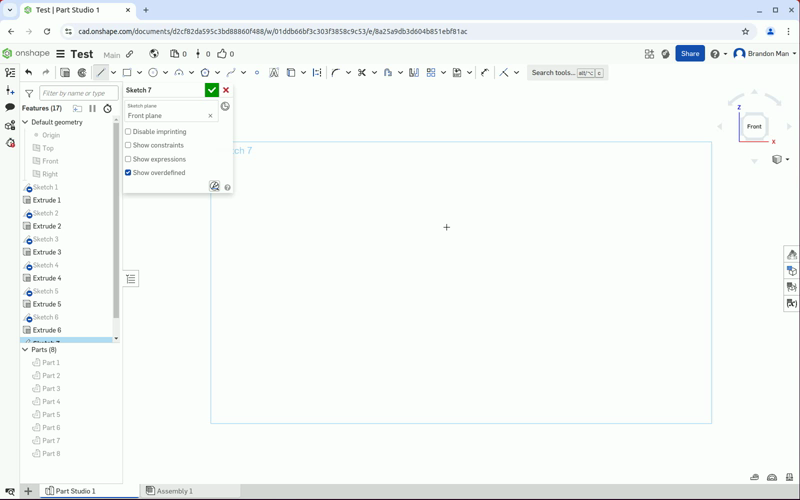
key_up(shift)
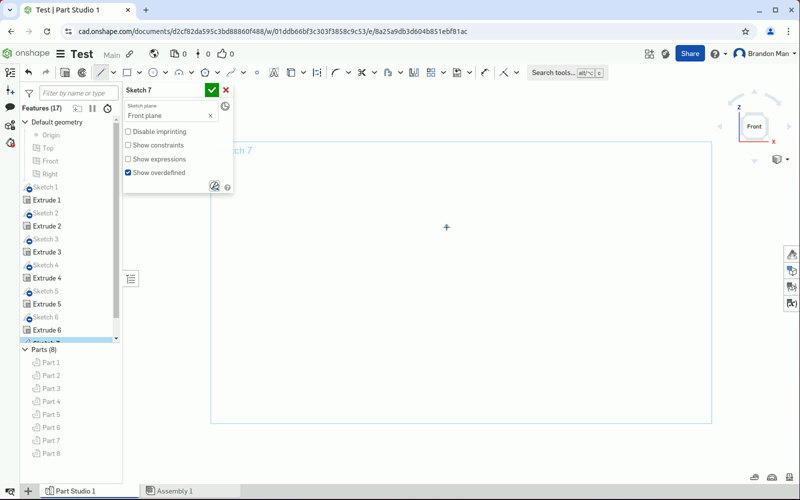
key_down(shift)
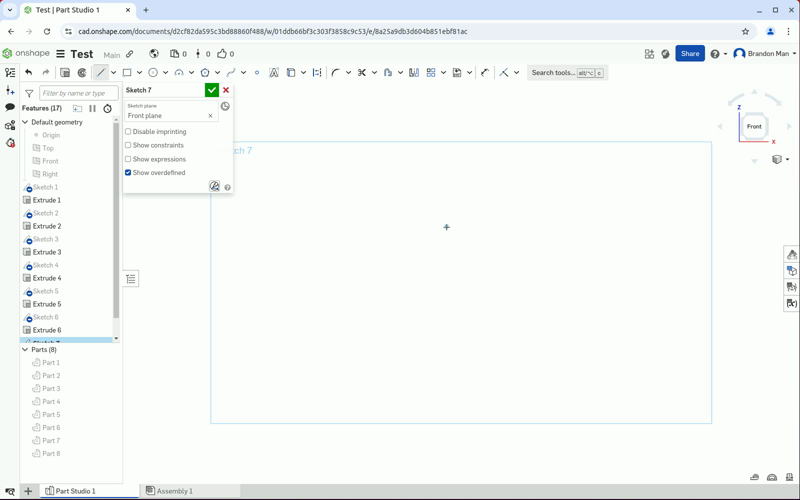
mouse_move(476, 226)
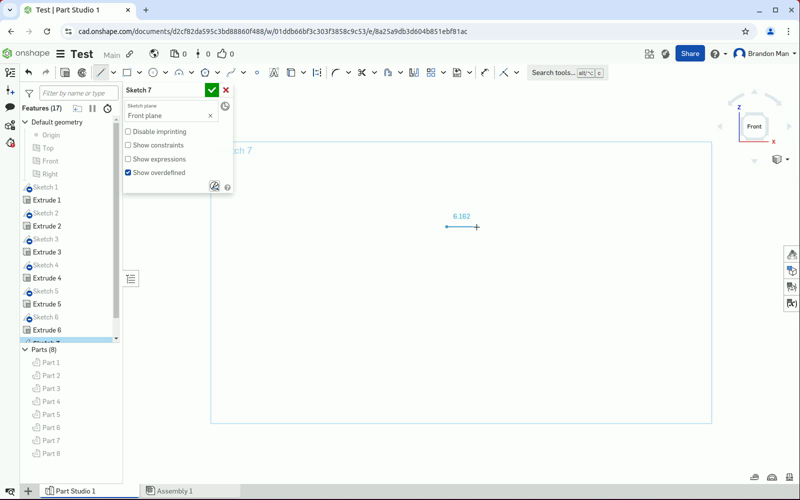
mouse_move(452, 283)
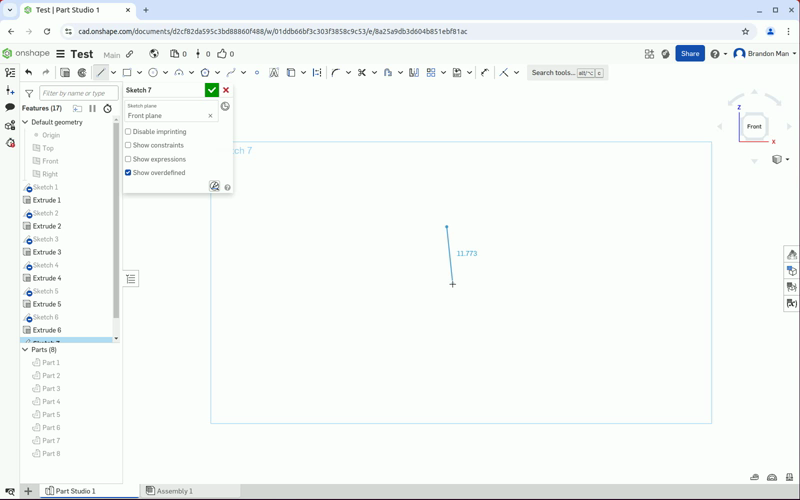
click(452, 283)
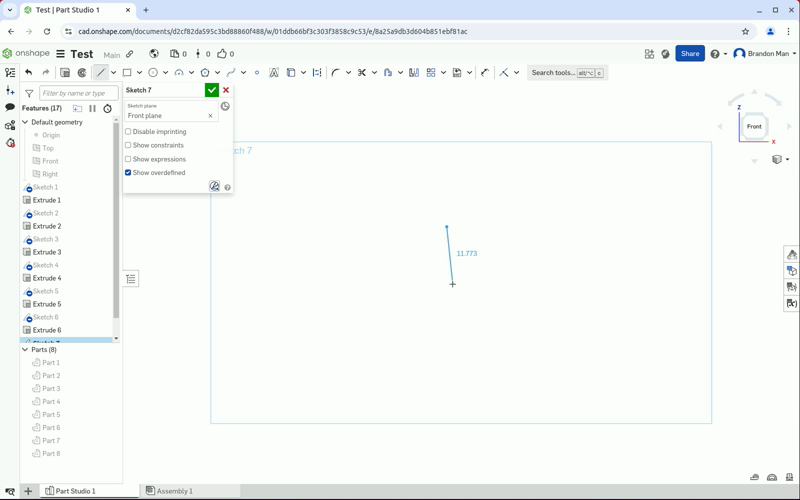
key_up(shift)
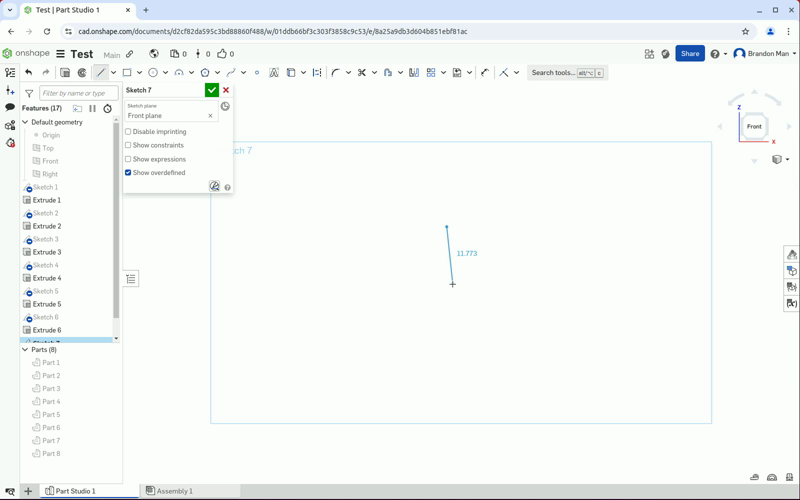
key(esc)
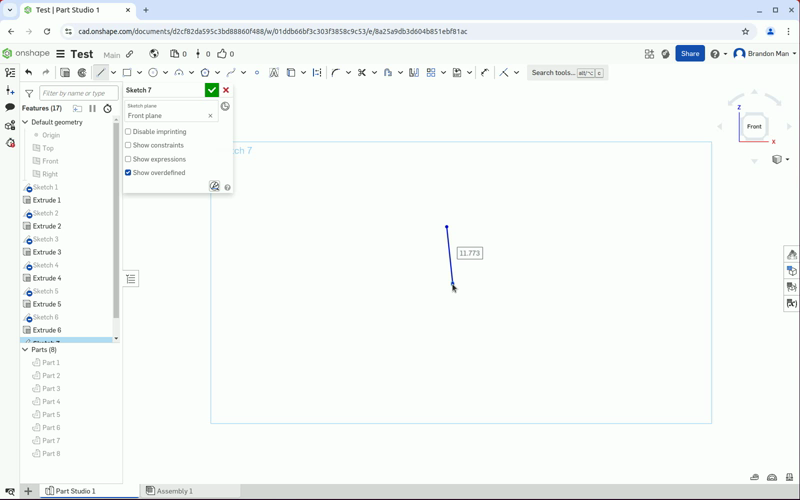
key(a)
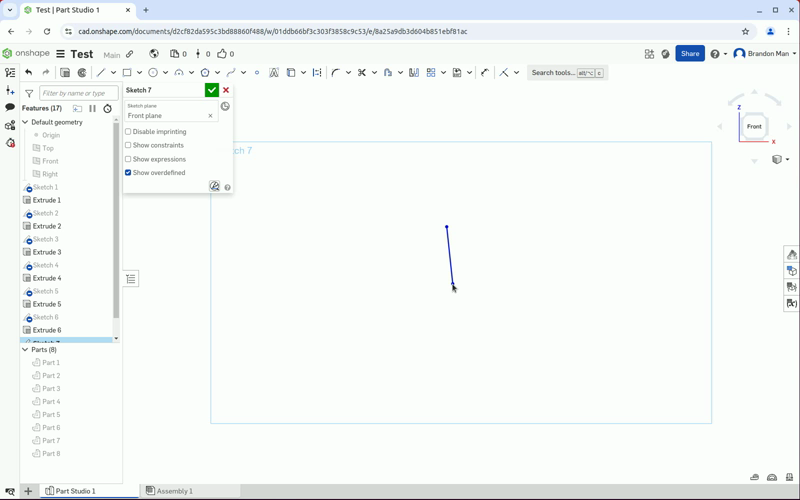
mouse_move(452, 283)
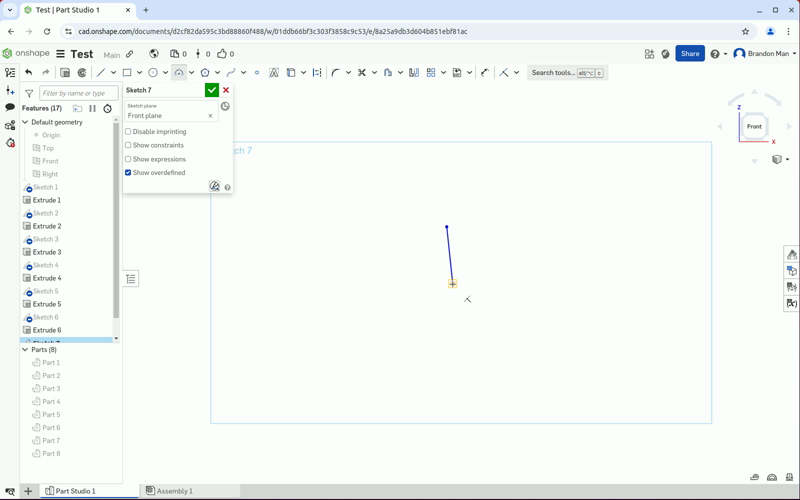
click(452, 283)
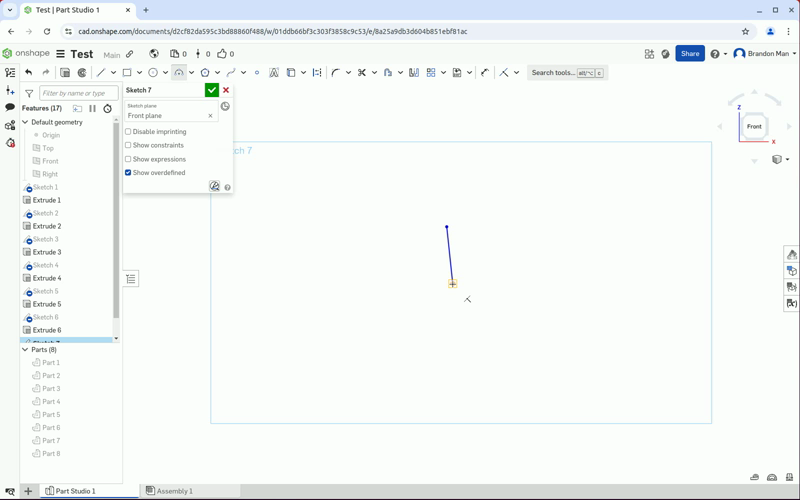
key_down(shift)
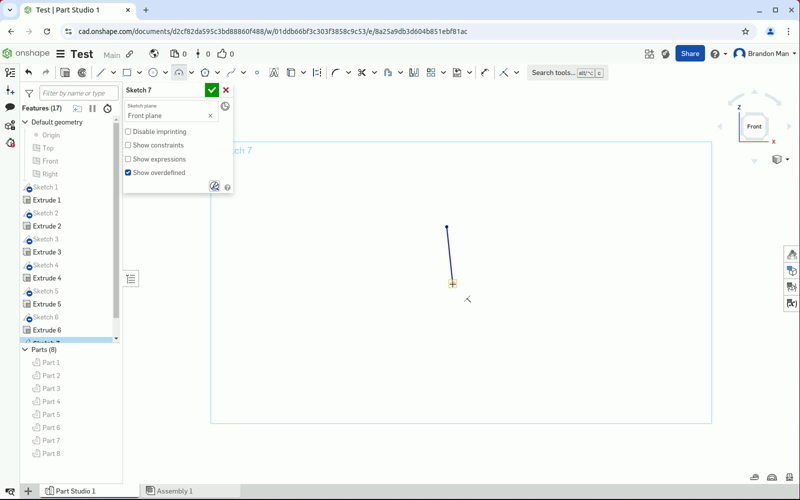
mouse_move(470, 283)
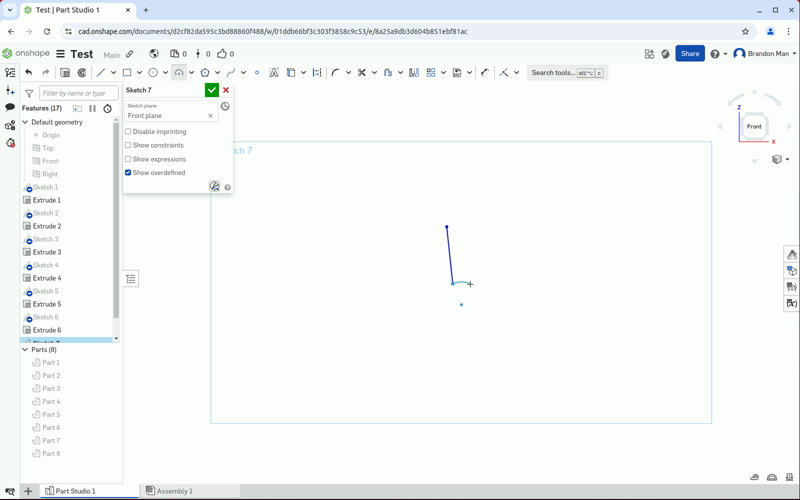
click(470, 283)
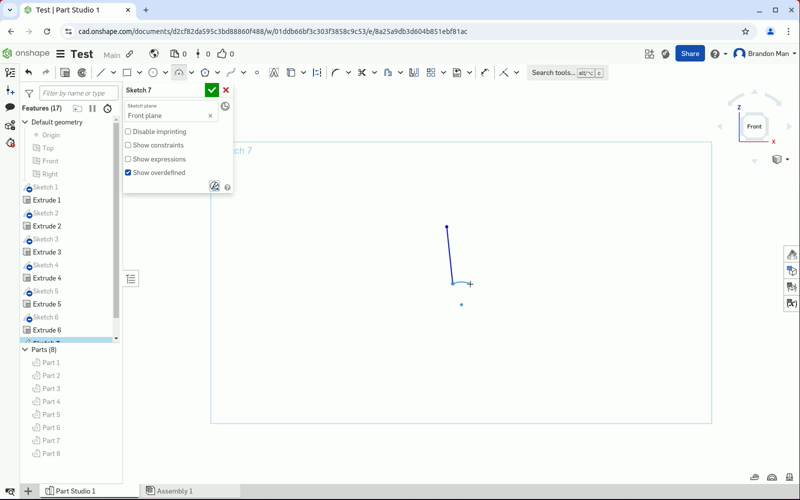
mouse_move(461, 274)
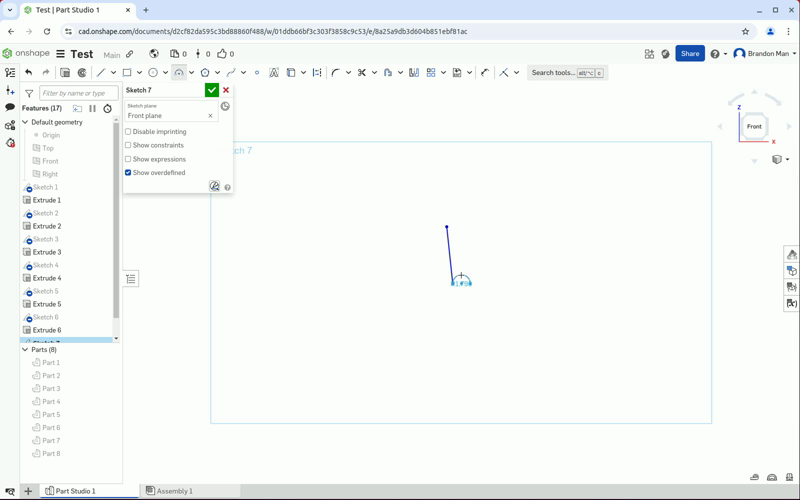
click(461, 274)
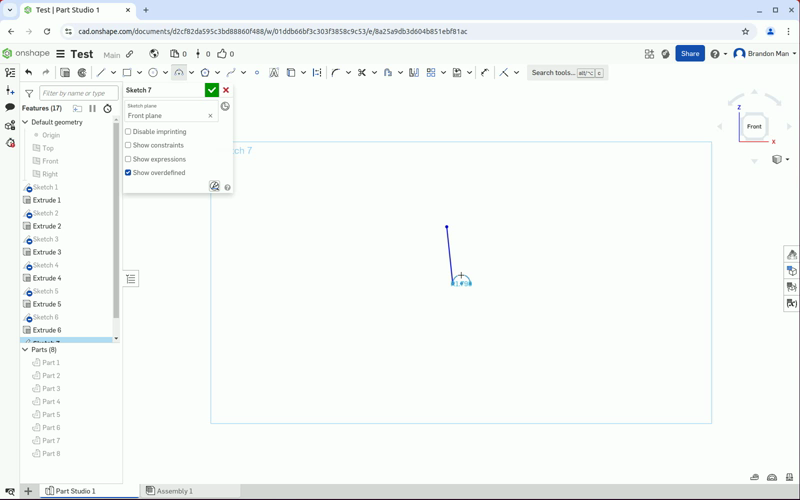
key_up(shift)
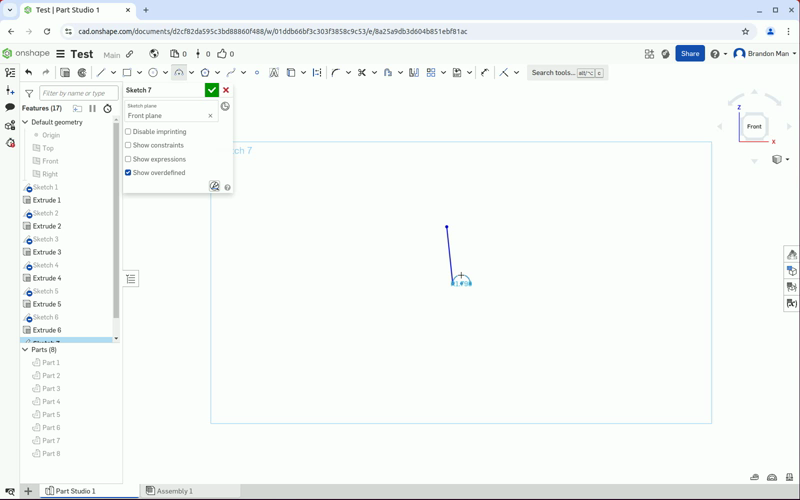
key(esc)
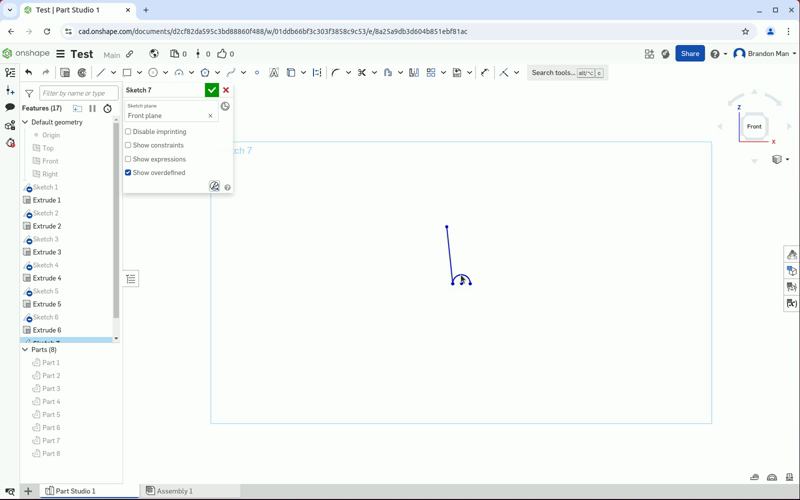
key(l)
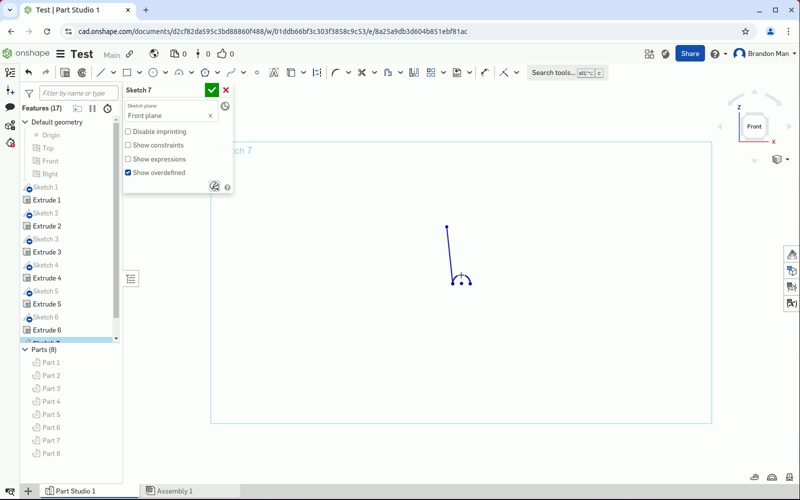
mouse_move(470, 283)
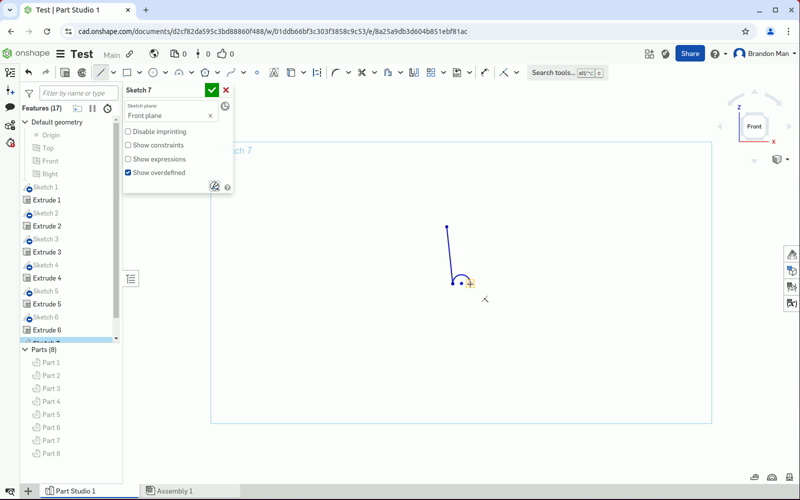
click(470, 283)
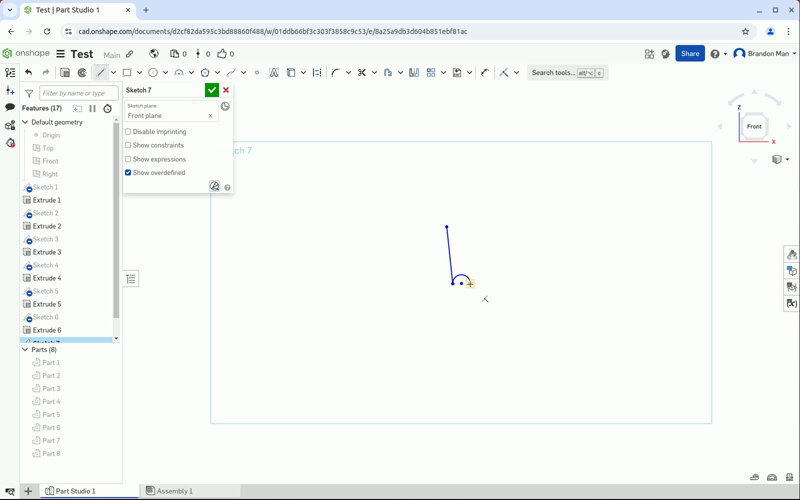
key_down(shift)
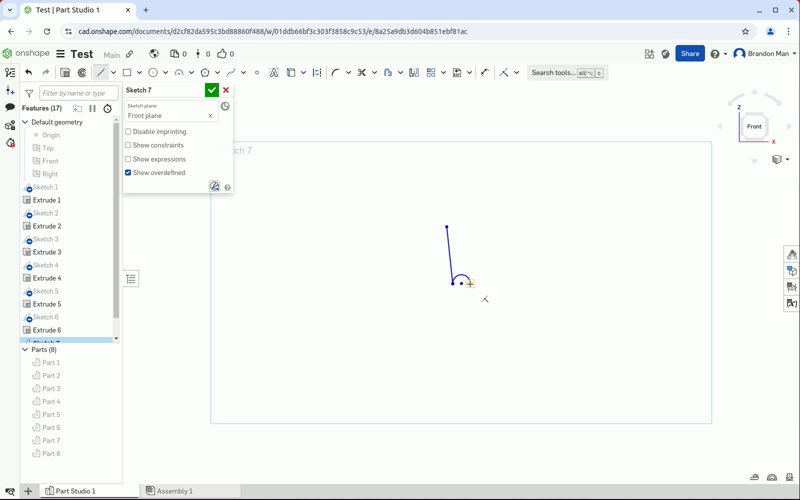
mouse_move(500, 283)
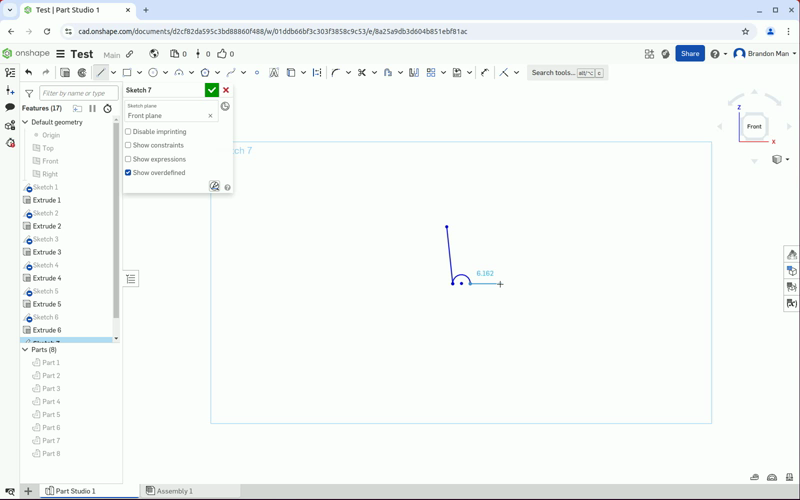
mouse_move(495, 283)
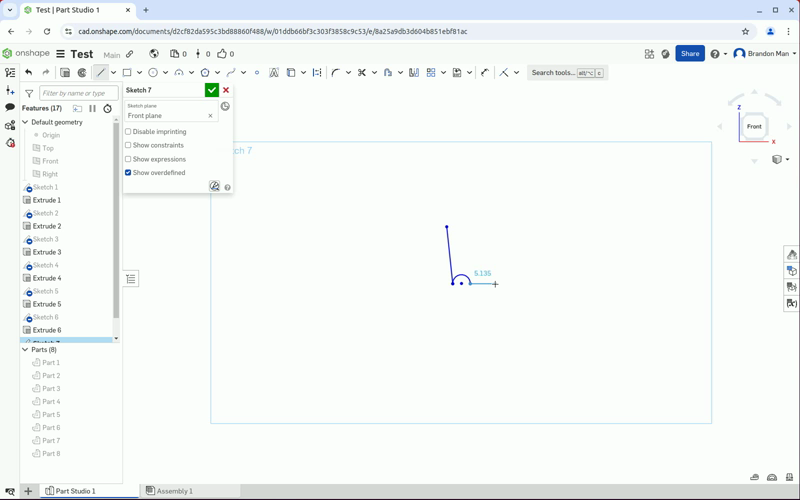
click(495, 283)
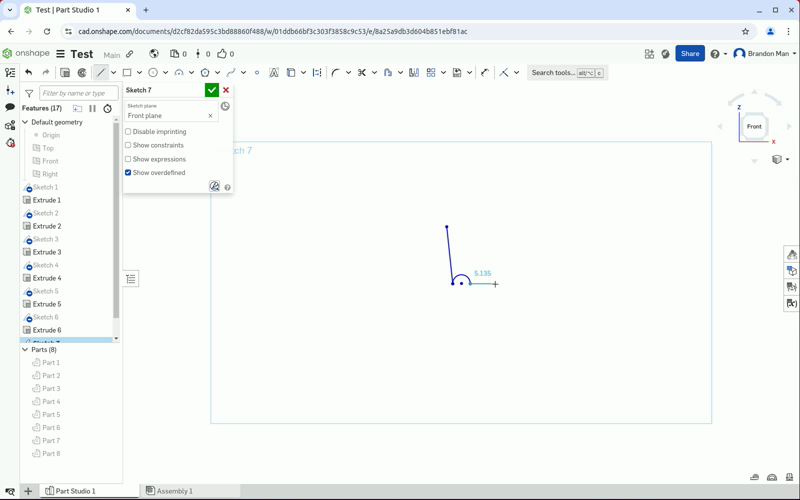
key_up(shift)
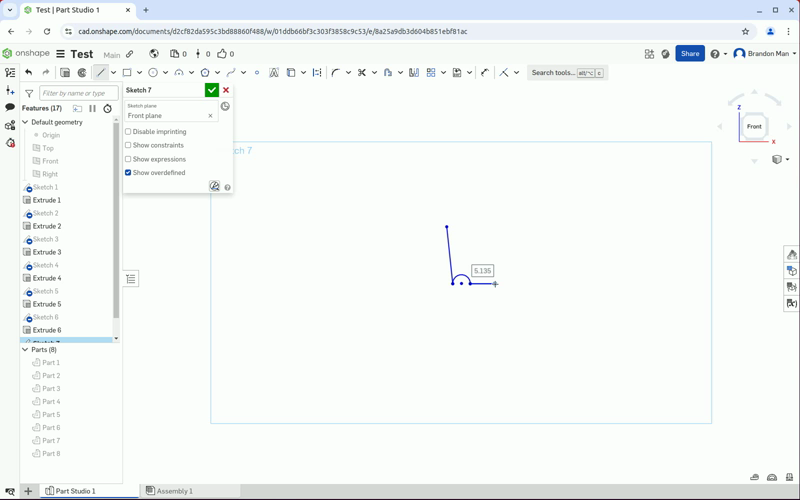
key(esc)
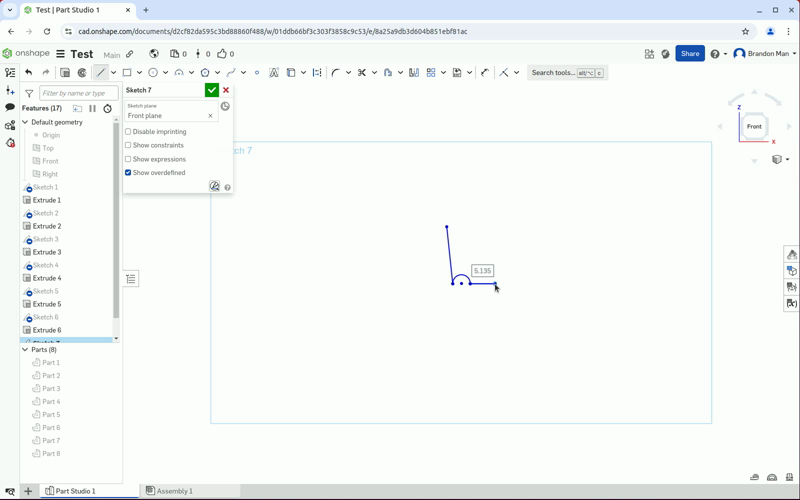
key(a)
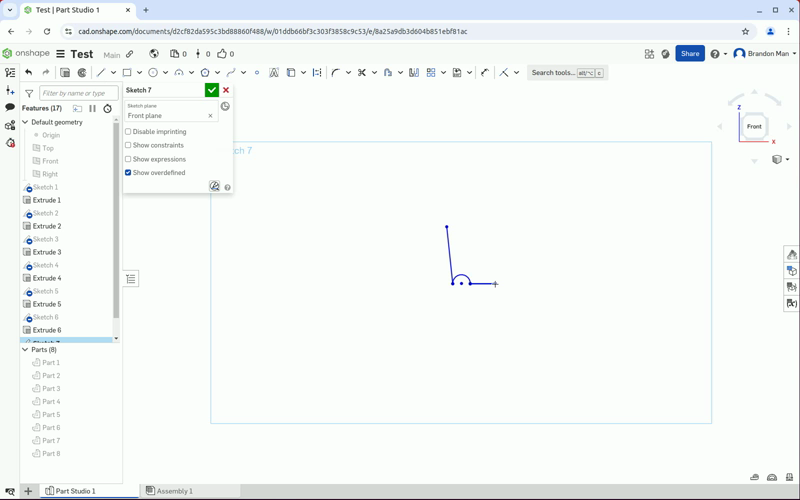
mouse_move(495, 283)
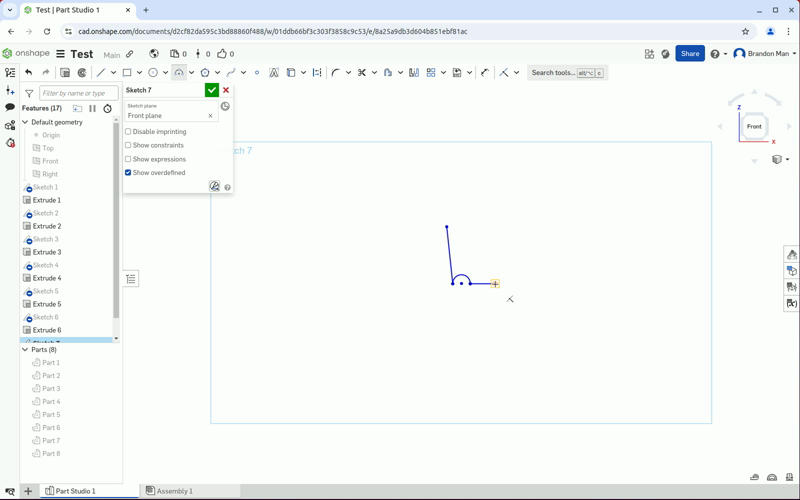
click(495, 283)
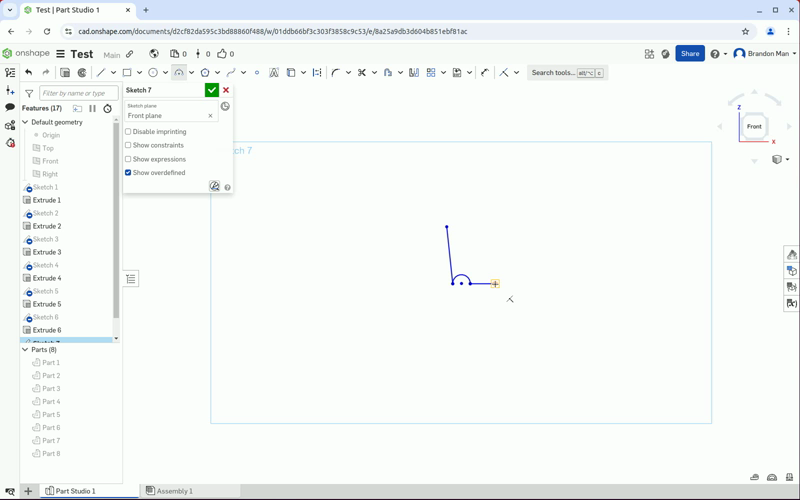
key_down(shift)
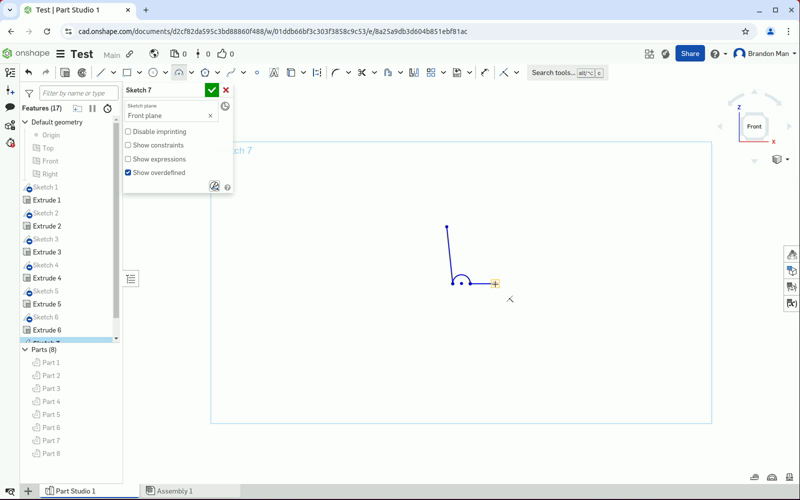
mouse_move(502, 276)
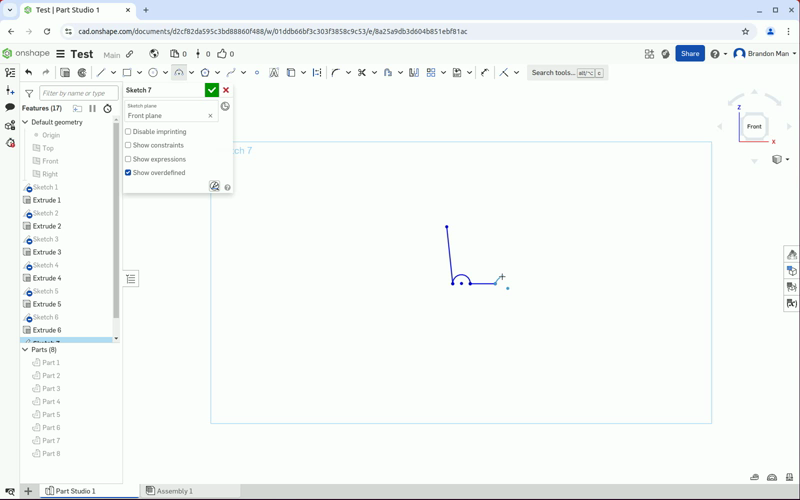
click(502, 276)
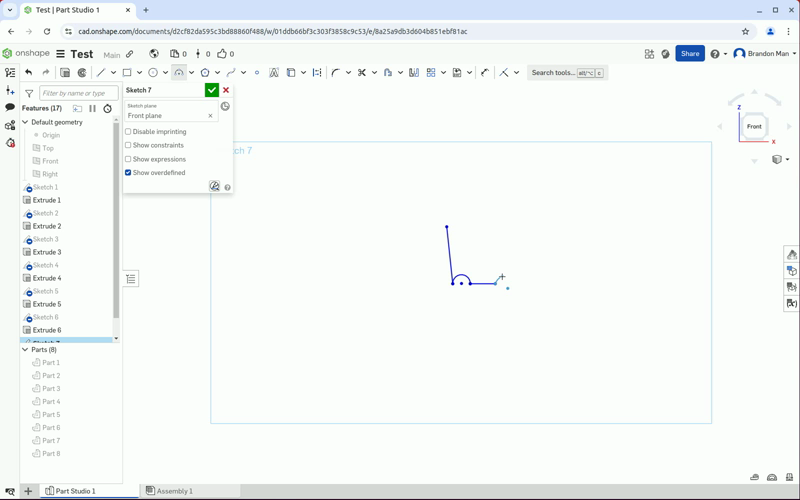
mouse_move(497, 278)
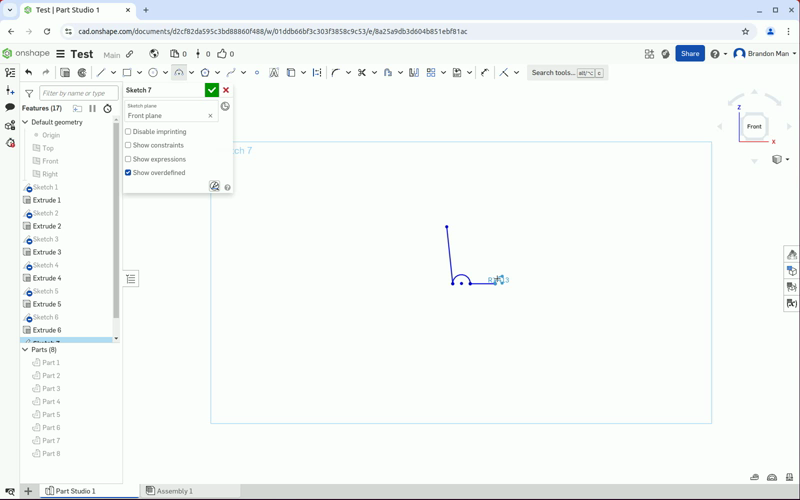
click(497, 278)
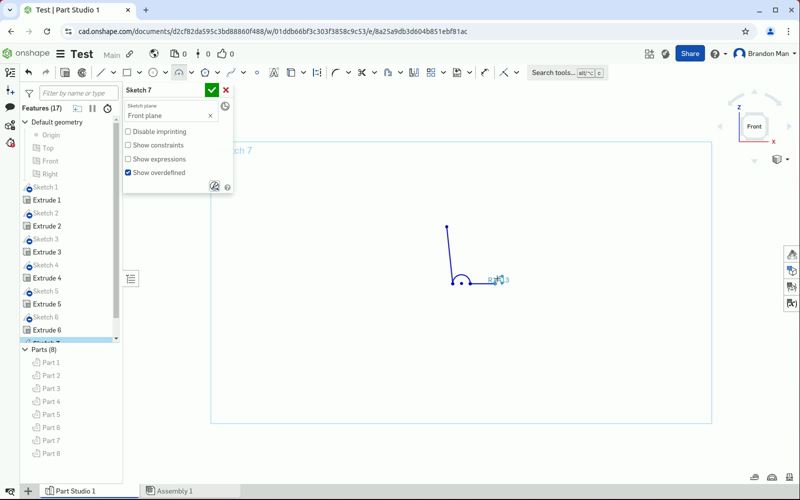
key_up(shift)
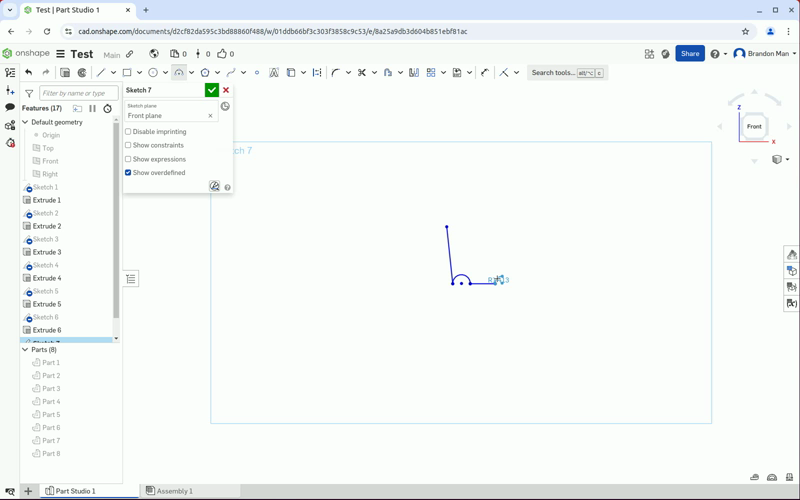
key(esc)
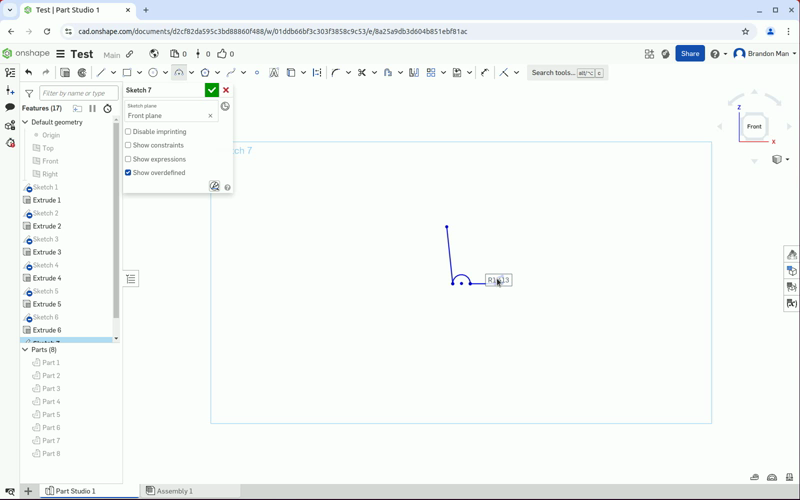
key(l)
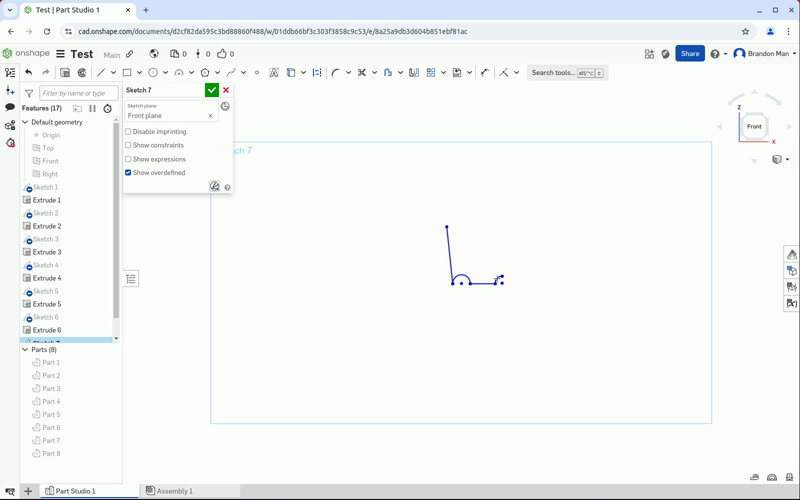
mouse_move(502, 276)
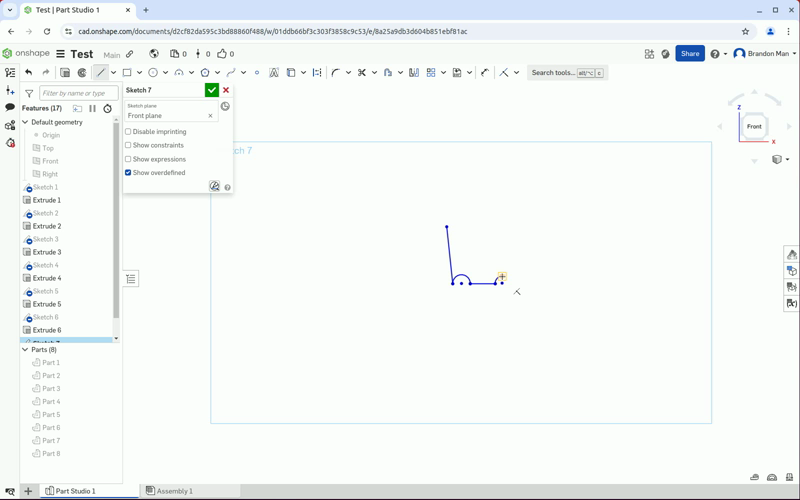
click(502, 276)
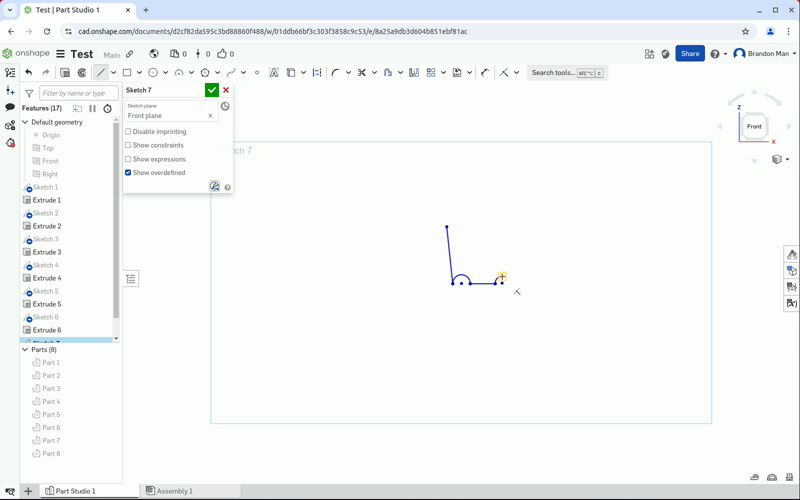
key_down(shift)
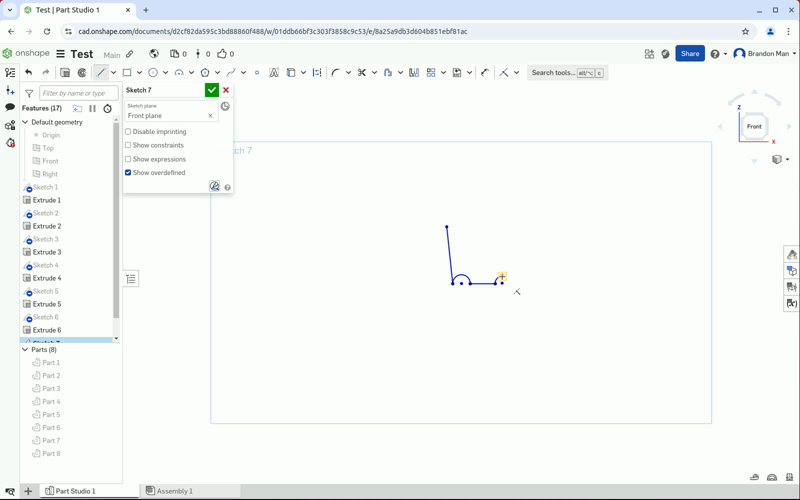
mouse_move(532, 276)
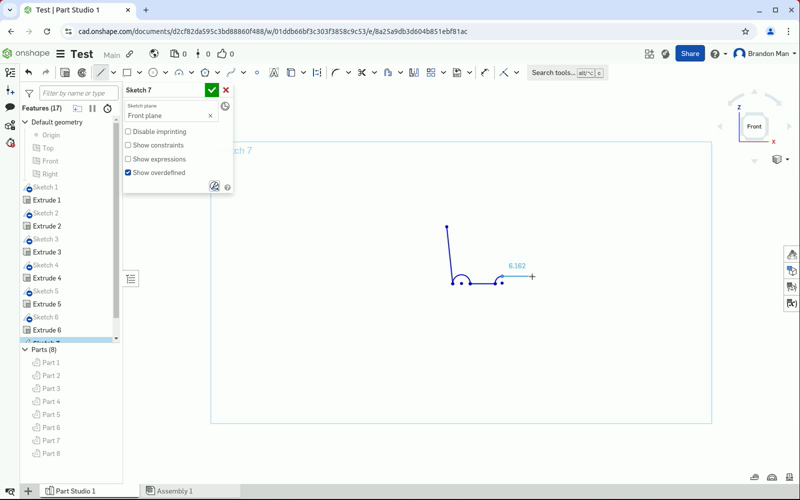
mouse_move(479, 275)
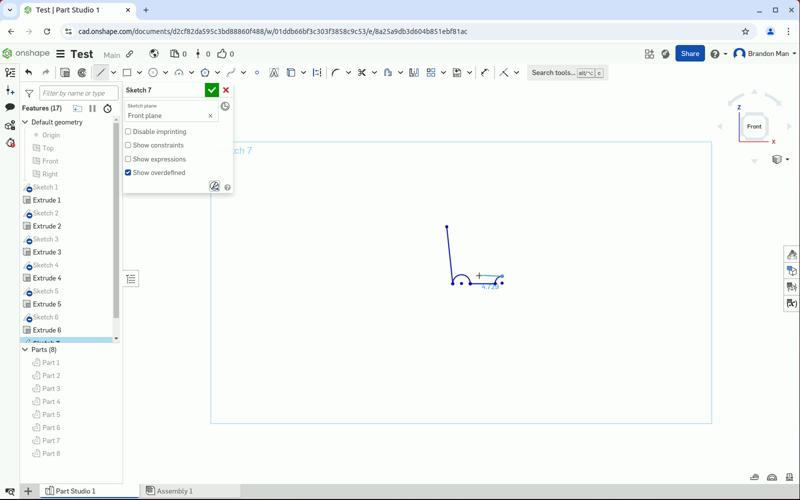
click(479, 275)
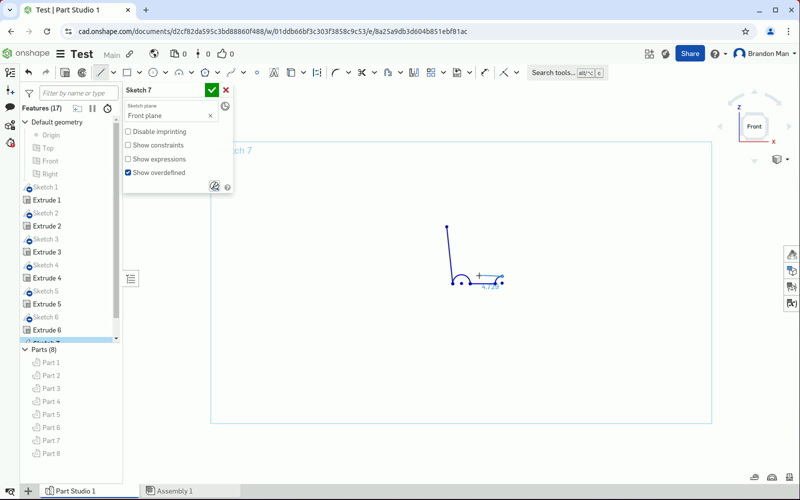
key_up(shift)
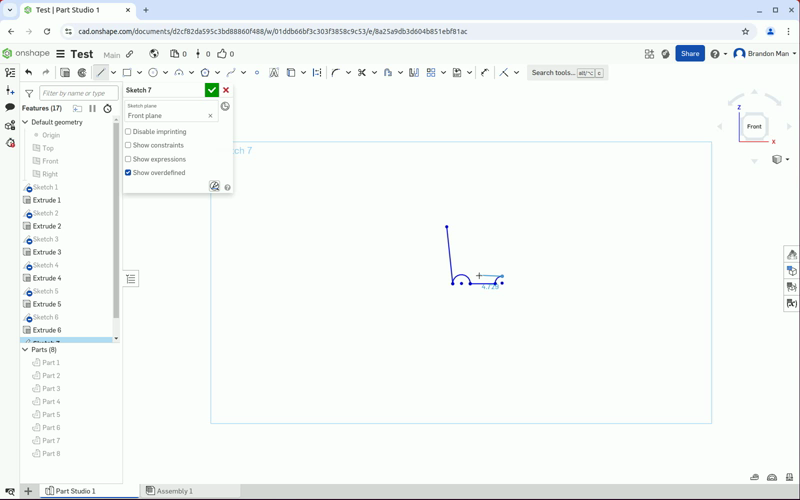
key(esc)
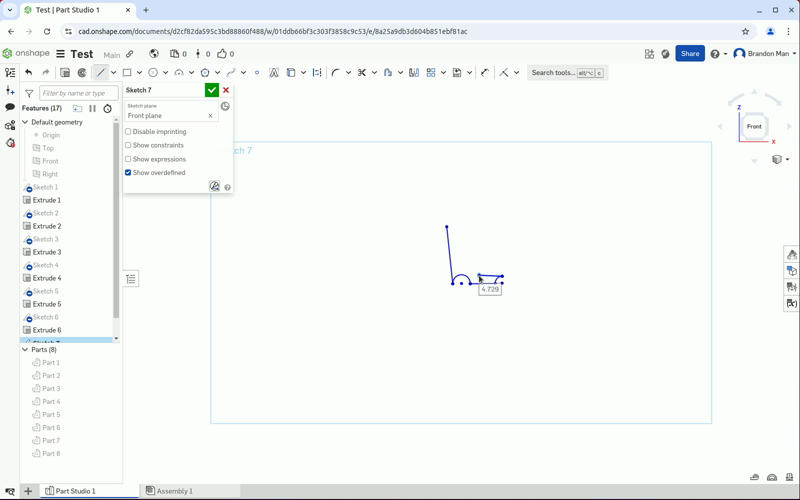
key(a)
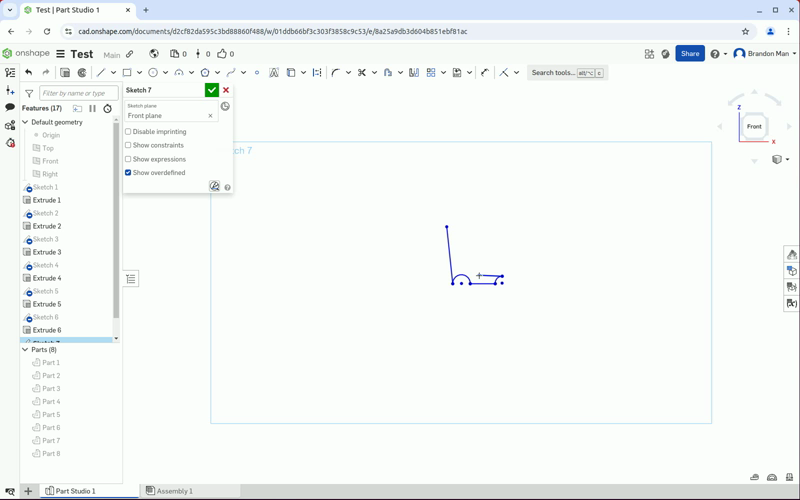
mouse_move(479, 275)
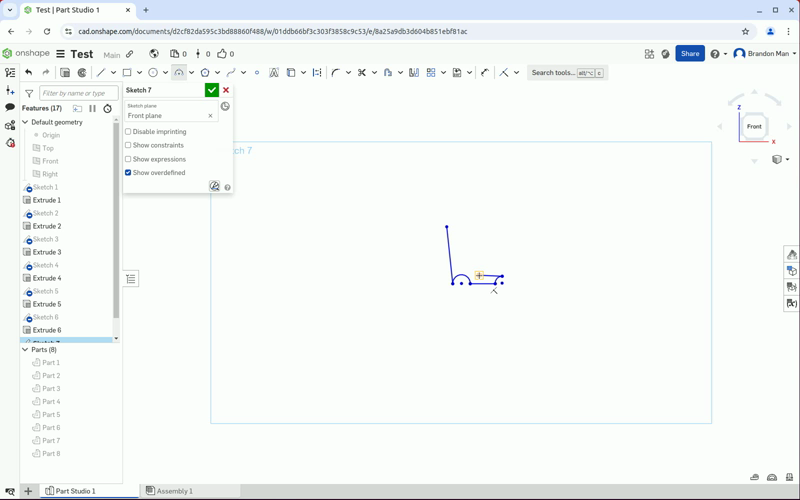
click(479, 275)
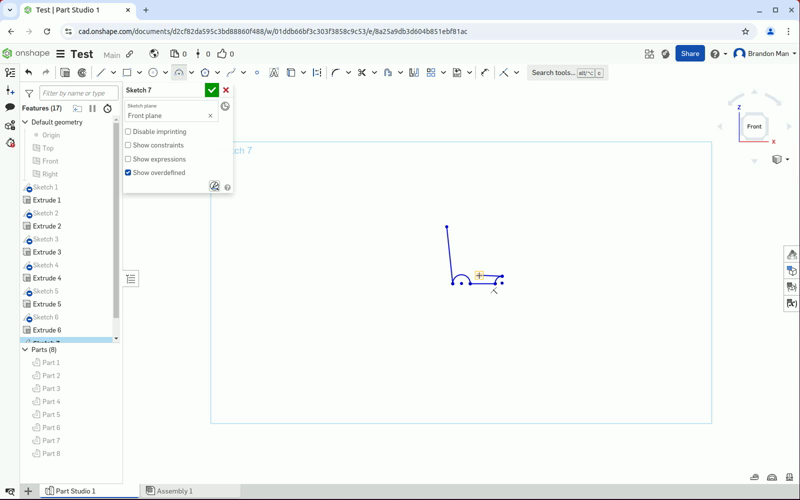
key_down(shift)
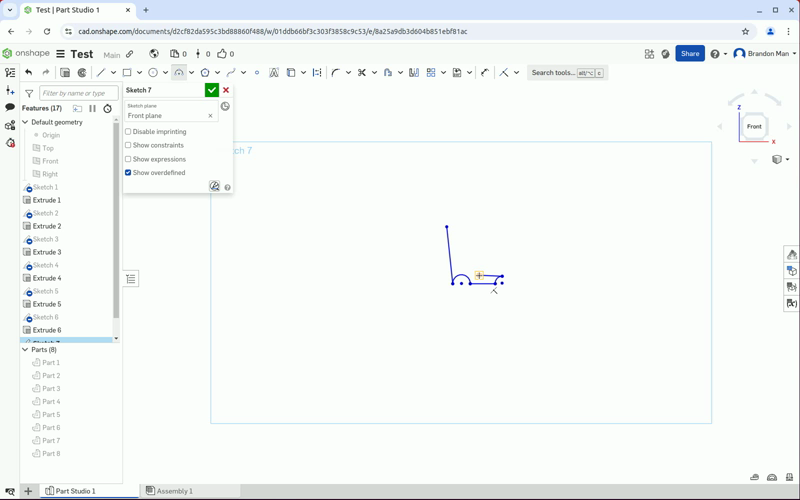
mouse_move(471, 267)
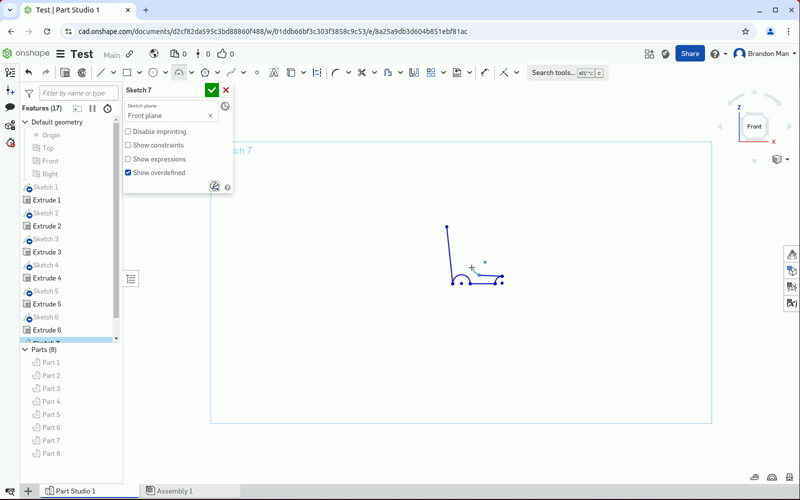
click(471, 267)
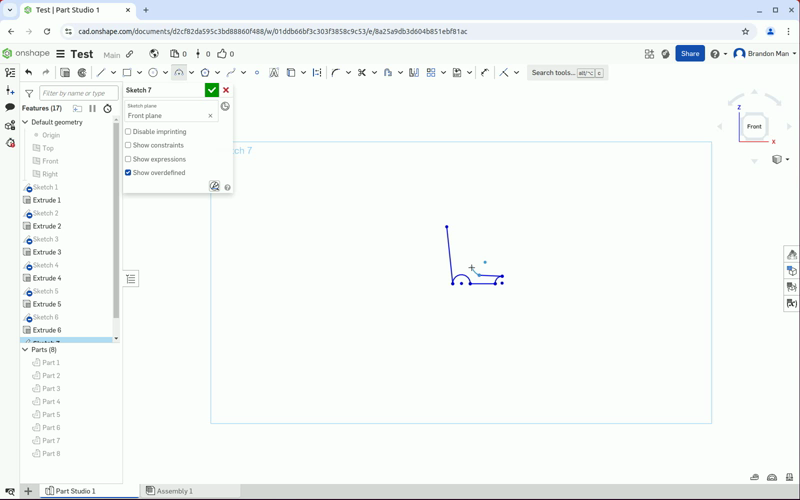
mouse_move(473, 272)
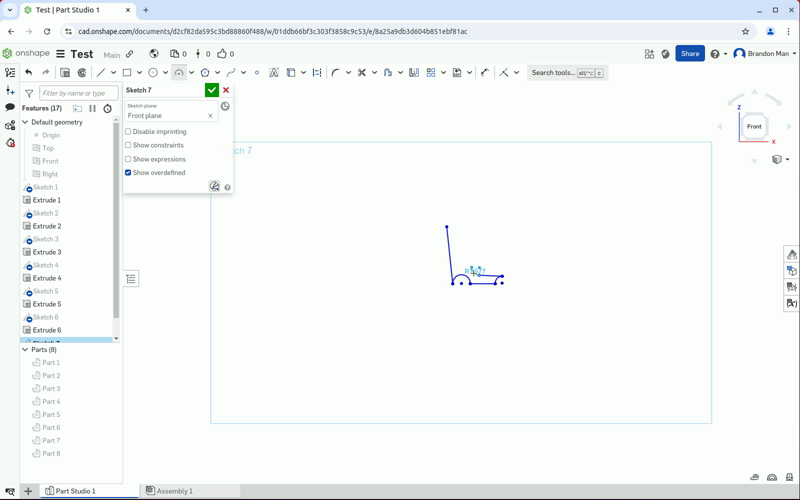
click(473, 272)
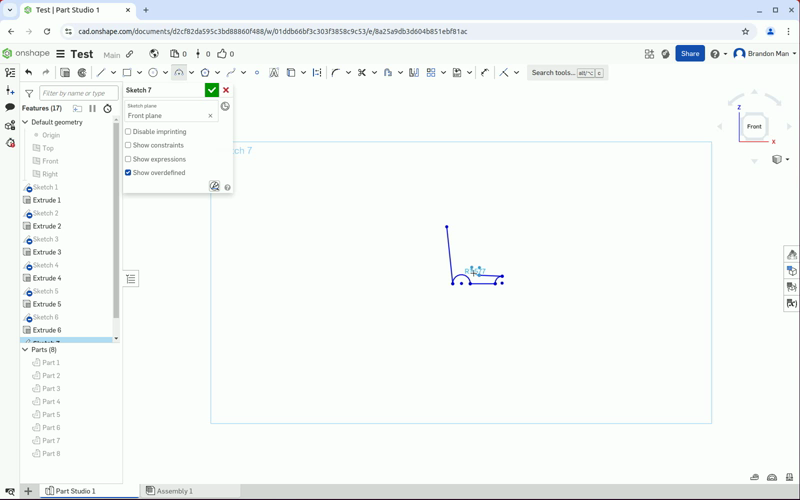
key_up(shift)
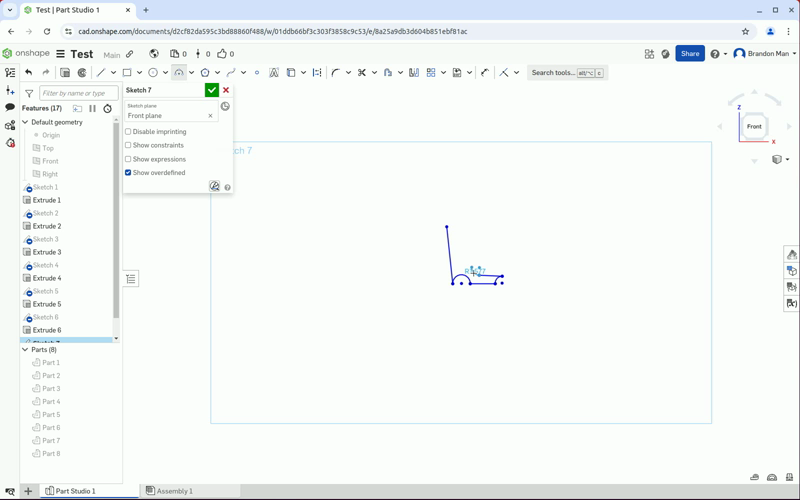
key(esc)
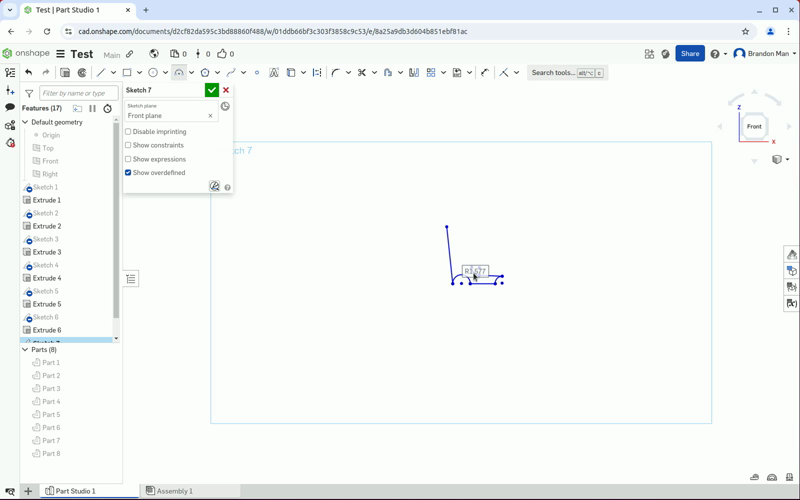
key(l)
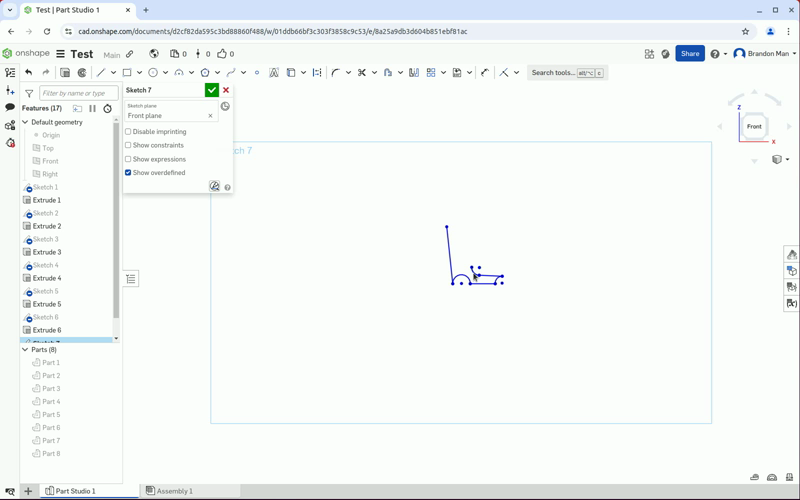
mouse_move(471, 267)
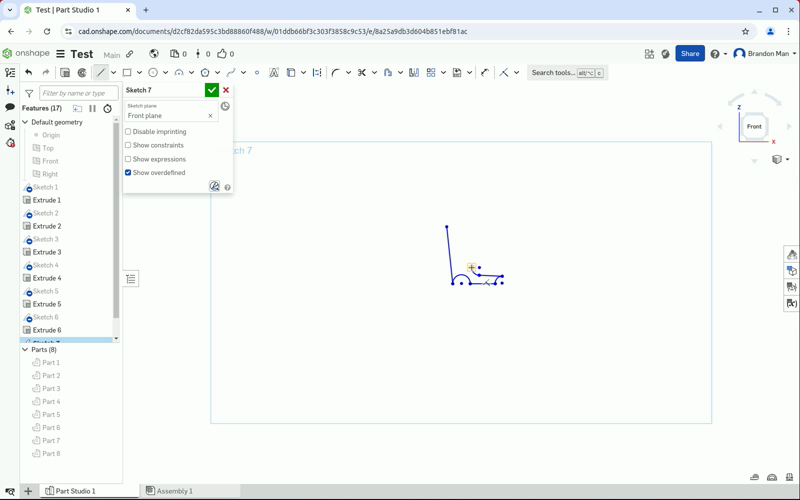
click(471, 267)
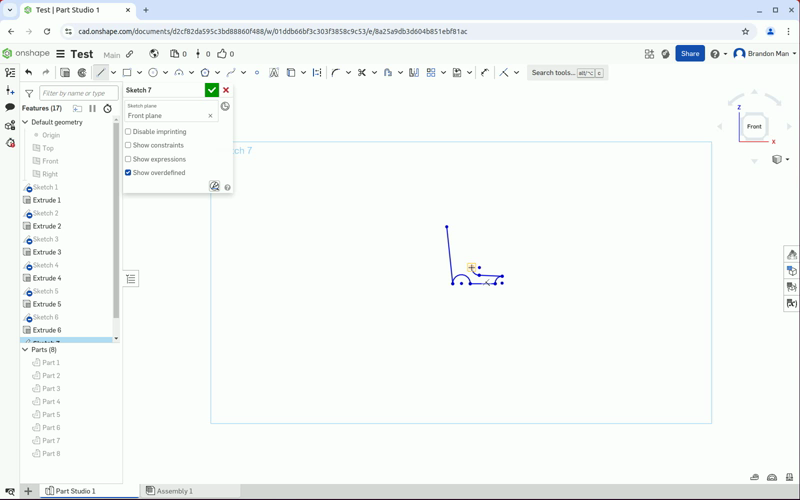
key_down(shift)
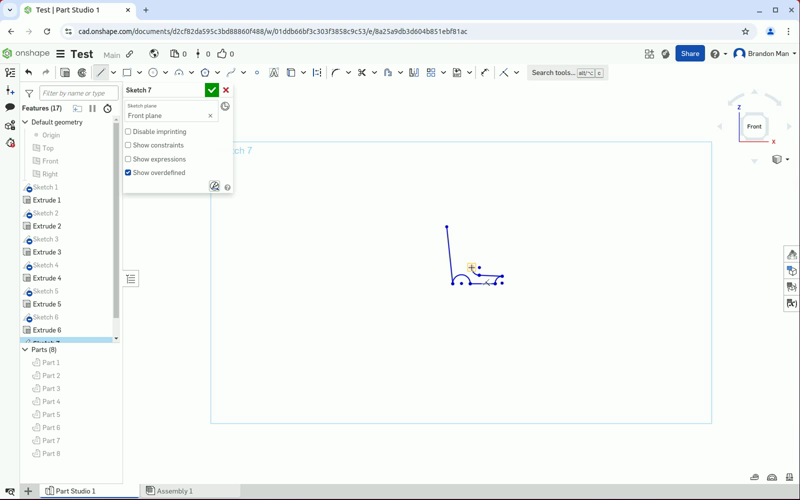
mouse_move(501, 267)
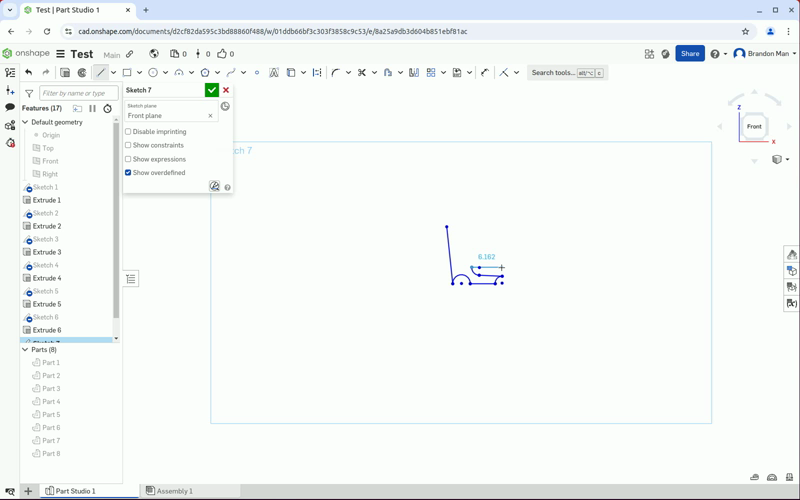
mouse_move(476, 226)
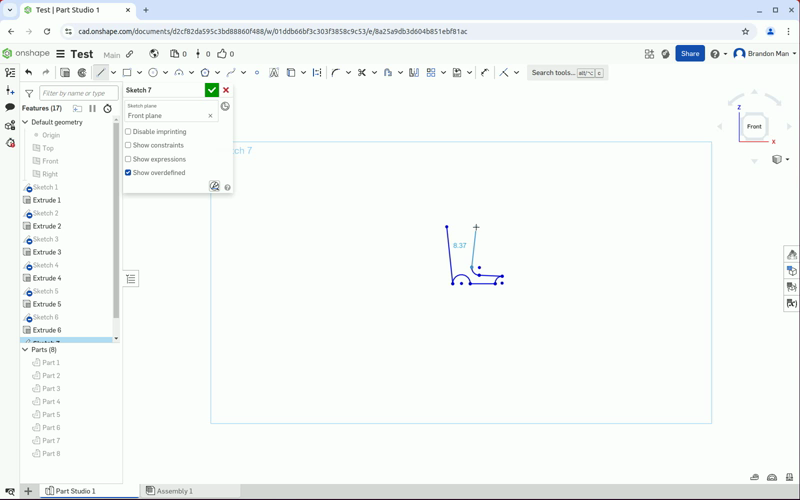
click(476, 226)
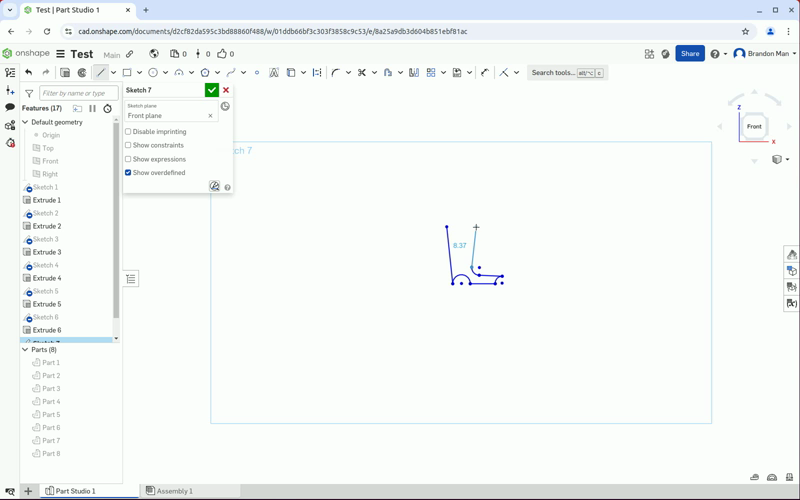
key_up(shift)
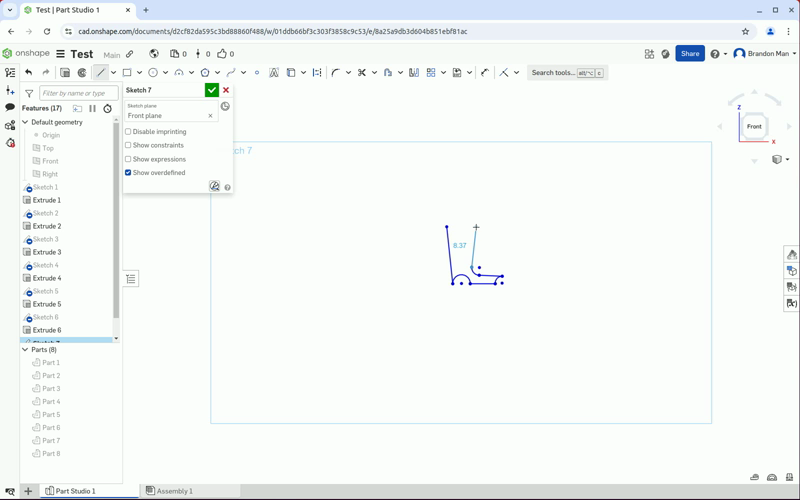
key(esc)
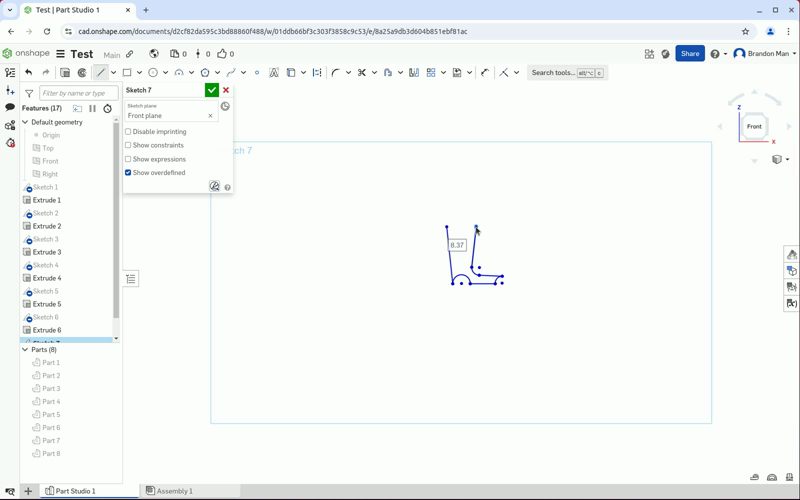
key(a)
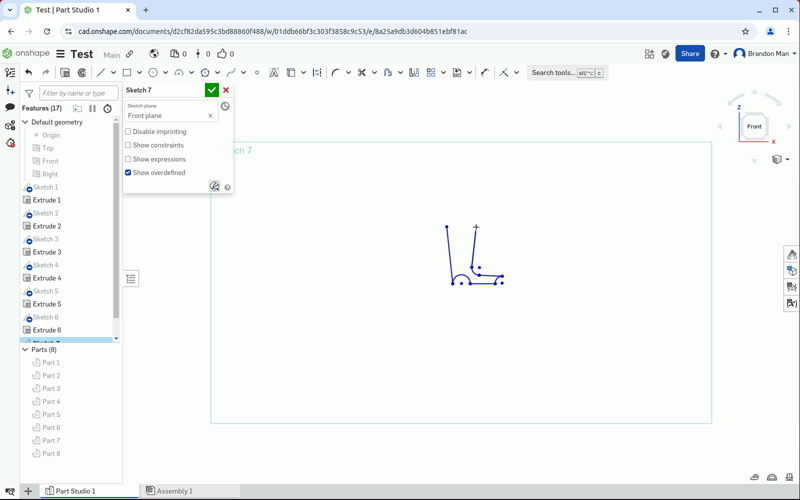
mouse_move(476, 226)
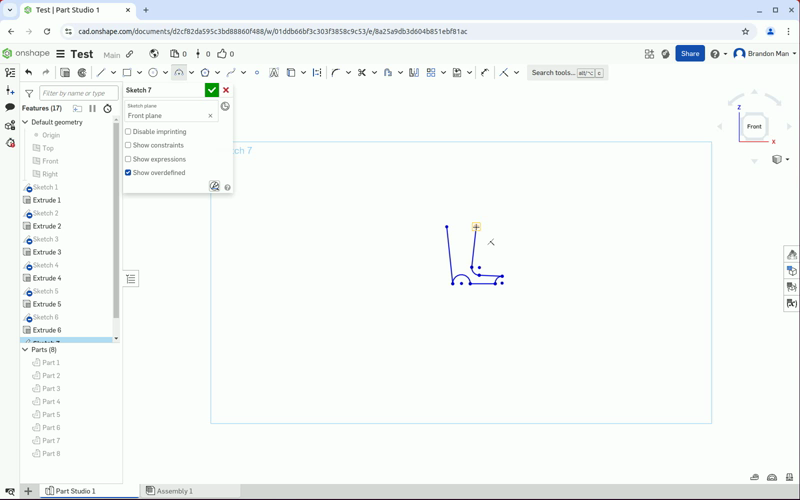
click(476, 226)
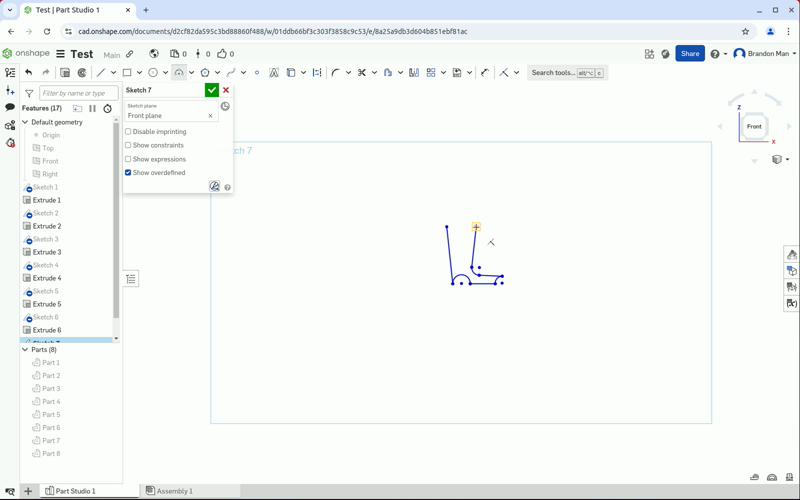
mouse_move(446, 226)
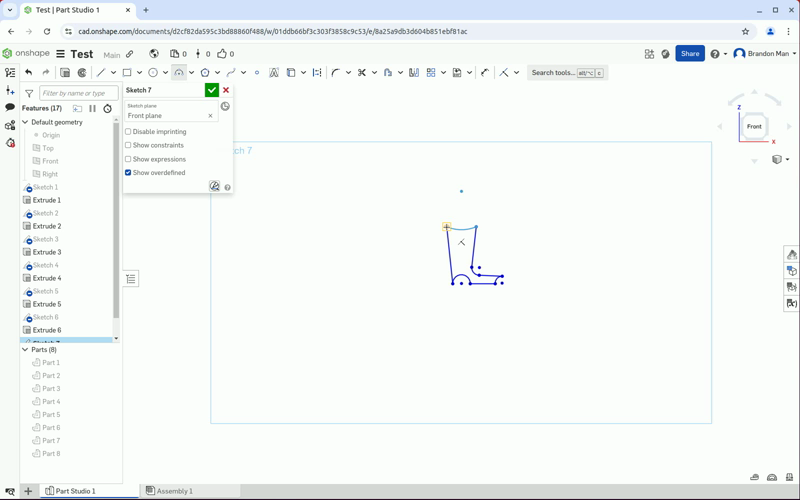
click(446, 226)
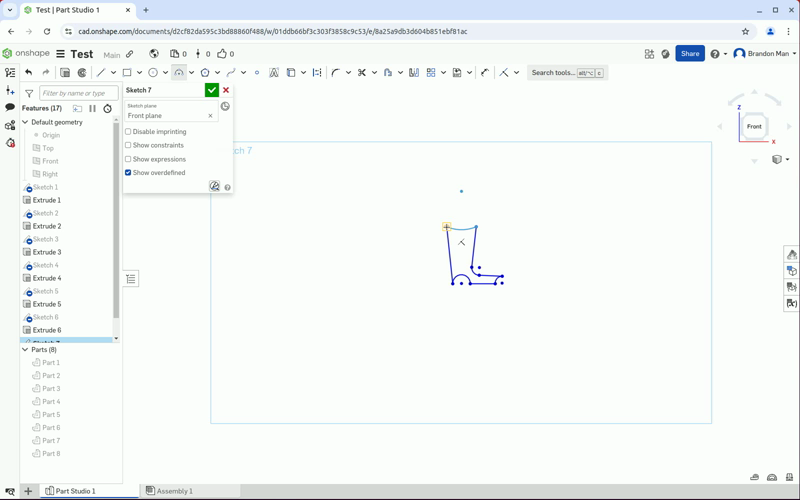
key_down(shift)
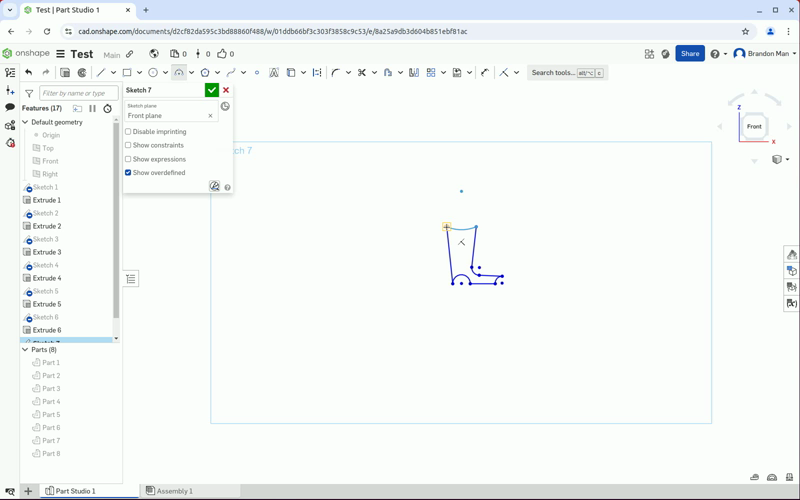
mouse_move(461, 239)
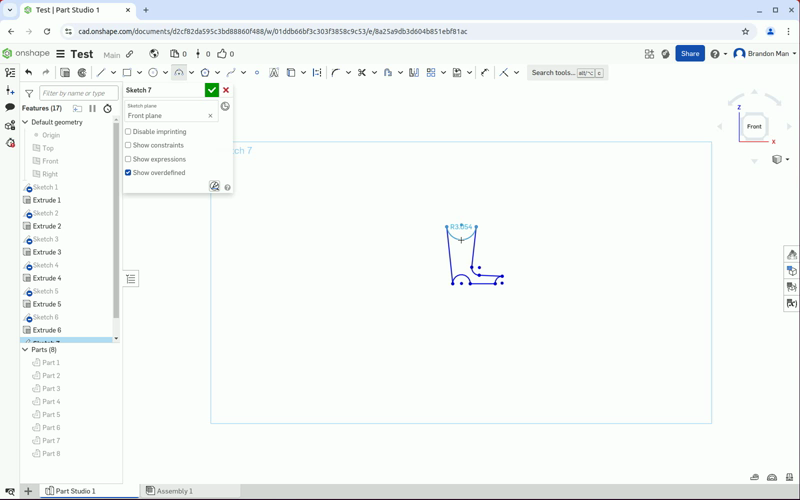
click(461, 239)
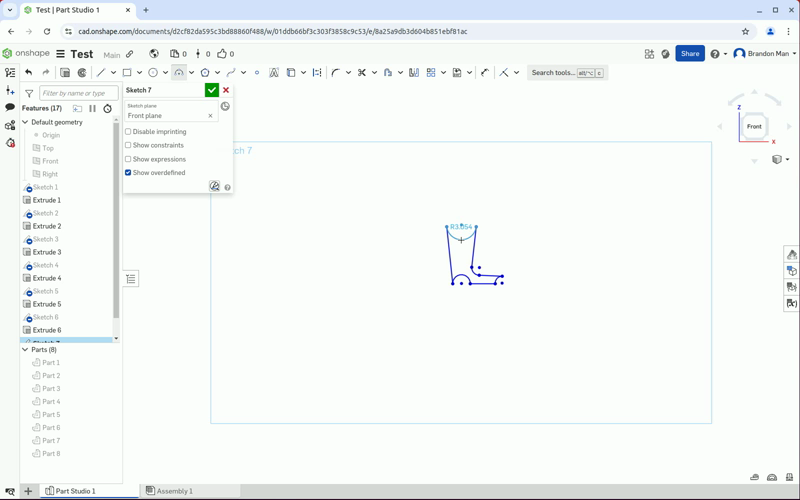
key_up(shift)
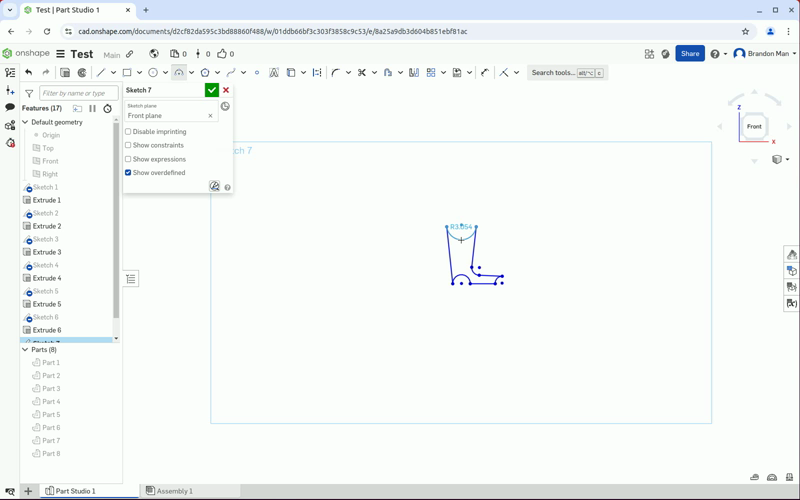
key(esc)
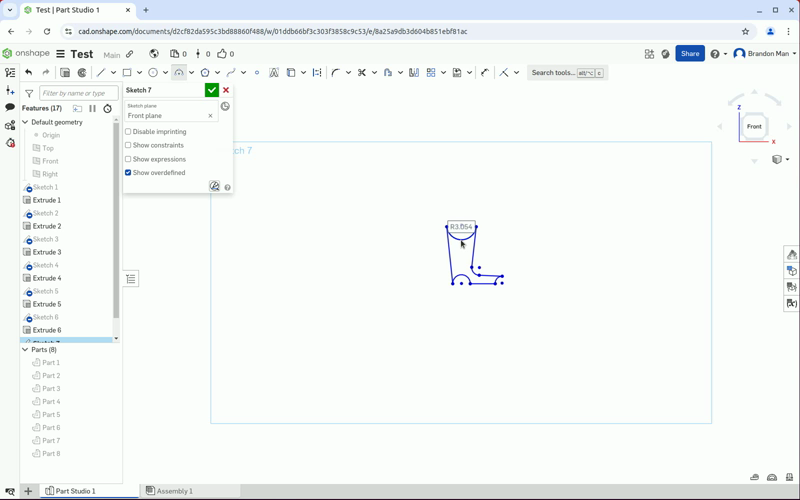
mouse_move(467, 279)
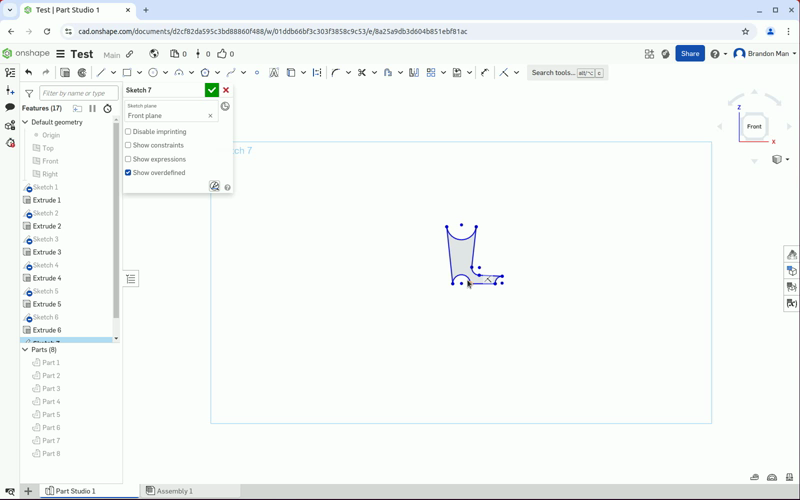
scroll(6)
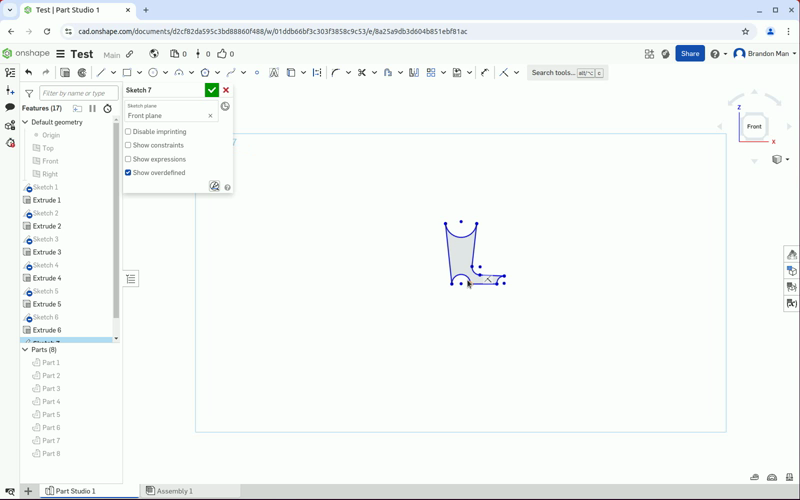
scroll(6)
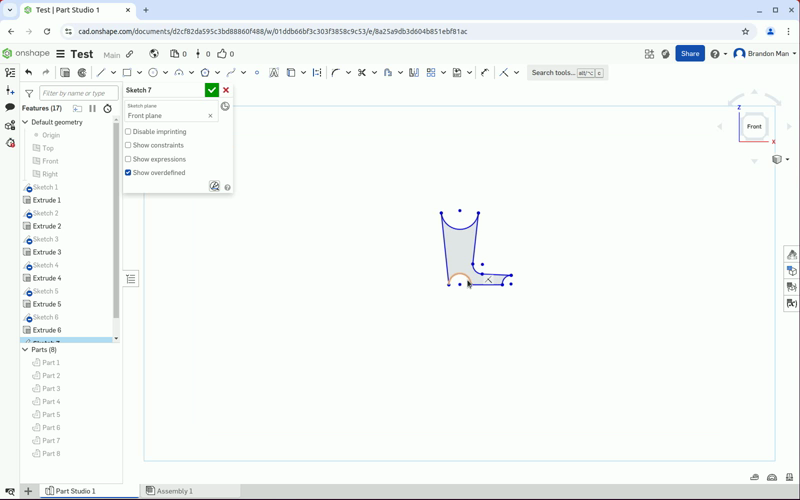
scroll(6)
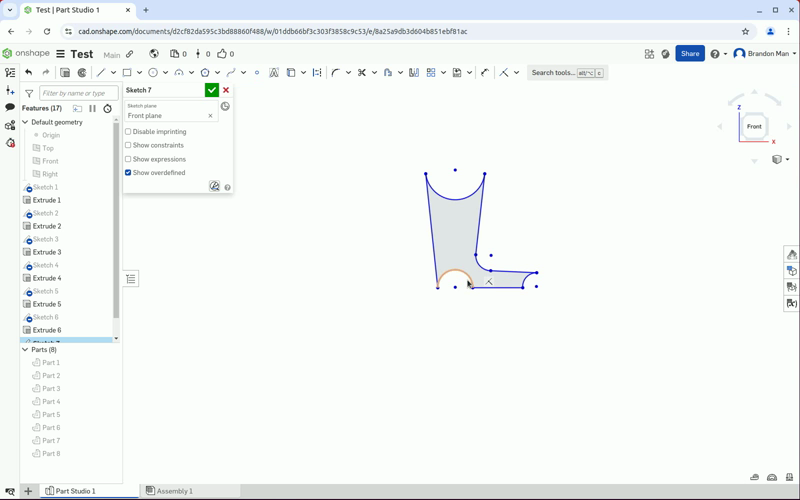
scroll(6)
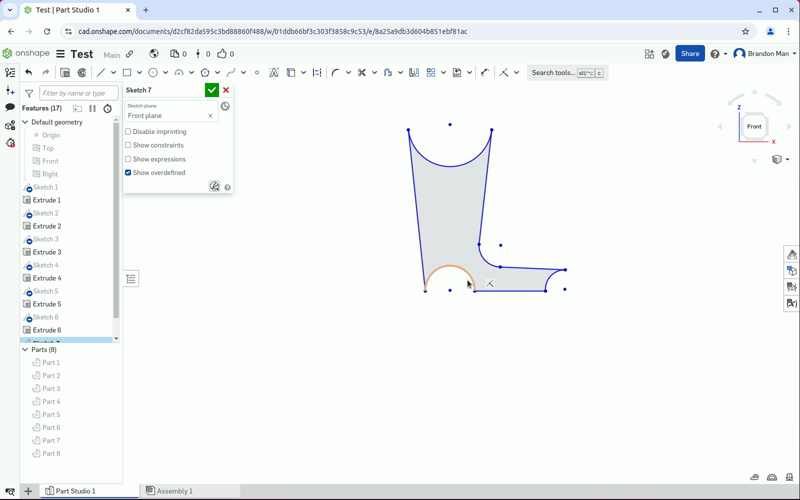
scroll(6)
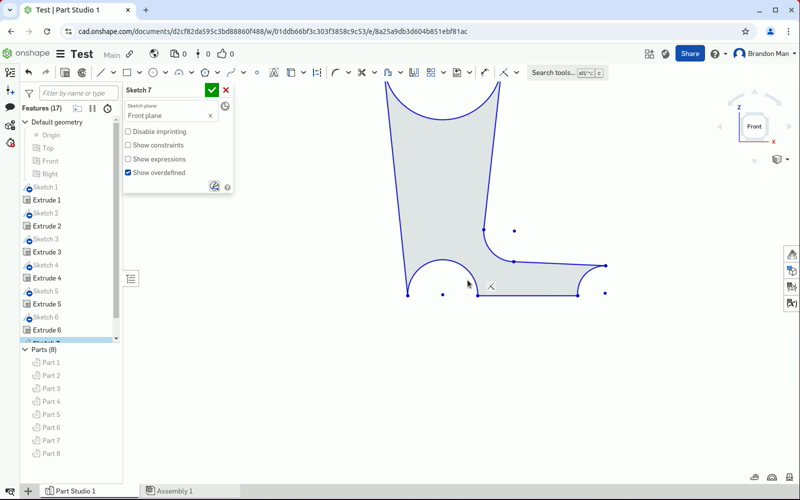
scroll(6)
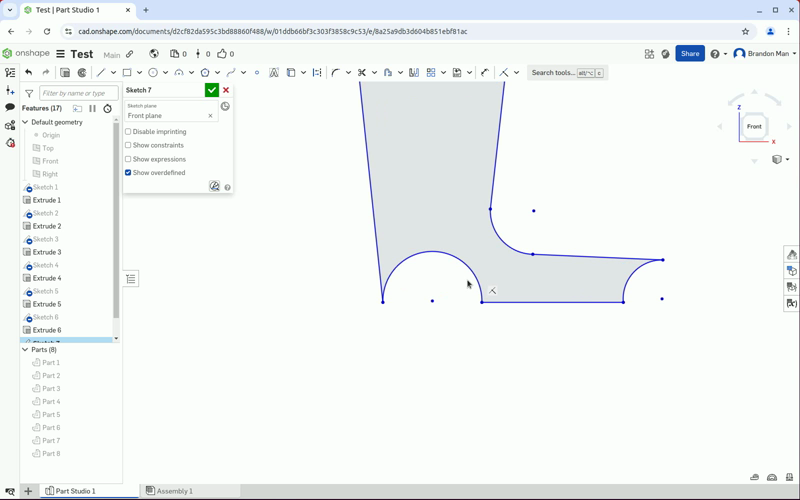
scroll(6)
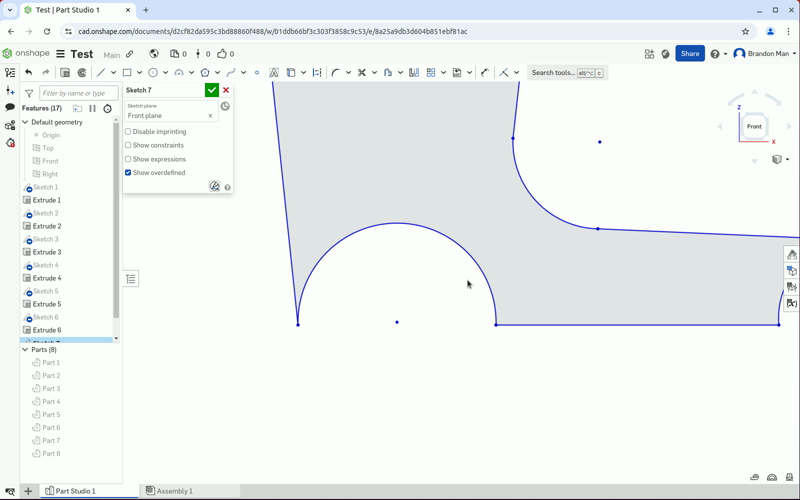
click(467, 279)
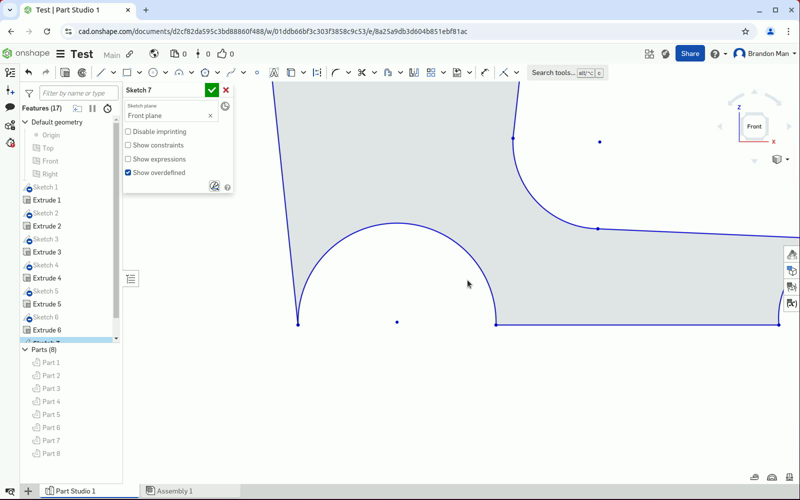
scroll(-6)
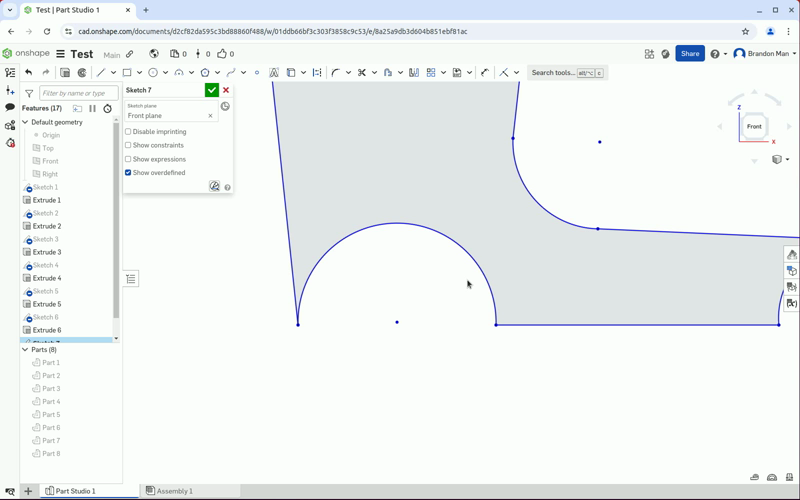
scroll(-6)
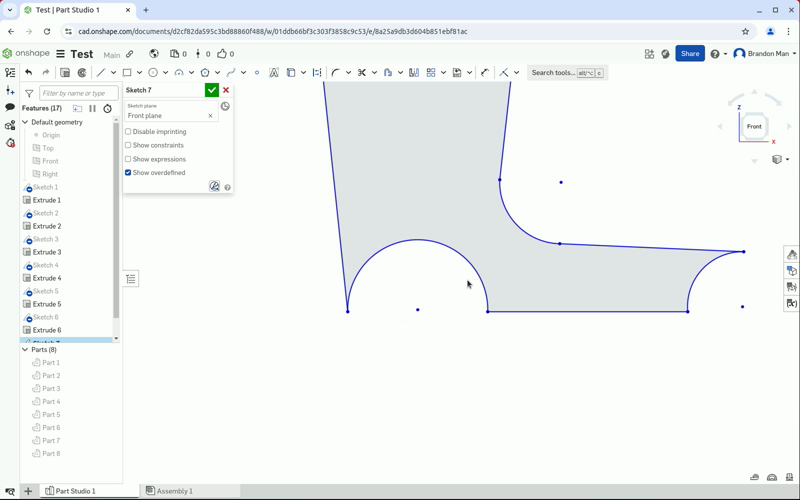
scroll(-6)
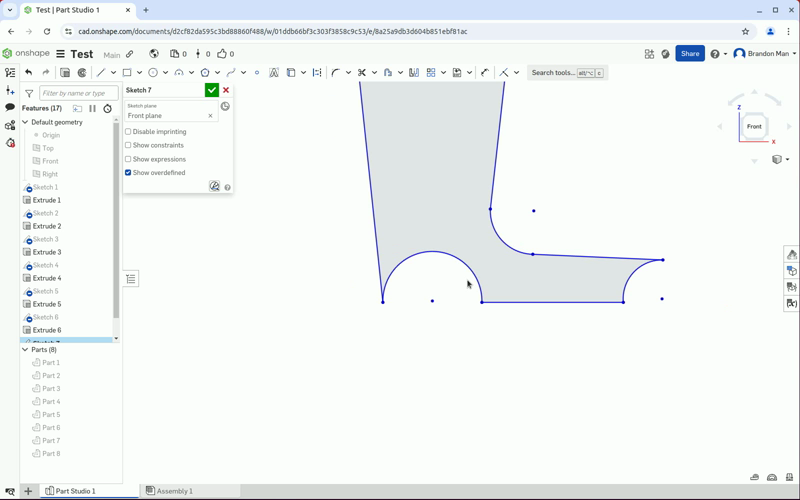
scroll(-6)
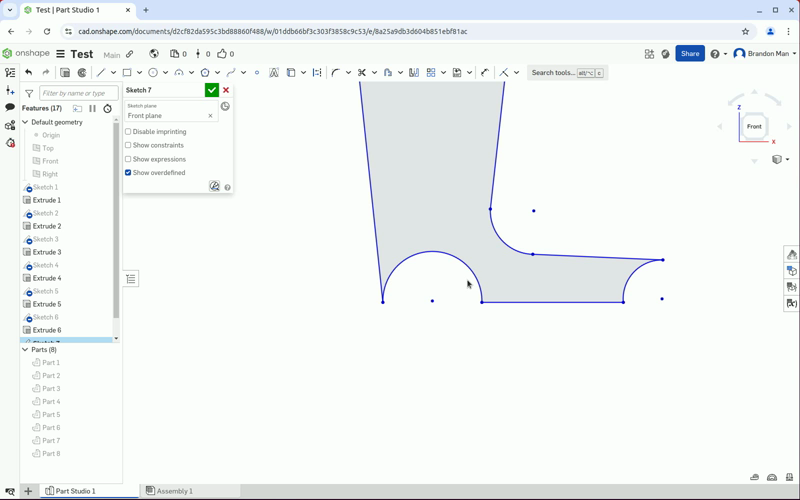
scroll(-6)
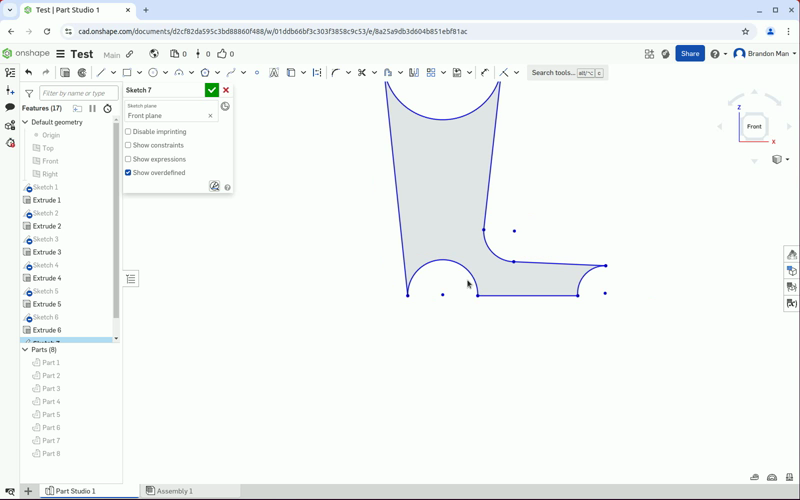
scroll(-6)
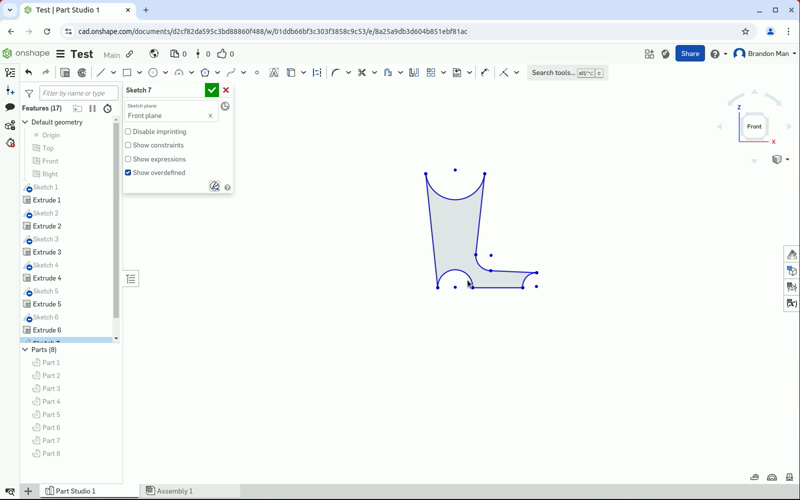
scroll(-6)
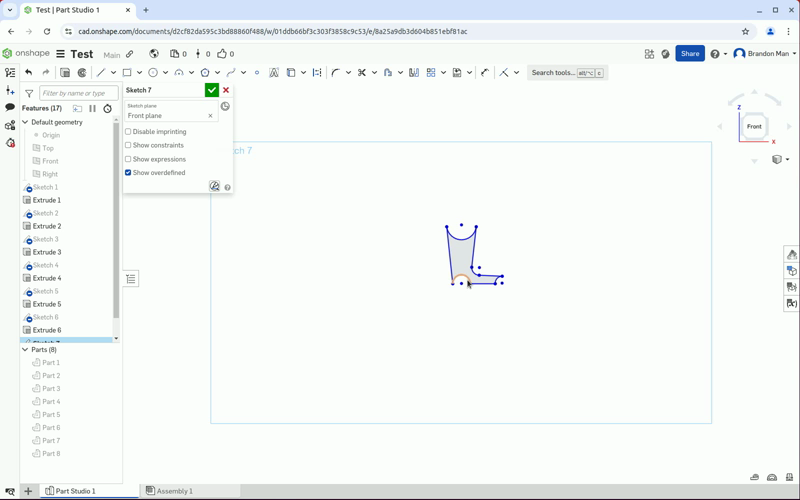
mouse_move(73, 352)
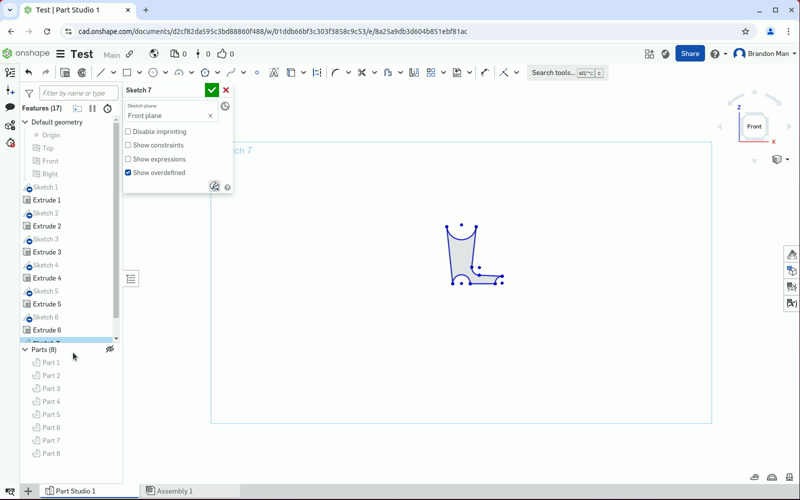
key(shift+y)
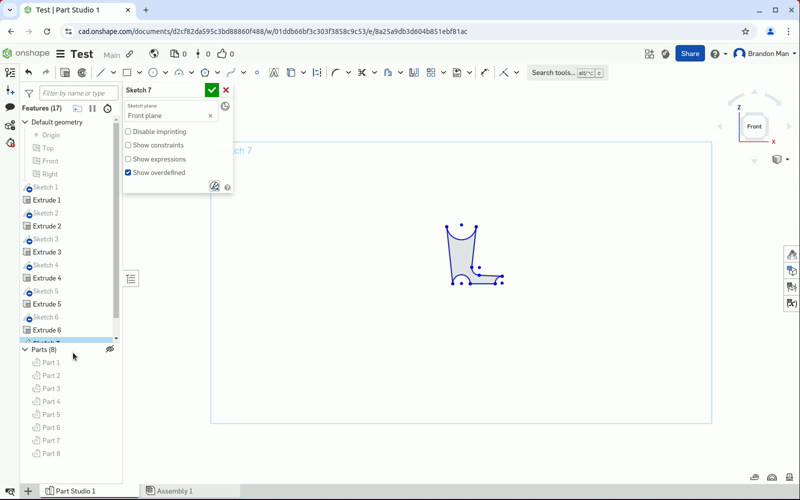
key(shift+e)
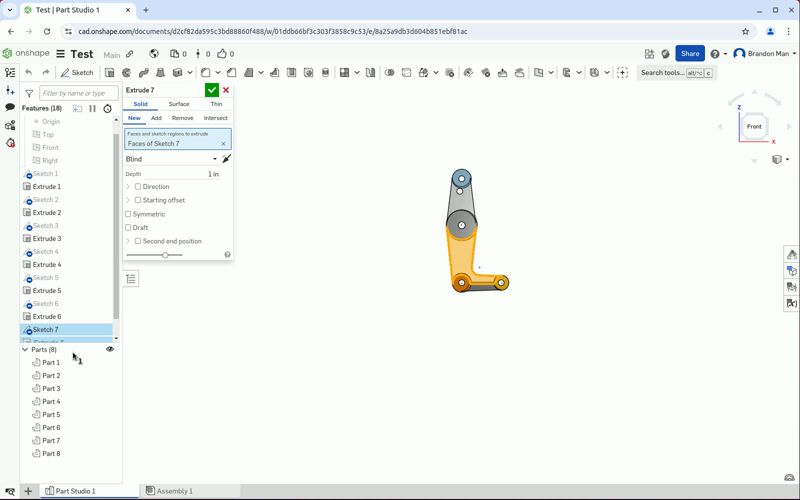
mouse_move(143, 106)
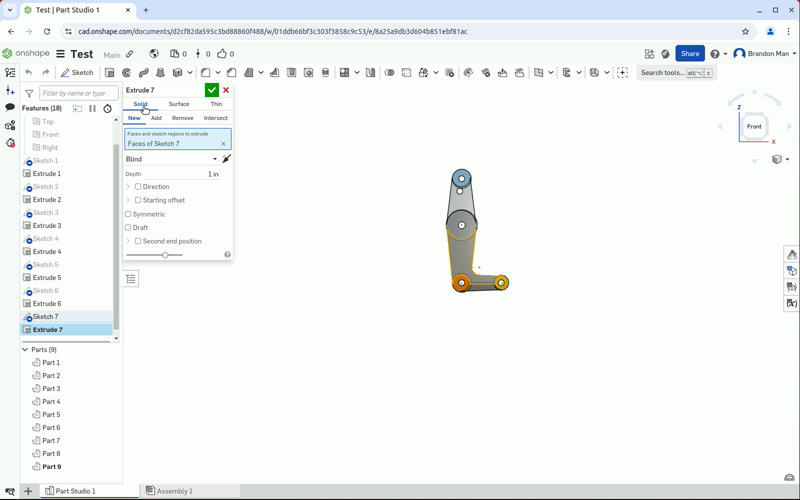
click(143, 106)
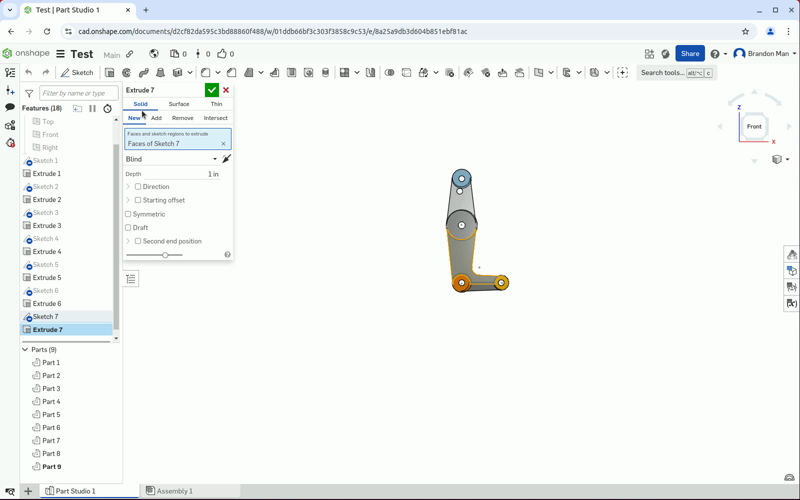
mouse_move(137, 120)
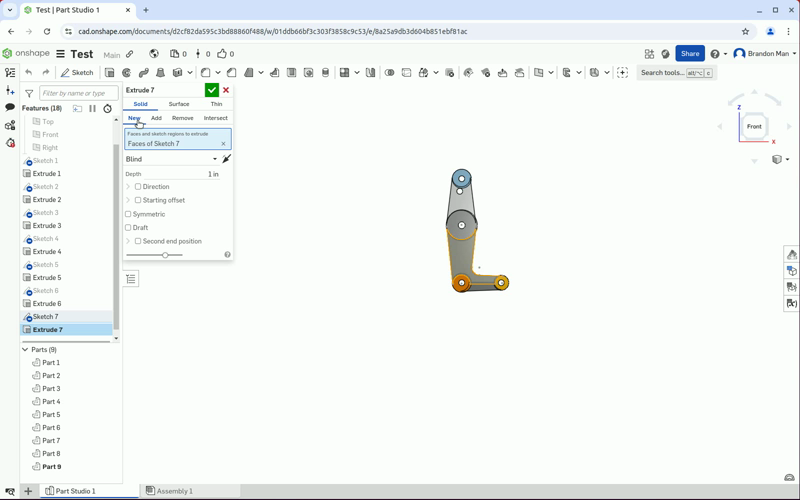
click(137, 120)
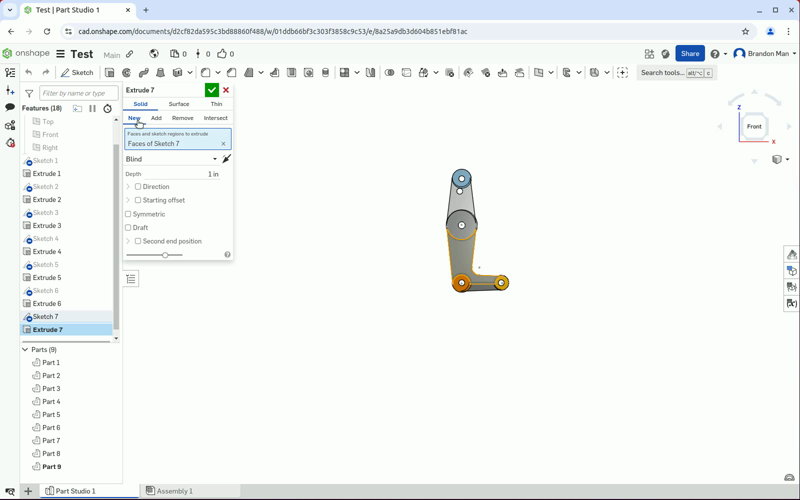
key(tab, 4)
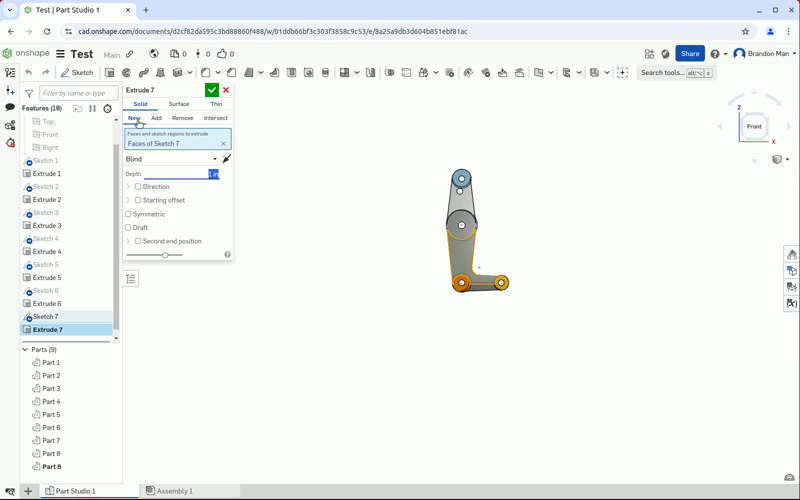
text(0.481)
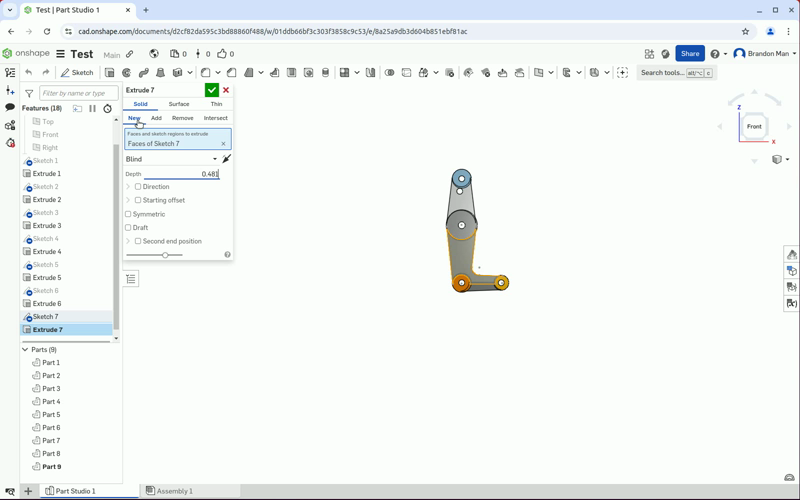
key(enter)
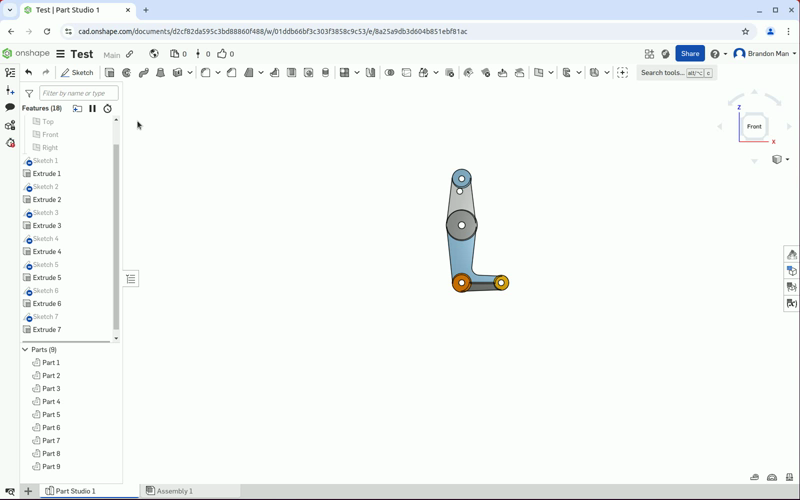
key(shift+h)
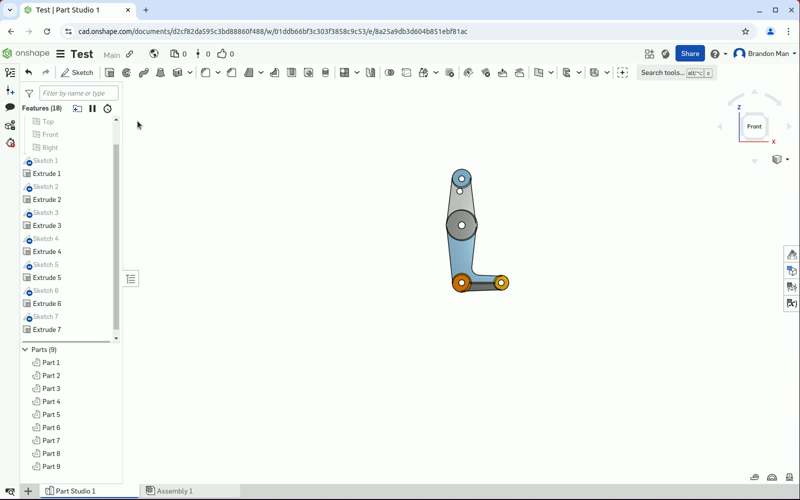
key(shift+h)
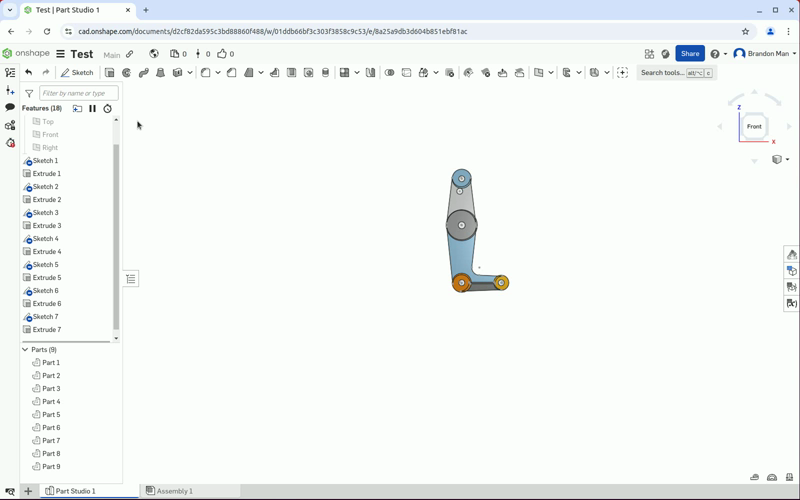
key(shift+7)
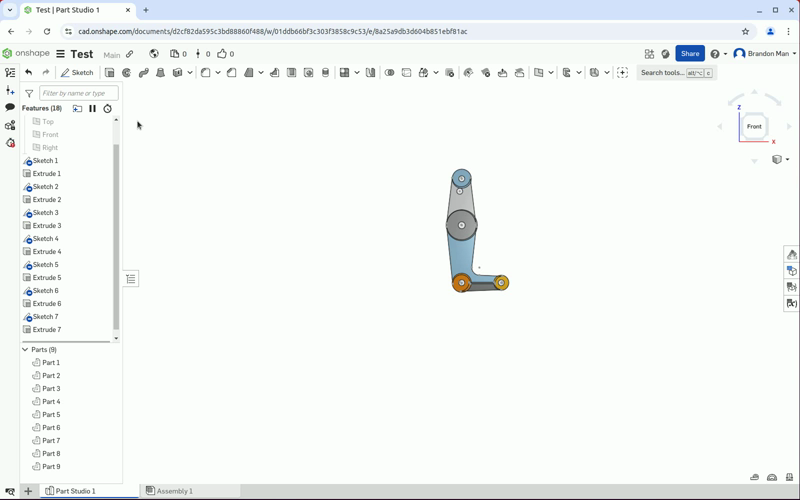
key(left, 2)
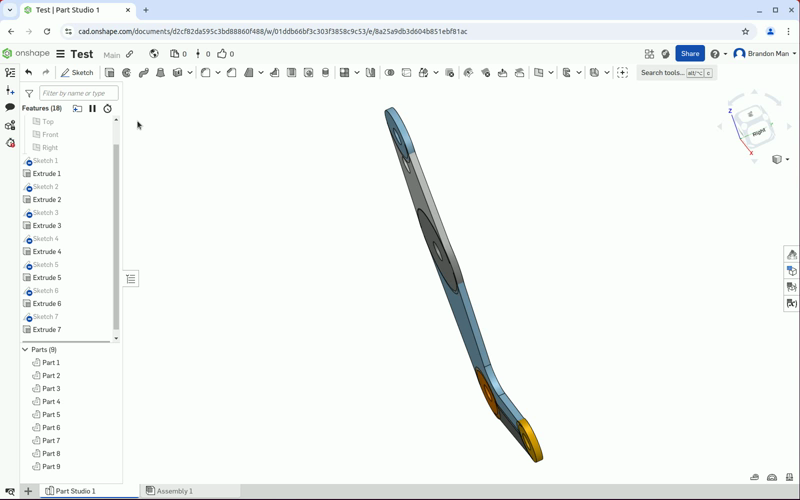
key(down, 2)
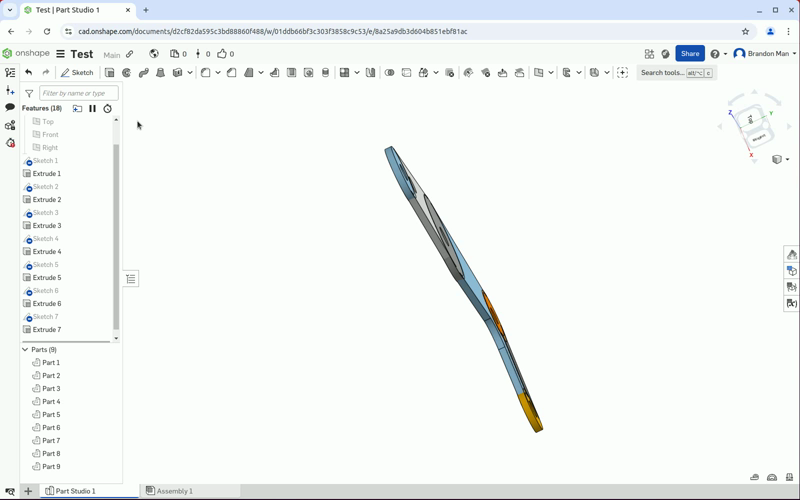
key(up, 2)
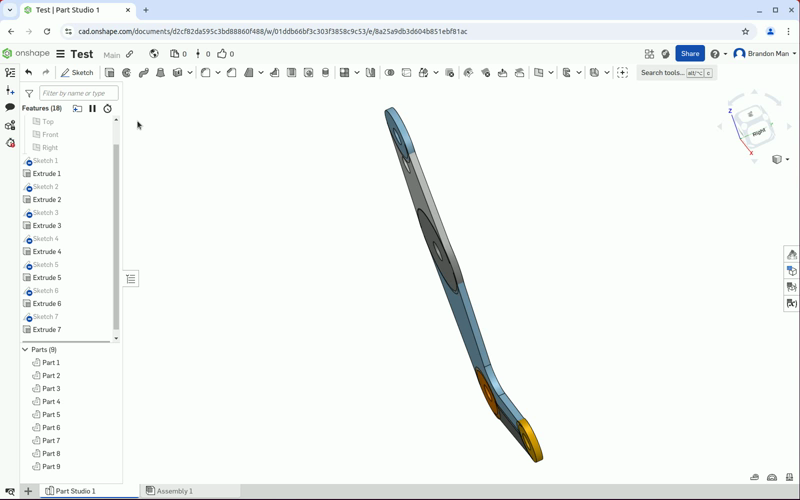
key(right, 2)
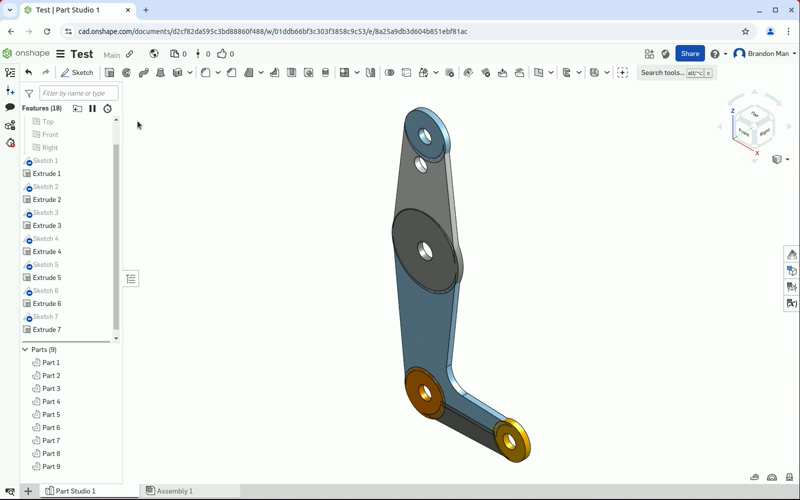
mouse_move(69, 163)
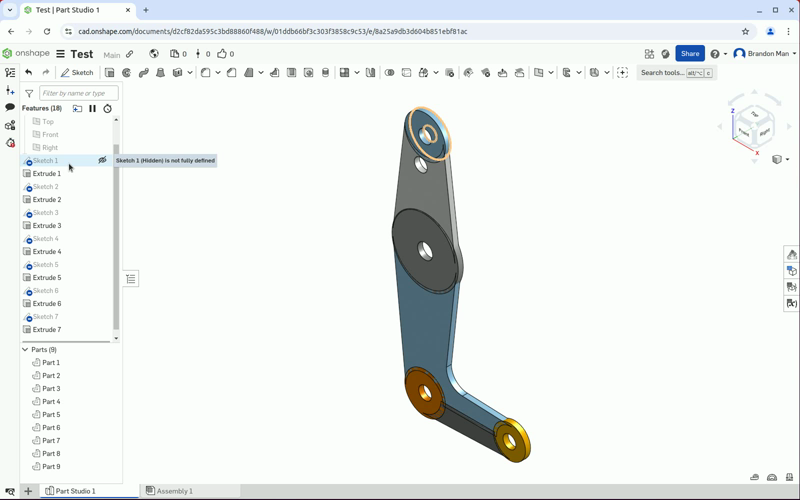
click(69, 163)